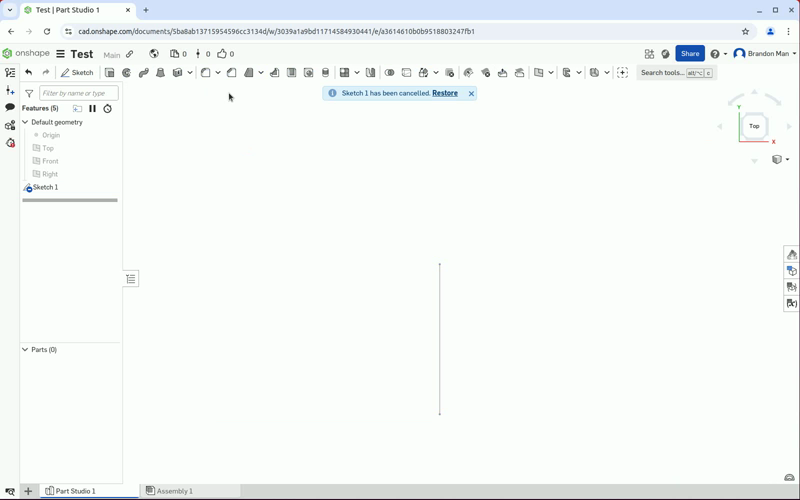
key(shift+h)
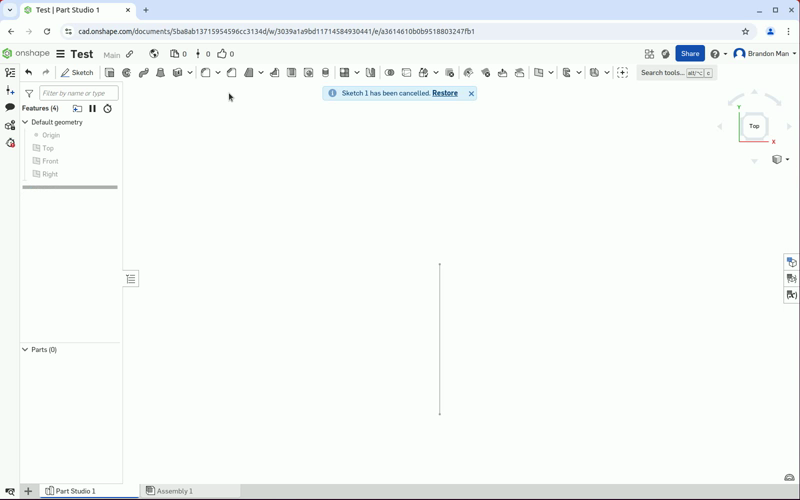
key(shift+s)
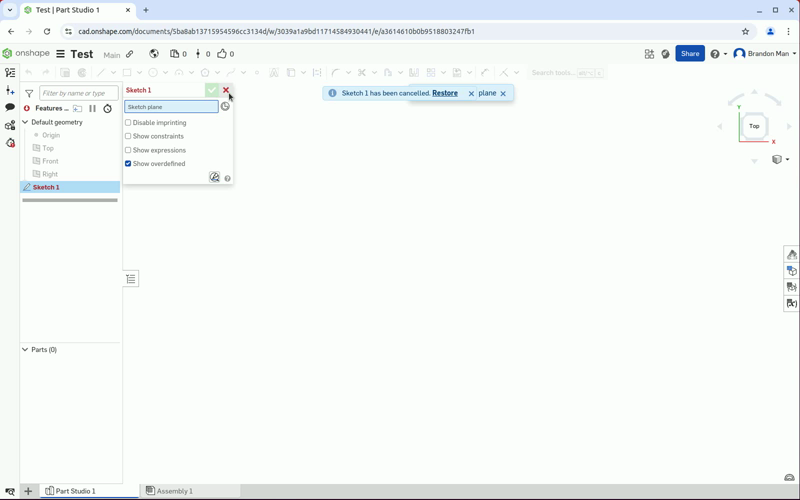
mouse_move(73, 150)
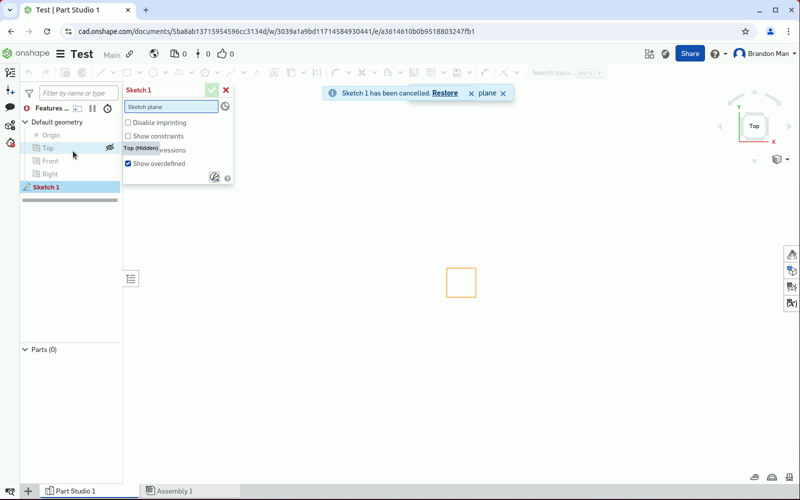
click(73, 150)
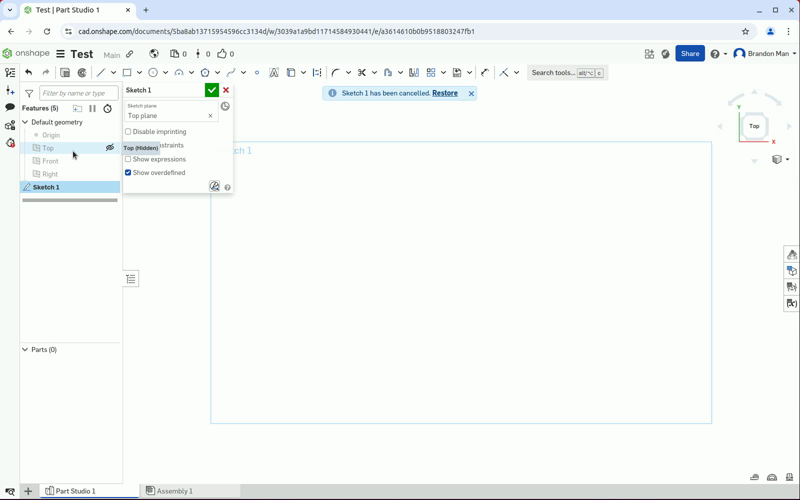
mouse_move(73, 352)
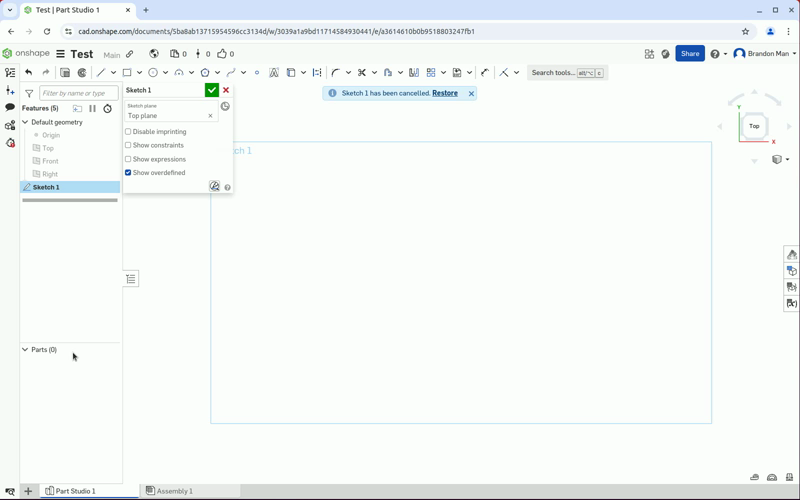
key(y)
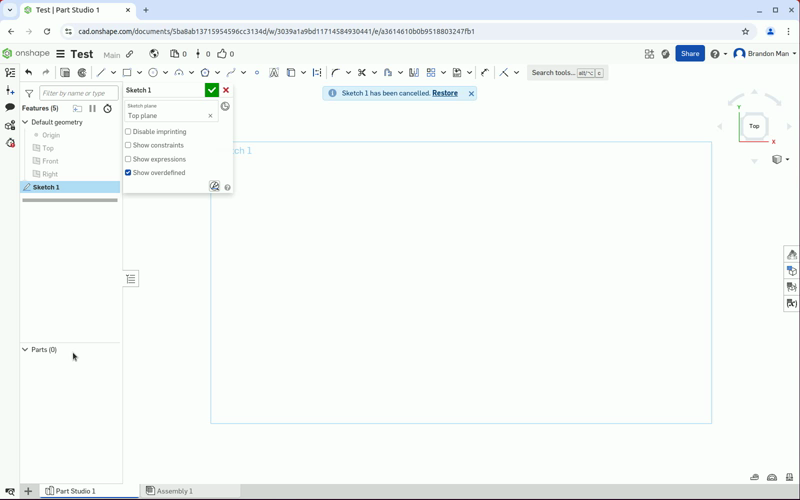
key(l)
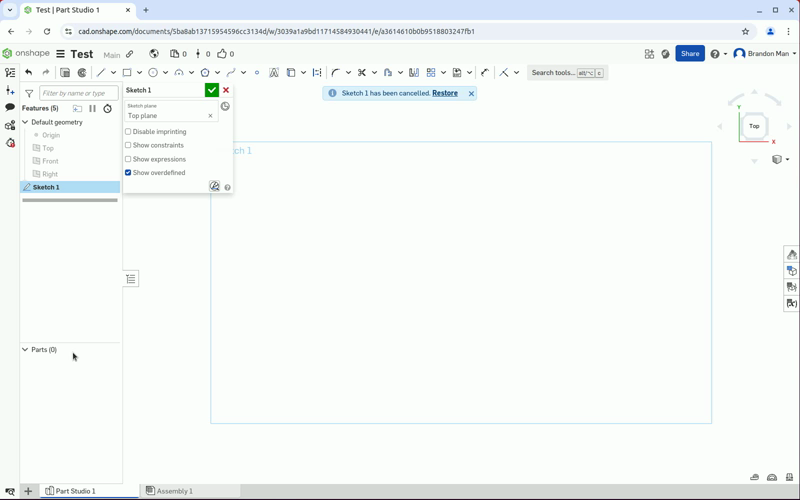
key_down(shift)
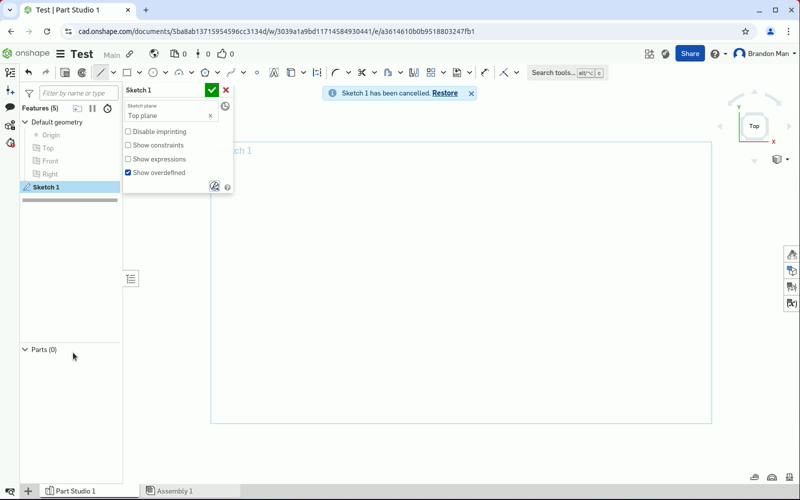
mouse_move(449, 293)
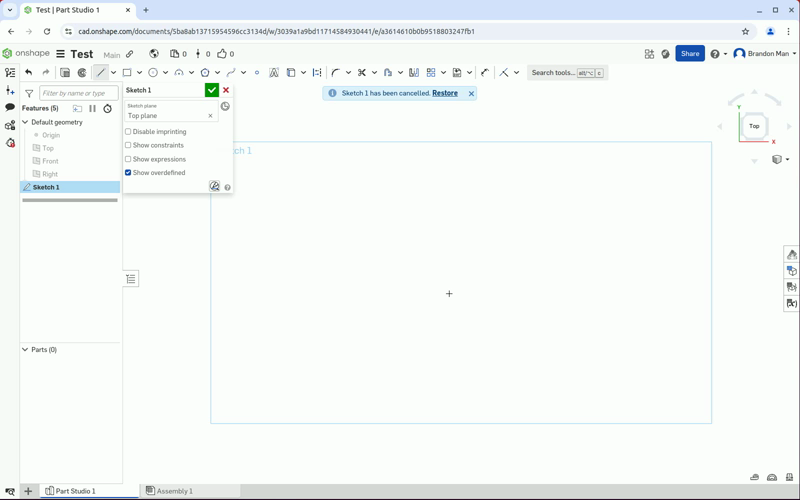
click(449, 293)
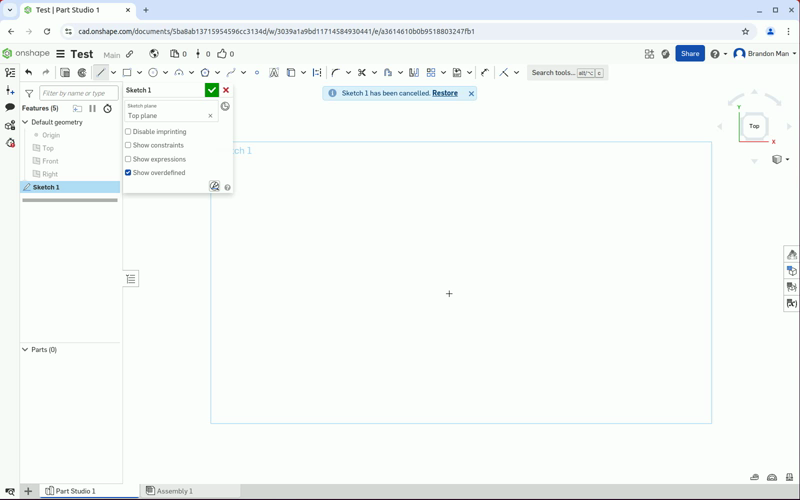
key_up(shift)
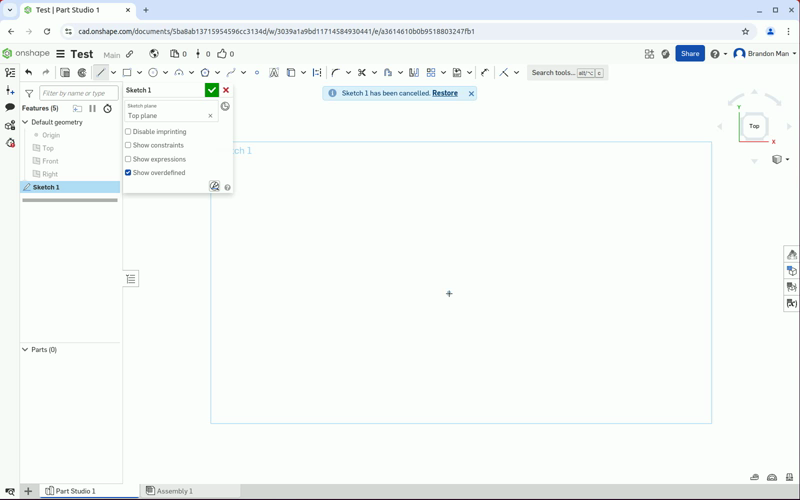
key_down(shift)
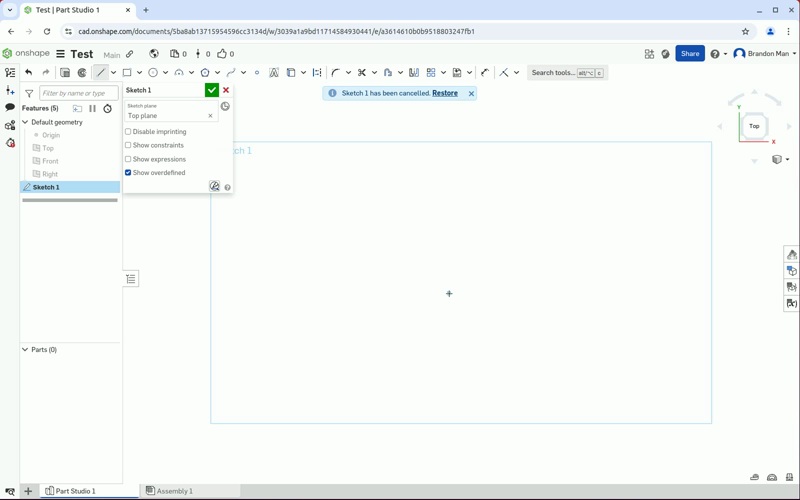
mouse_move(479, 293)
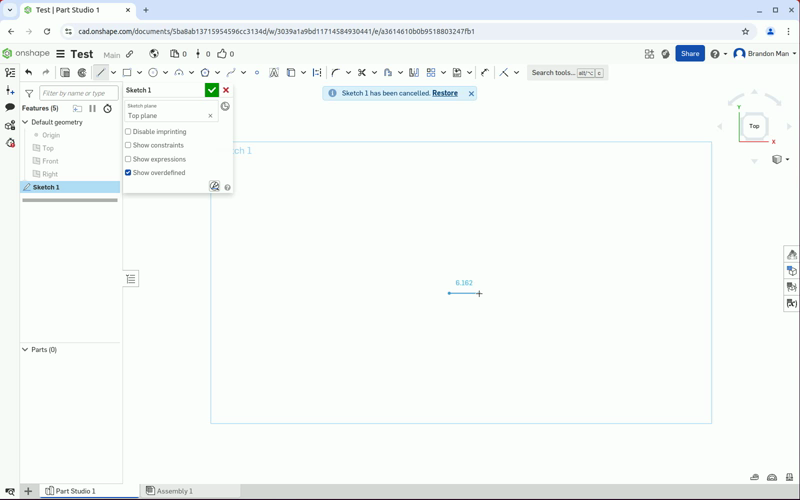
mouse_move(474, 293)
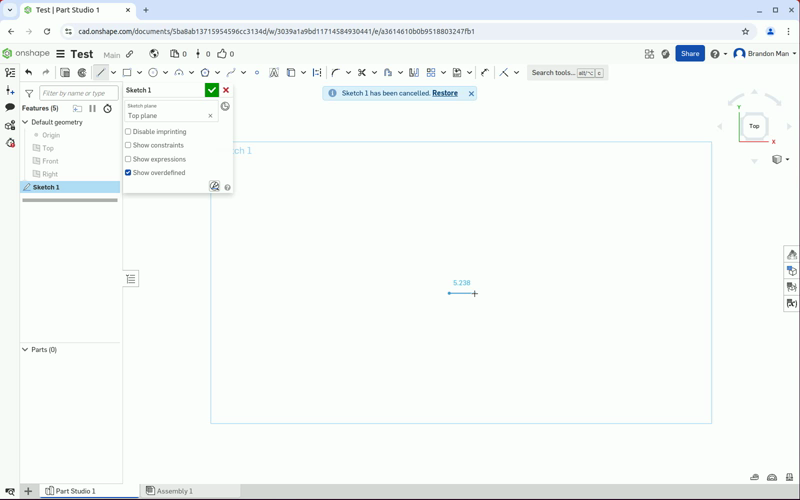
click(474, 293)
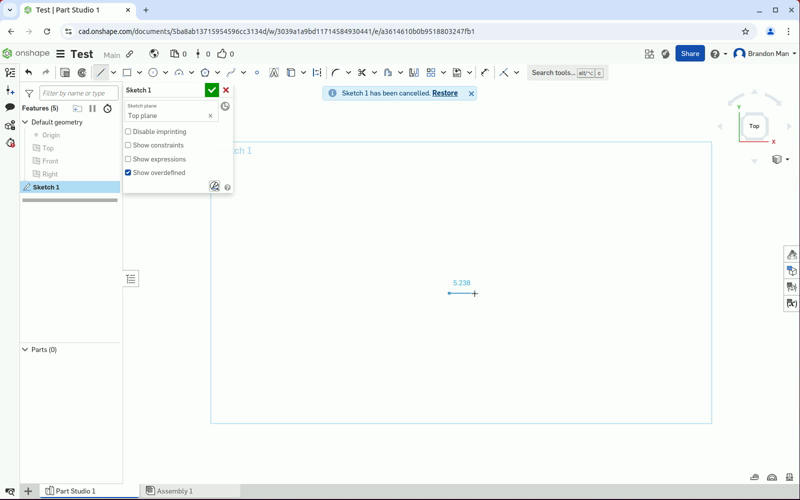
key_up(shift)
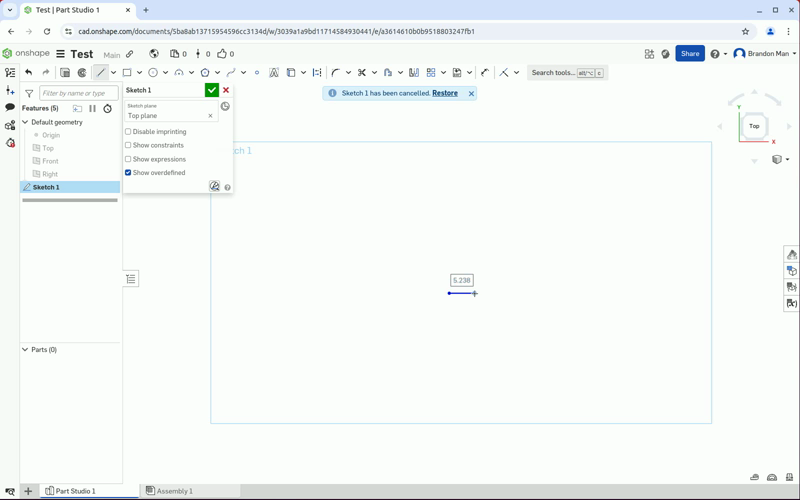
key_down(shift)
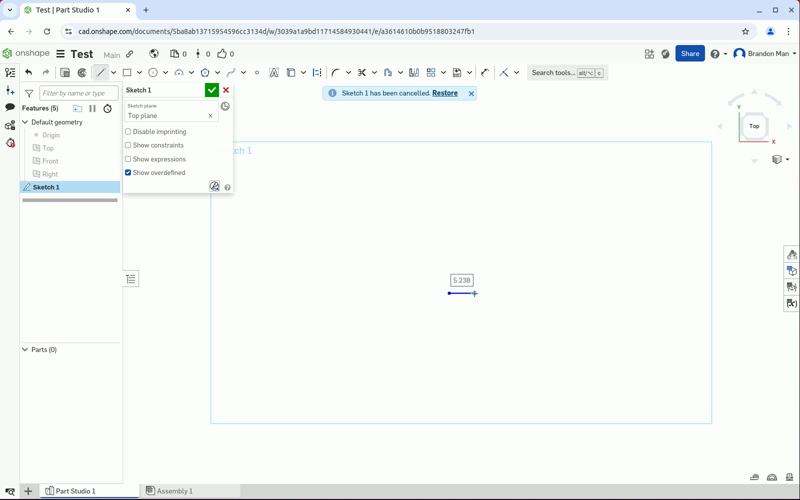
mouse_move(504, 293)
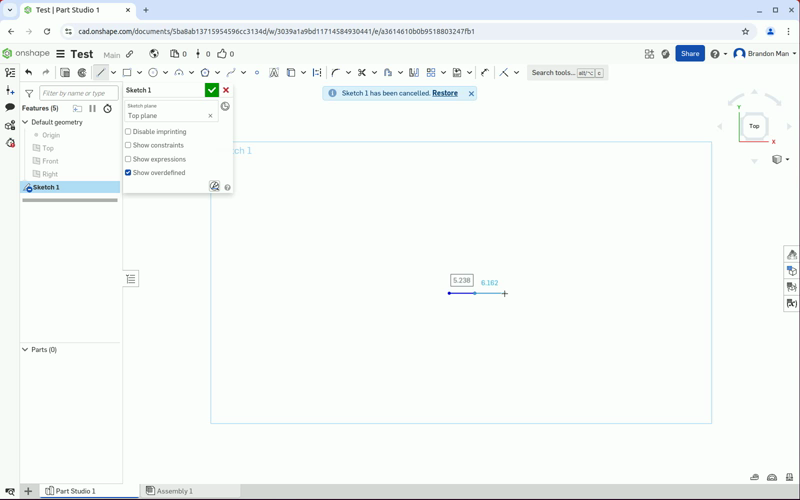
mouse_move(474, 267)
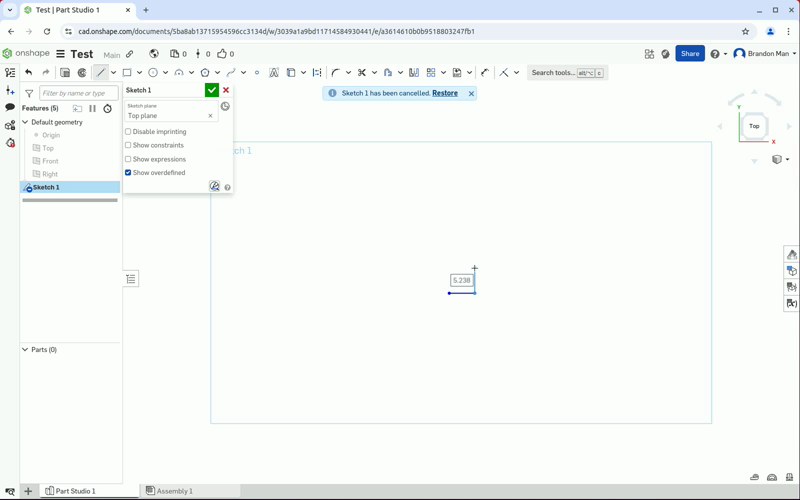
click(474, 267)
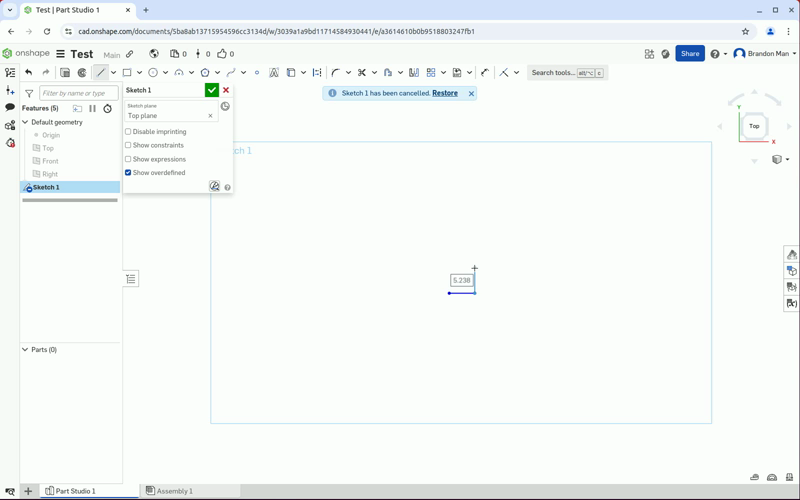
key_up(shift)
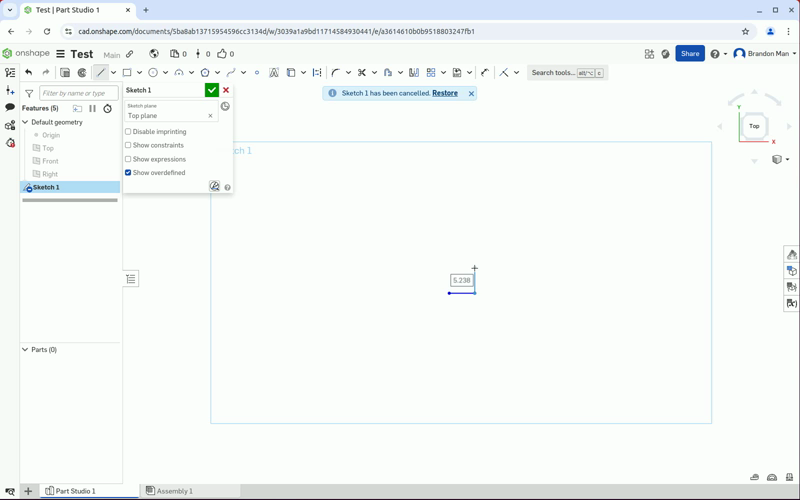
key_down(shift)
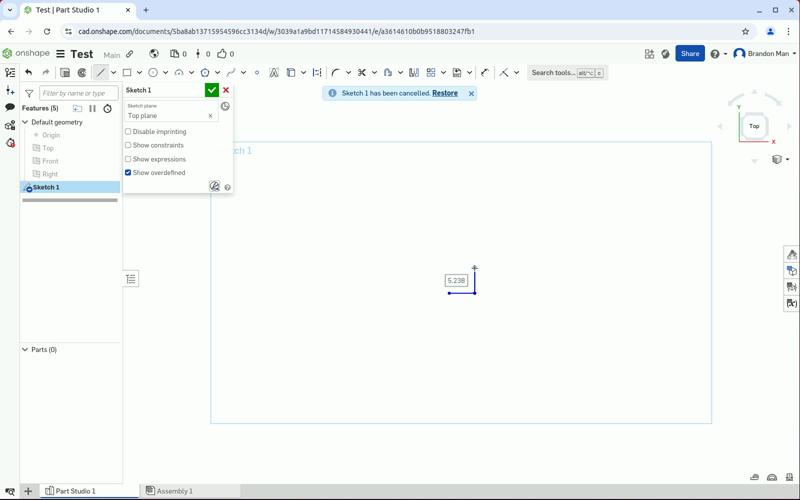
mouse_move(504, 267)
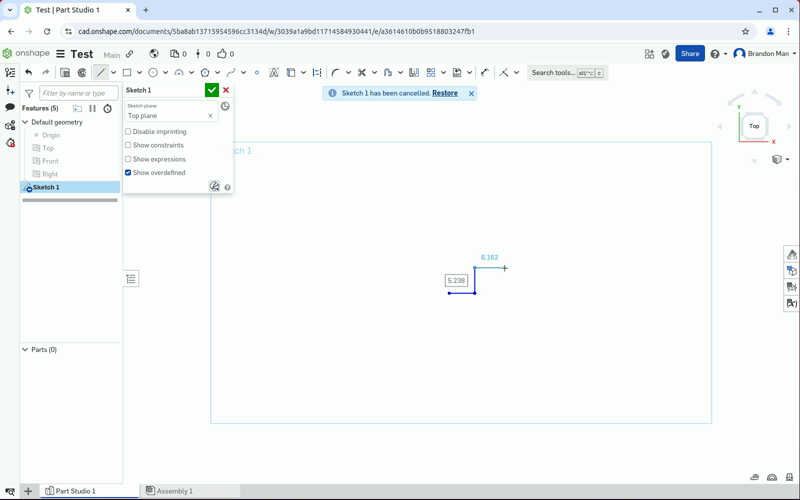
mouse_move(449, 267)
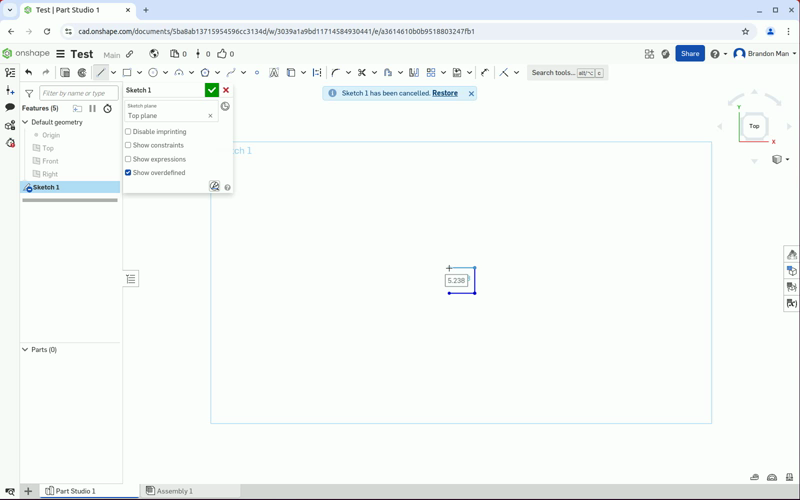
click(449, 267)
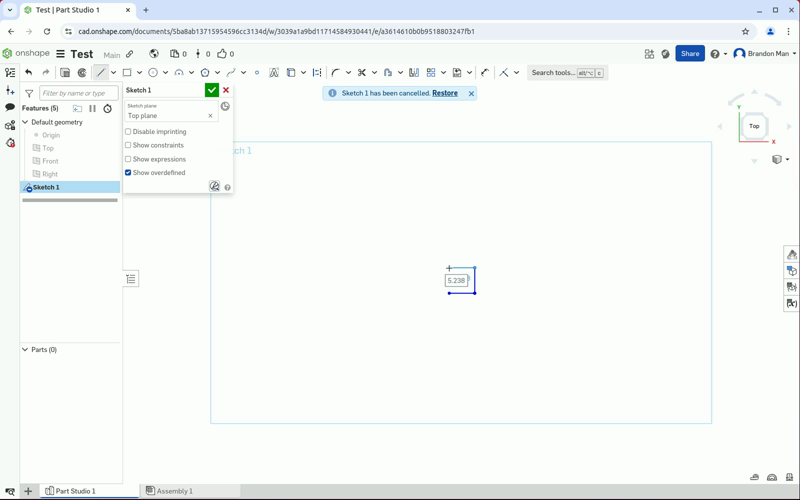
key_up(shift)
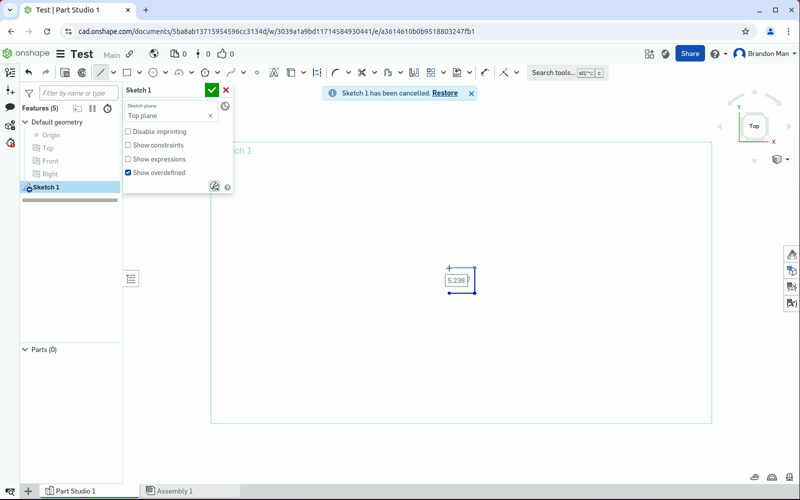
mouse_move(479, 267)
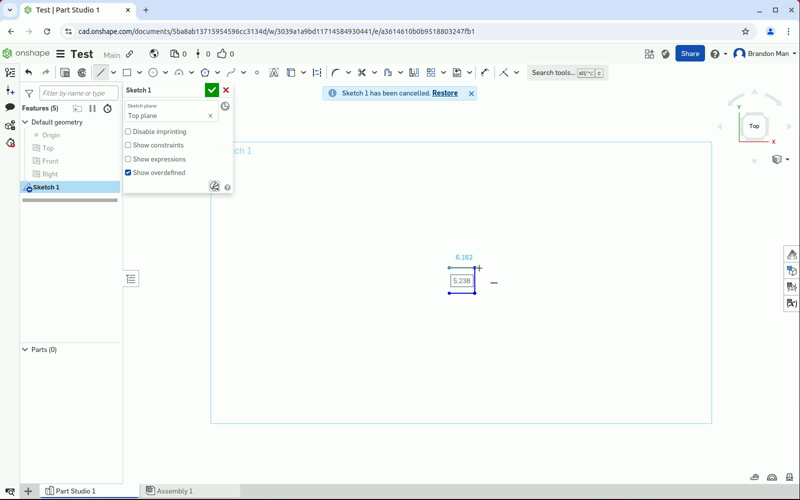
key_down(shift)
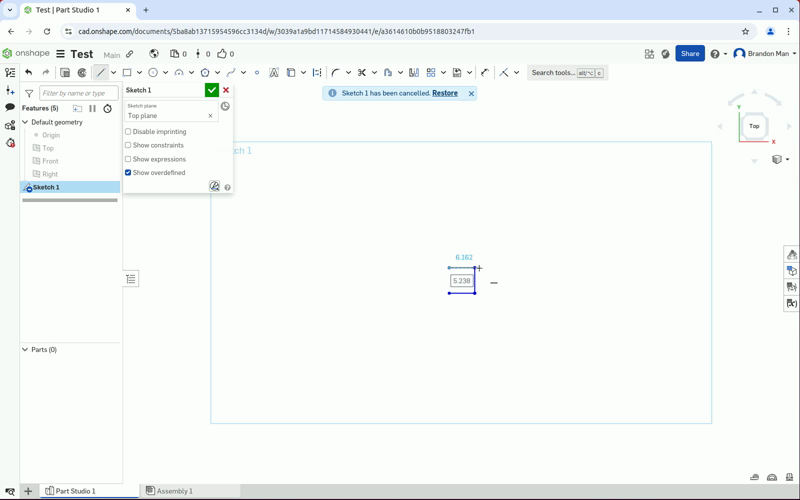
mouse_move(449, 293)
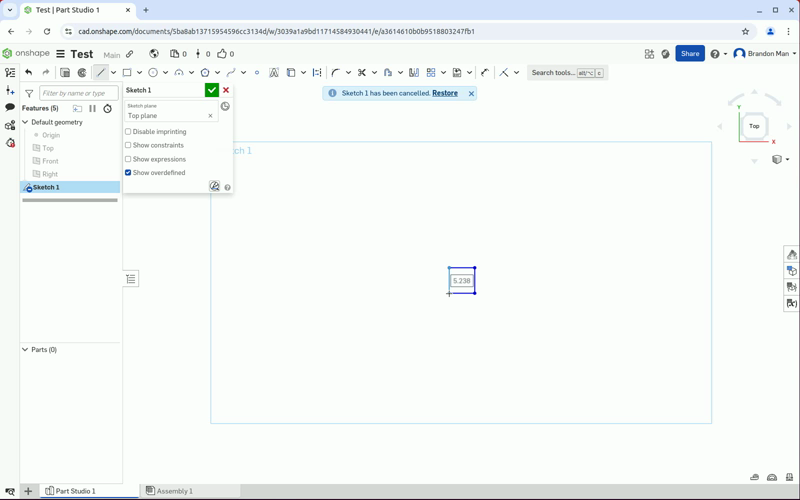
key_up(shift)
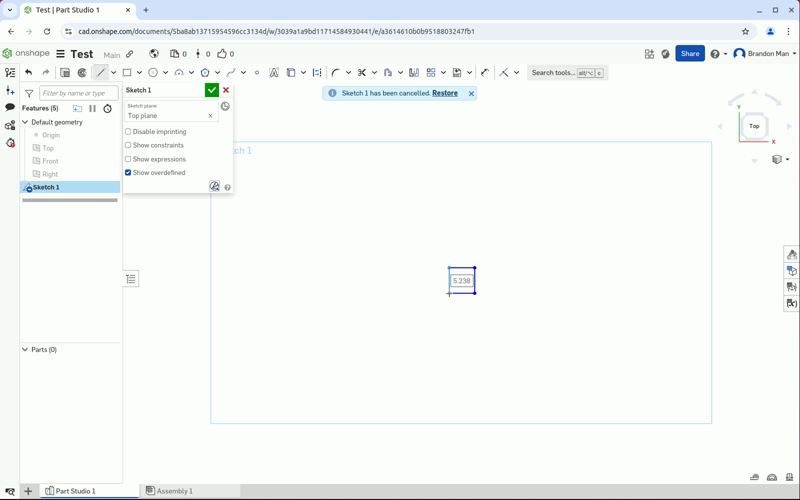
click(449, 293)
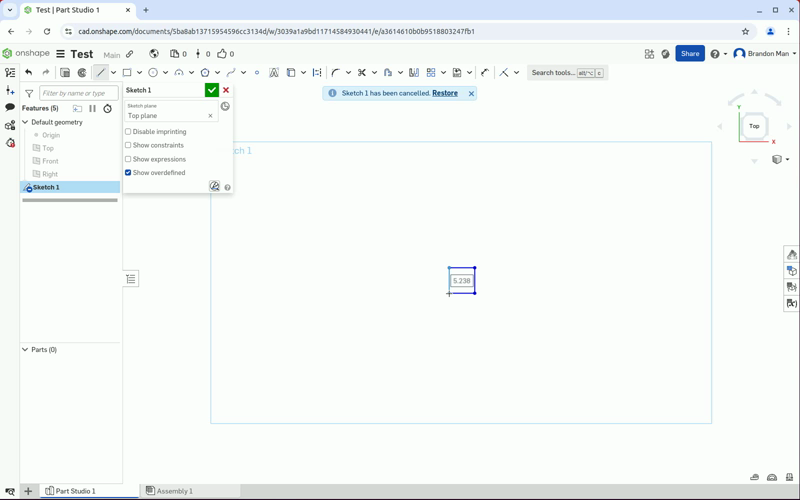
key(esc)
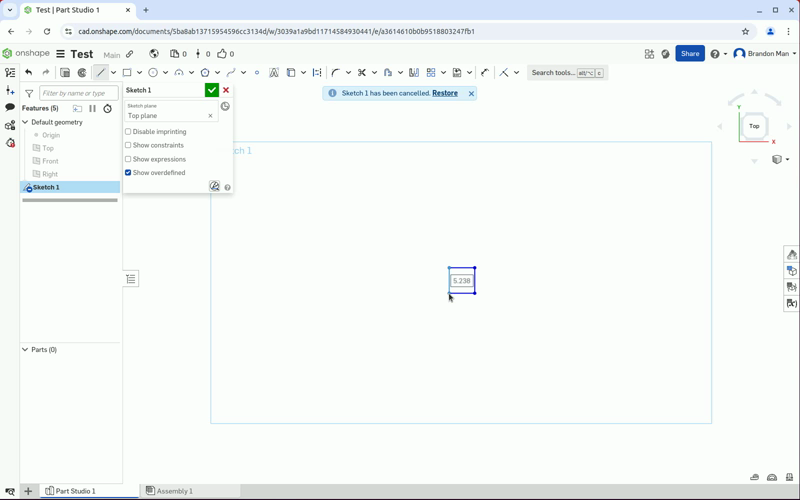
key(l)
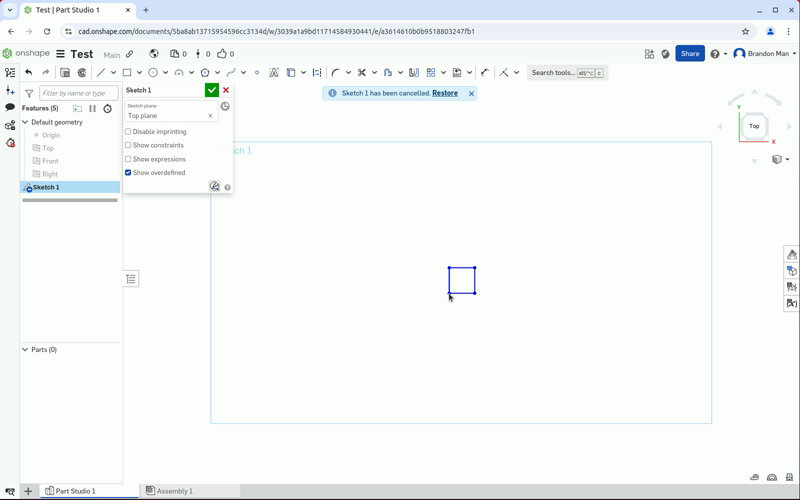
key_down(shift)
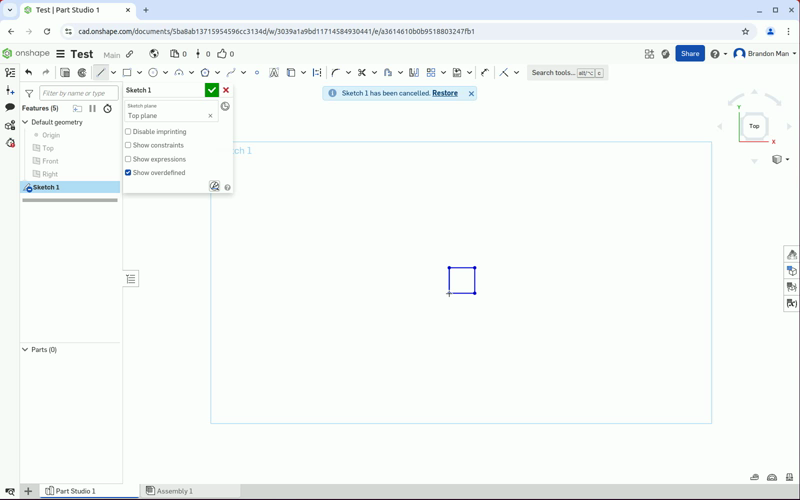
mouse_move(450, 292)
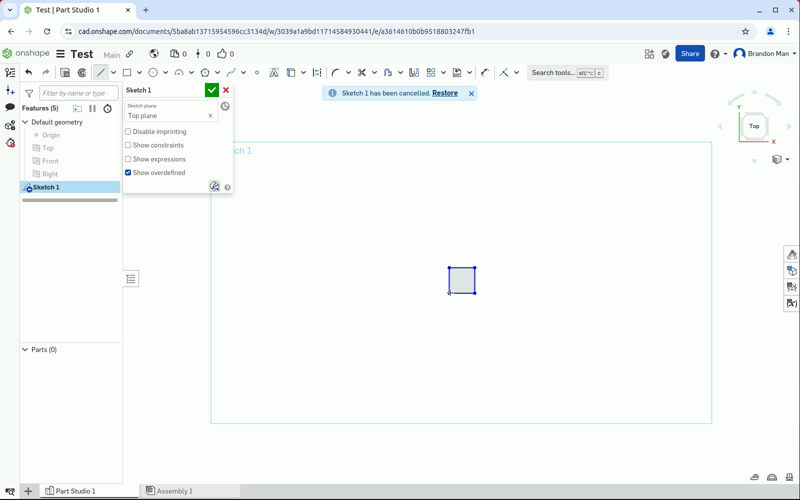
scroll(6)
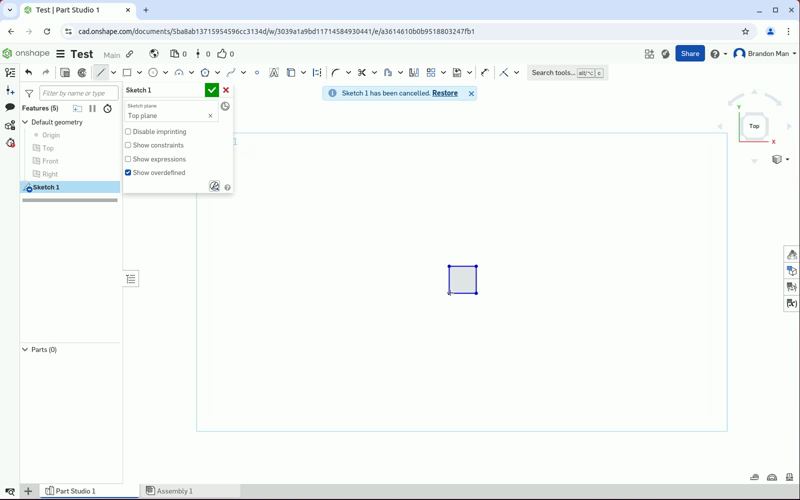
scroll(6)
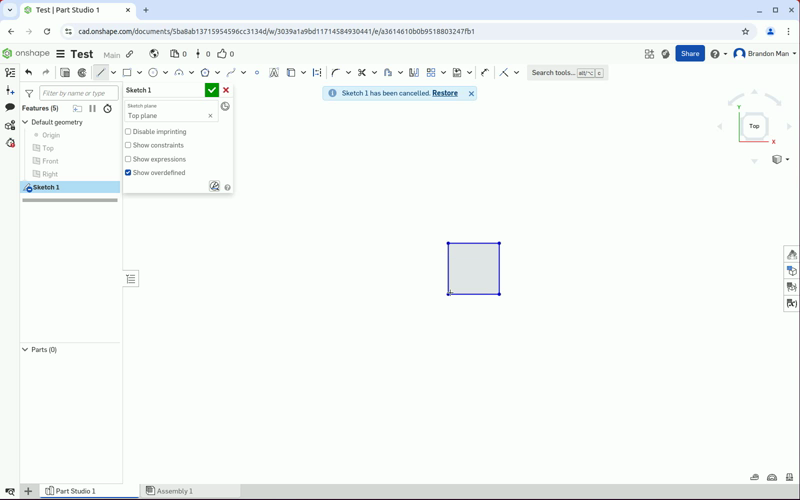
scroll(6)
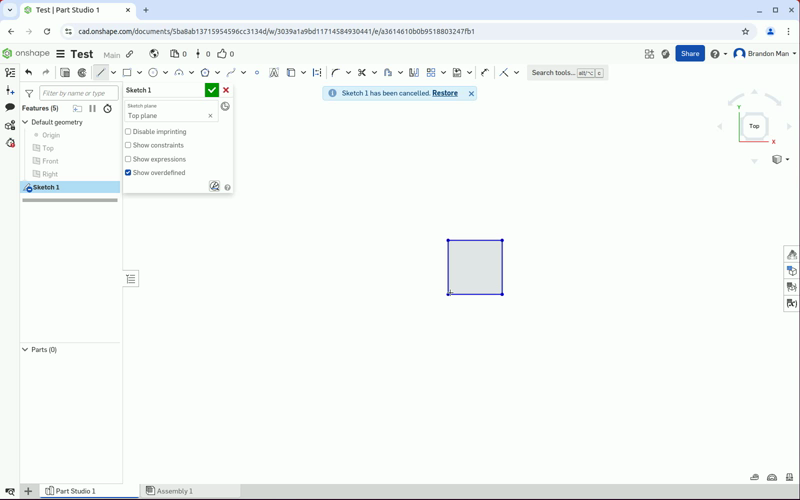
scroll(6)
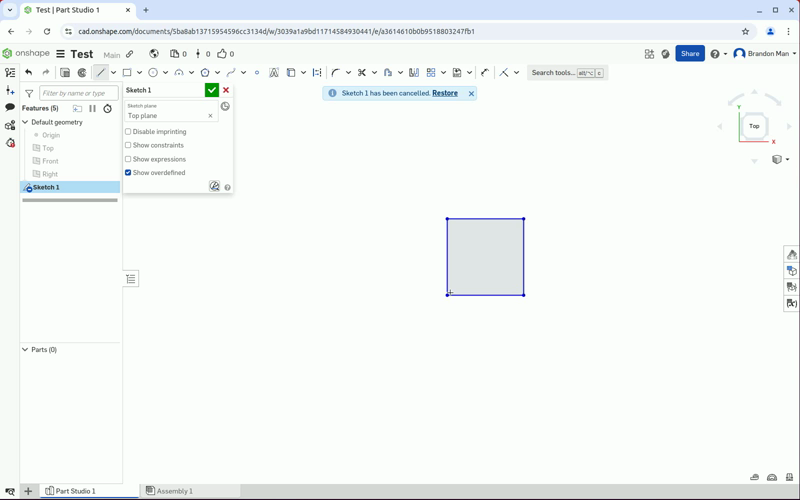
scroll(6)
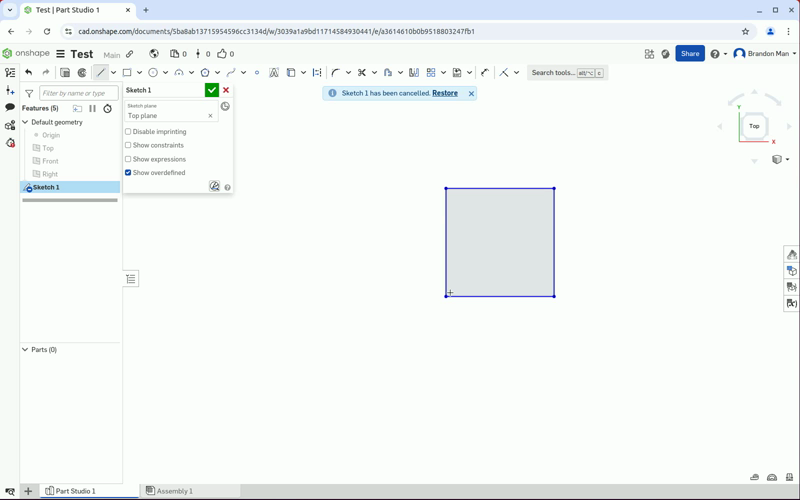
scroll(6)
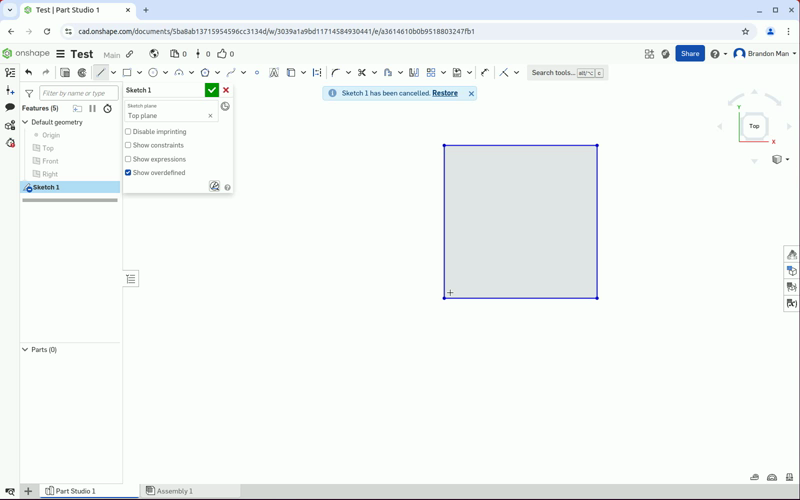
scroll(6)
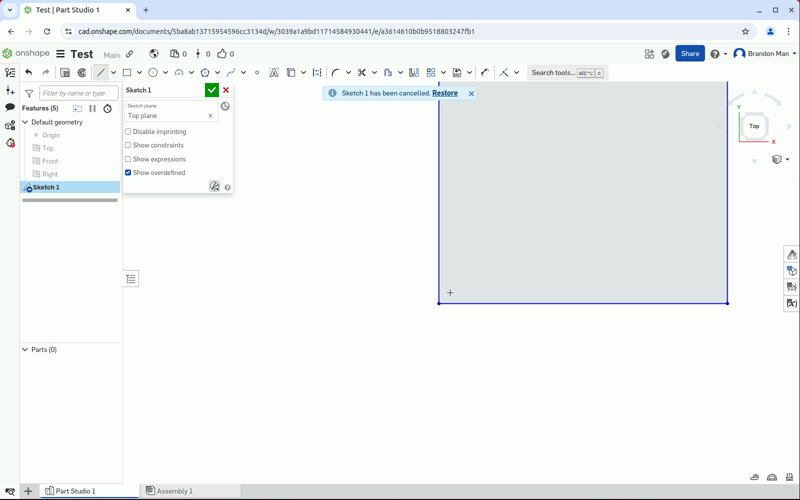
click(450, 292)
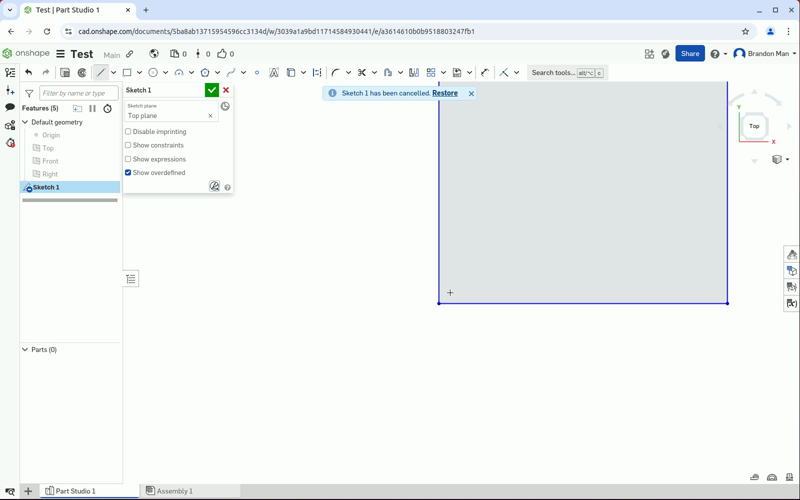
scroll(-6)
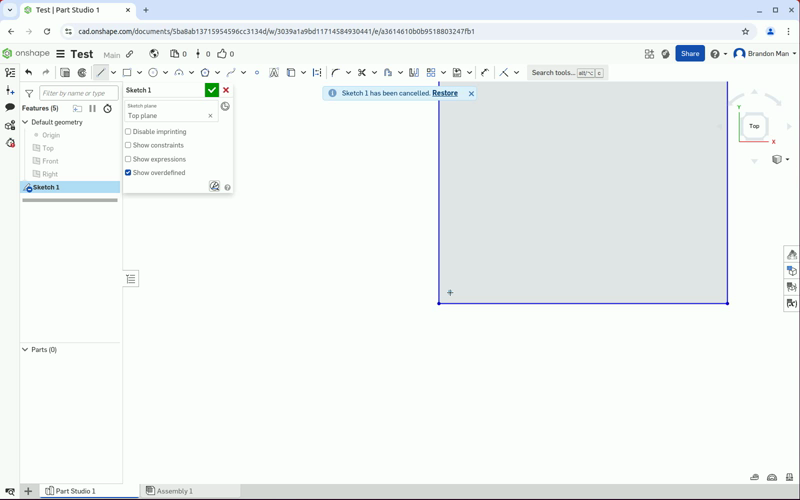
scroll(-6)
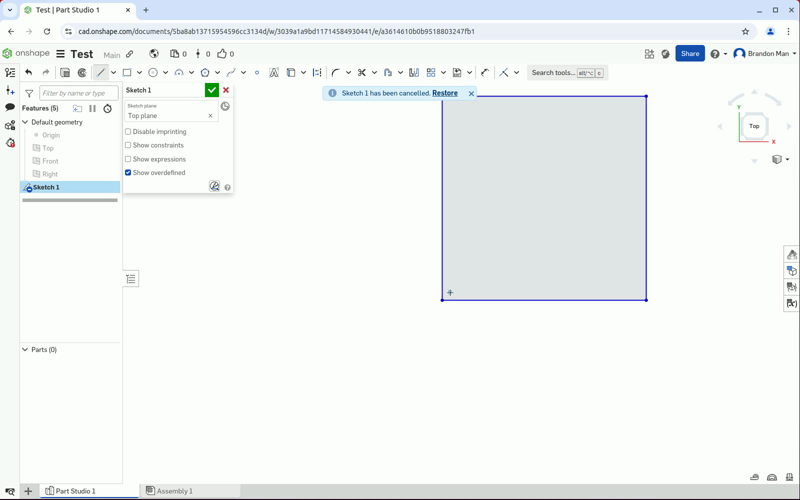
scroll(-6)
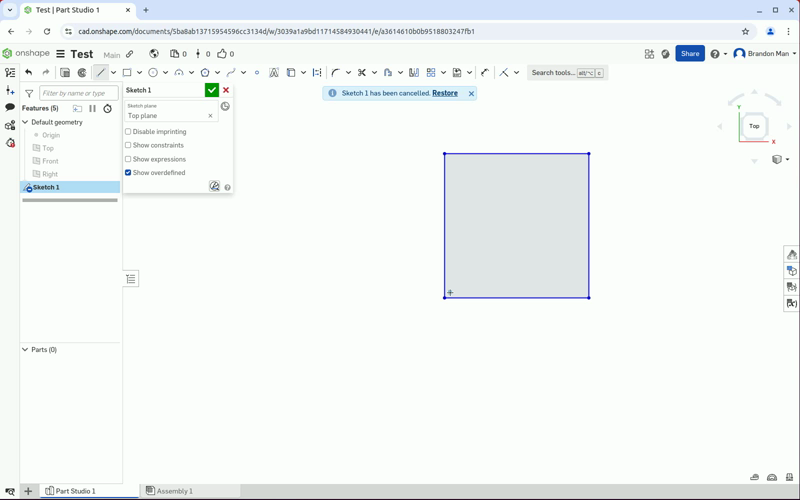
scroll(-6)
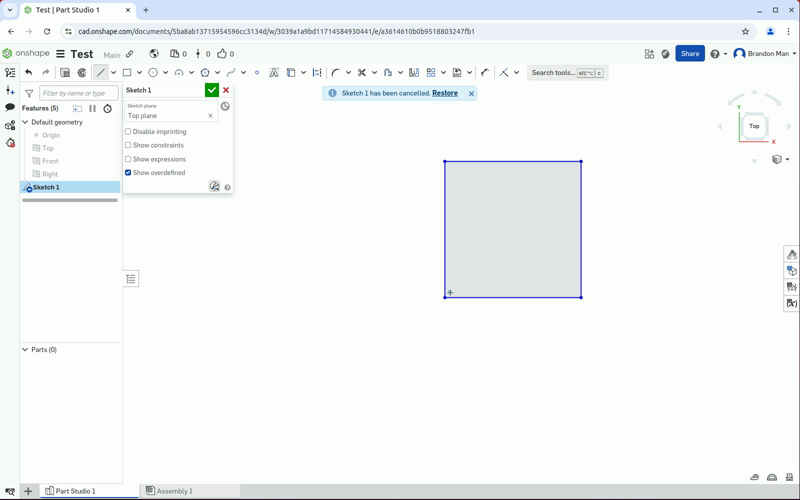
scroll(-6)
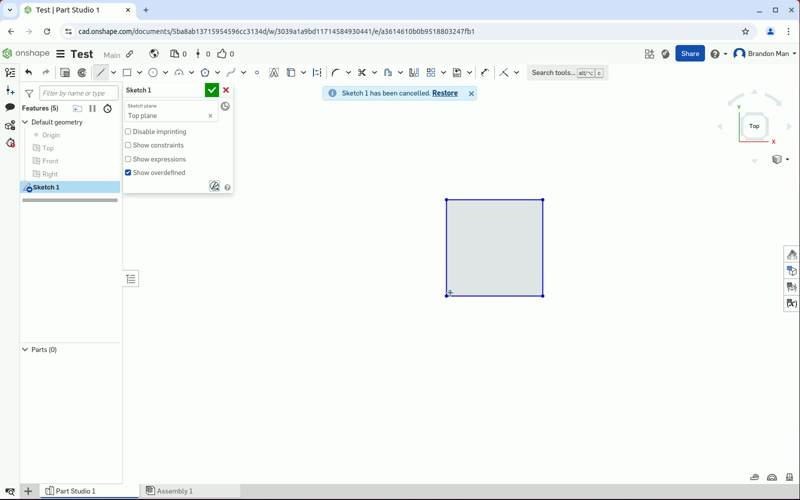
scroll(-6)
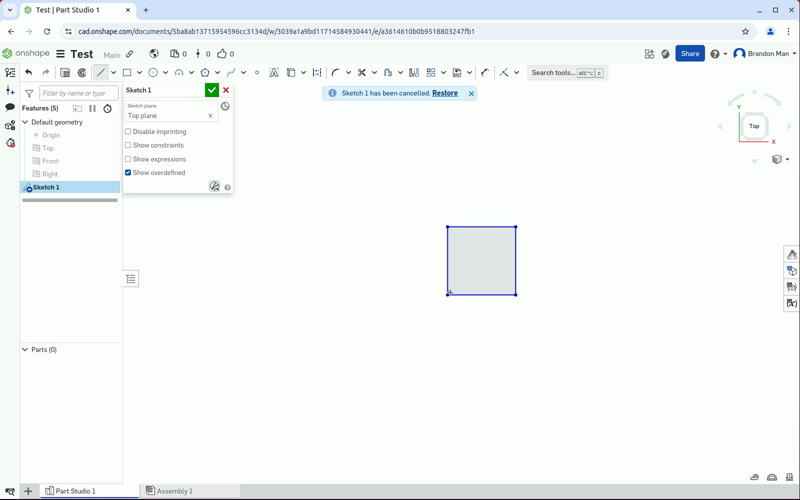
scroll(-6)
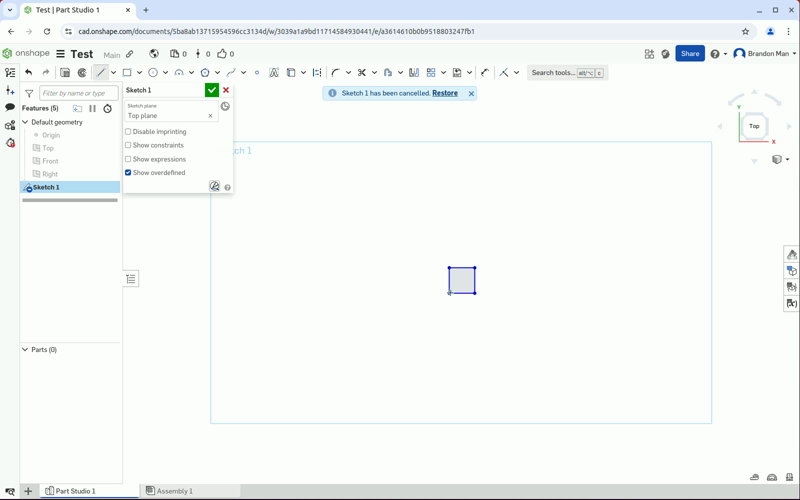
key_up(shift)
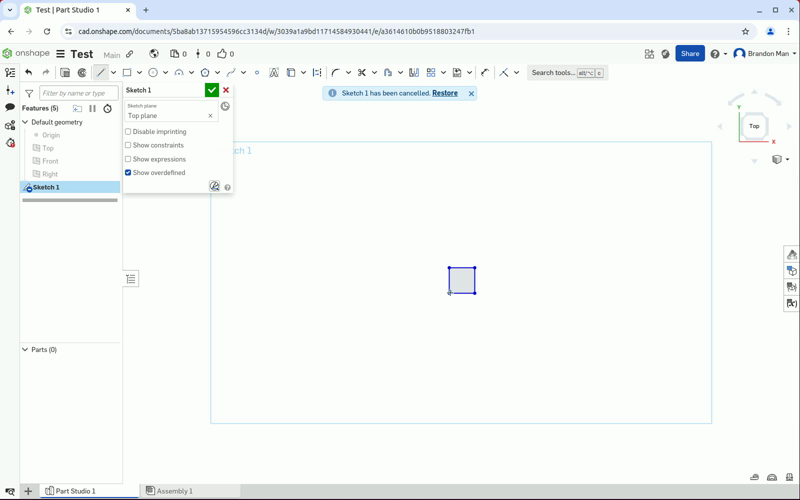
key_down(shift)
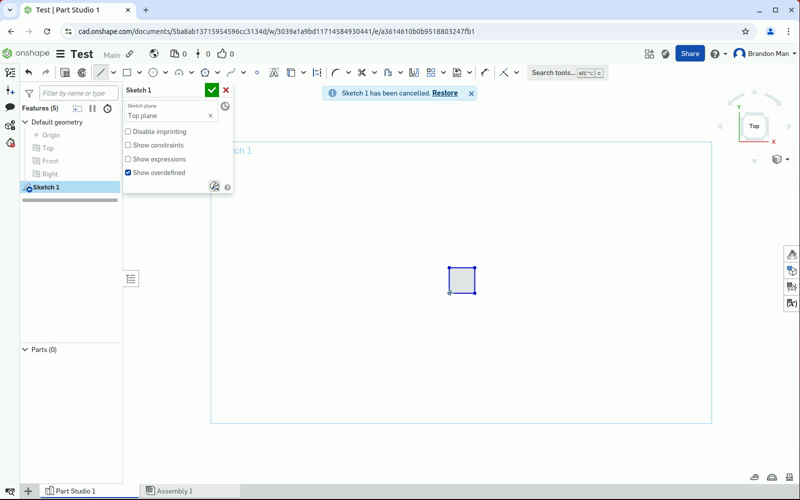
mouse_move(480, 292)
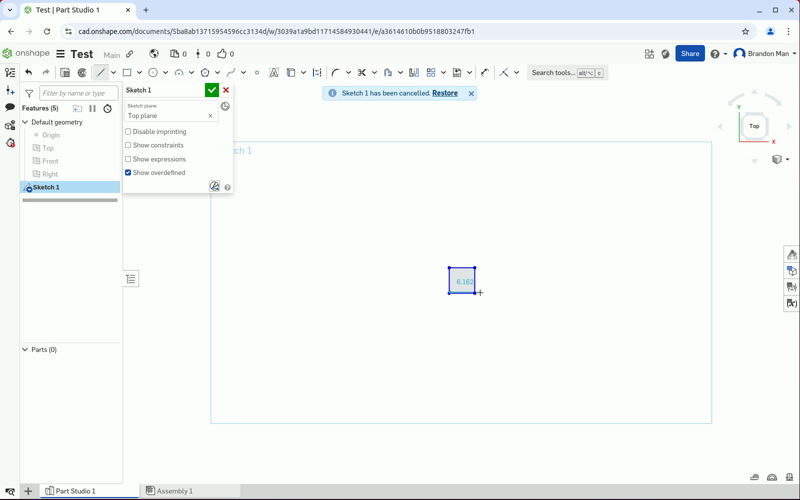
mouse_move(473, 292)
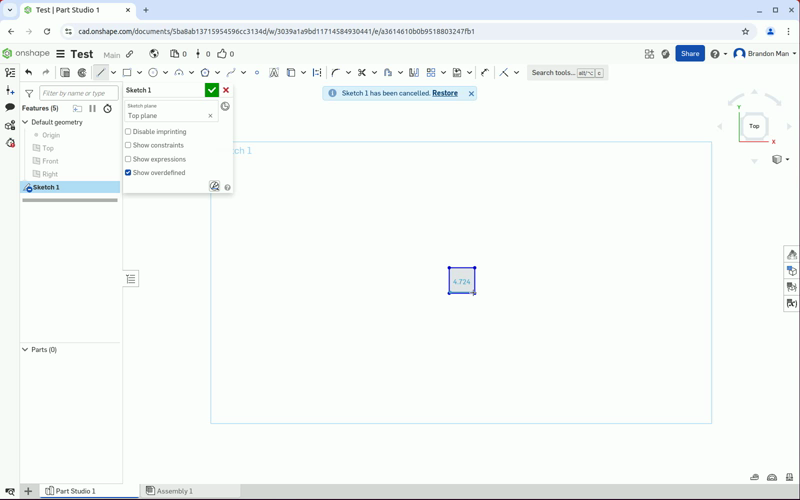
scroll(6)
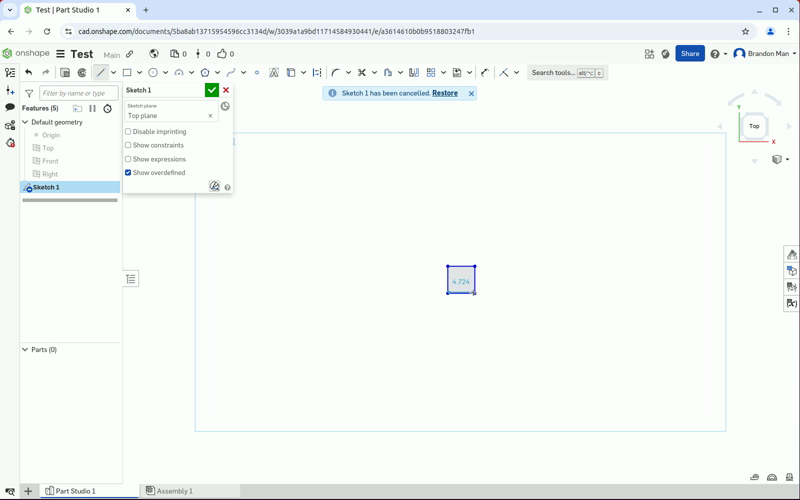
scroll(6)
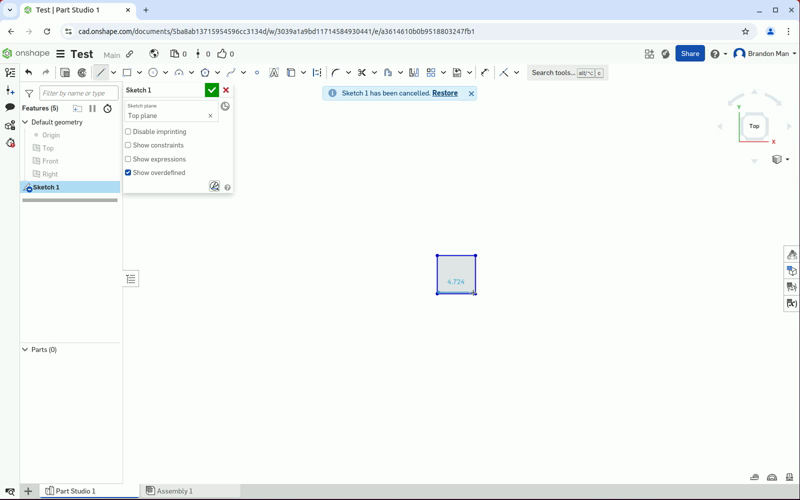
scroll(6)
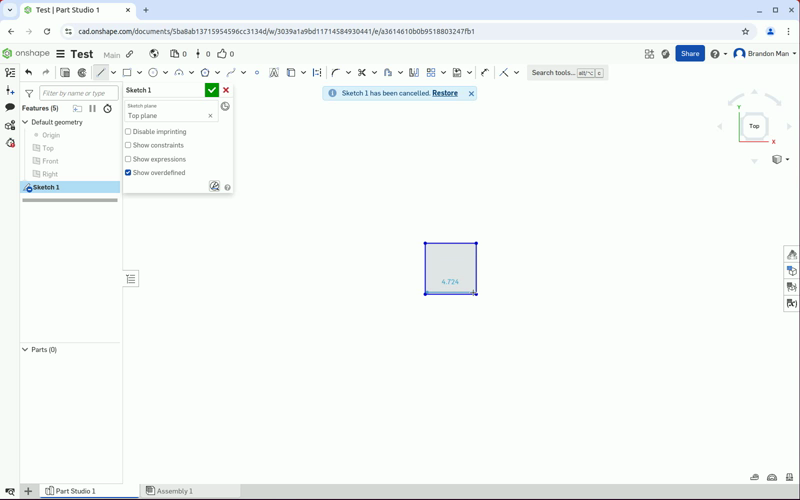
scroll(6)
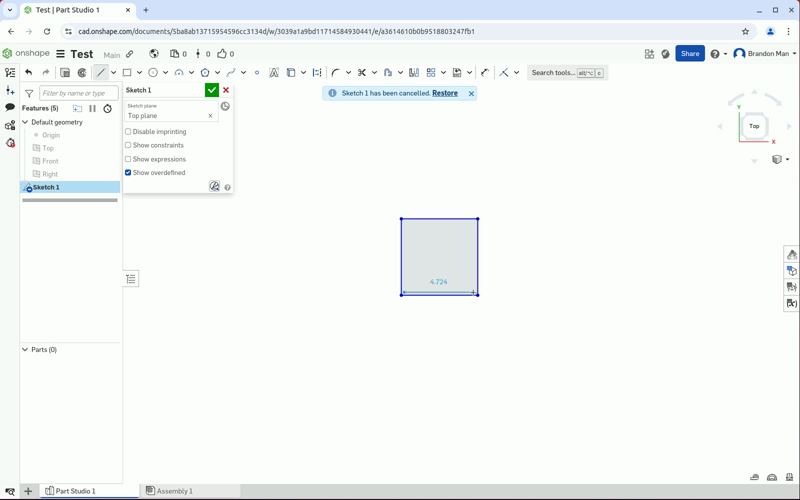
scroll(6)
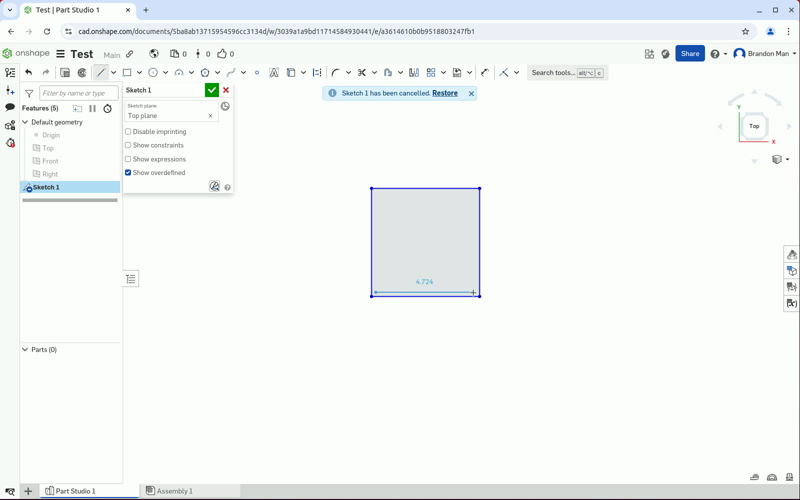
scroll(6)
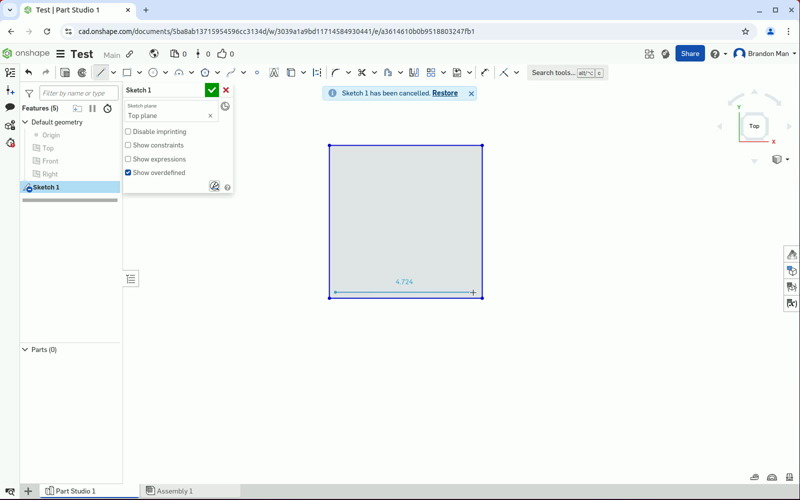
scroll(6)
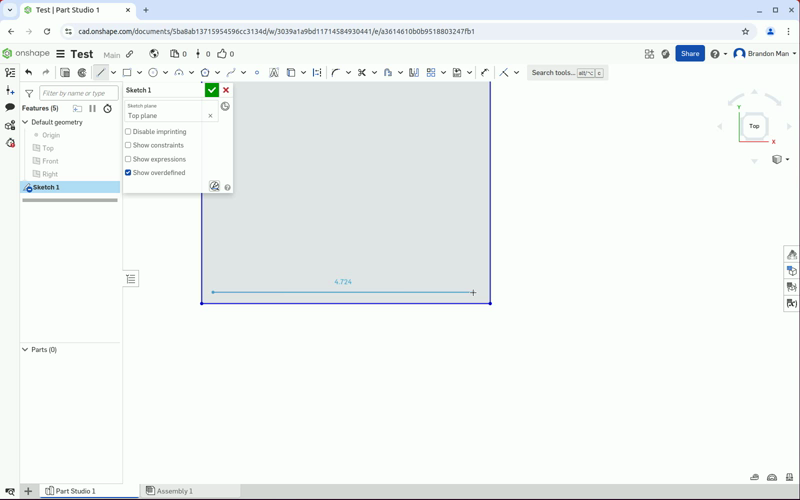
click(473, 292)
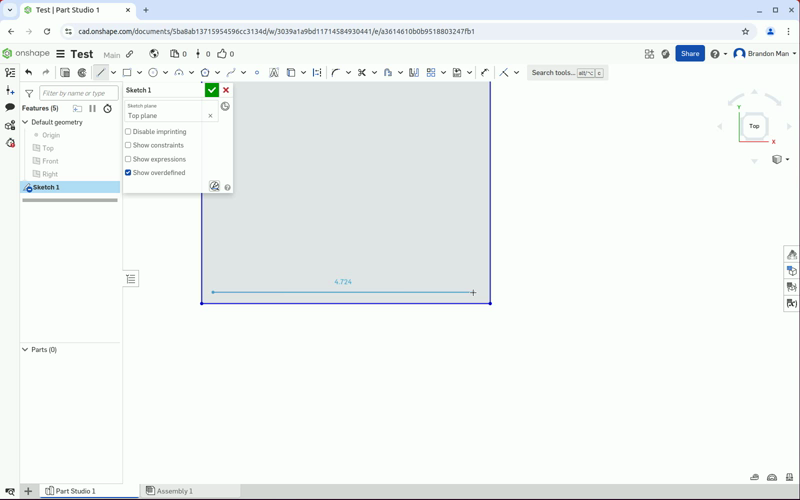
scroll(-6)
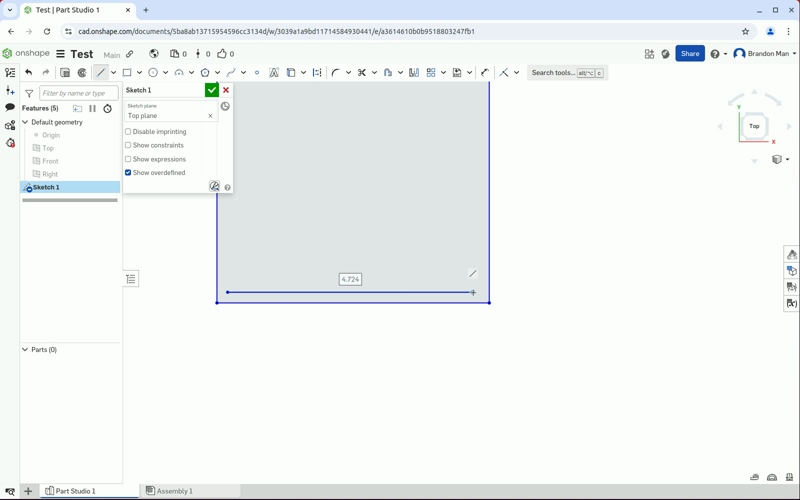
scroll(-6)
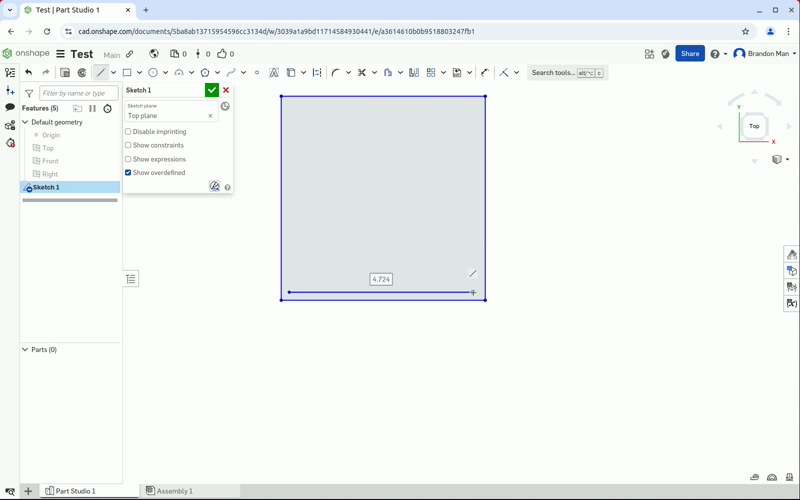
scroll(-6)
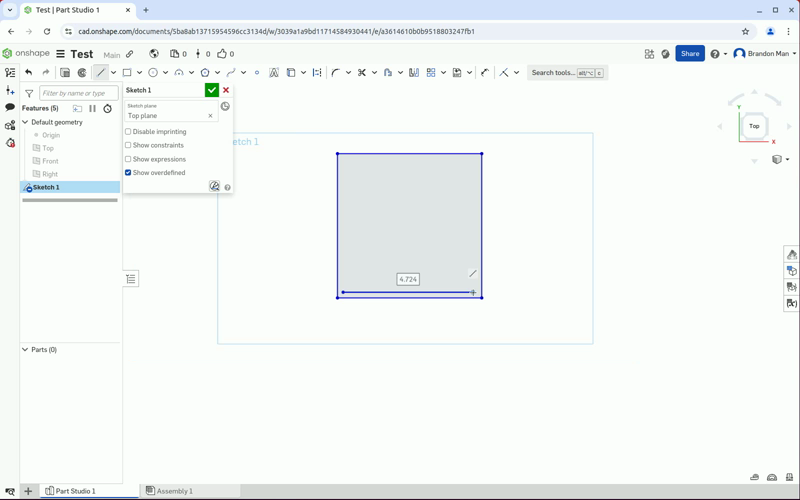
scroll(-6)
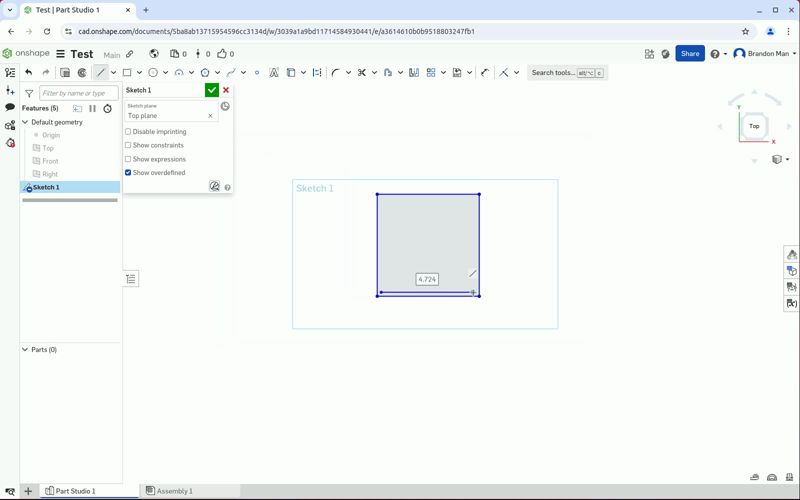
scroll(-6)
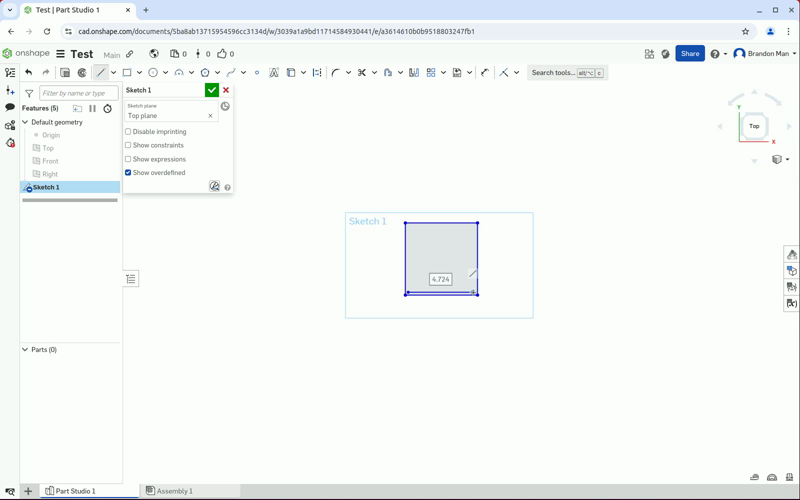
scroll(-6)
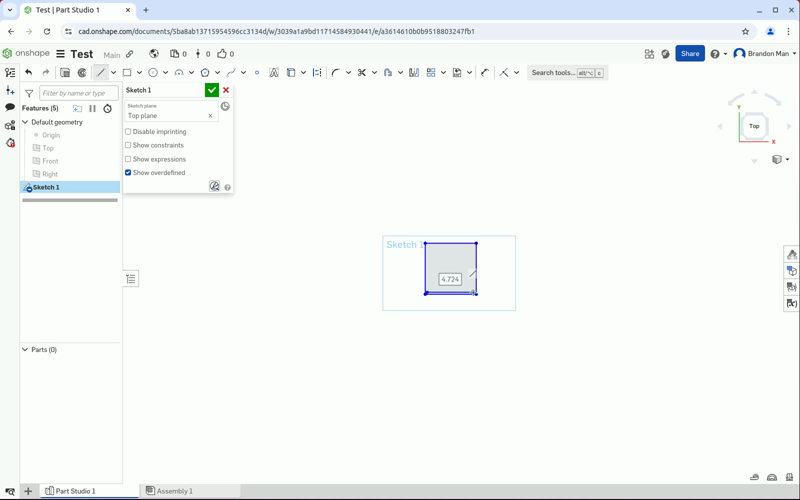
scroll(-6)
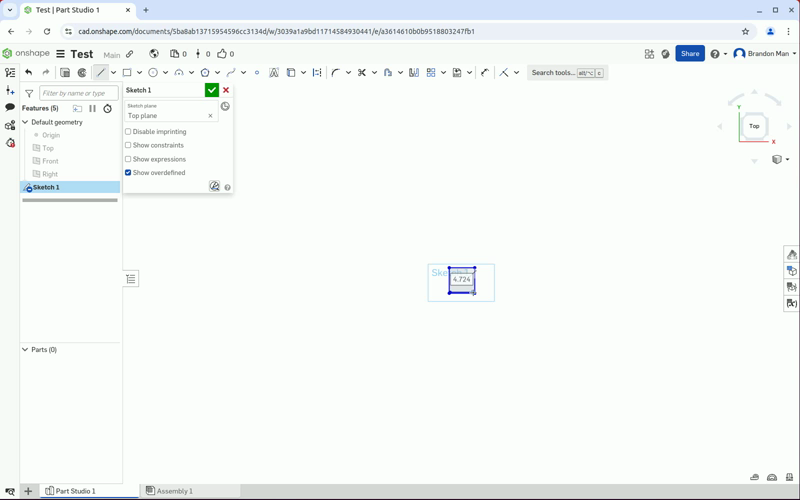
key_up(shift)
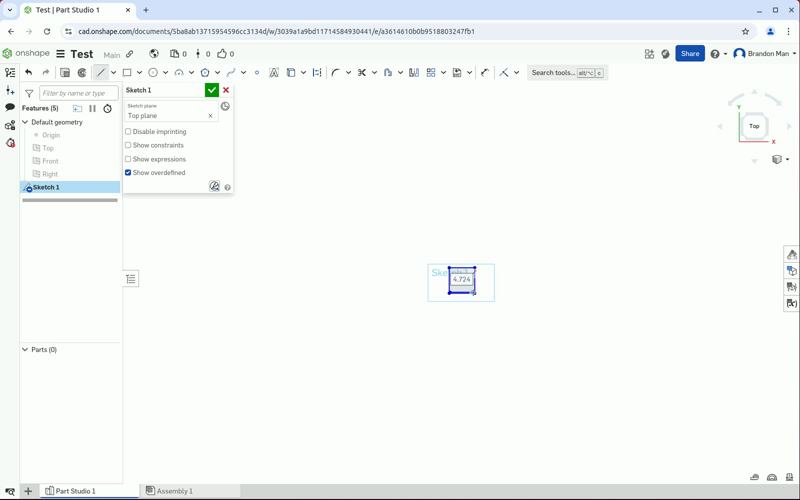
key_down(shift)
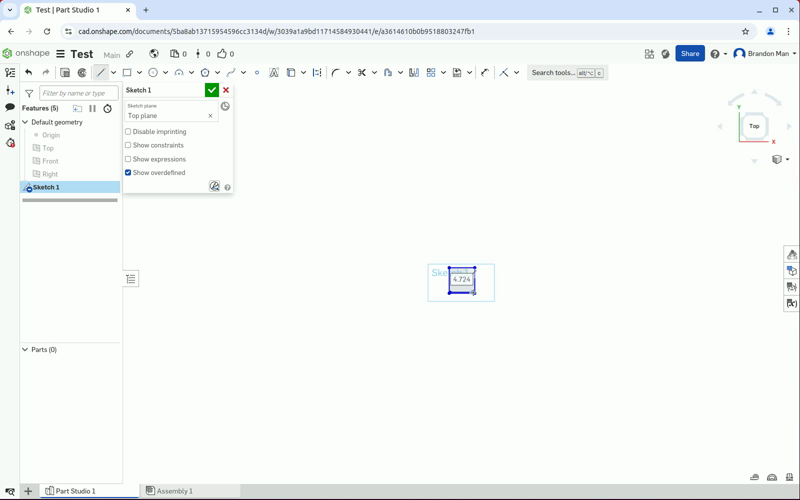
mouse_move(503, 292)
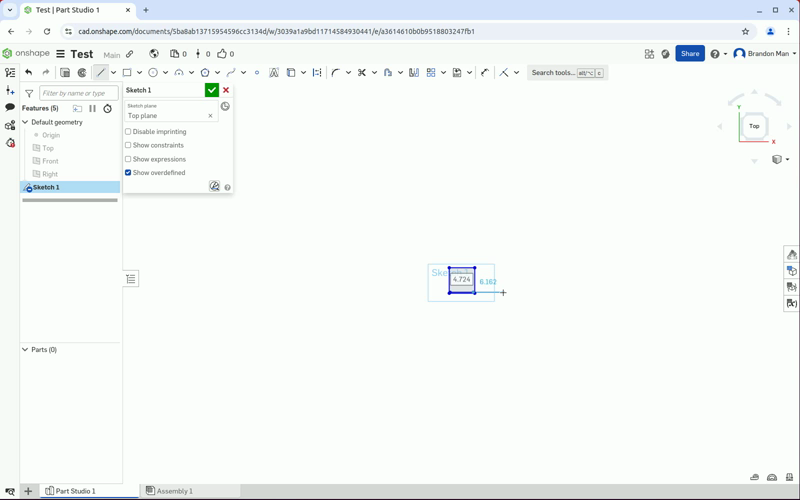
mouse_move(473, 269)
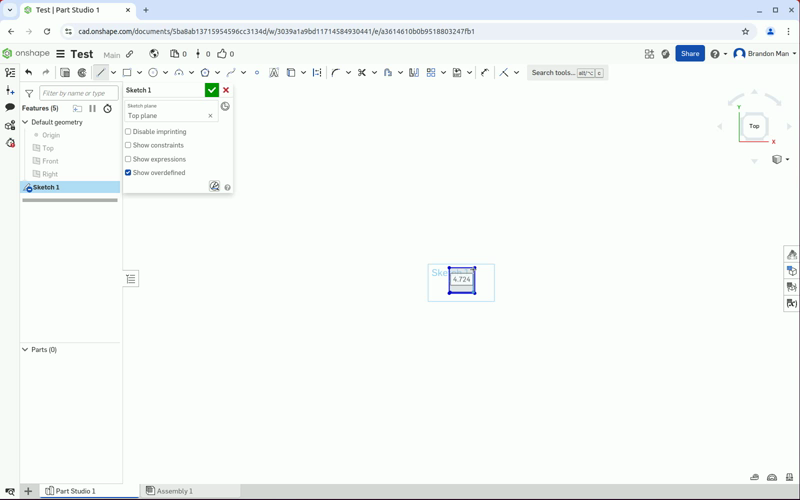
scroll(6)
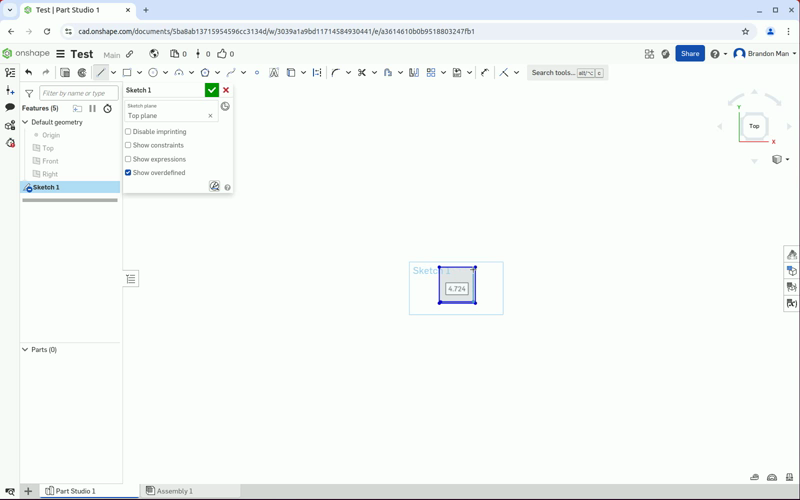
scroll(6)
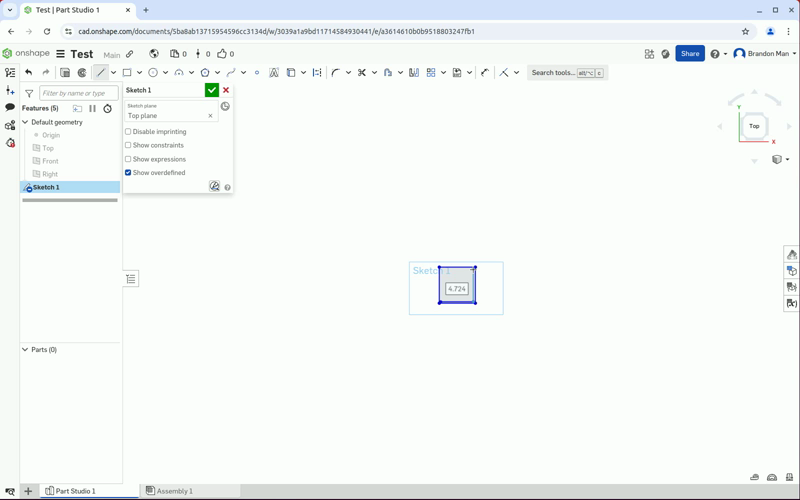
scroll(6)
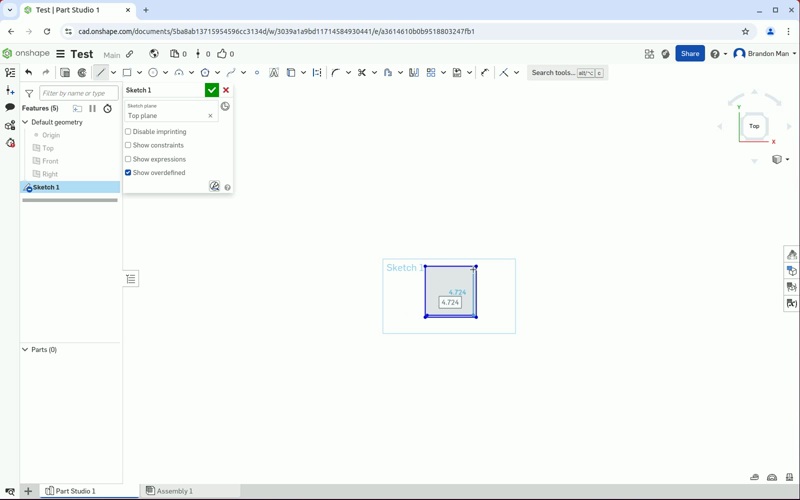
scroll(6)
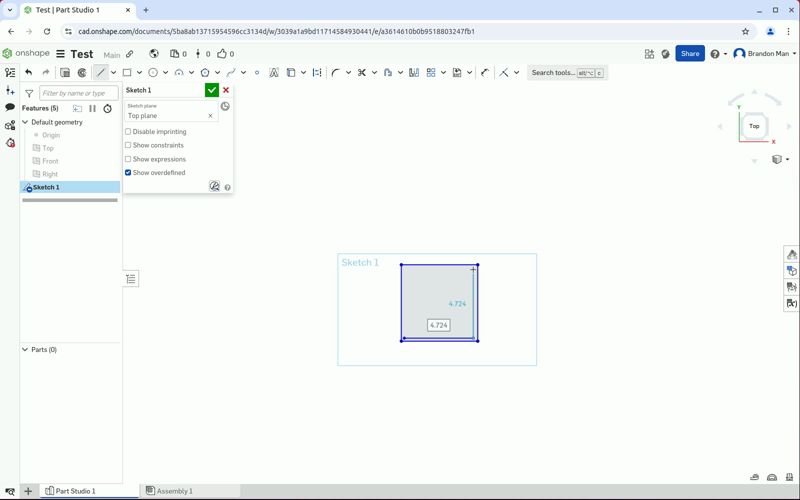
scroll(6)
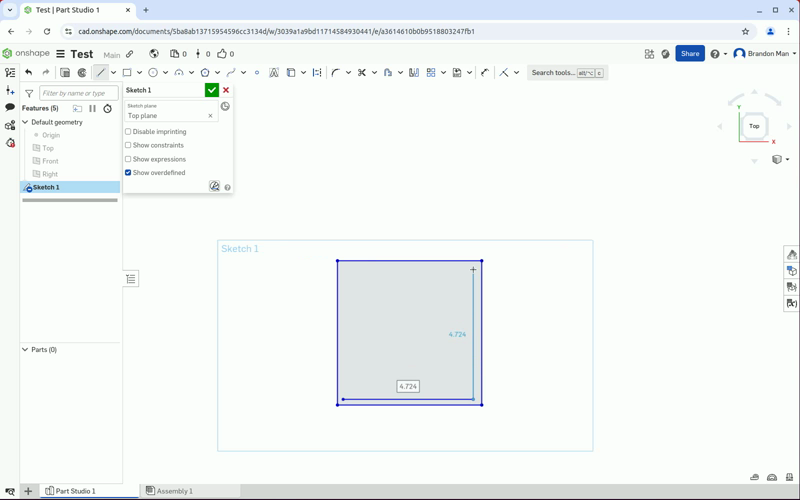
scroll(6)
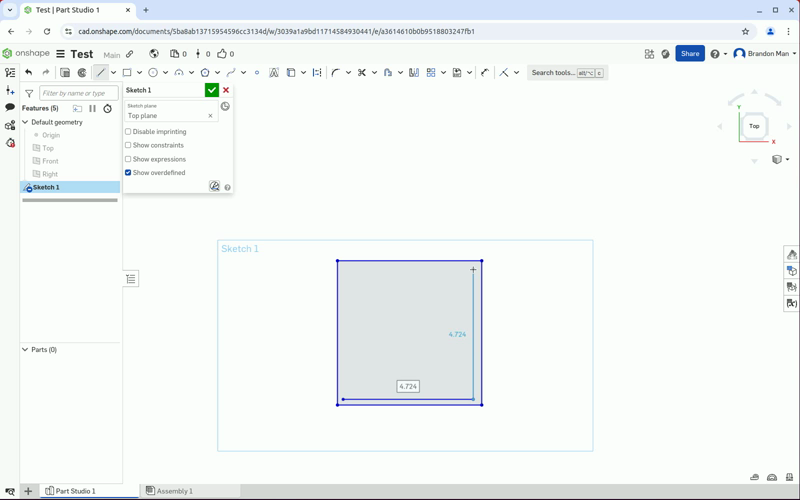
scroll(6)
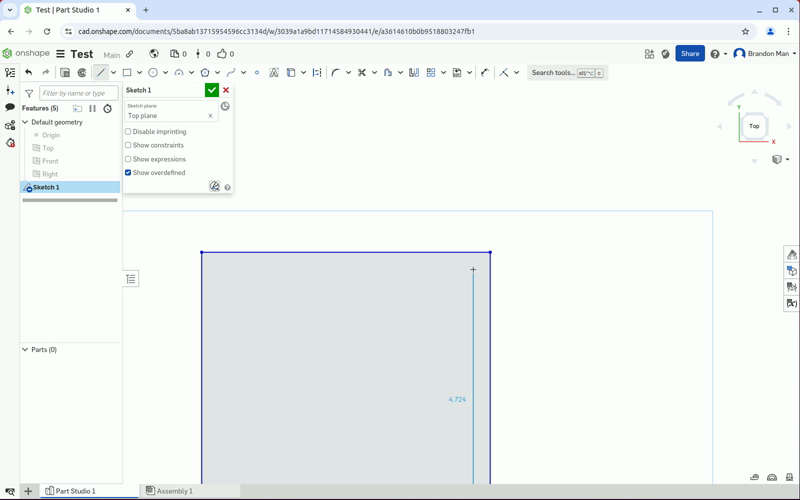
click(473, 269)
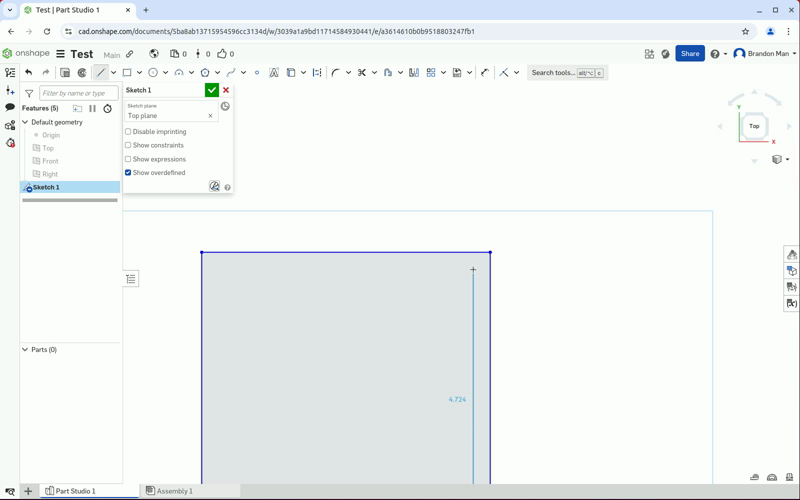
scroll(-6)
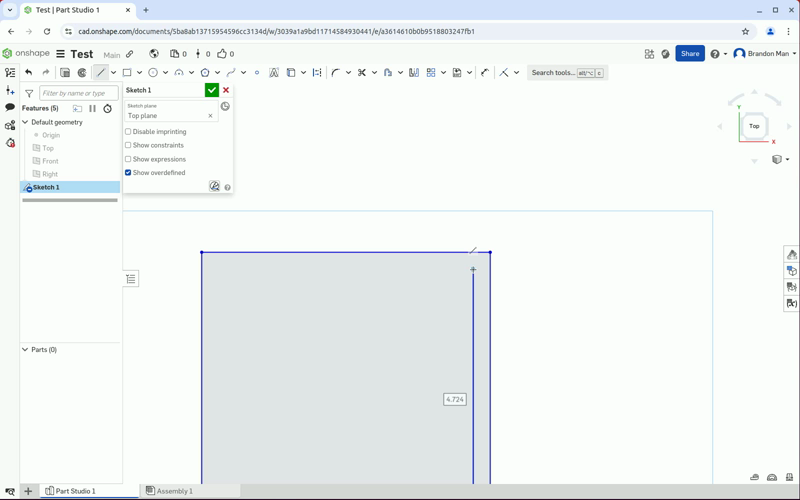
scroll(-6)
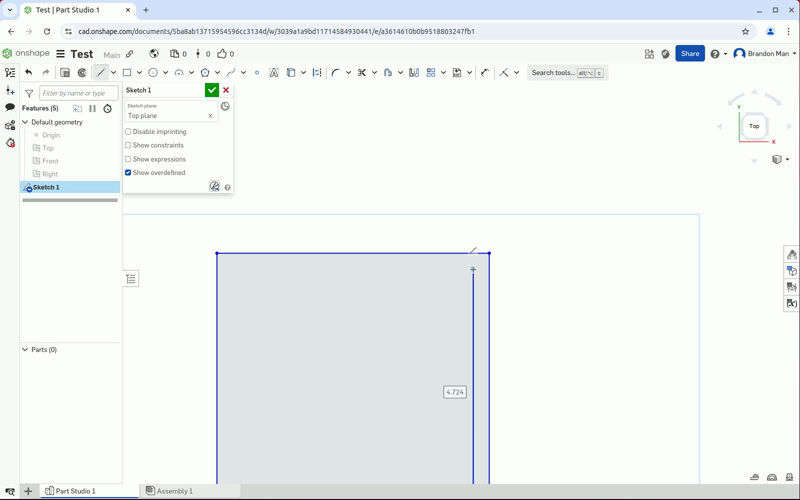
scroll(-6)
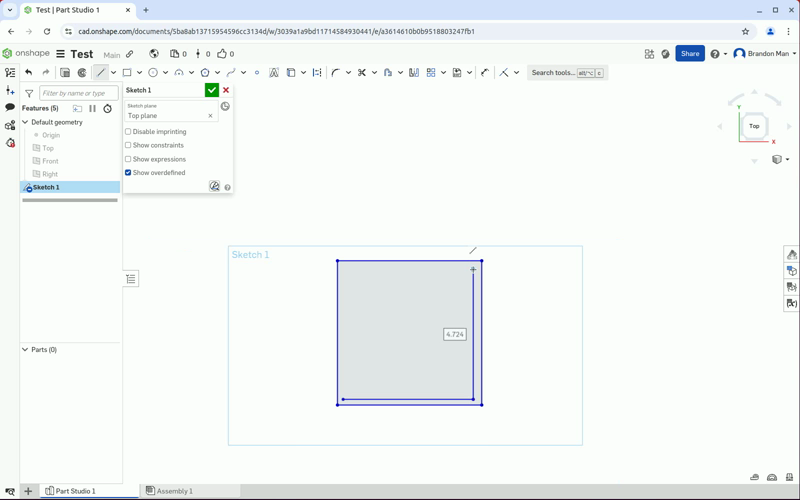
scroll(-6)
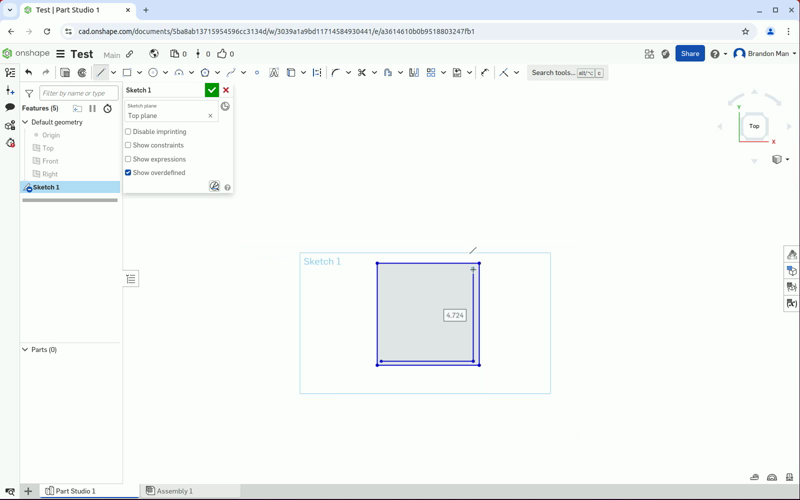
scroll(-6)
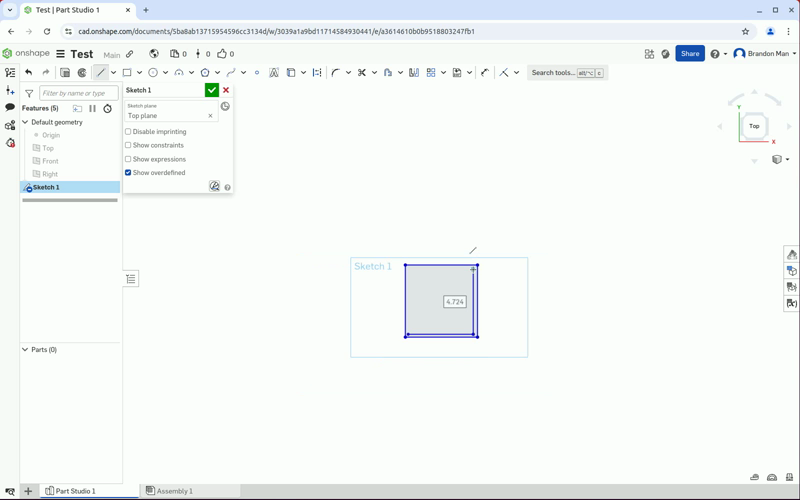
scroll(-6)
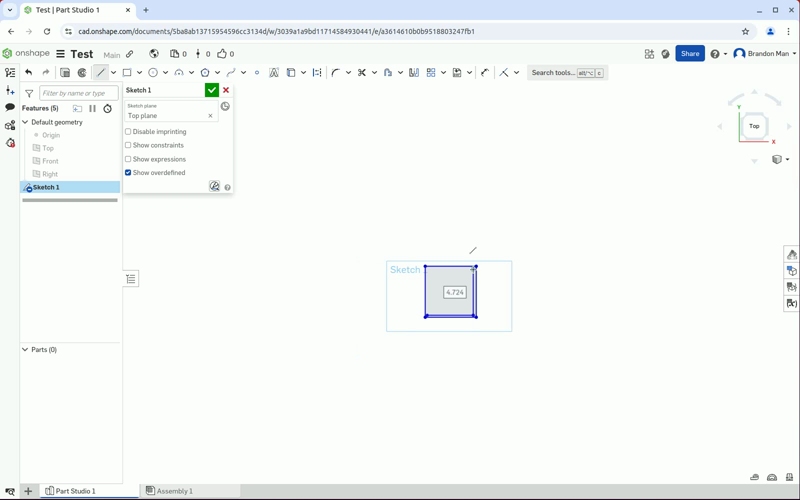
scroll(-6)
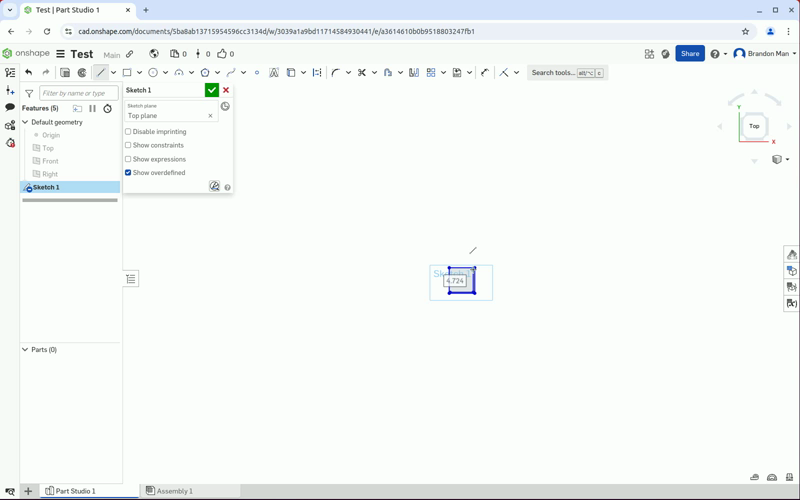
key_up(shift)
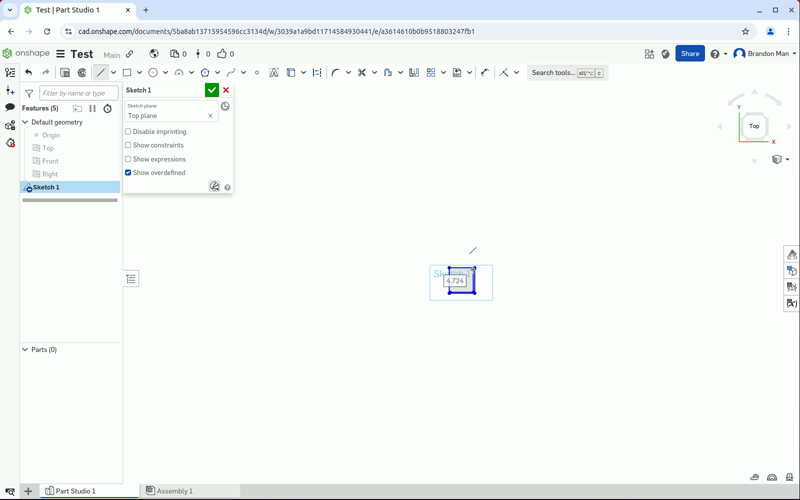
key_down(shift)
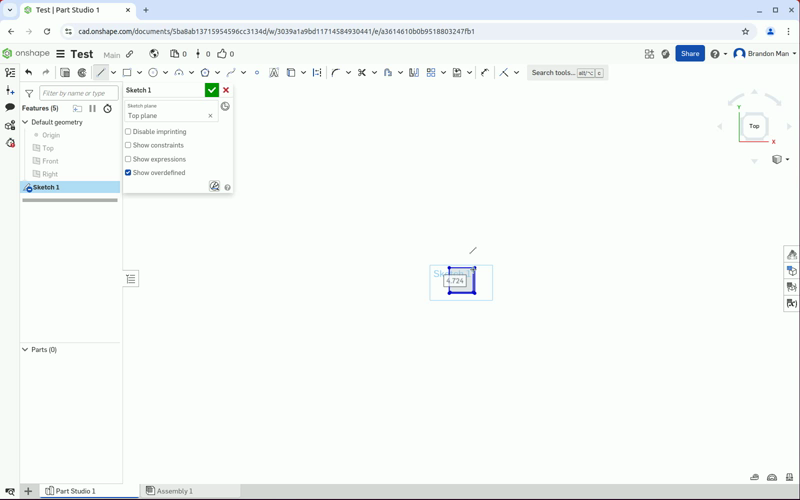
mouse_move(503, 269)
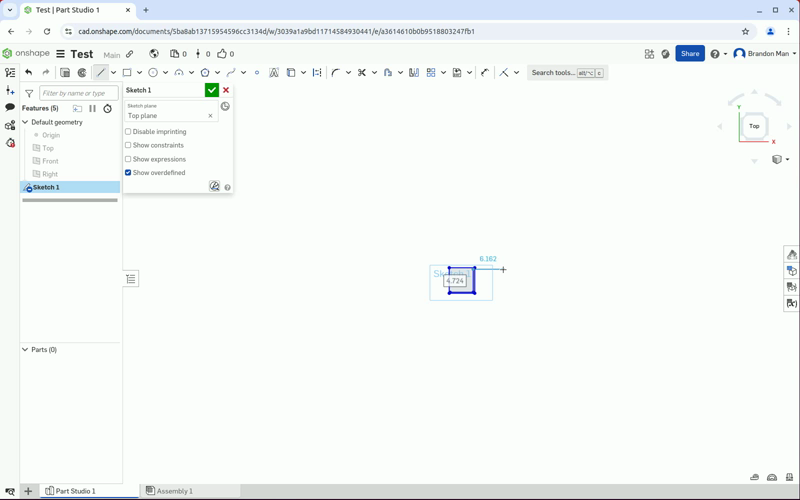
mouse_move(450, 269)
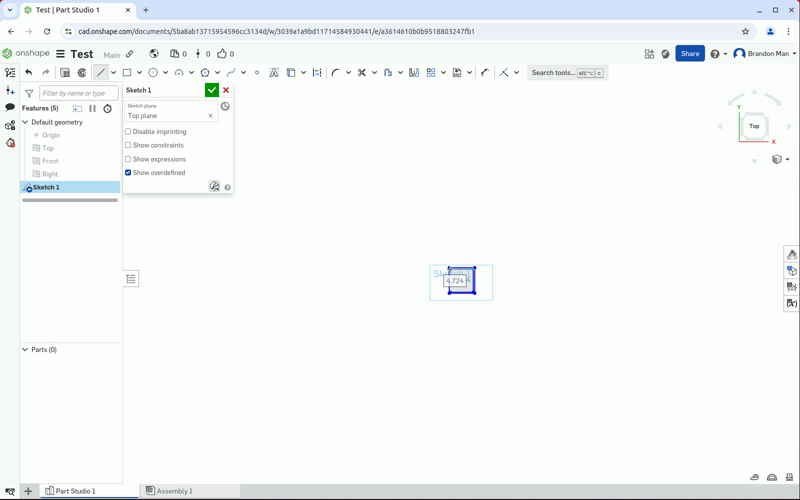
scroll(6)
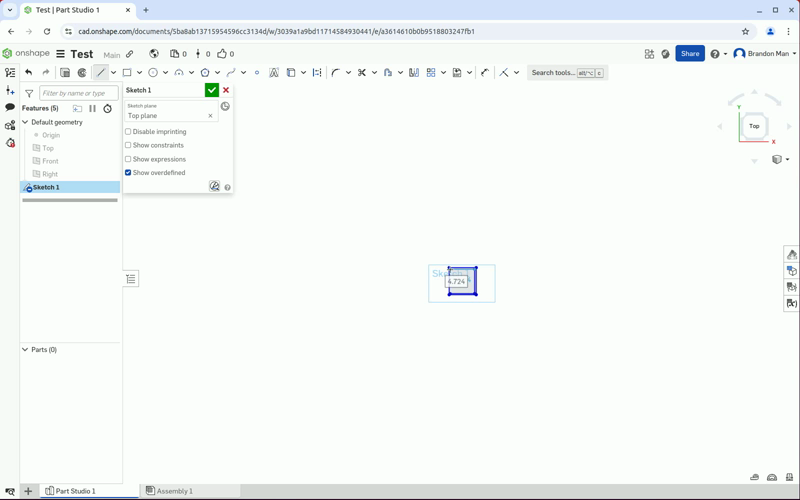
scroll(6)
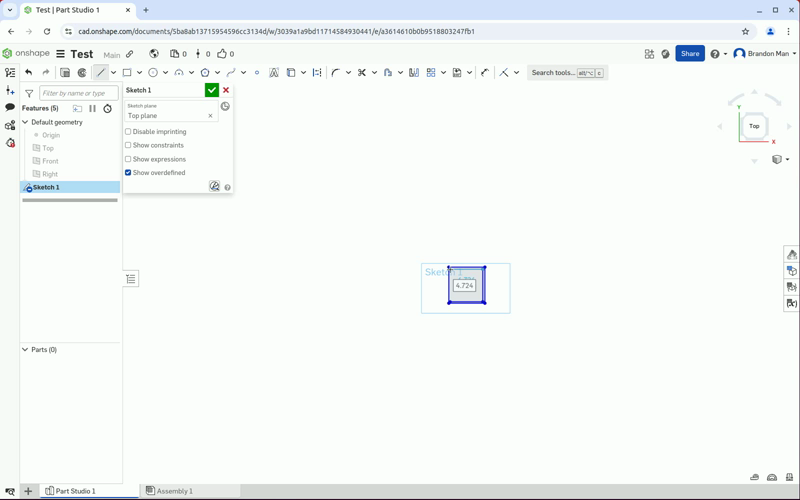
scroll(6)
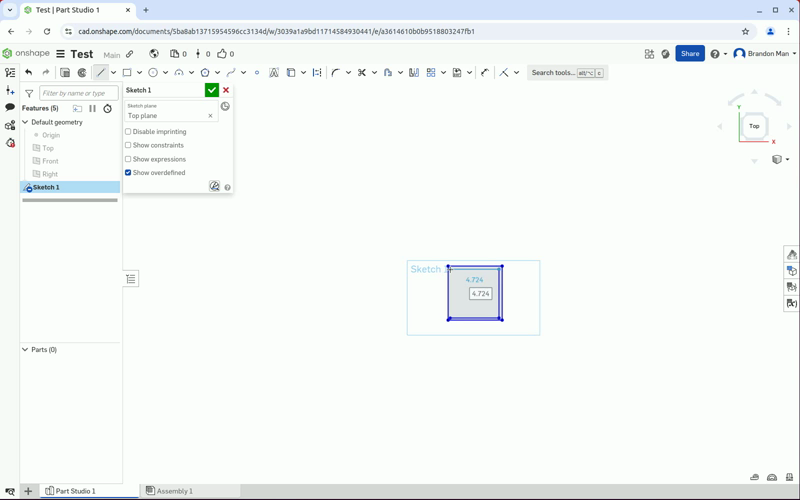
scroll(6)
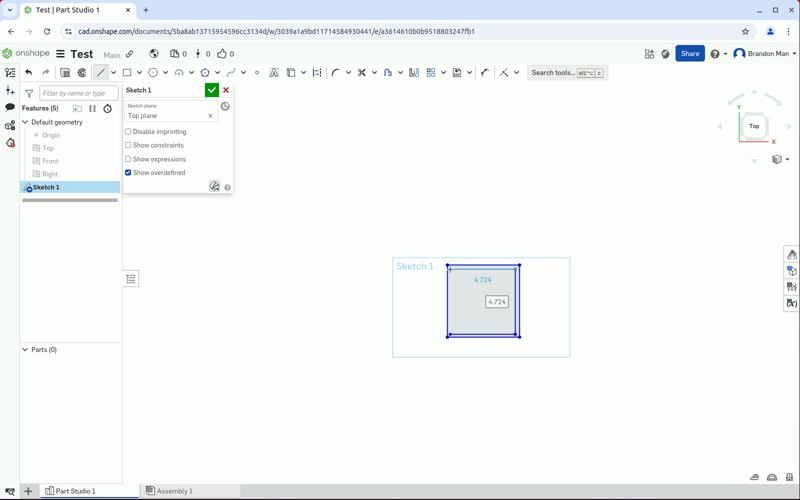
scroll(6)
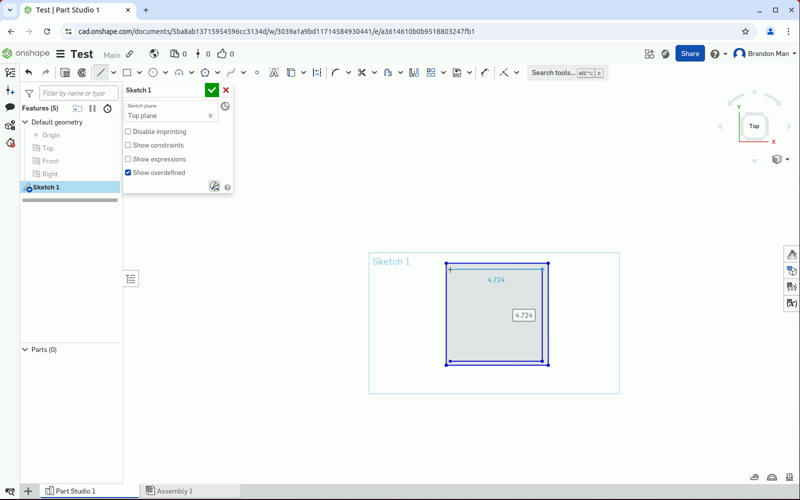
scroll(6)
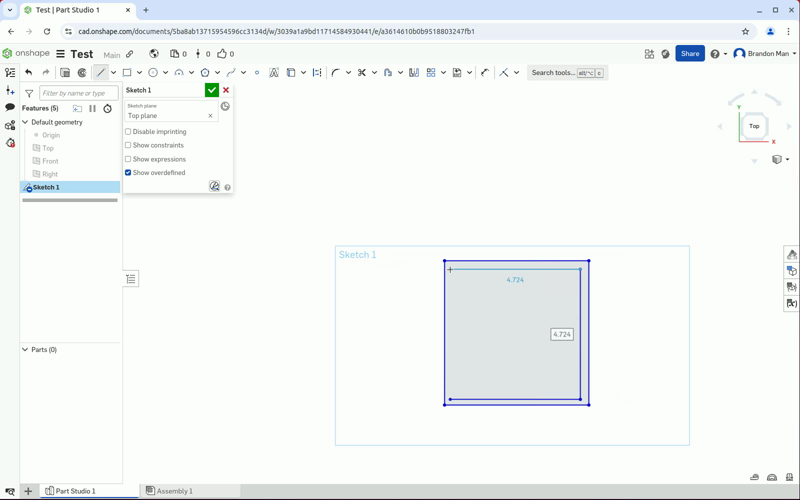
scroll(6)
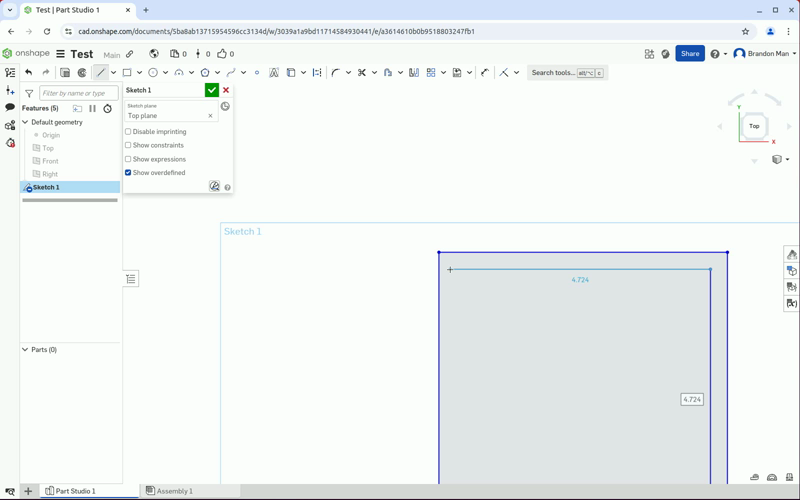
click(450, 269)
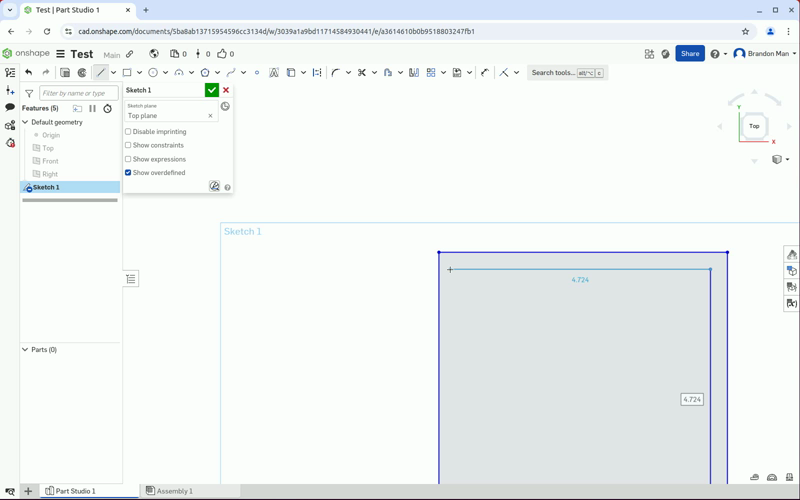
scroll(-6)
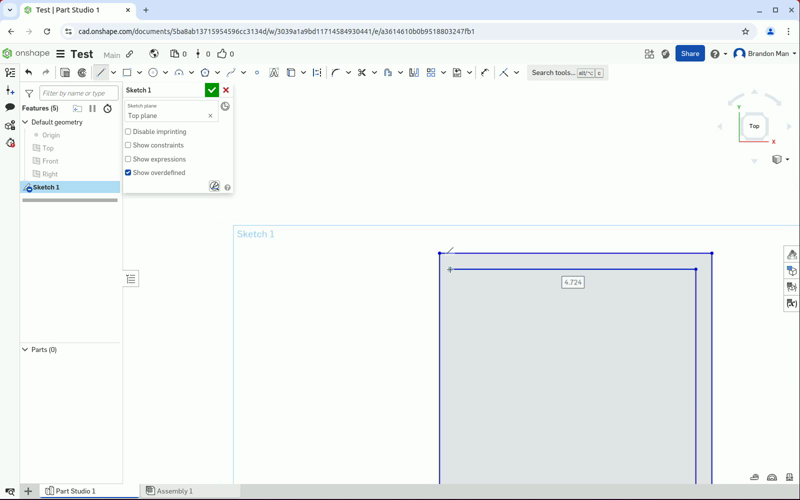
scroll(-6)
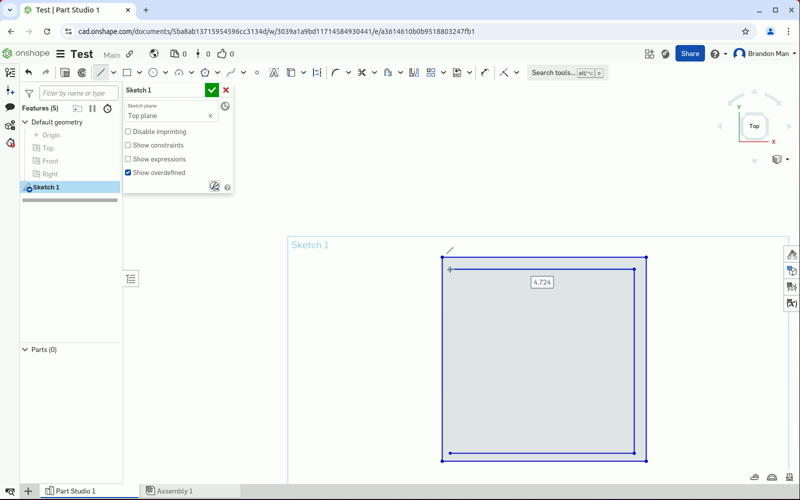
scroll(-6)
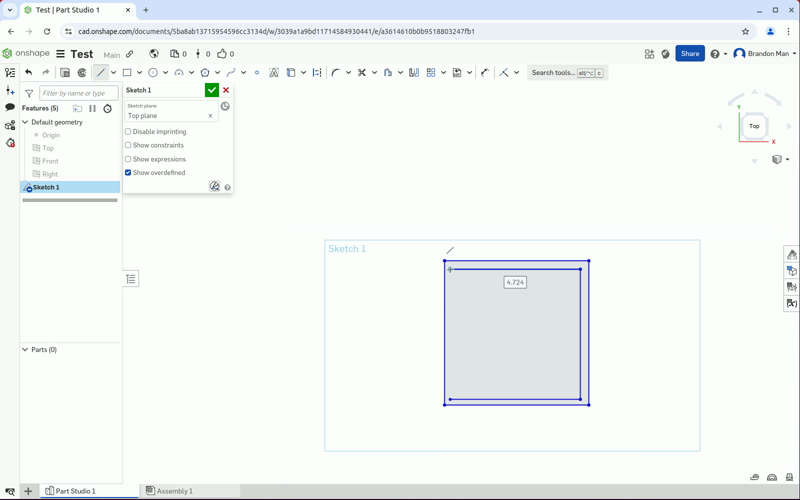
scroll(-6)
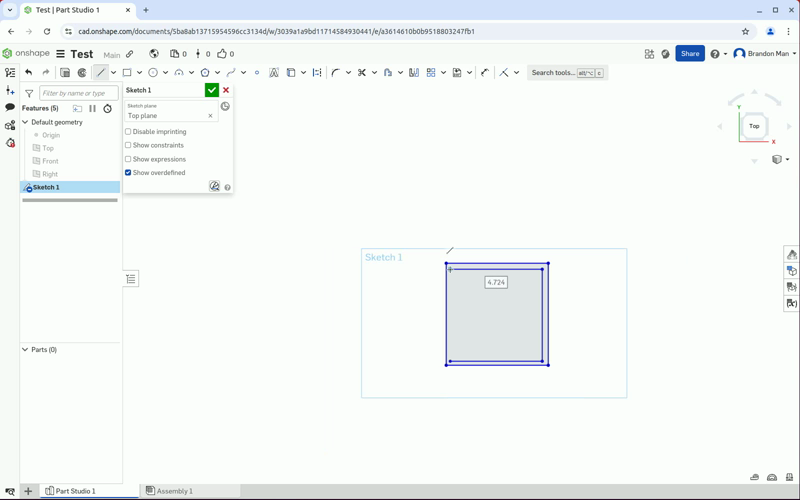
scroll(-6)
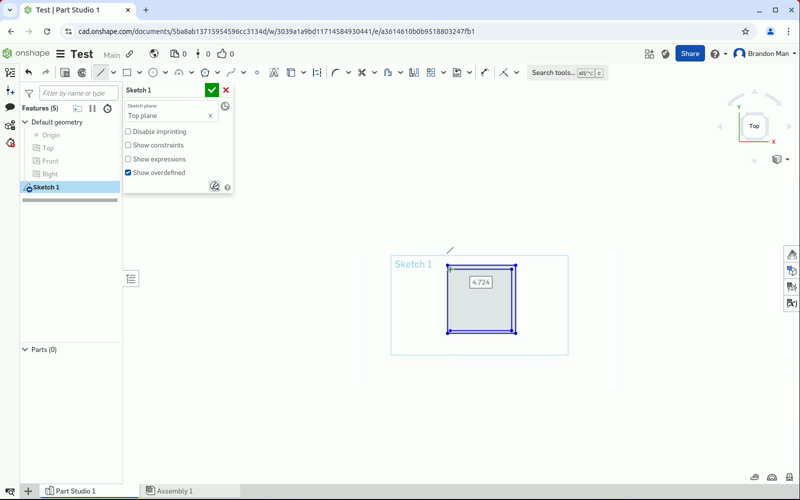
scroll(-6)
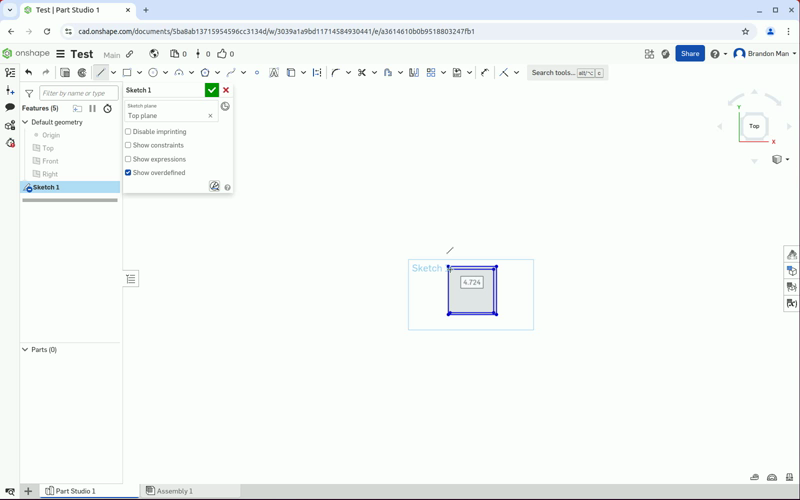
scroll(-6)
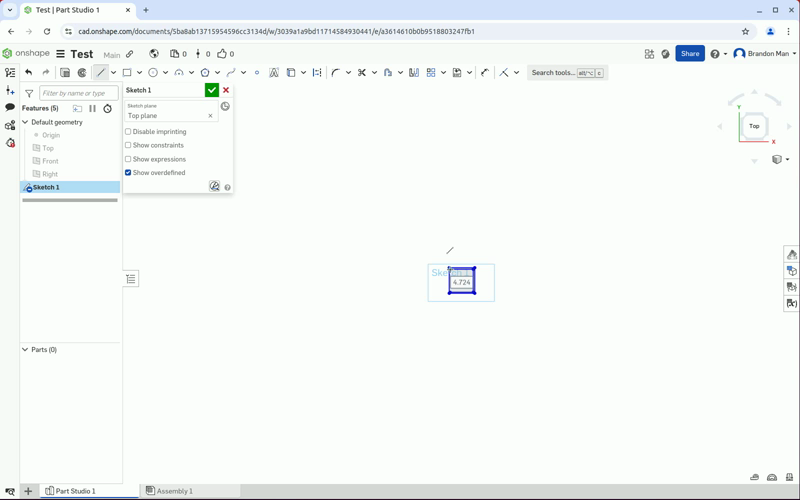
key_up(shift)
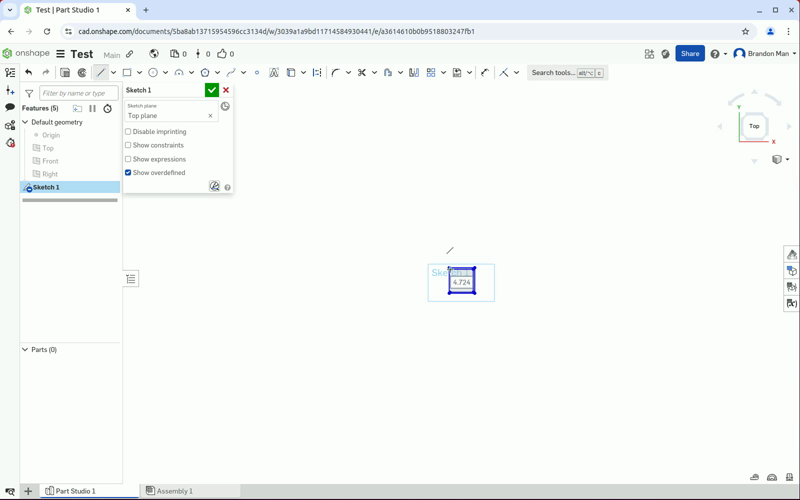
mouse_move(480, 269)
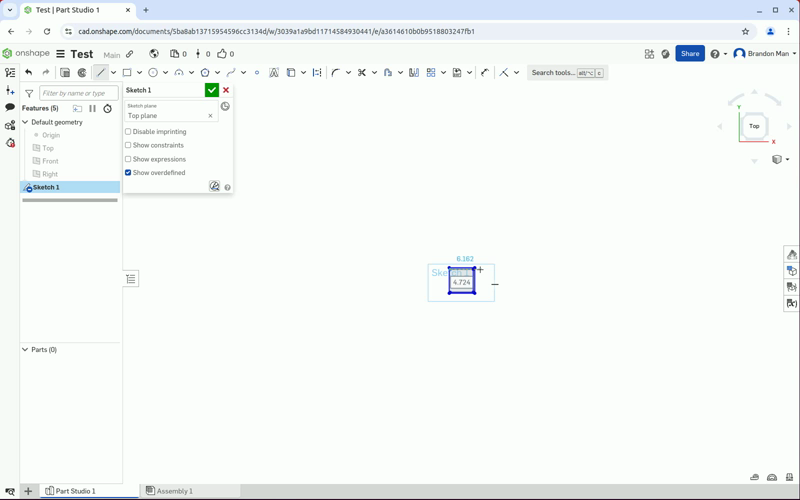
key_down(shift)
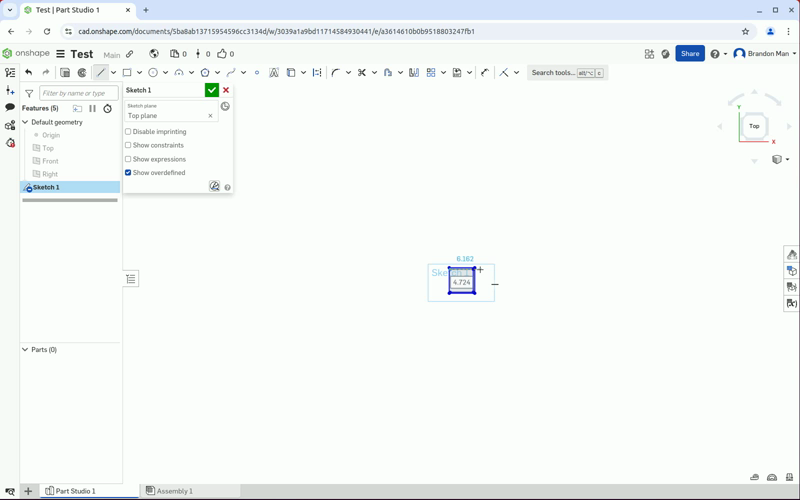
mouse_move(450, 292)
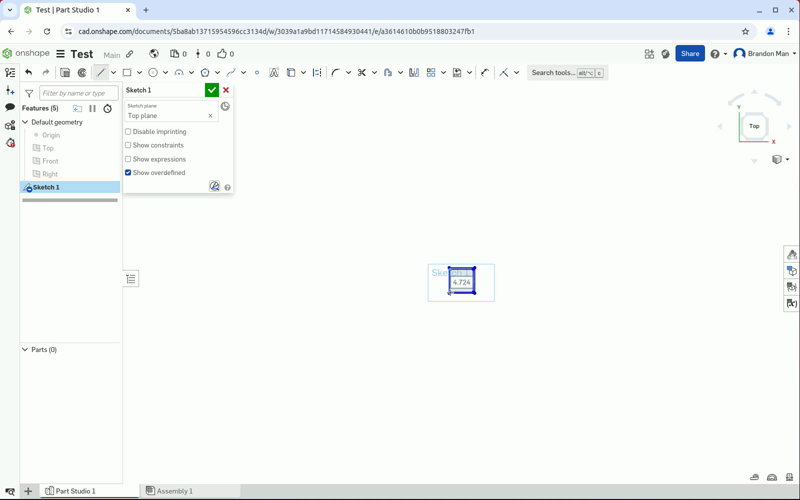
scroll(6)
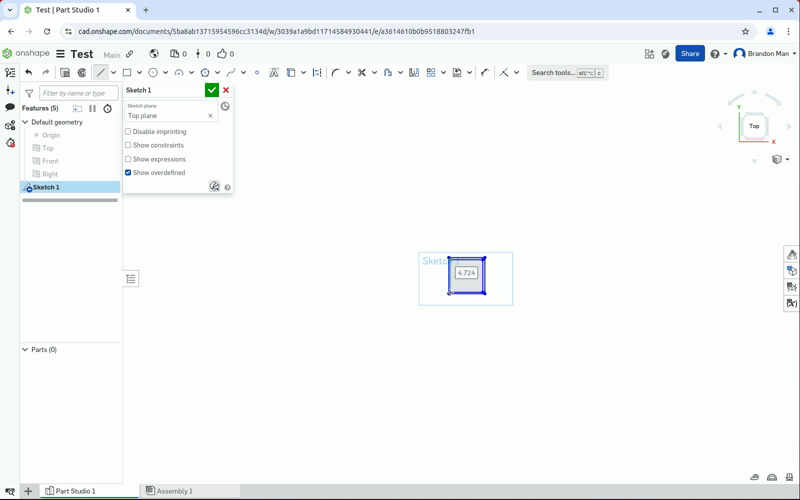
scroll(6)
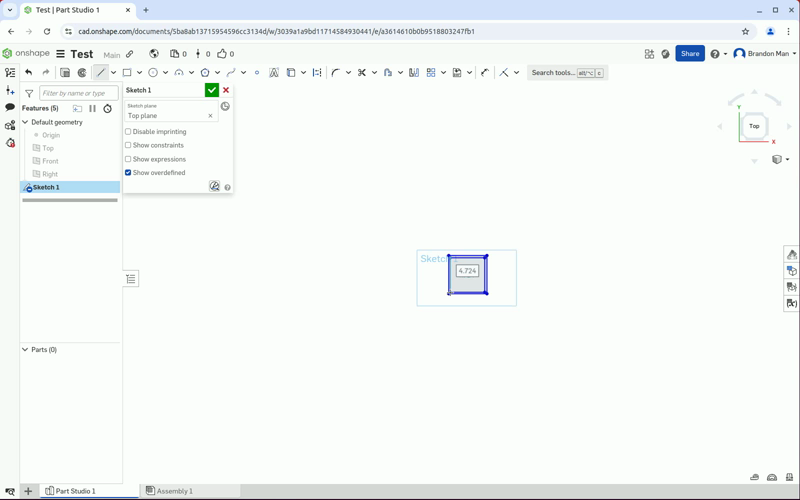
scroll(6)
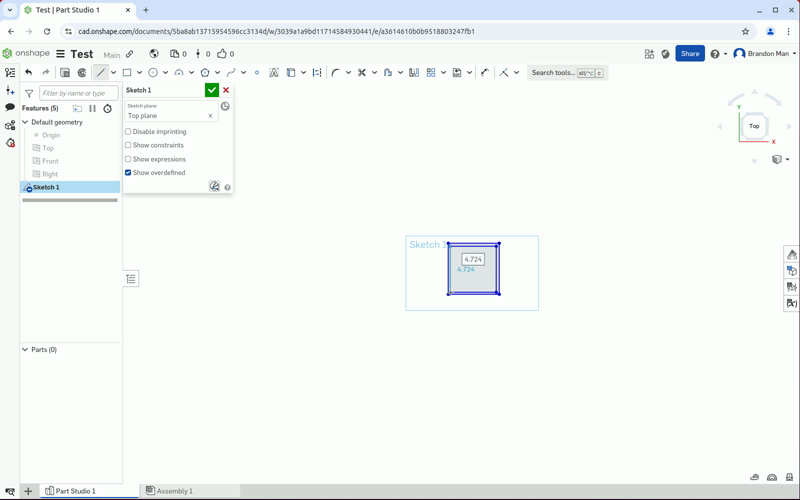
scroll(6)
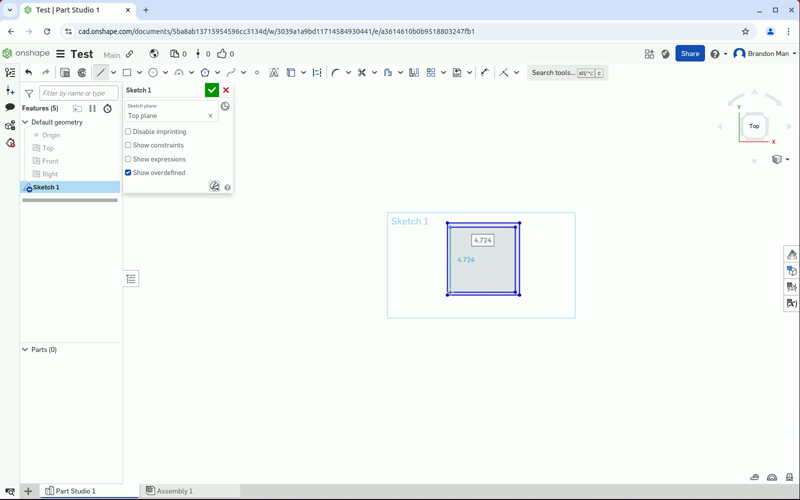
scroll(6)
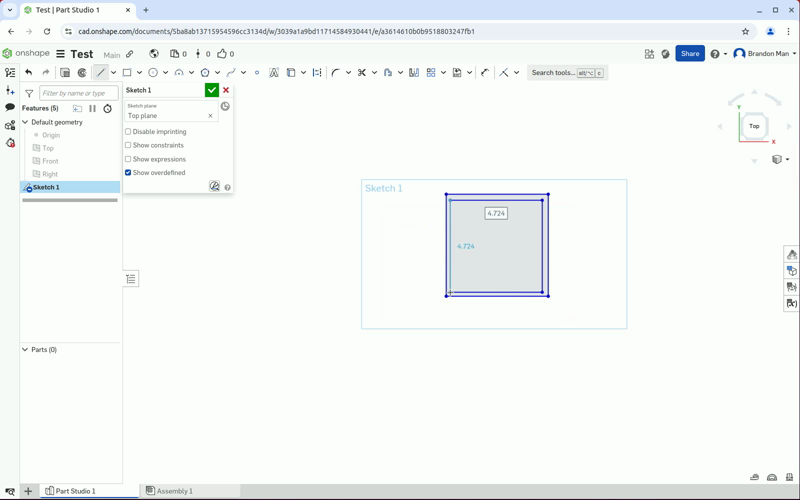
scroll(6)
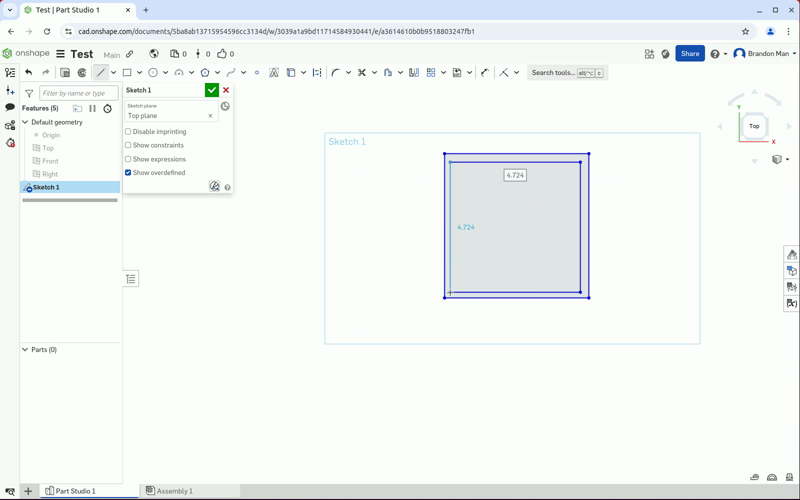
scroll(6)
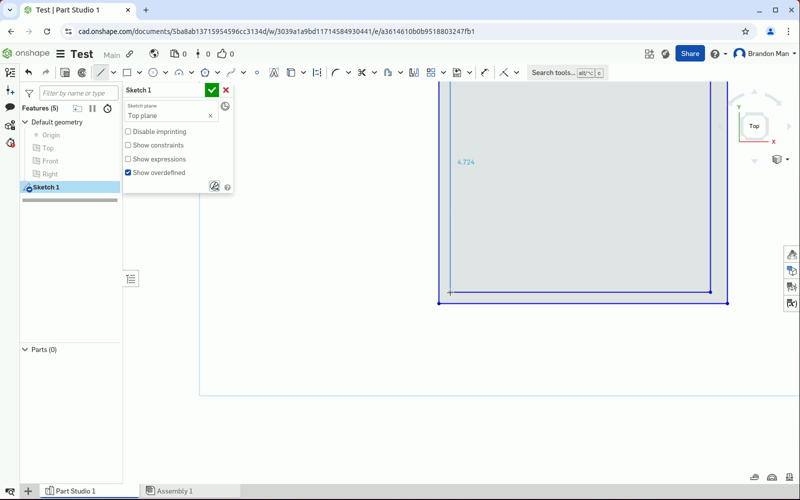
key_up(shift)
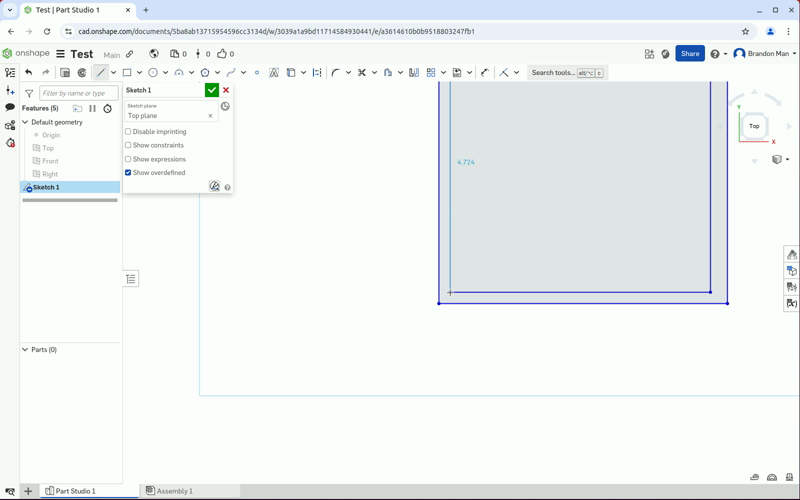
click(450, 292)
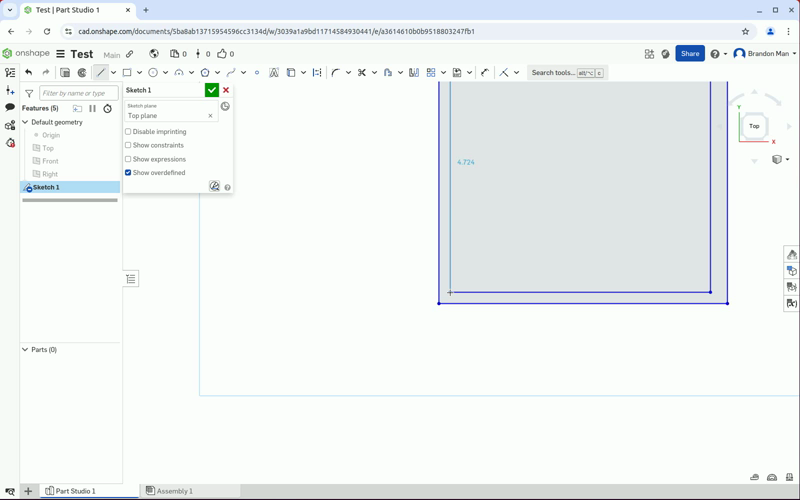
scroll(-6)
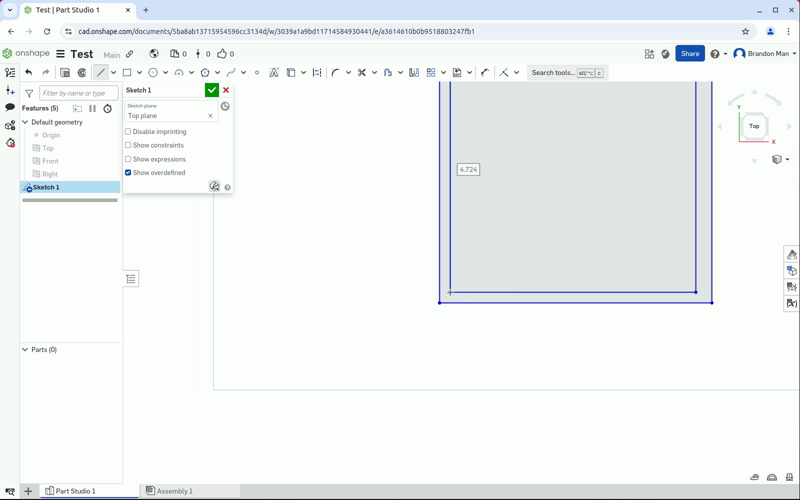
scroll(-6)
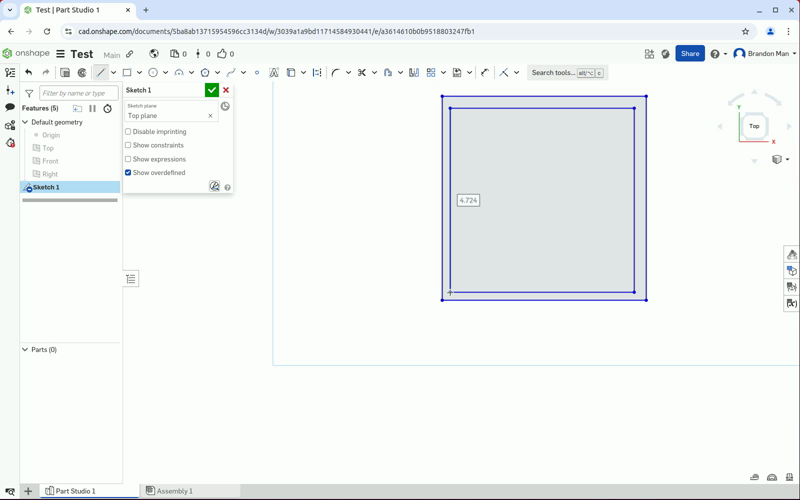
scroll(-6)
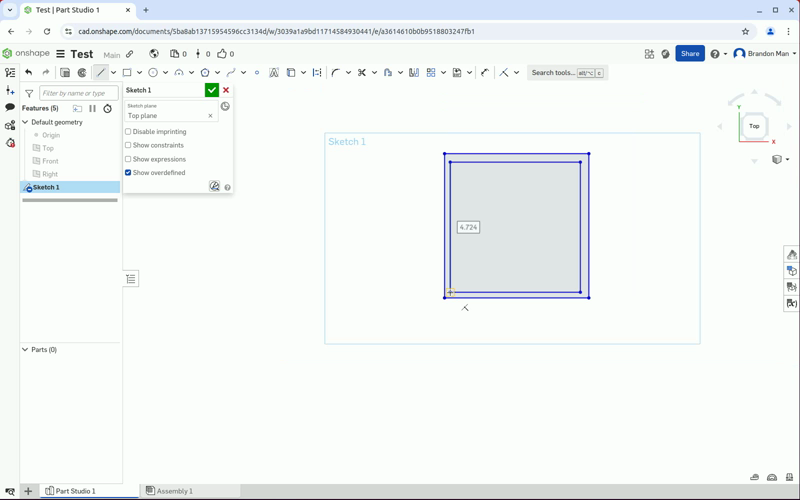
scroll(-6)
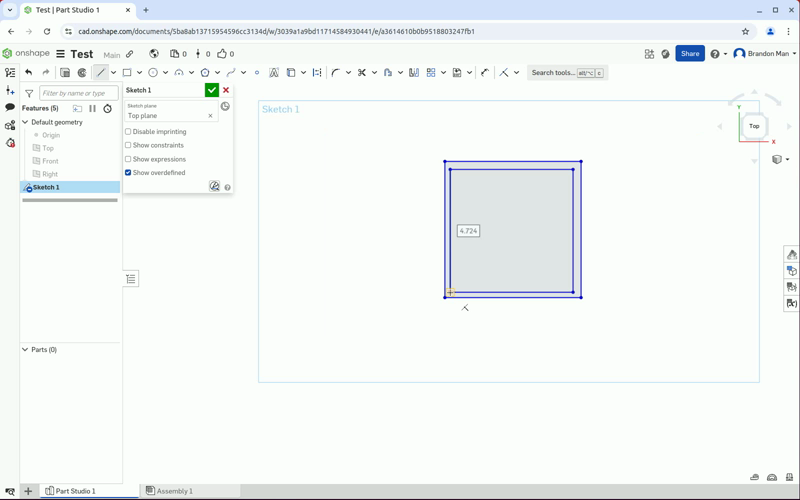
scroll(-6)
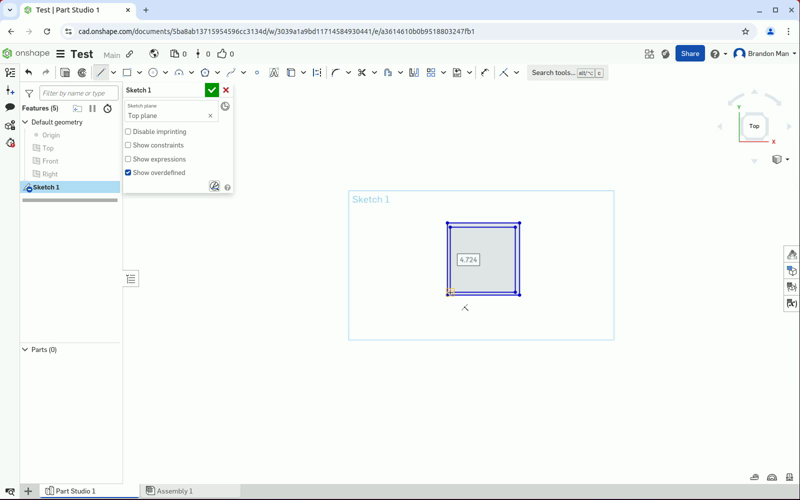
scroll(-6)
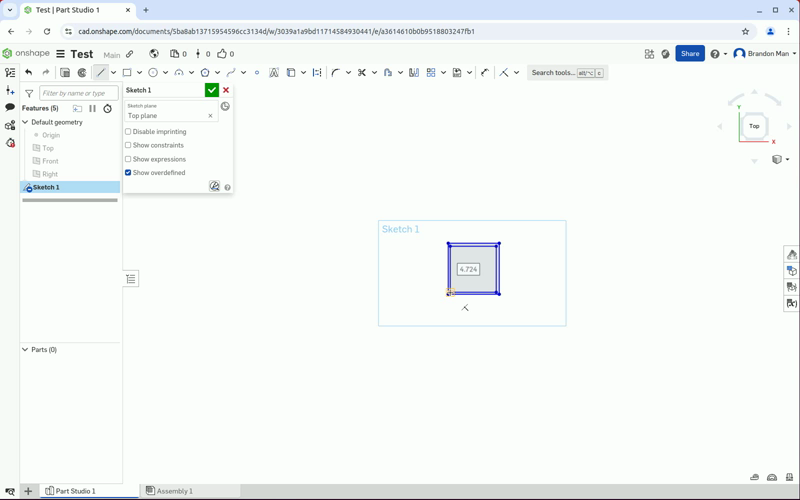
scroll(-6)
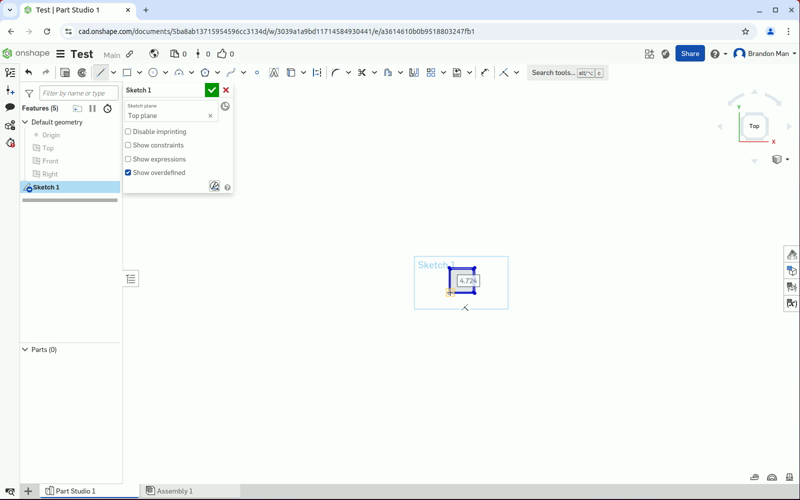
key(esc)
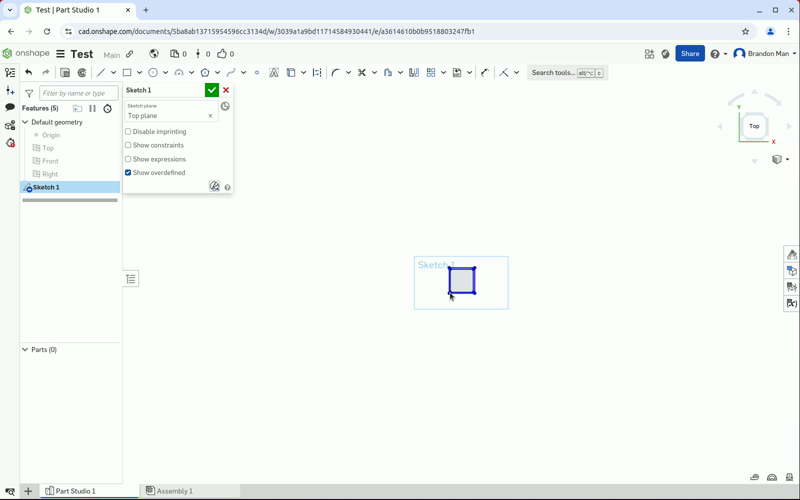
mouse_move(466, 292)
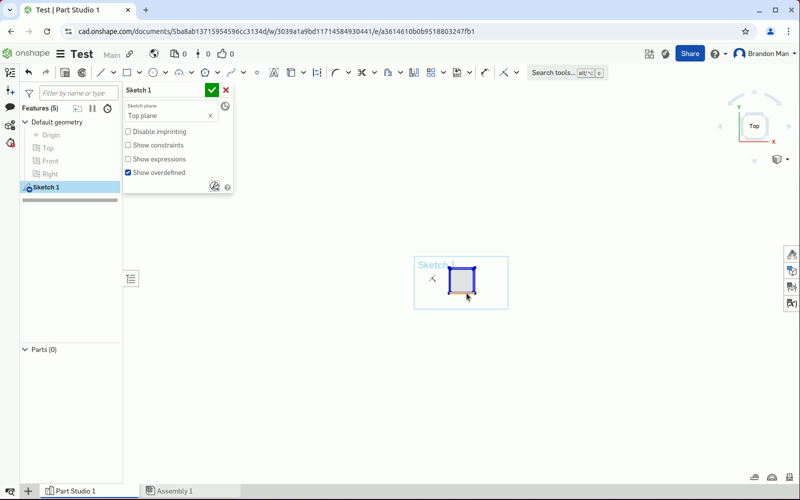
scroll(6)
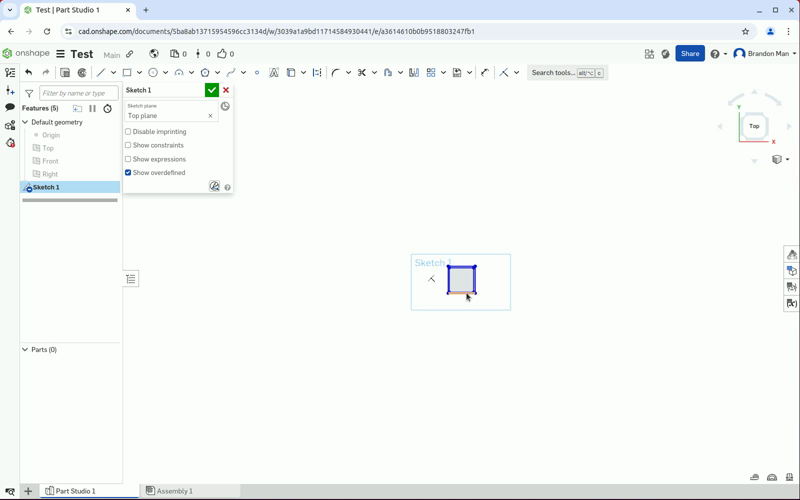
scroll(6)
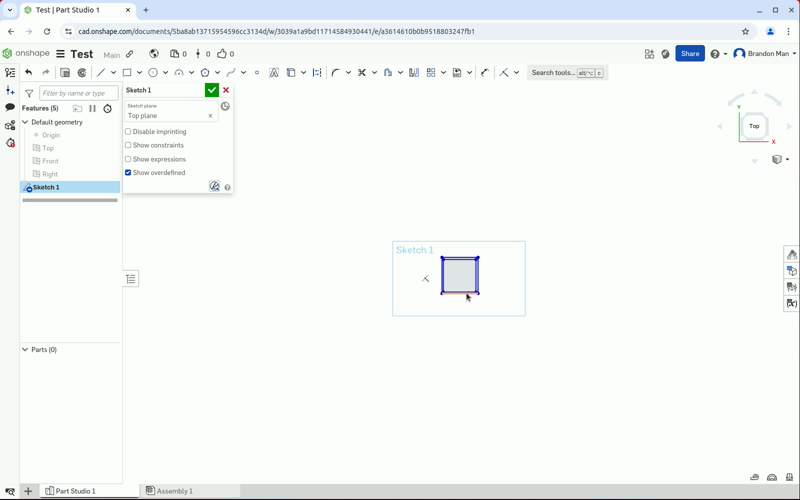
scroll(6)
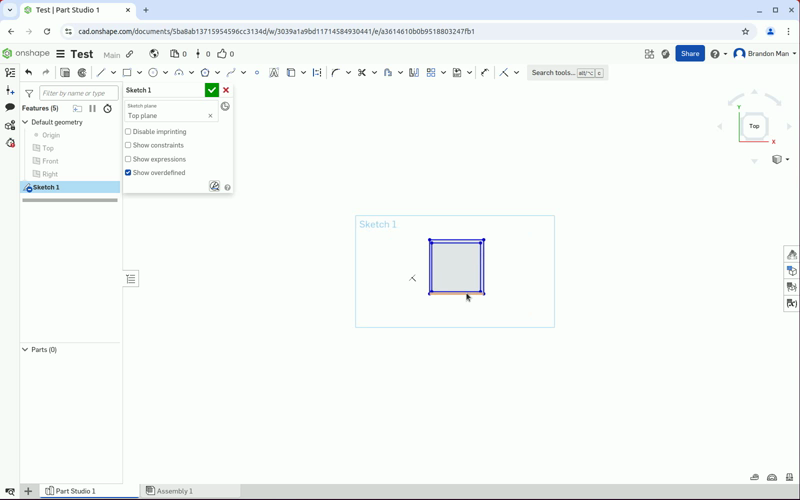
scroll(6)
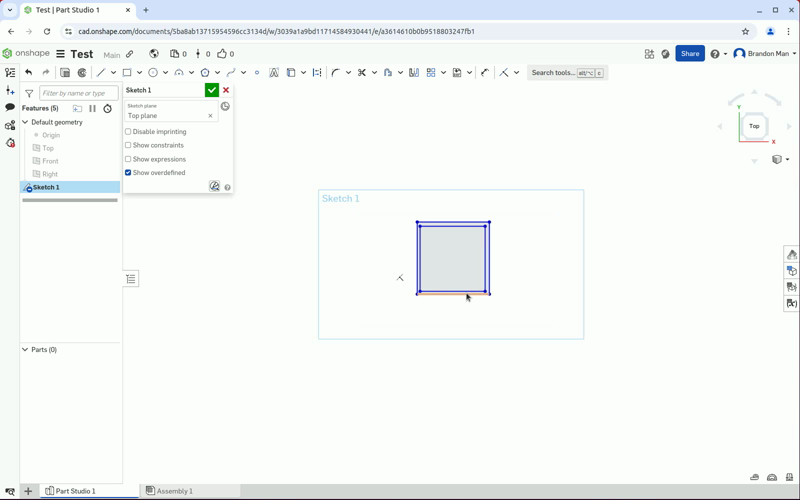
scroll(6)
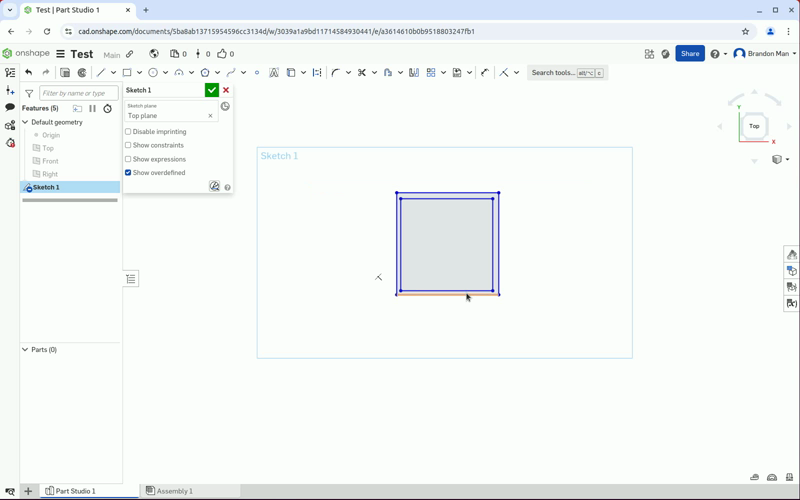
scroll(6)
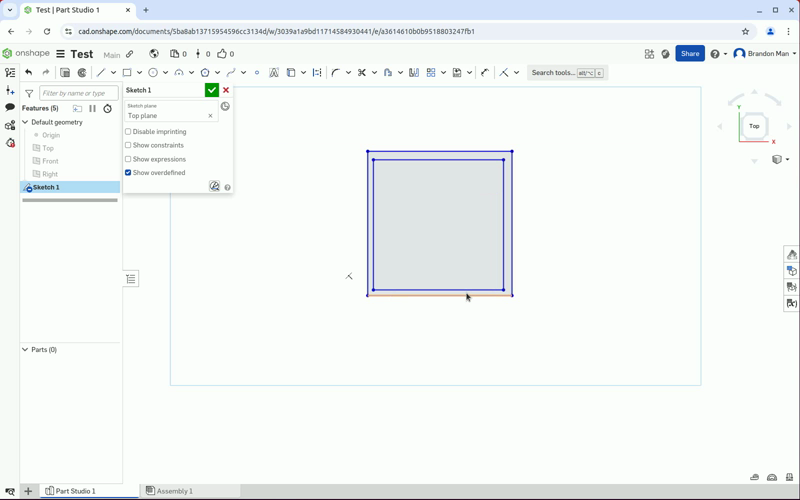
scroll(6)
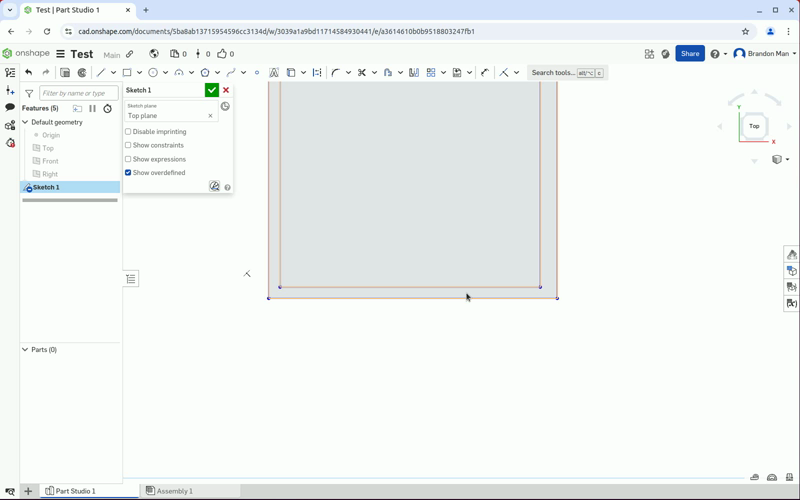
click(466, 292)
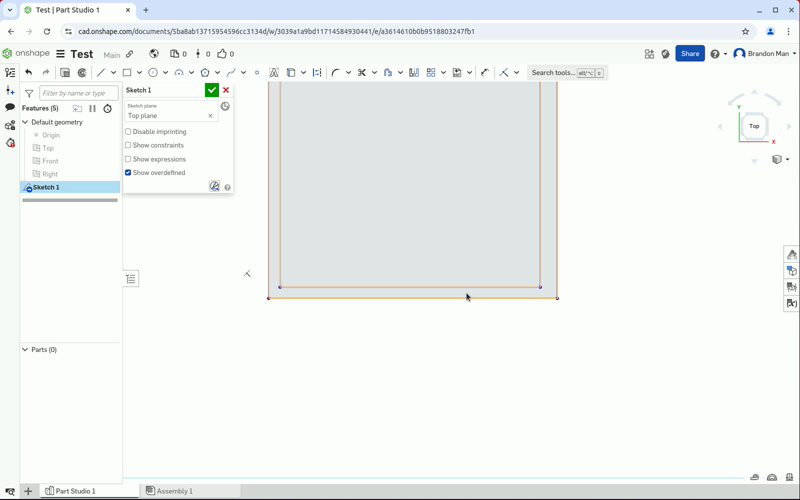
scroll(-6)
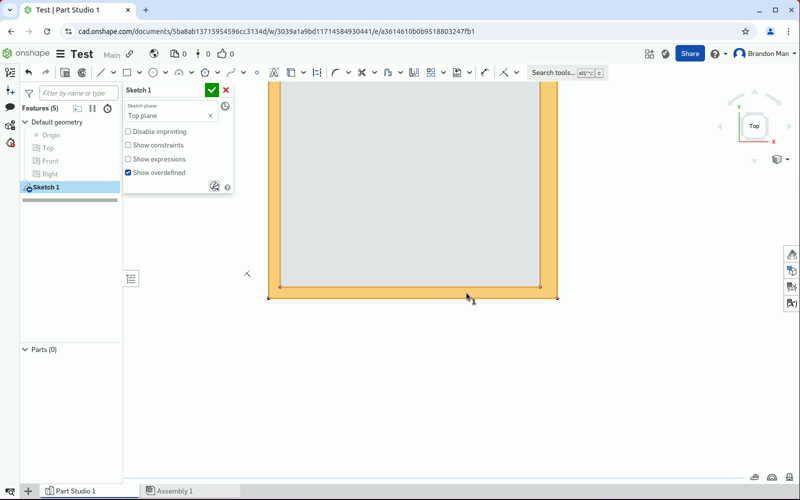
scroll(-6)
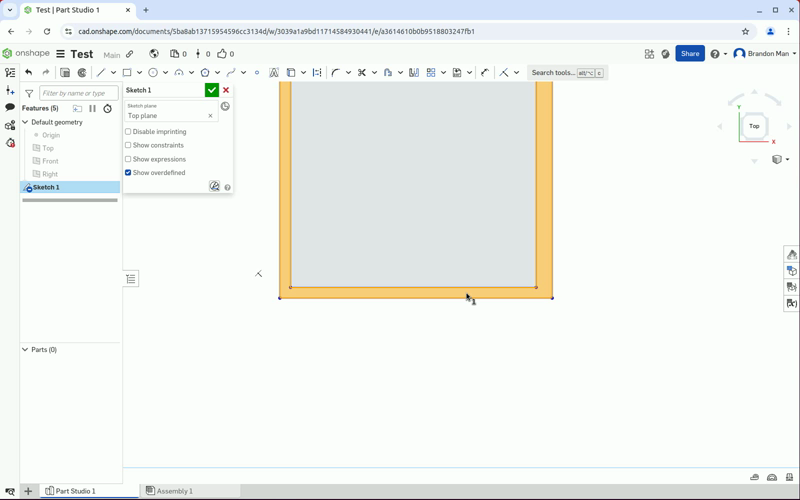
scroll(-6)
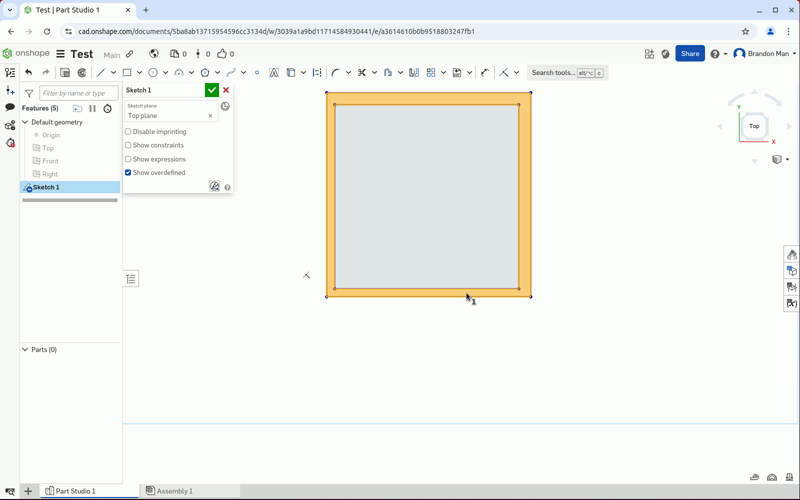
scroll(-6)
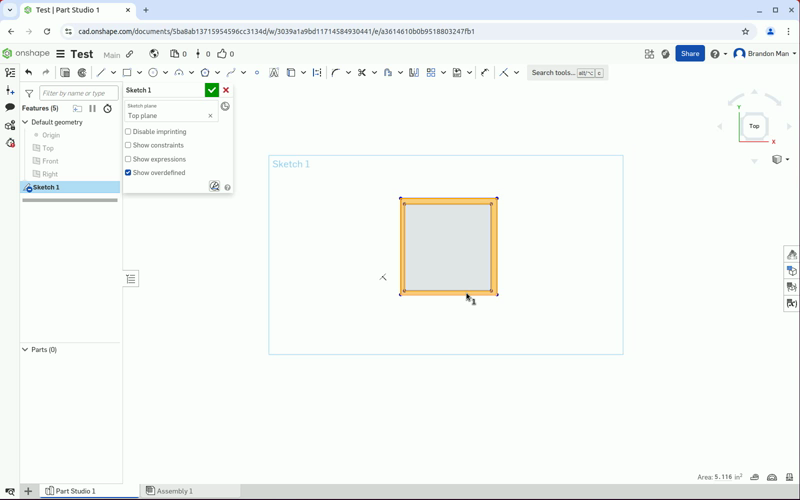
scroll(-6)
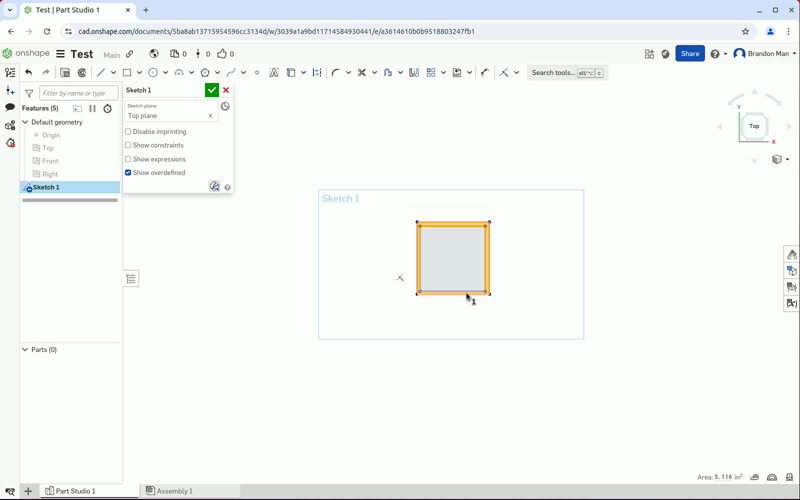
scroll(-6)
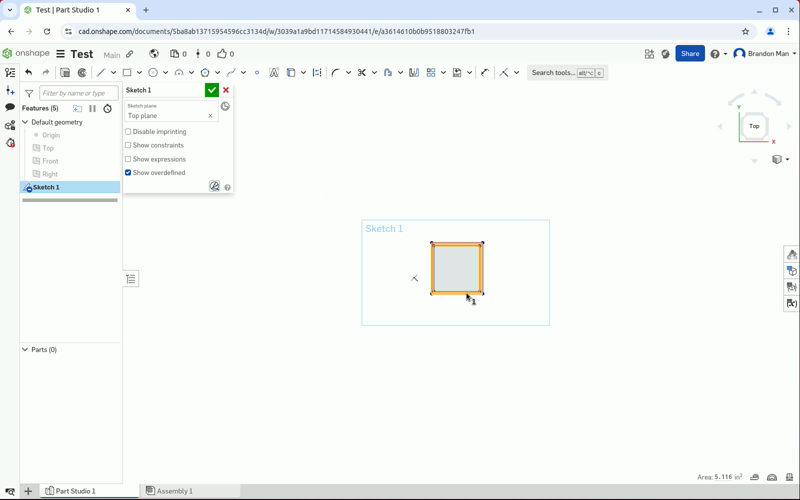
scroll(-6)
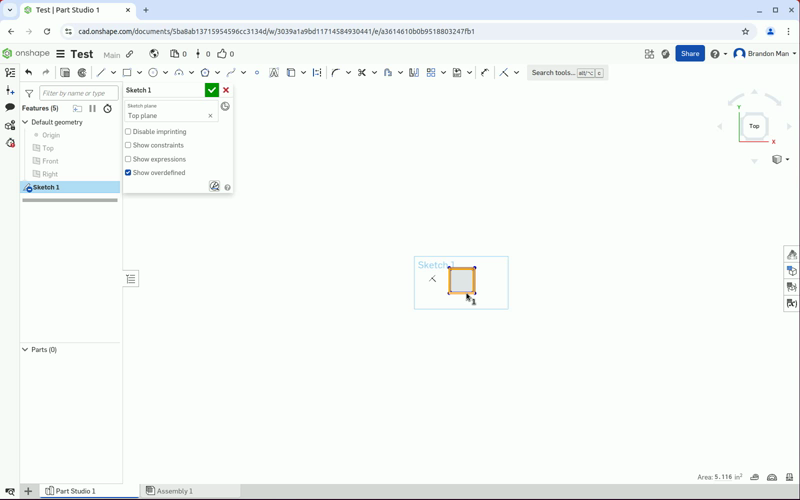
mouse_move(73, 352)
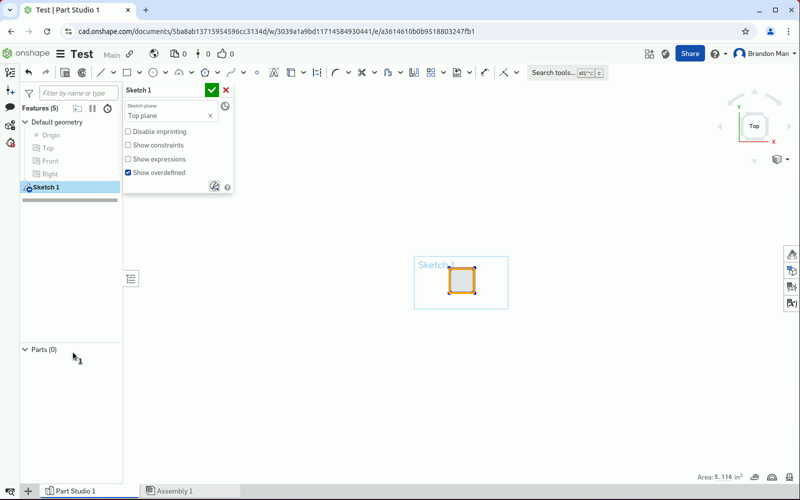
key(shift+y)
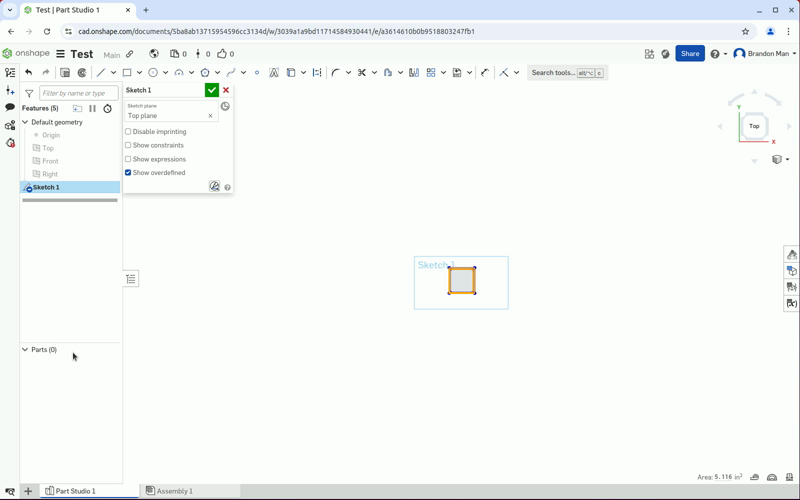
key(shift+e)
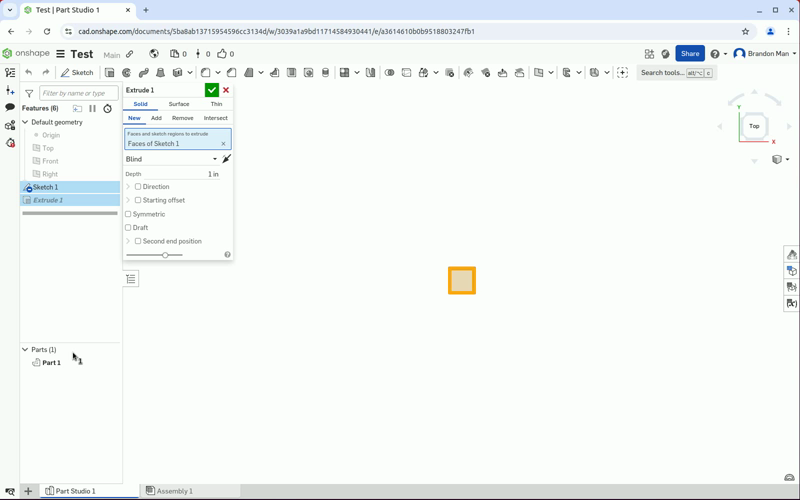
mouse_move(143, 106)
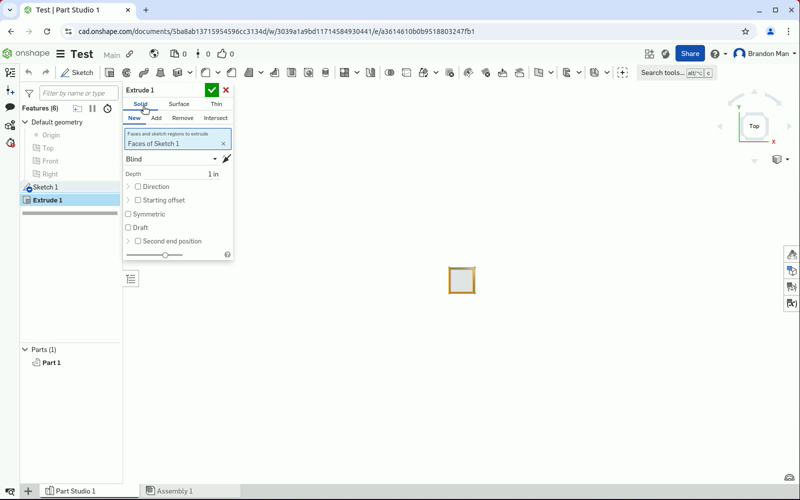
click(143, 106)
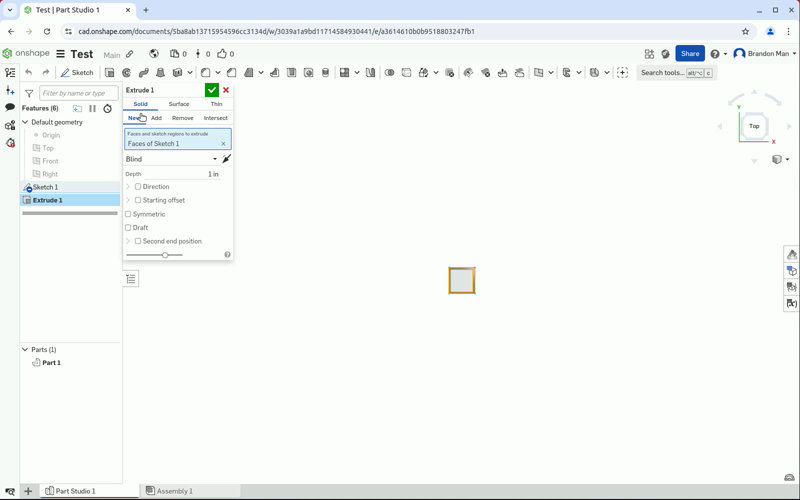
mouse_move(137, 120)
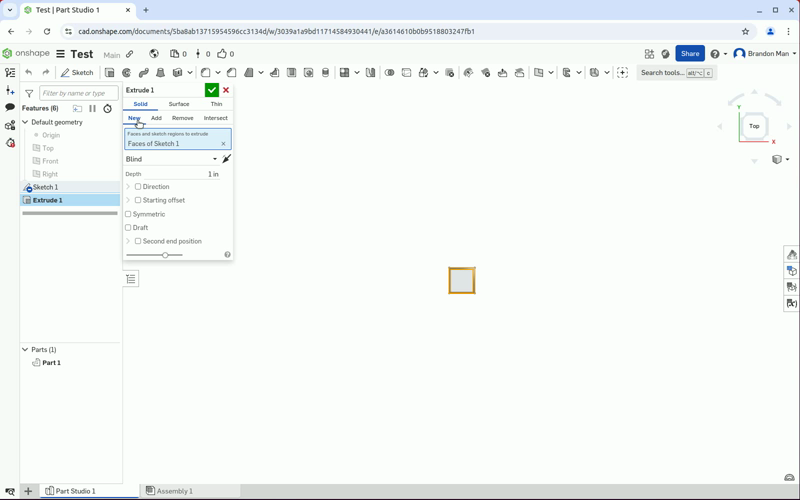
click(137, 120)
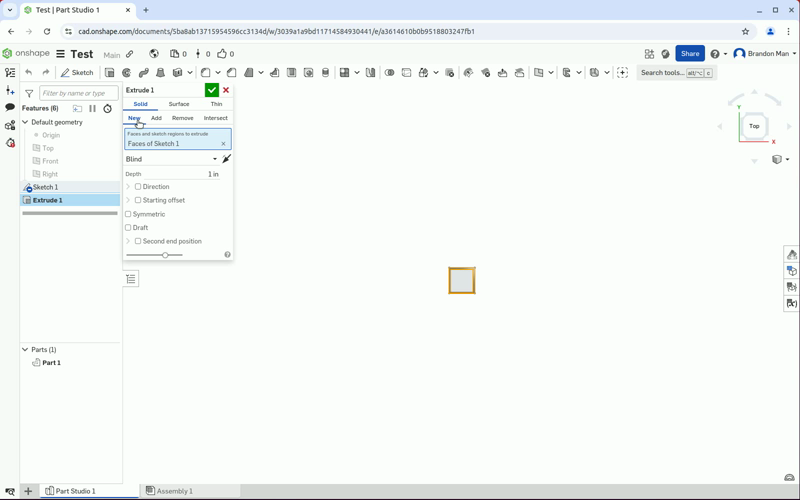
key(tab, 4)
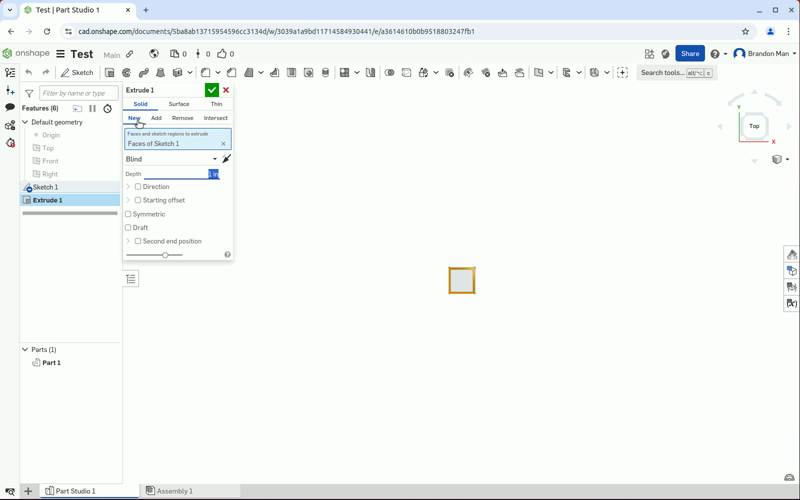
text(23.108)
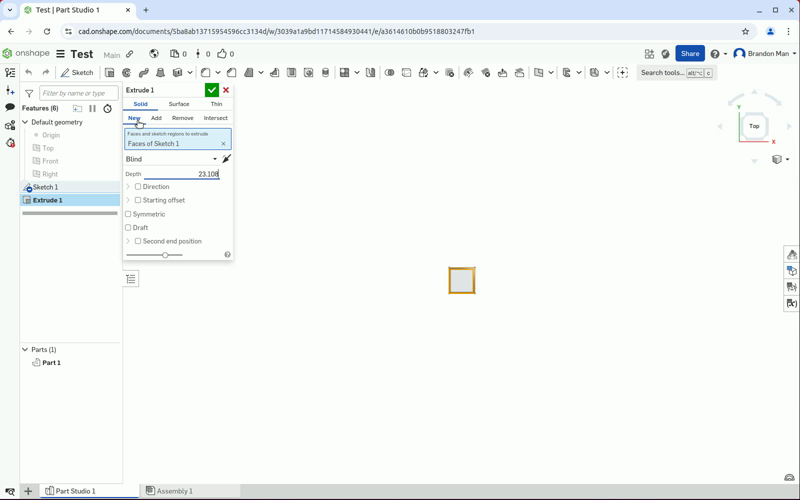
key(enter)
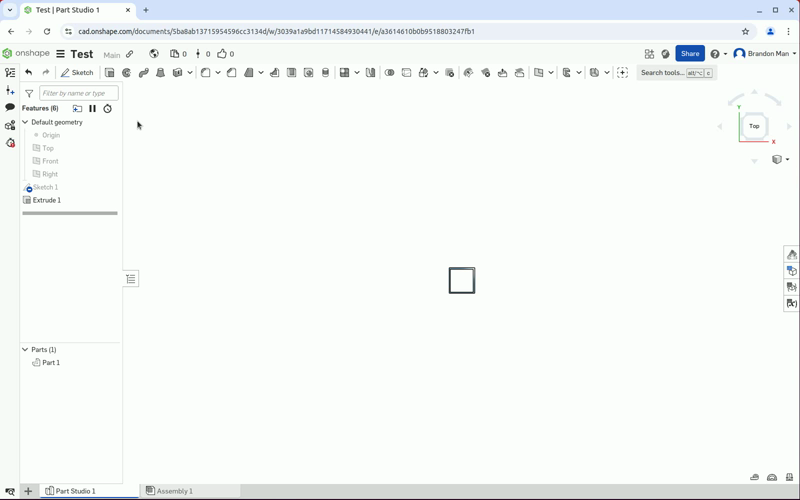
key(shift+h)
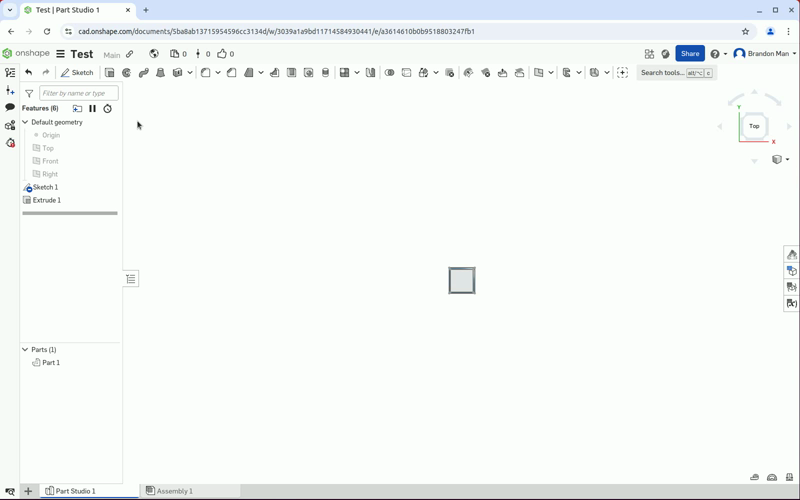
key(shift+h)
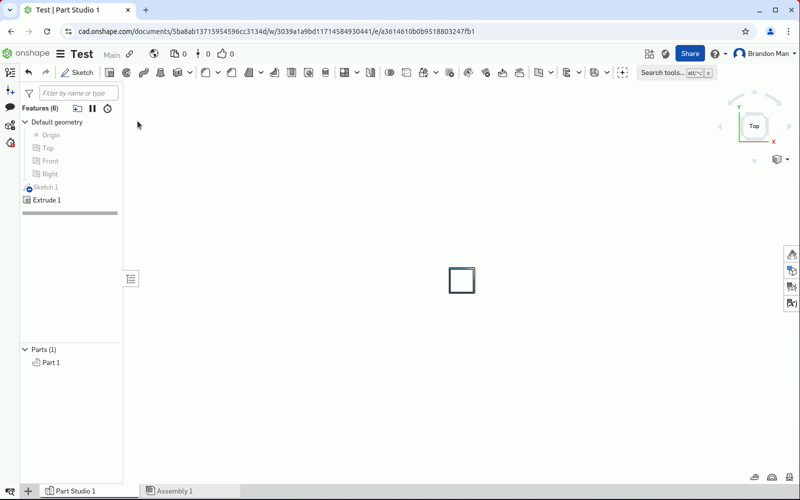
mouse_move(73, 189)
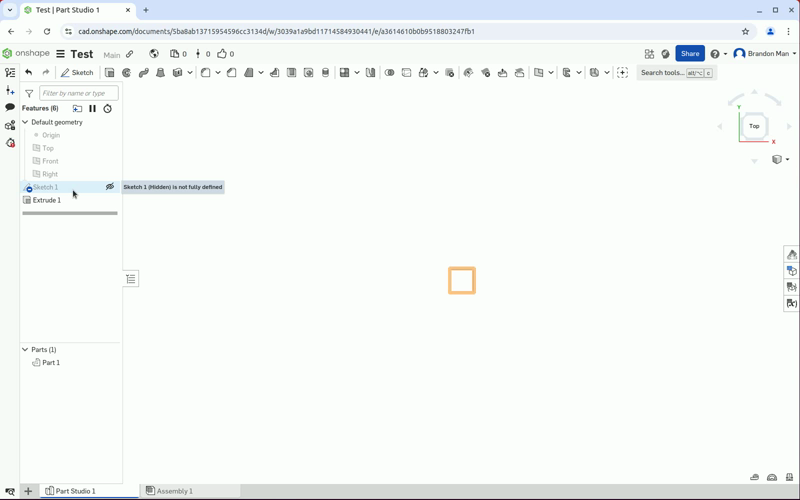
click(73, 189)
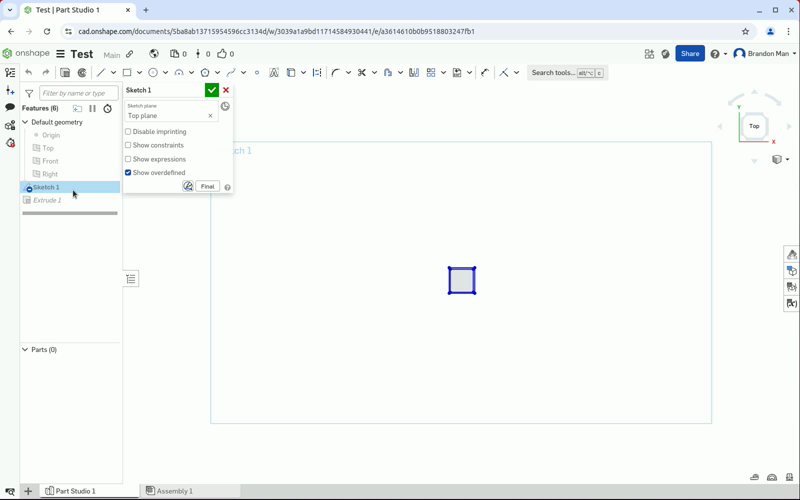
mouse_move(229, 92)
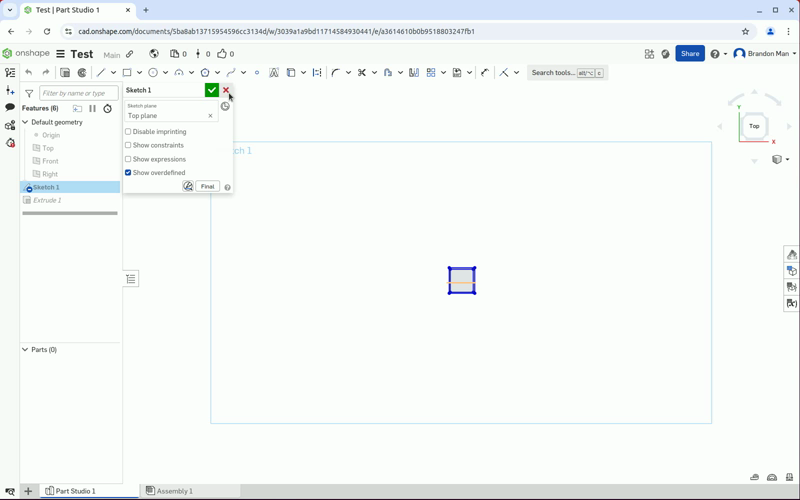
click(229, 92)
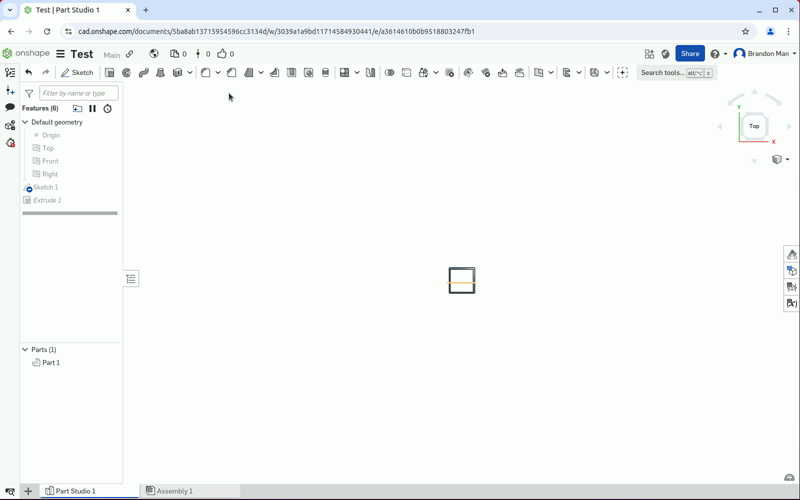
mouse_move(73, 352)
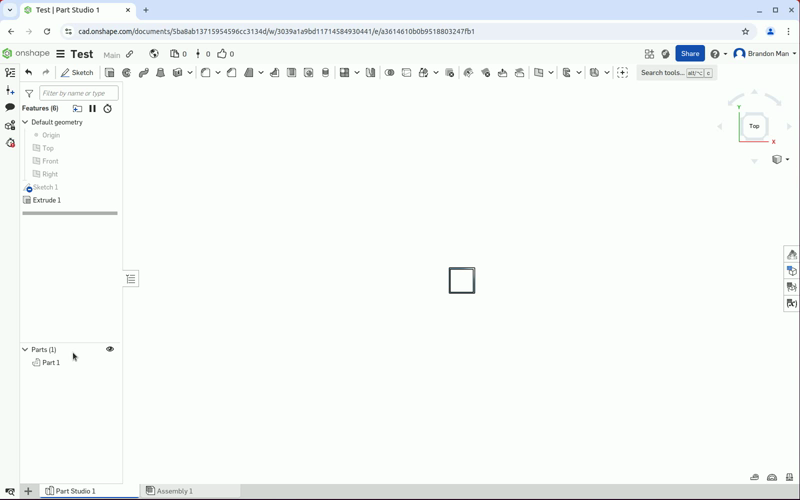
key(y)
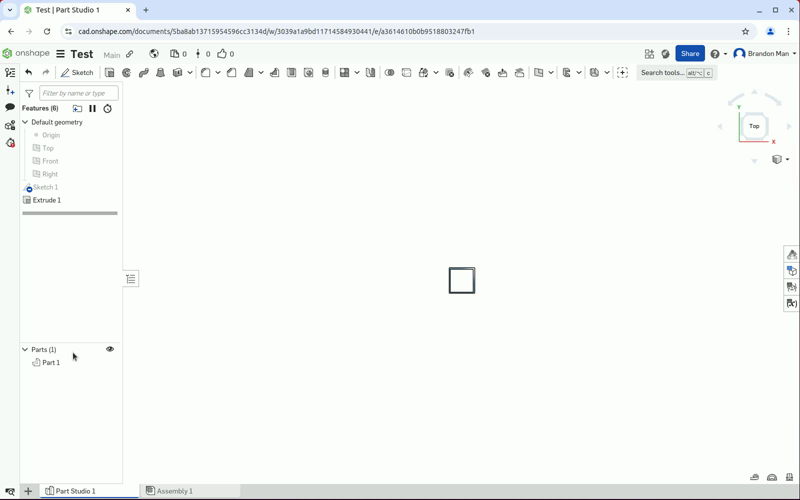
key(shift+p)
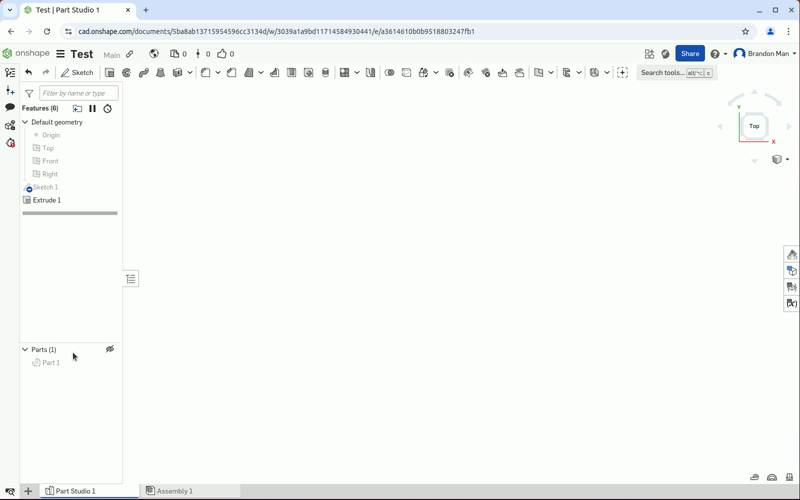
key(space)
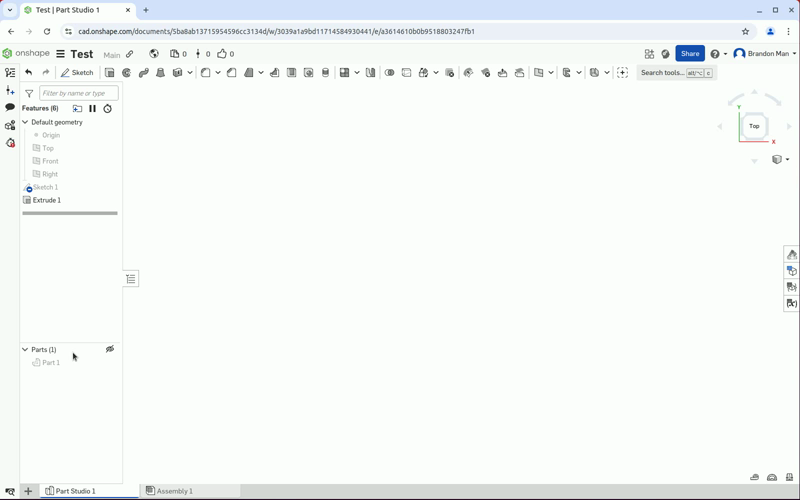
key_down(shift)
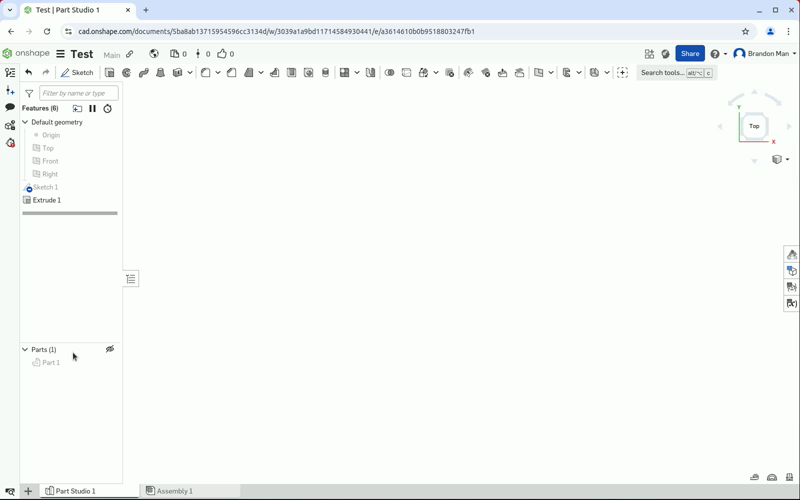
key(up)
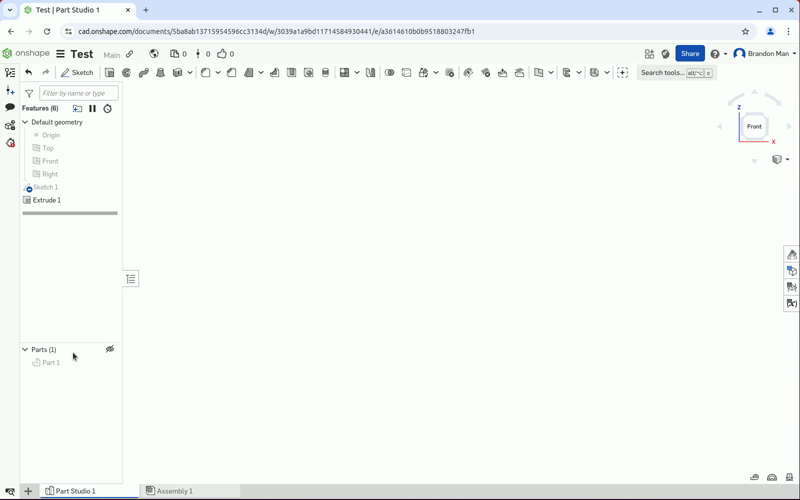
key_up(shift)
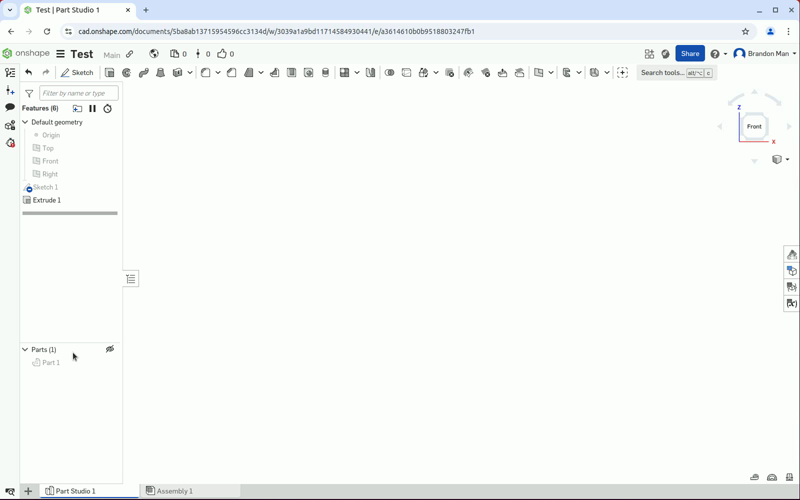
key(space)
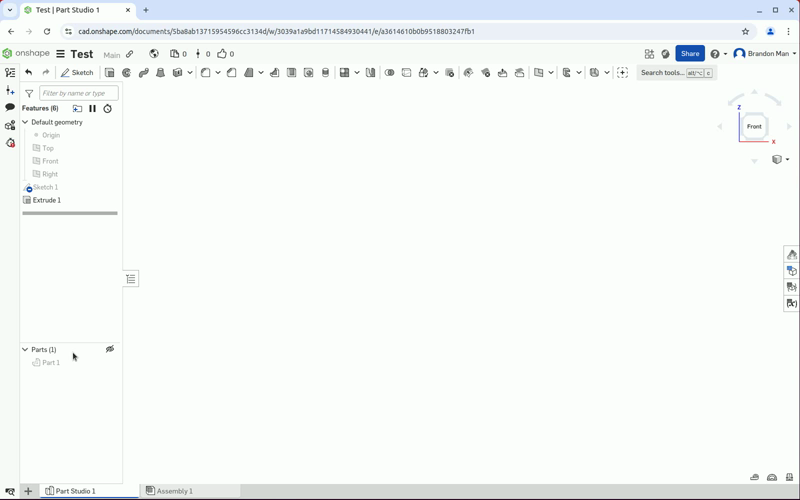
key_down(shift)
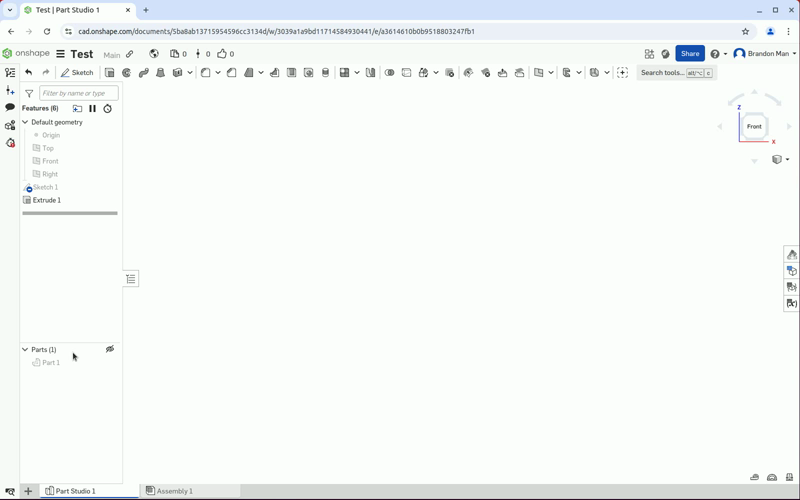
key(left)
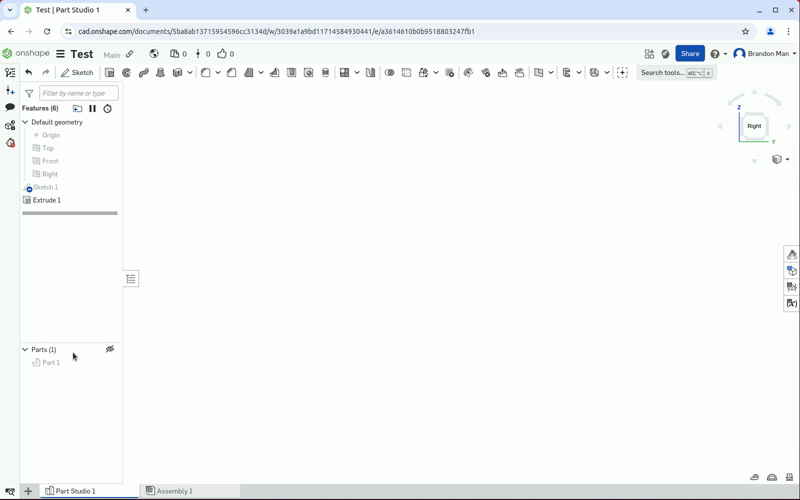
key_up(shift)
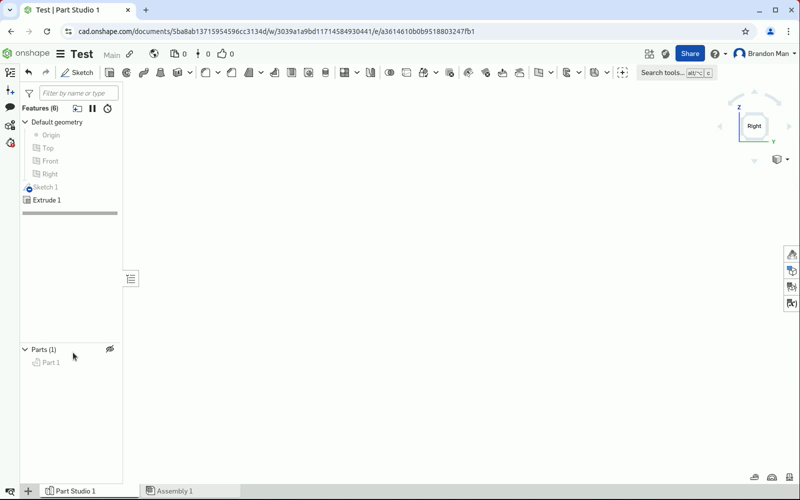
mouse_move(73, 352)
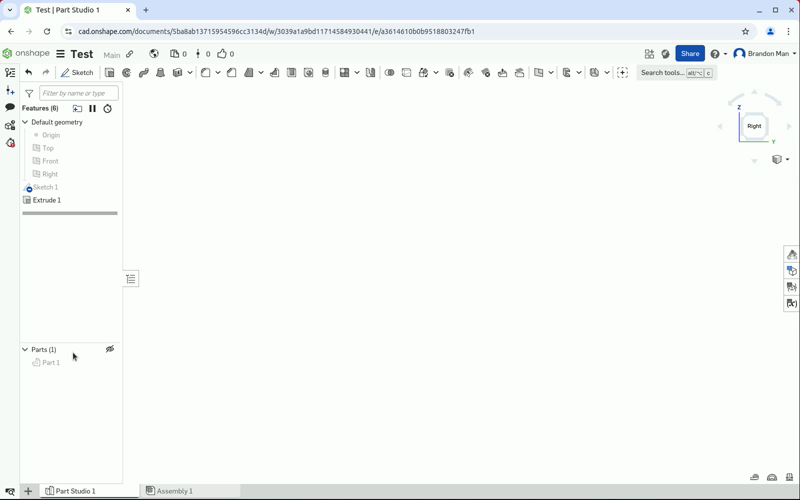
key(shift+y)
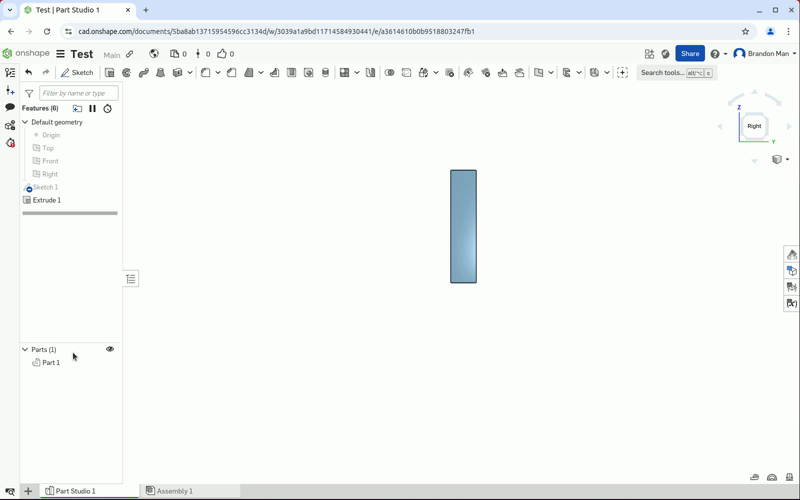
mouse_move(541, 75)
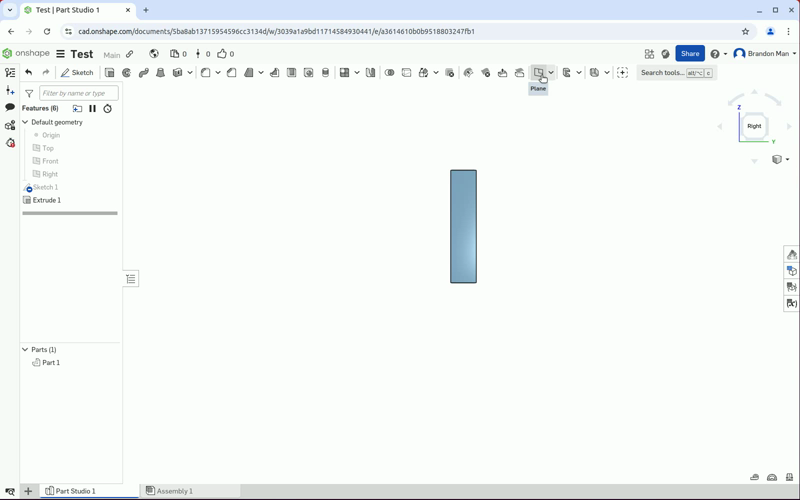
click(541, 75)
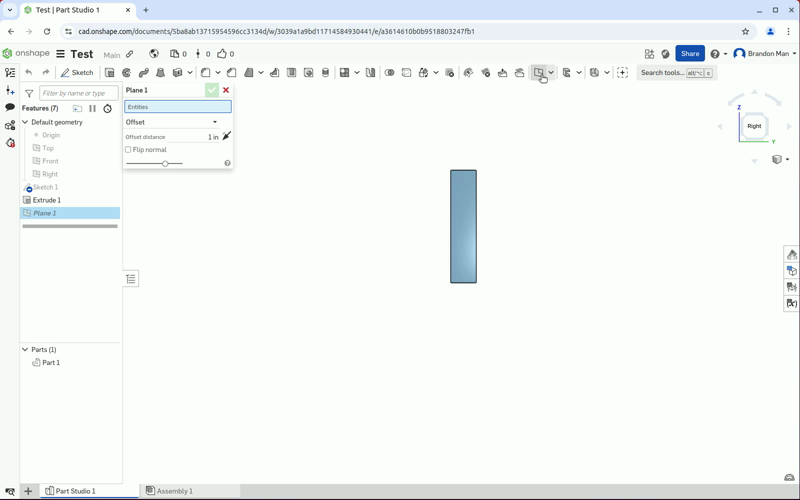
mouse_move(73, 176)
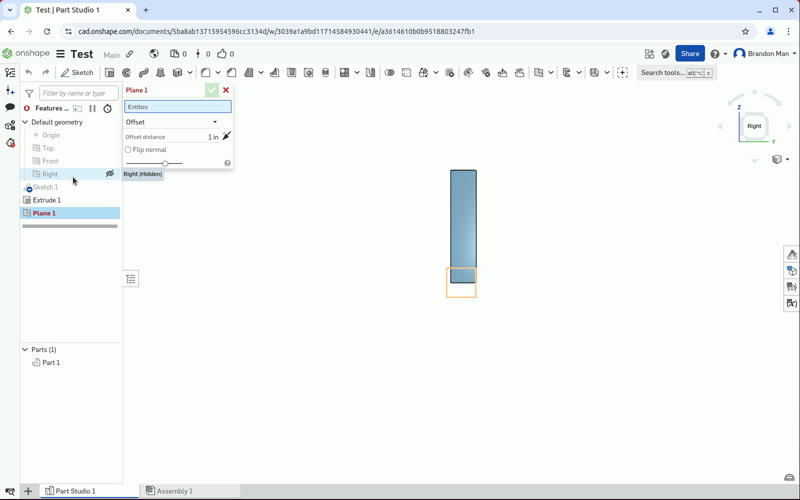
click(73, 176)
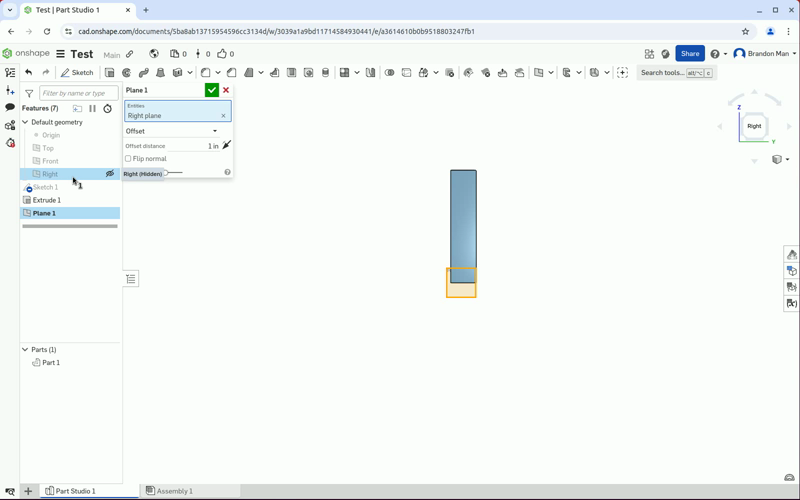
key(tab, 2)
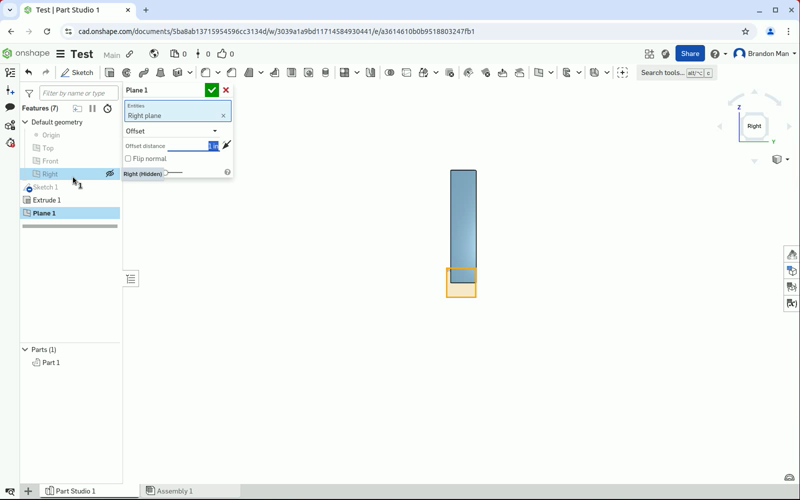
text(2.65)
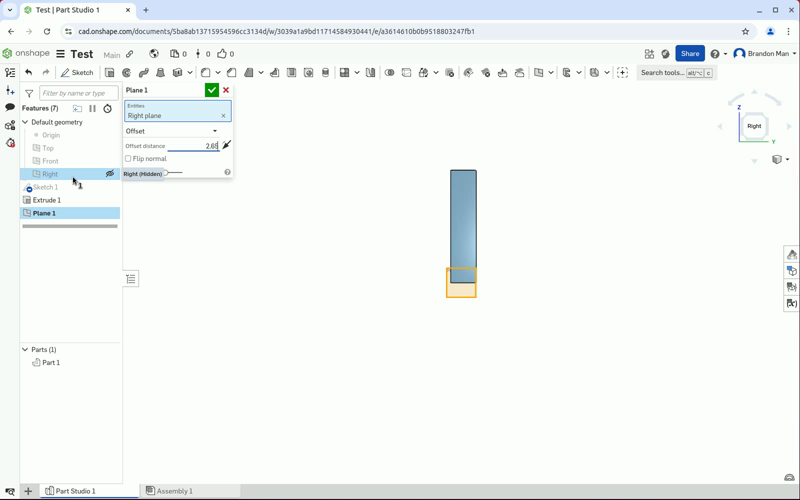
key(enter, 2)
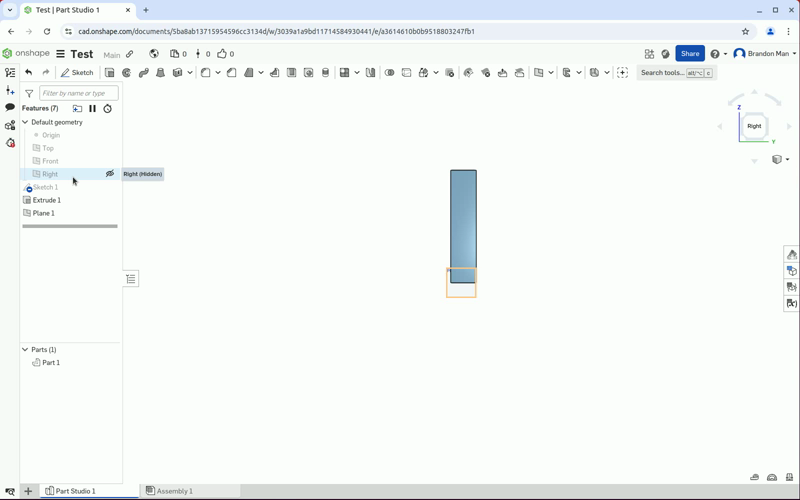
key(shift+s)
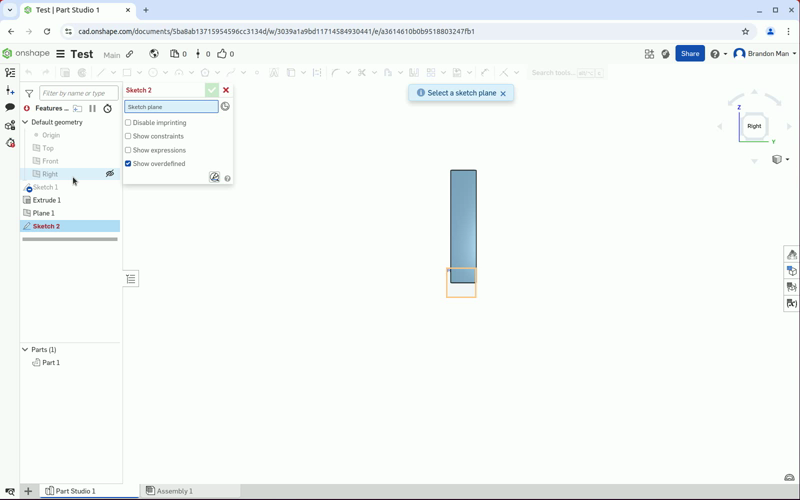
mouse_move(73, 215)
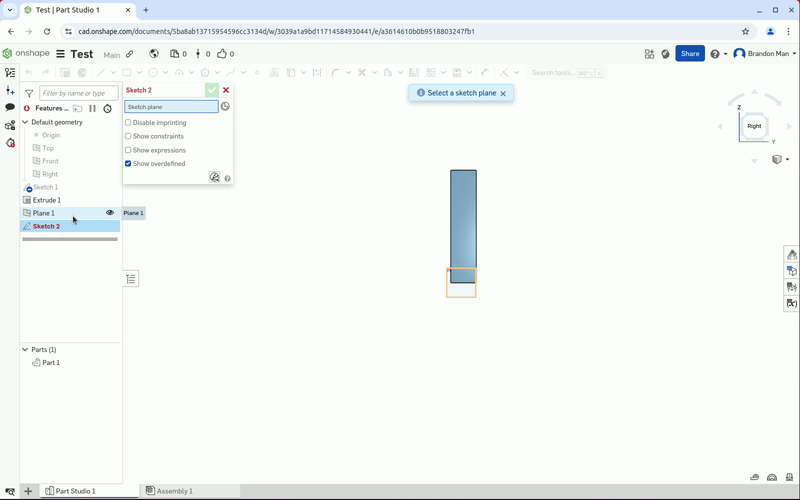
click(73, 215)
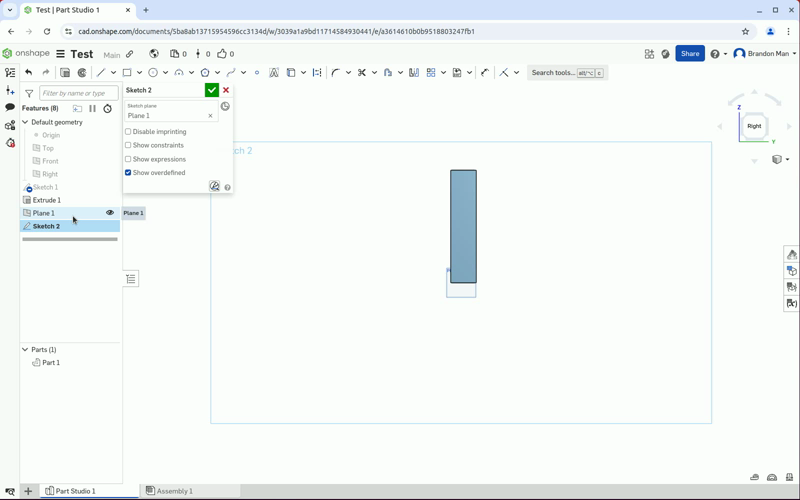
mouse_move(73, 352)
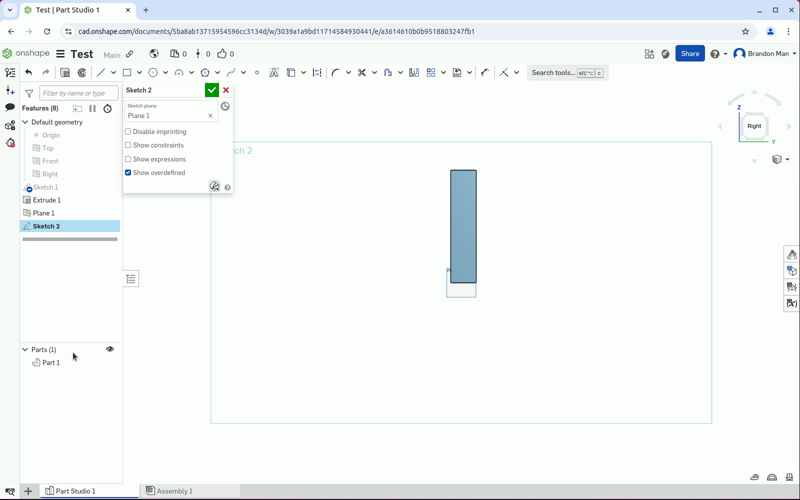
key(y)
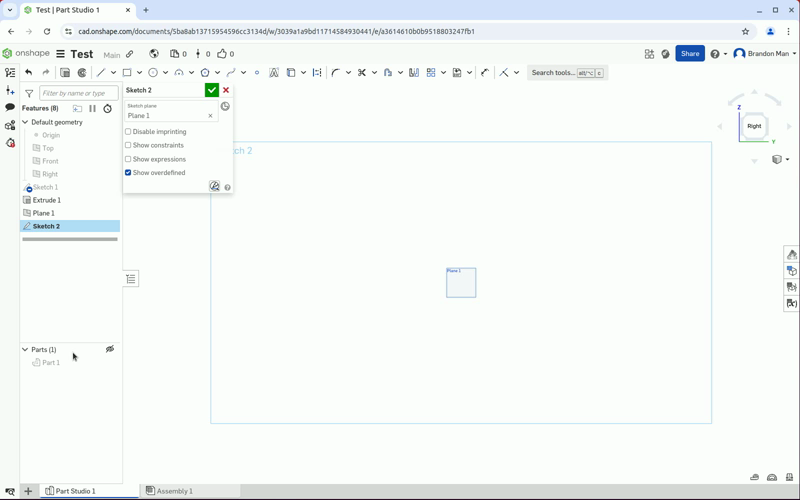
key(c)
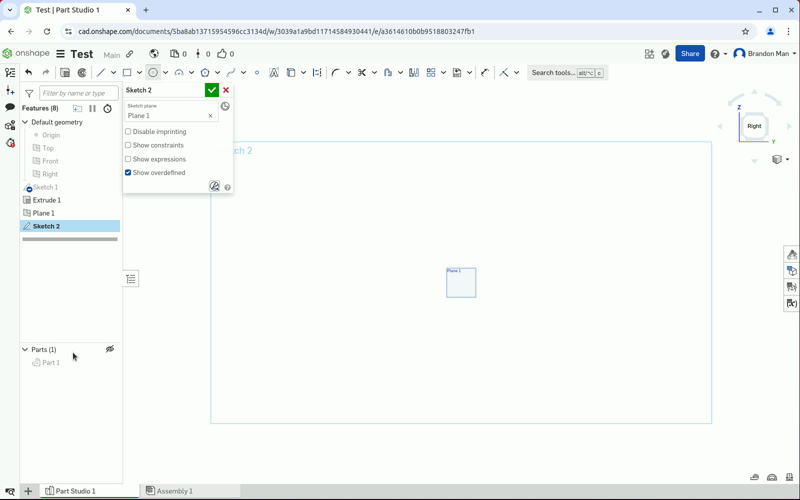
key_down(shift)
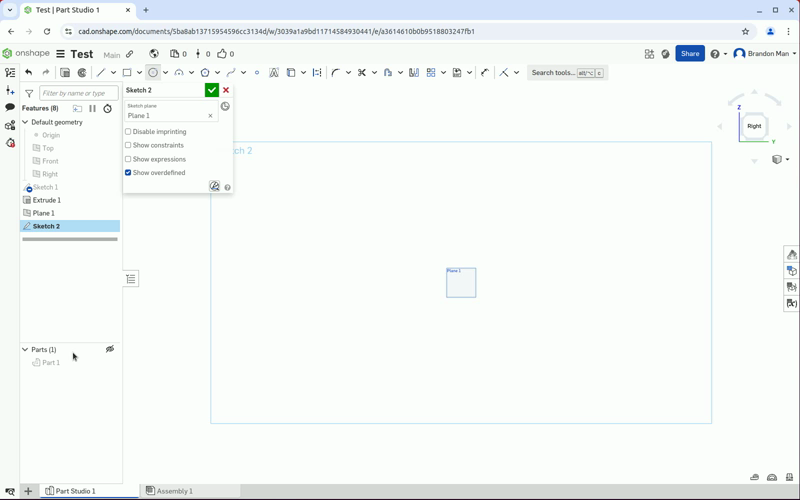
mouse_move(463, 224)
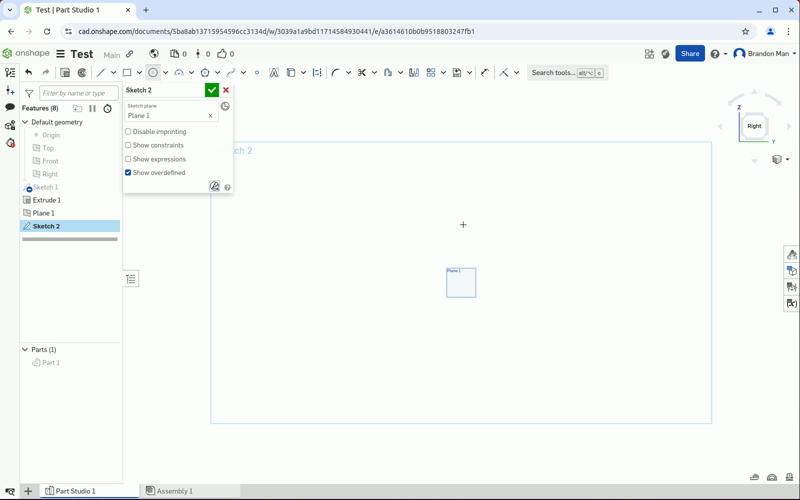
click(463, 224)
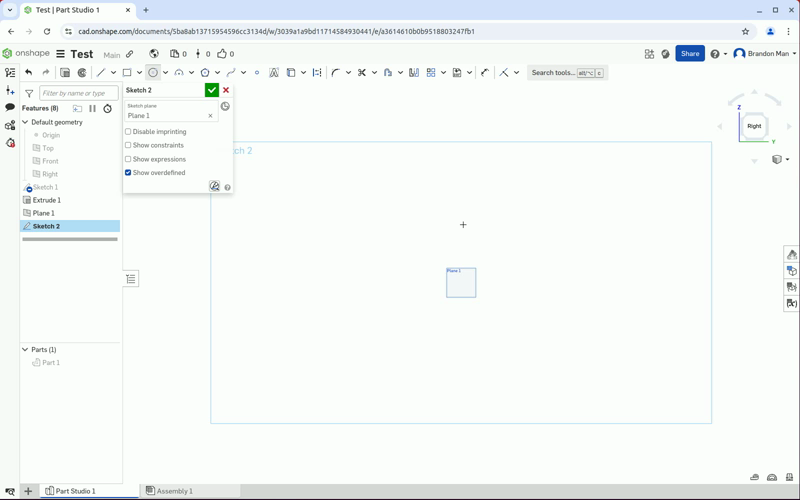
key_up(shift)
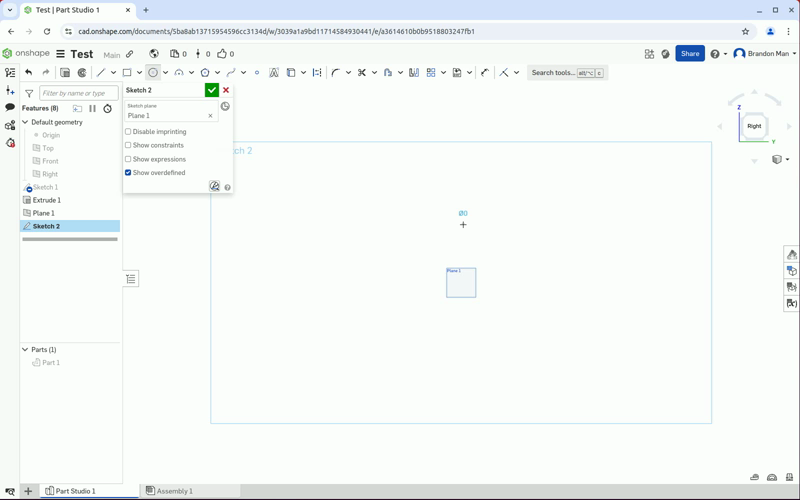
mouse_move(467, 224)
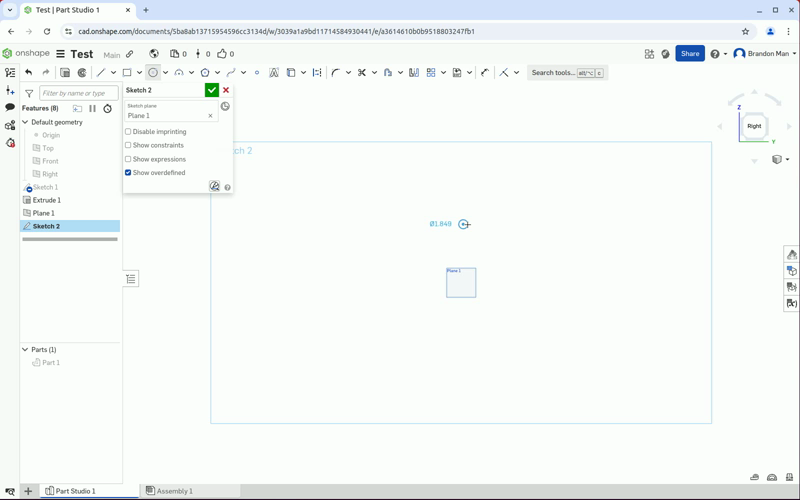
click(467, 224)
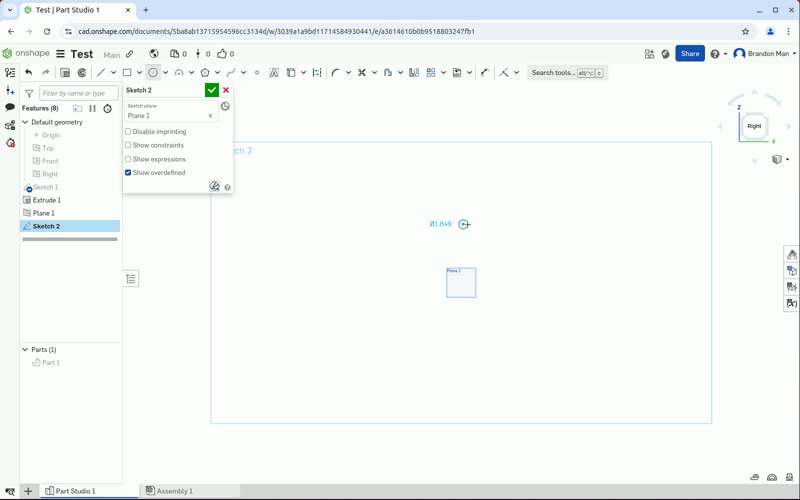
key(esc)
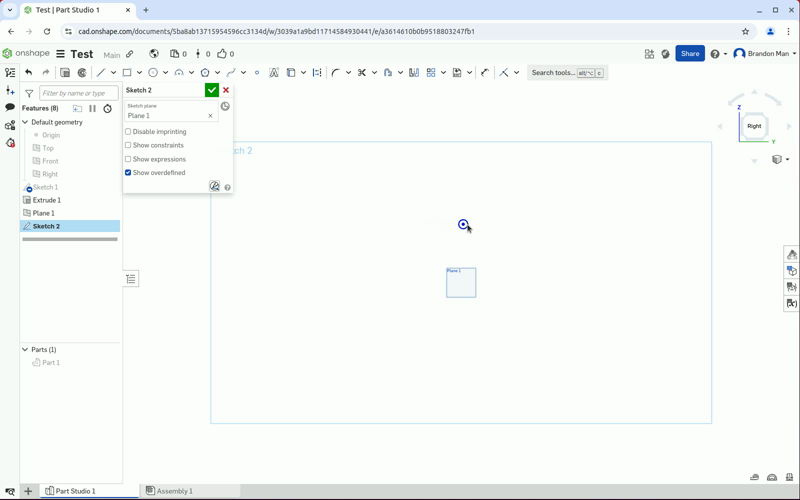
mouse_move(464, 220)
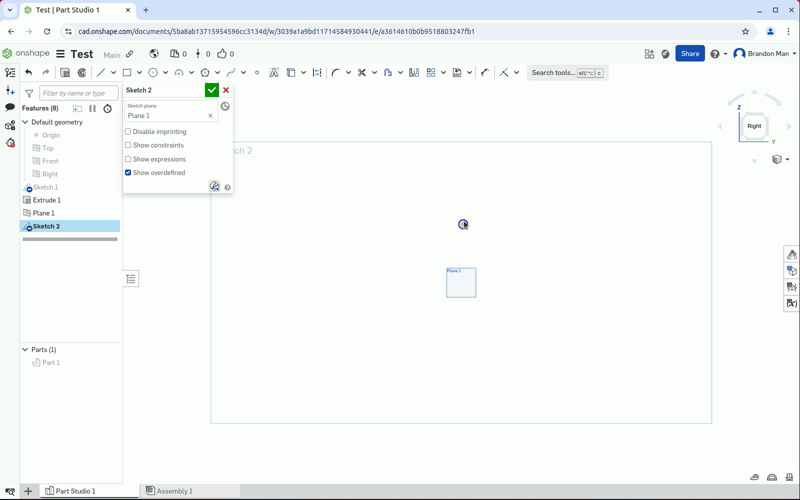
scroll(6)
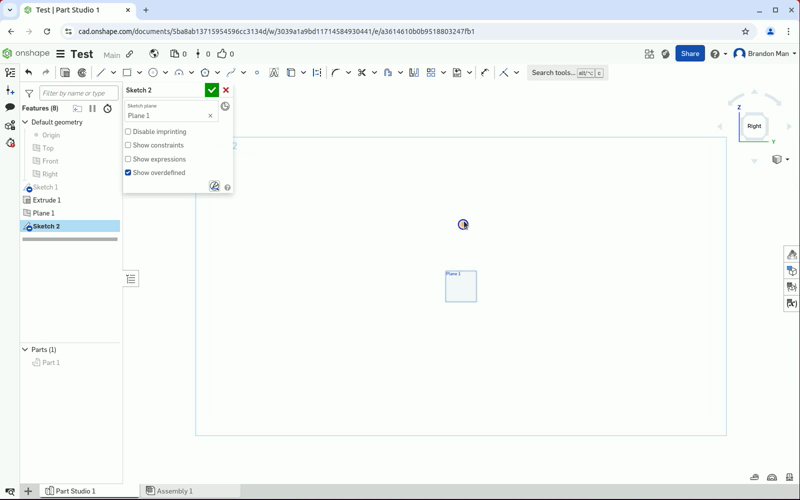
scroll(6)
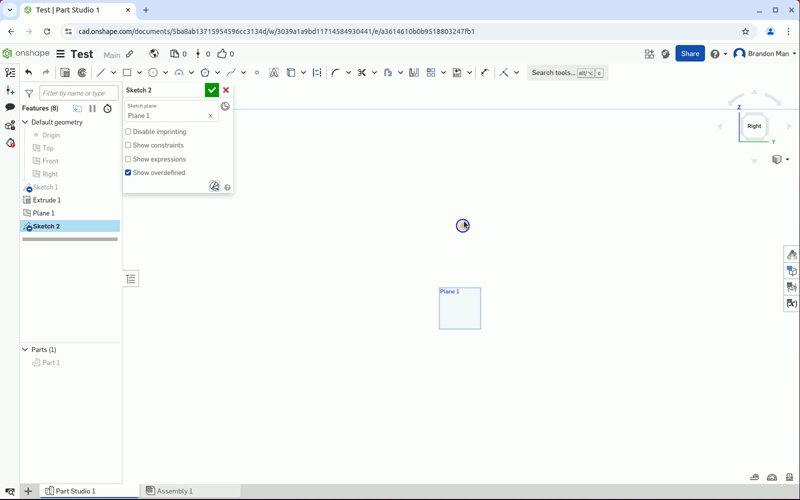
scroll(6)
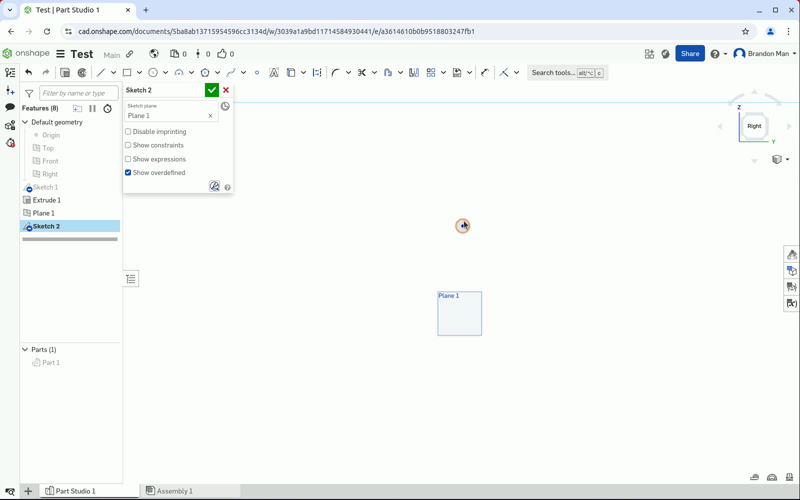
scroll(6)
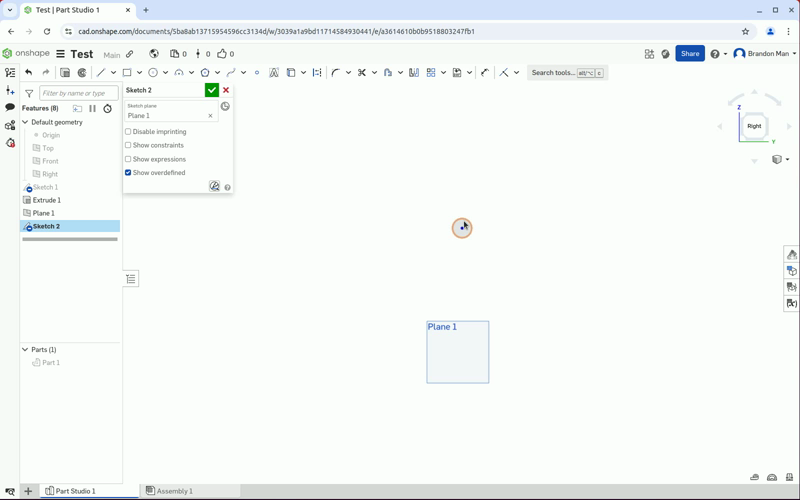
scroll(6)
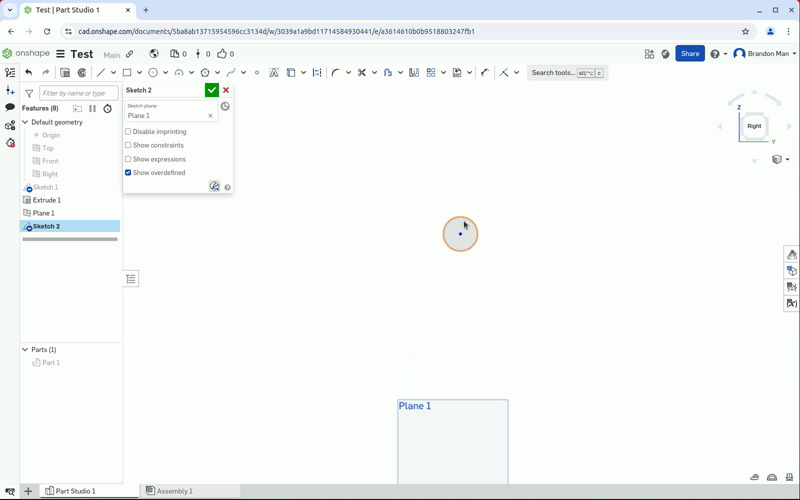
scroll(6)
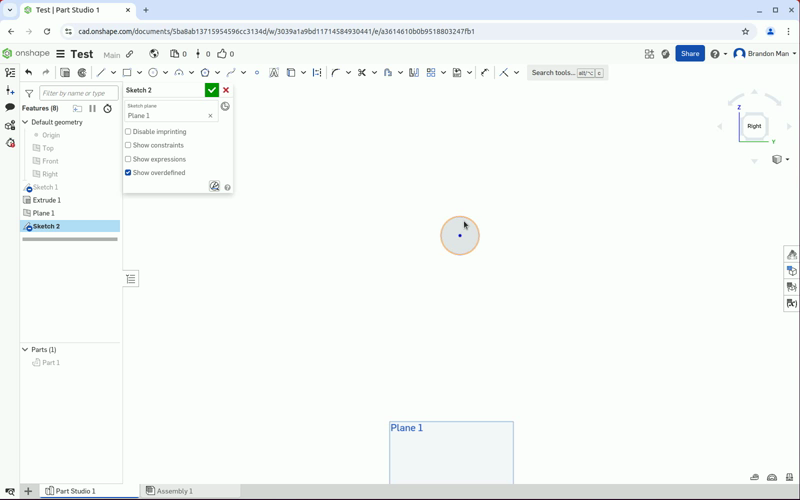
scroll(6)
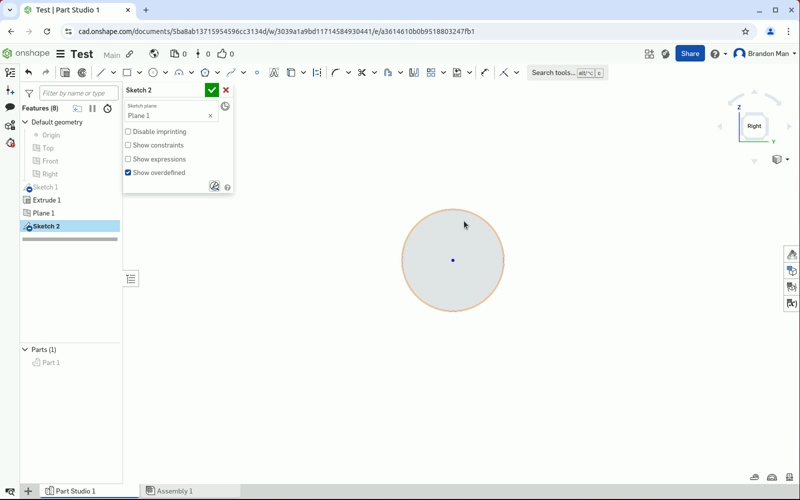
click(464, 220)
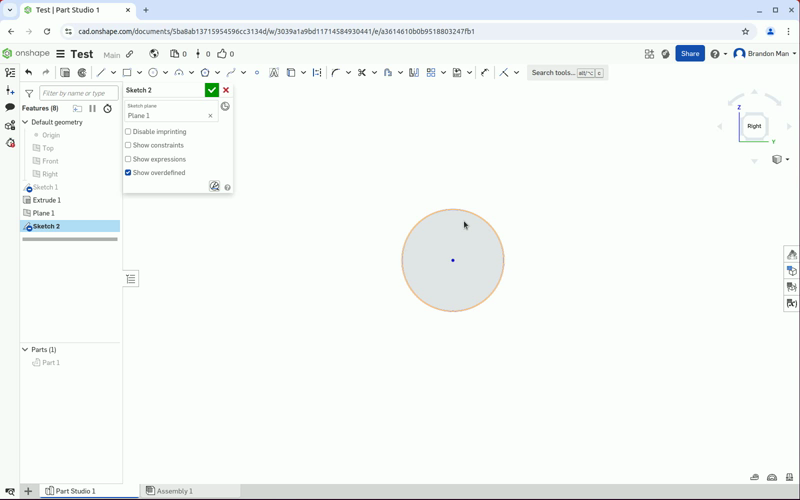
scroll(-6)
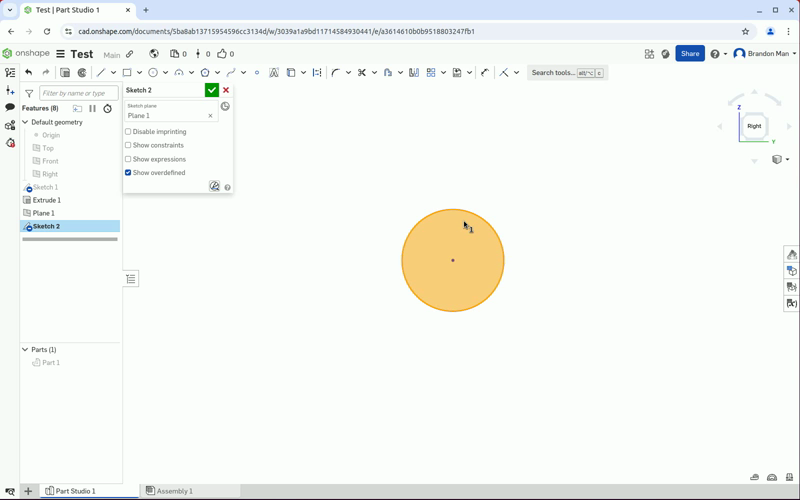
scroll(-6)
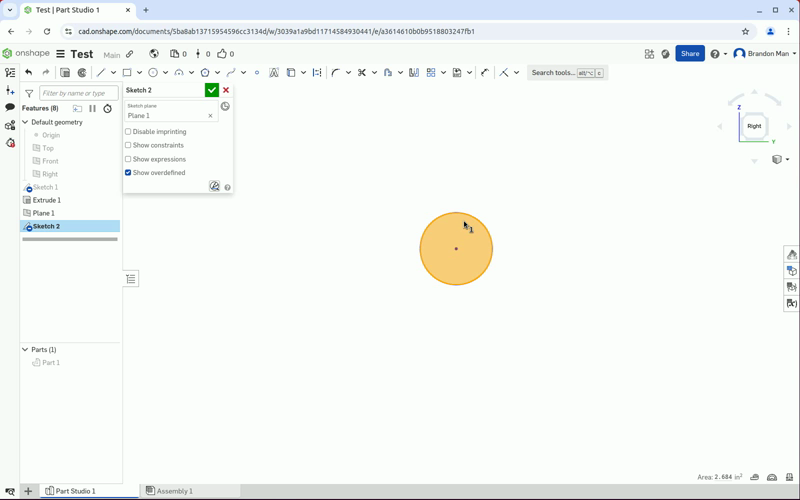
scroll(-6)
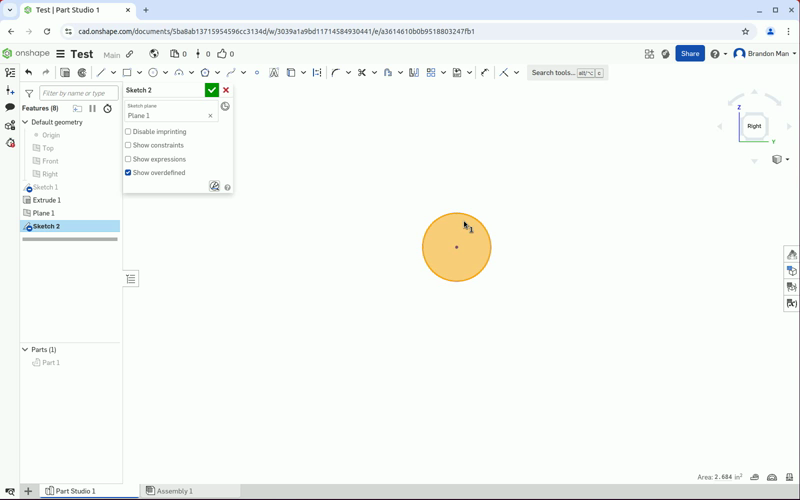
scroll(-6)
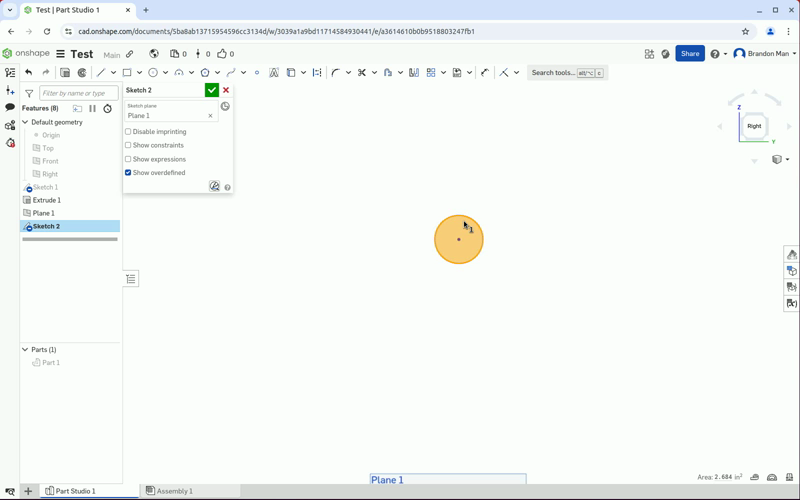
scroll(-6)
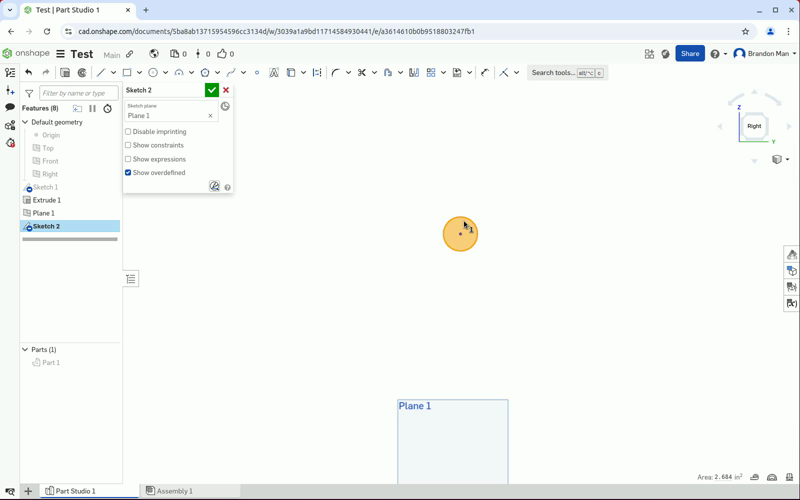
scroll(-6)
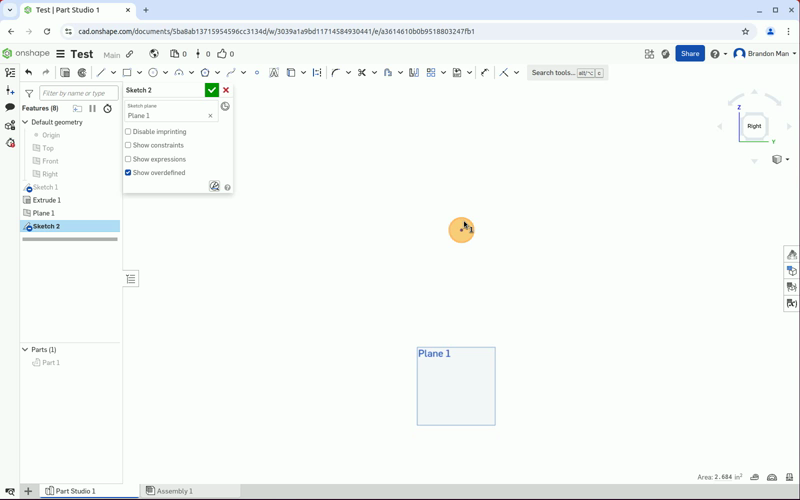
scroll(-6)
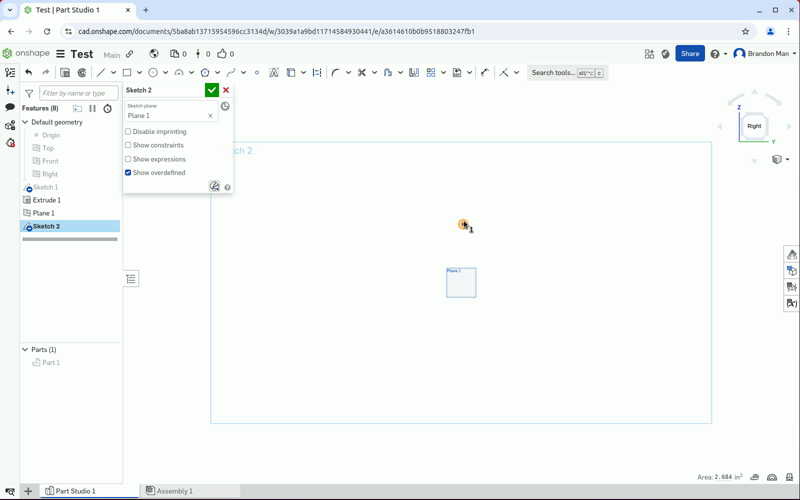
mouse_move(73, 352)
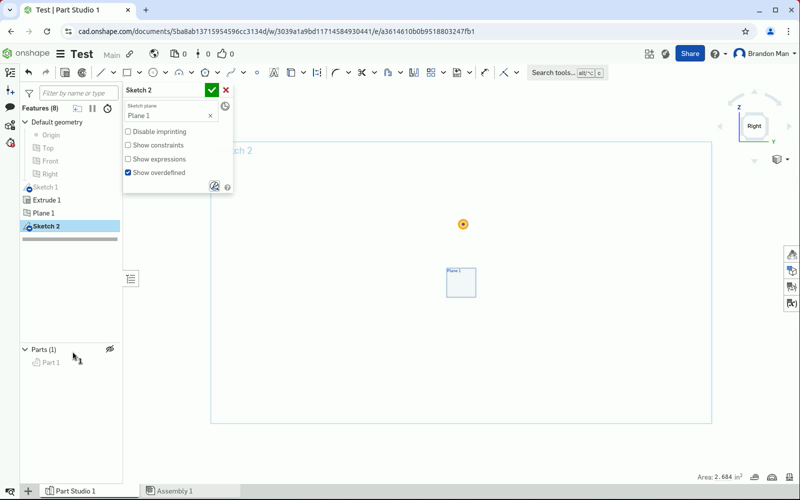
key(shift+y)
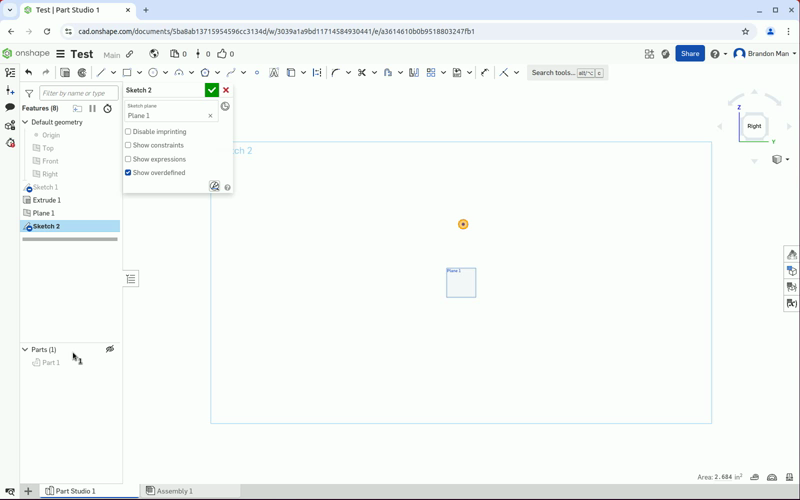
key(shift+e)
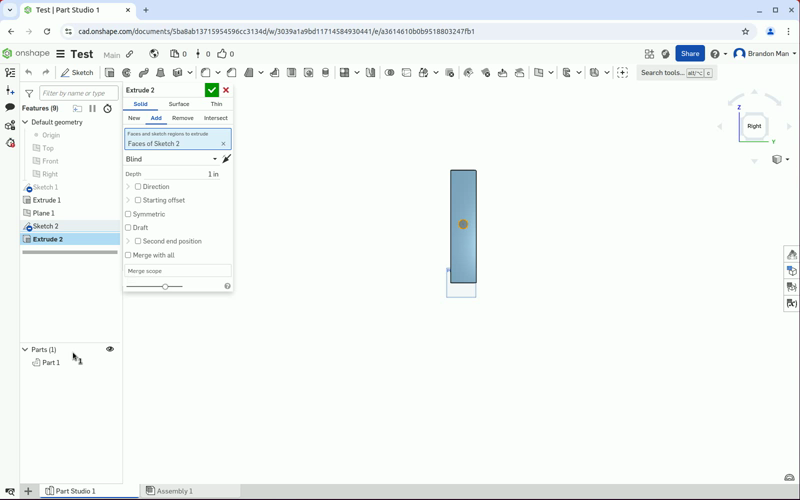
mouse_move(143, 106)
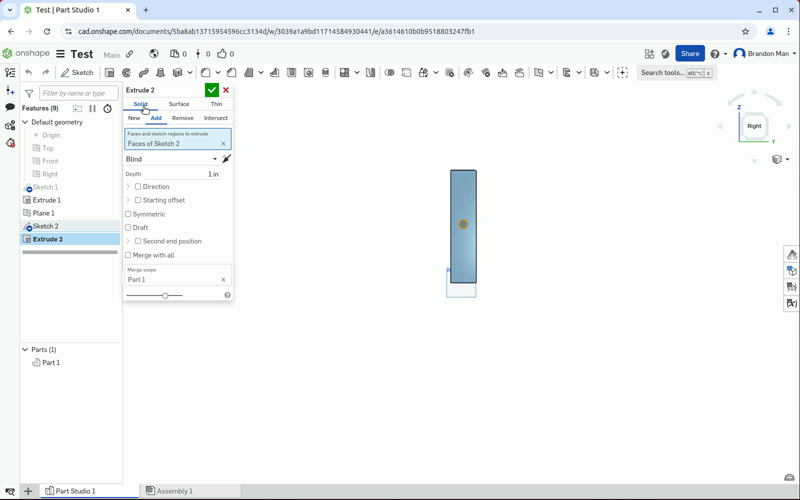
click(143, 106)
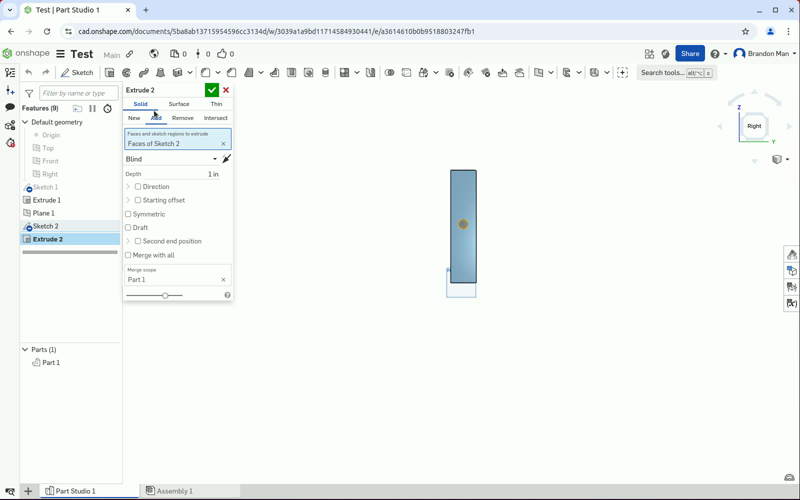
mouse_move(186, 120)
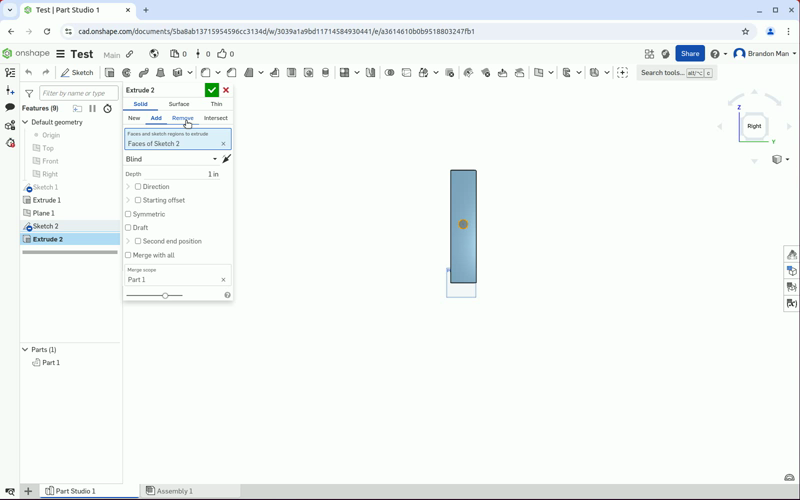
click(186, 120)
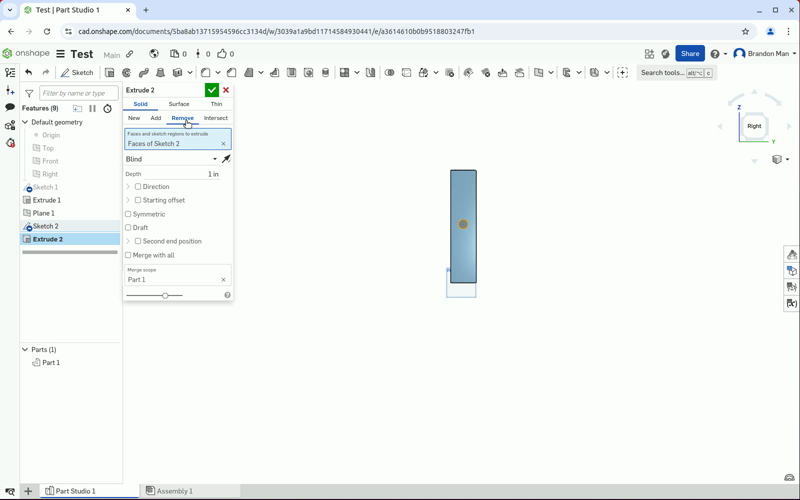
key(tab, 4)
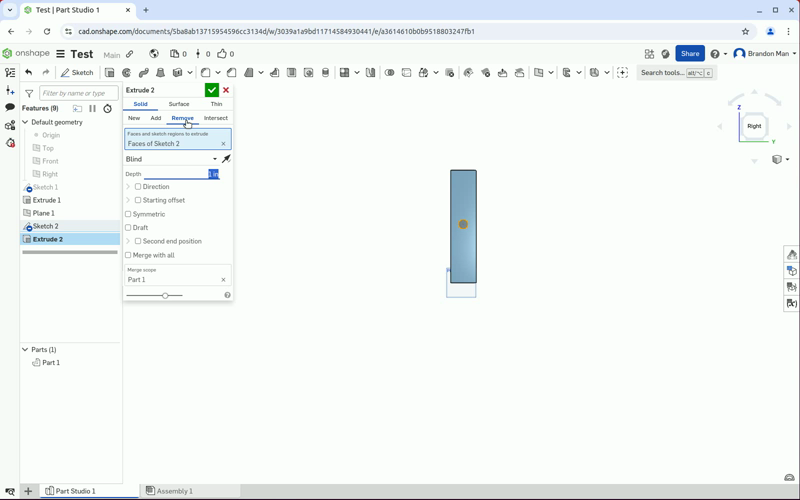
text(1.926)
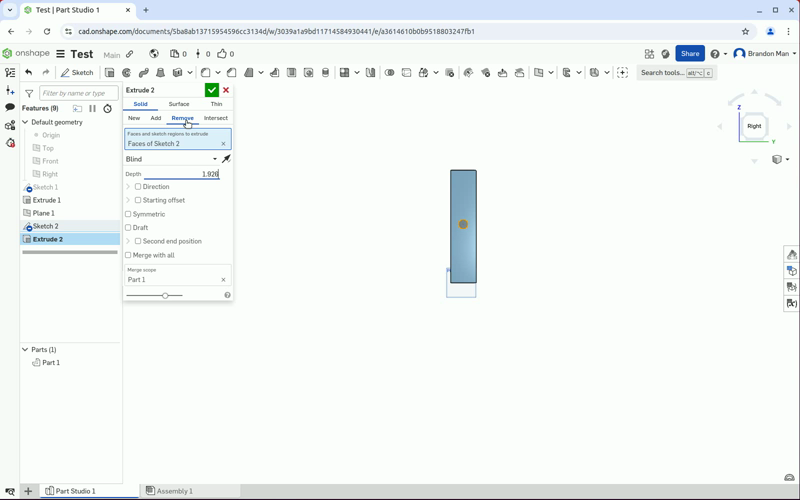
key(tab, 6)
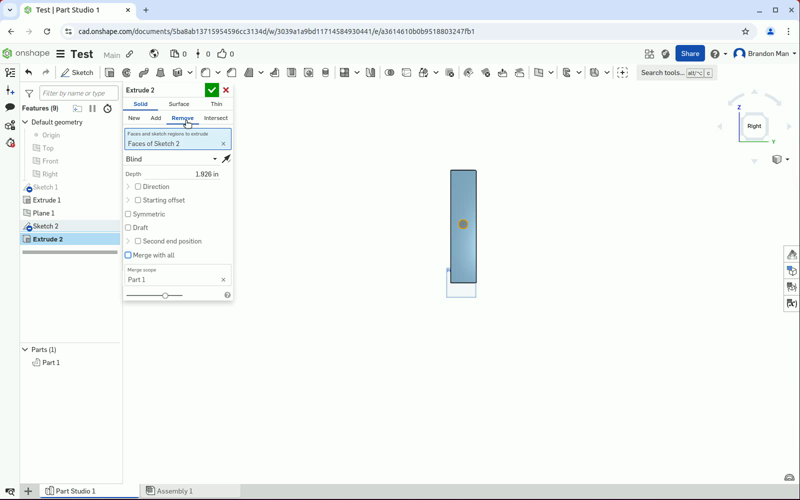
key(space)
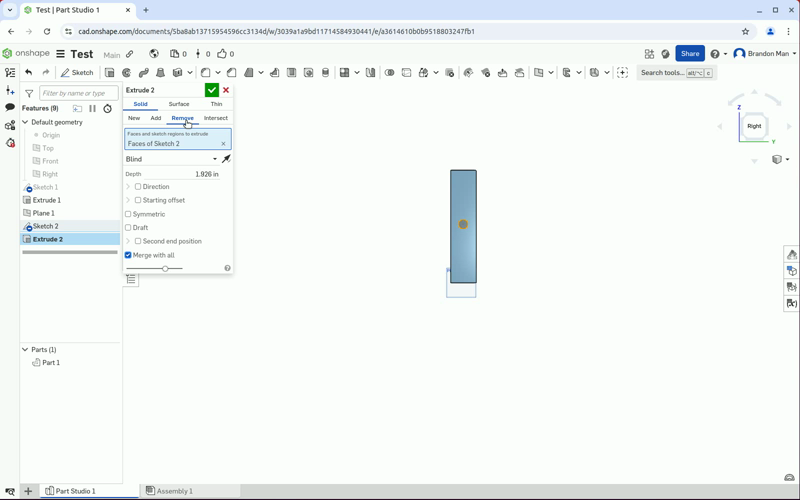
key(enter)
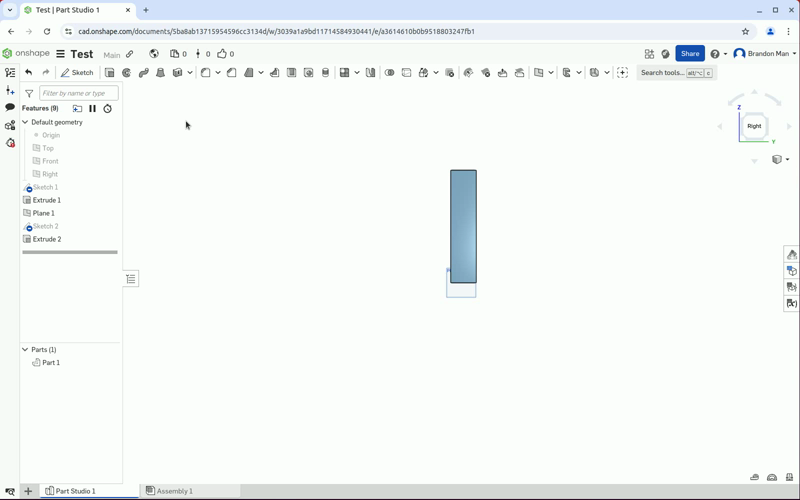
key(shift+h)
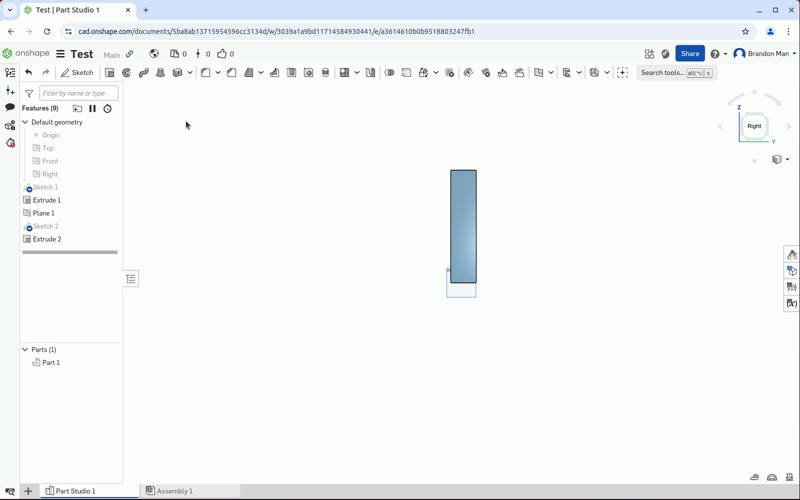
key(shift+h)
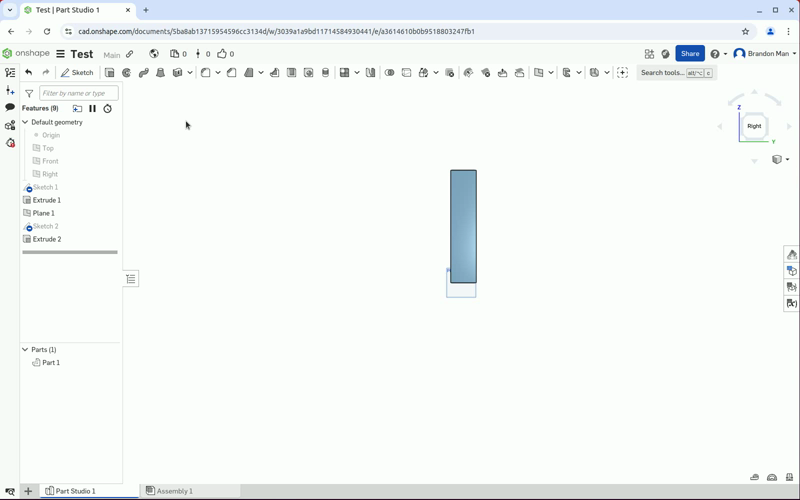
mouse_move(73, 189)
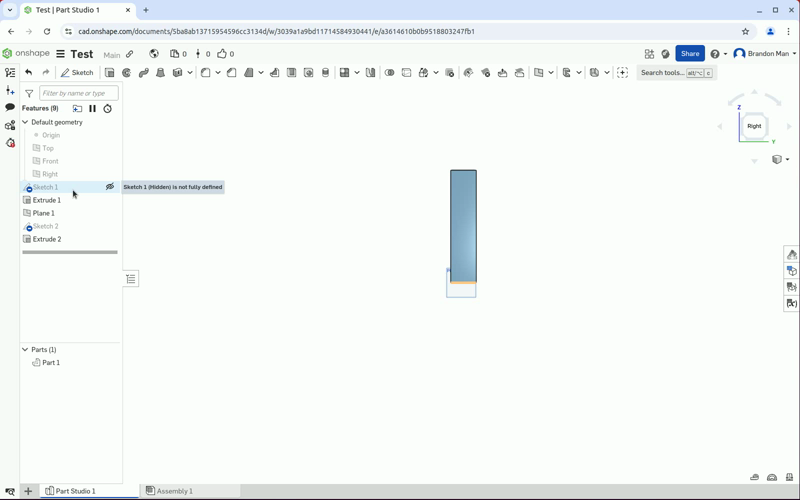
click(73, 189)
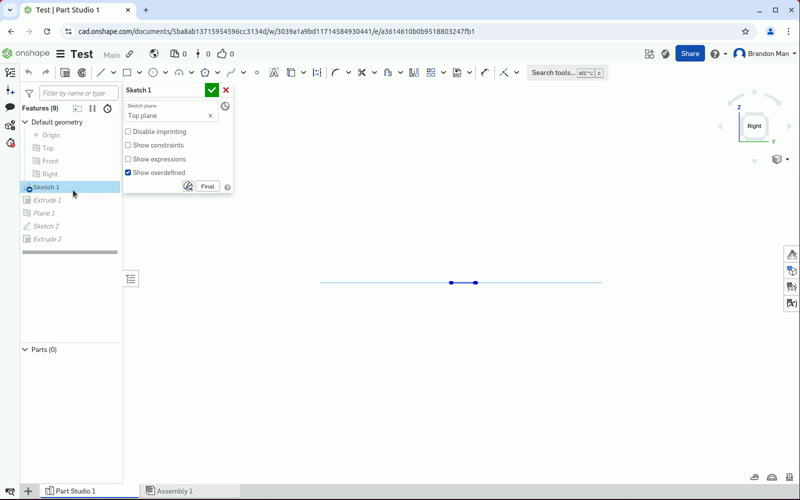
mouse_move(229, 92)
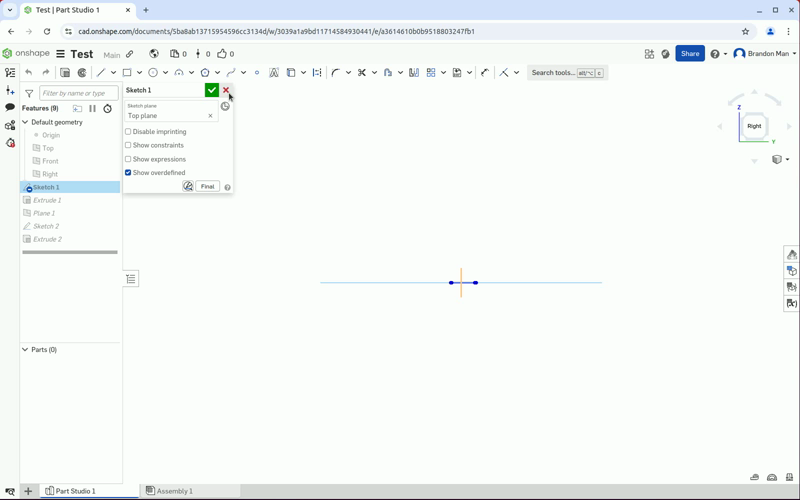
click(229, 92)
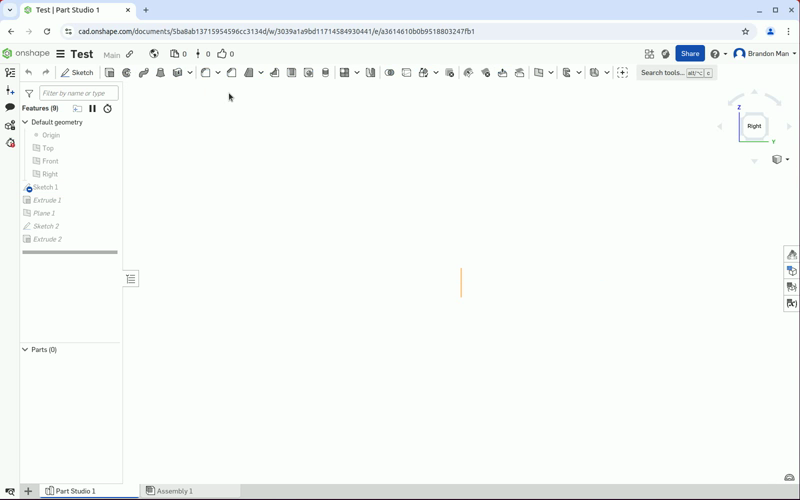
key(shift+s)
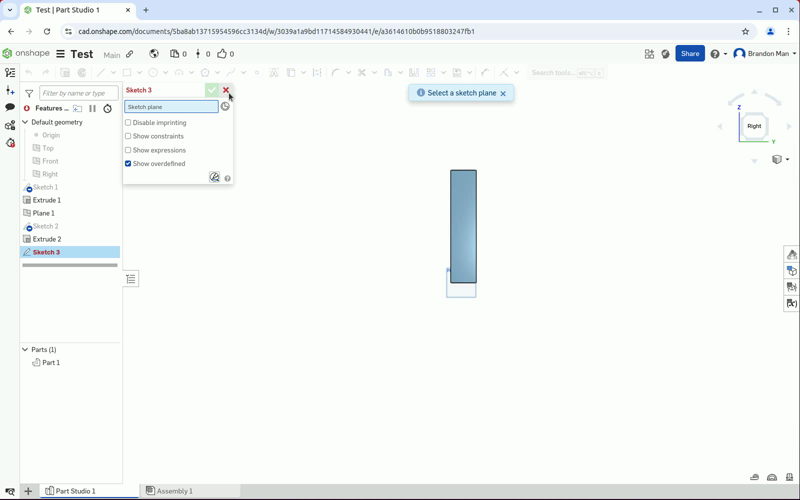
mouse_move(73, 215)
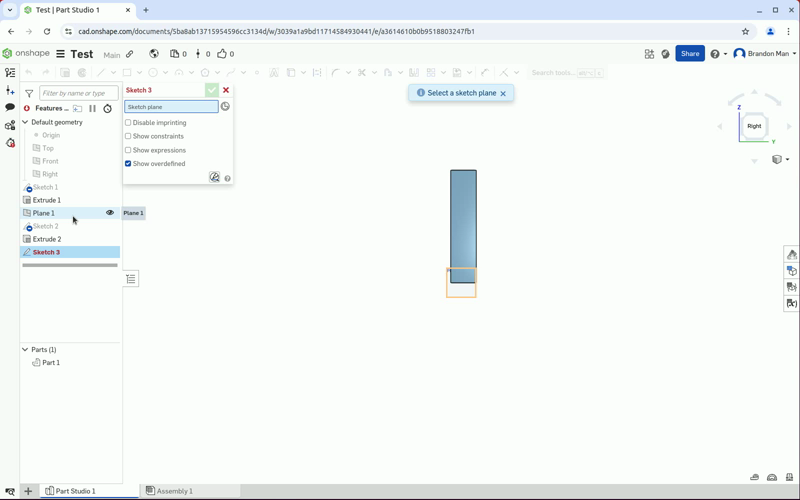
click(73, 215)
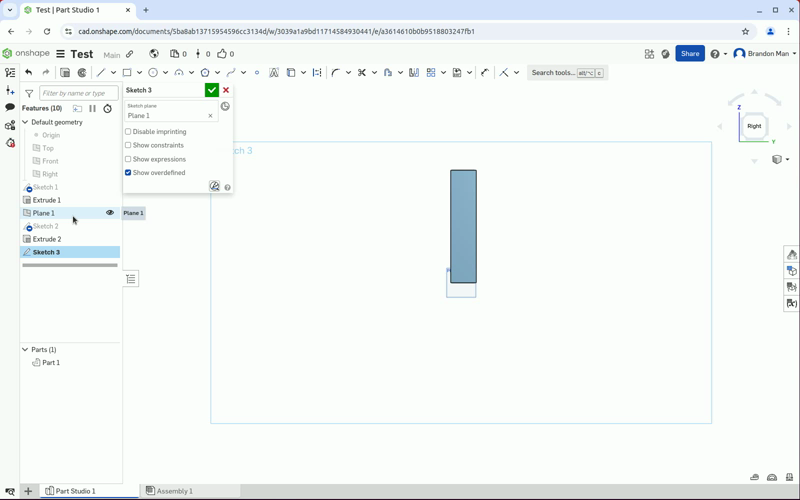
mouse_move(73, 352)
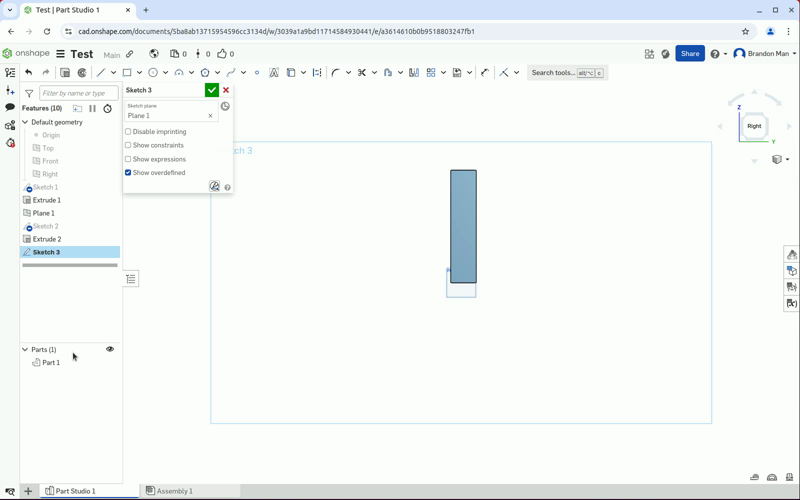
key(y)
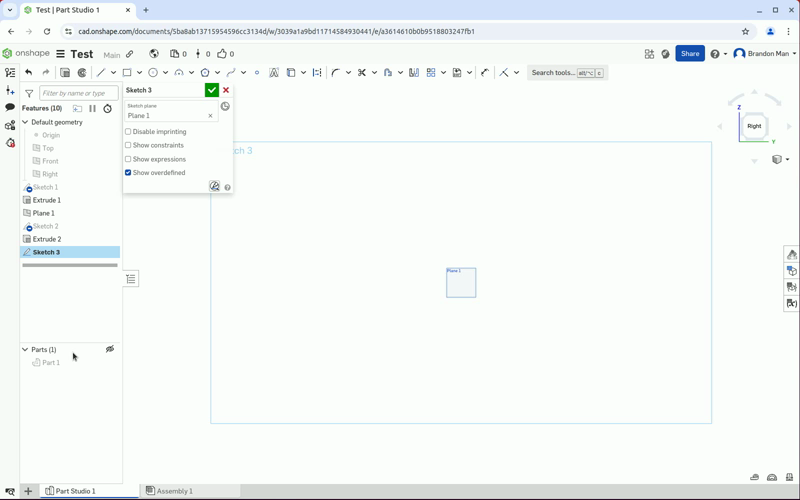
key(c)
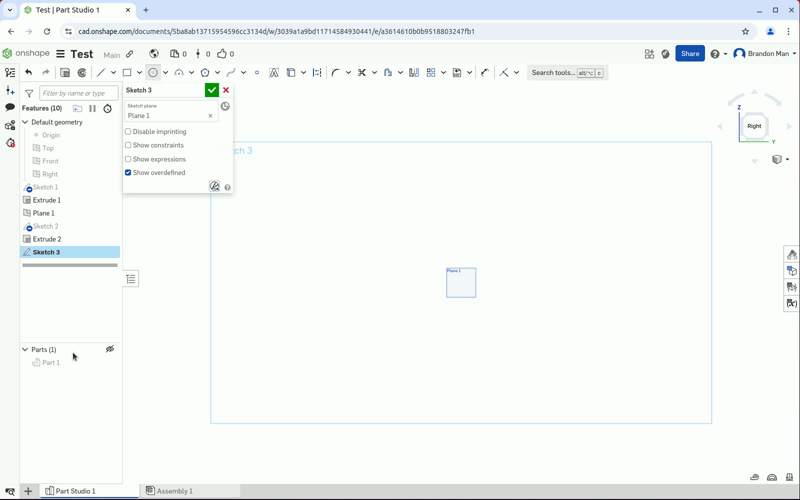
key_down(shift)
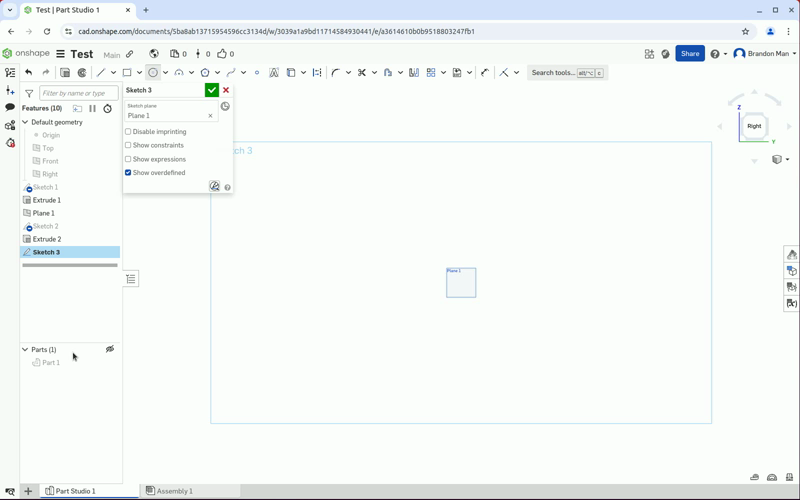
mouse_move(462, 182)
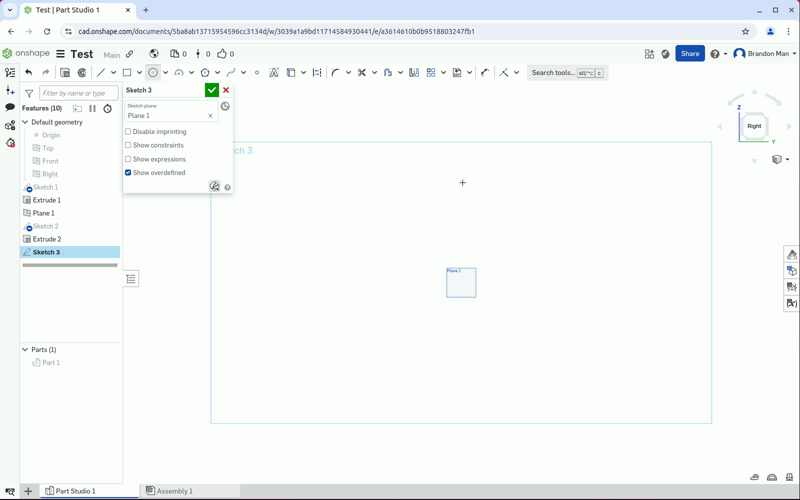
click(462, 182)
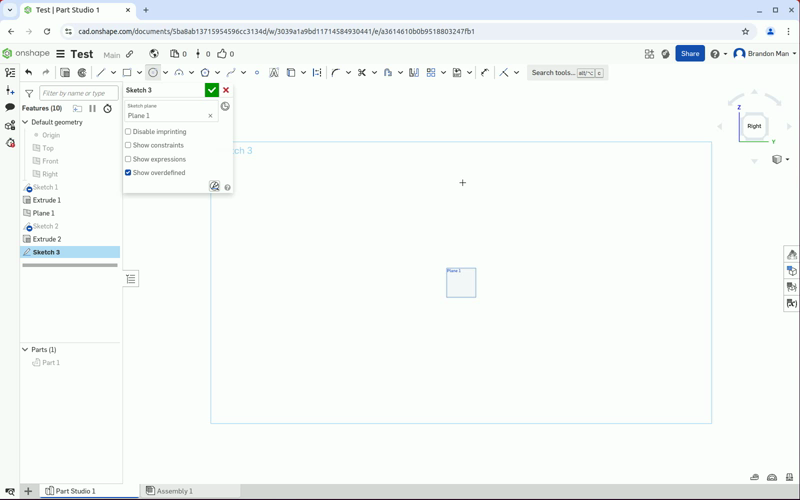
key_up(shift)
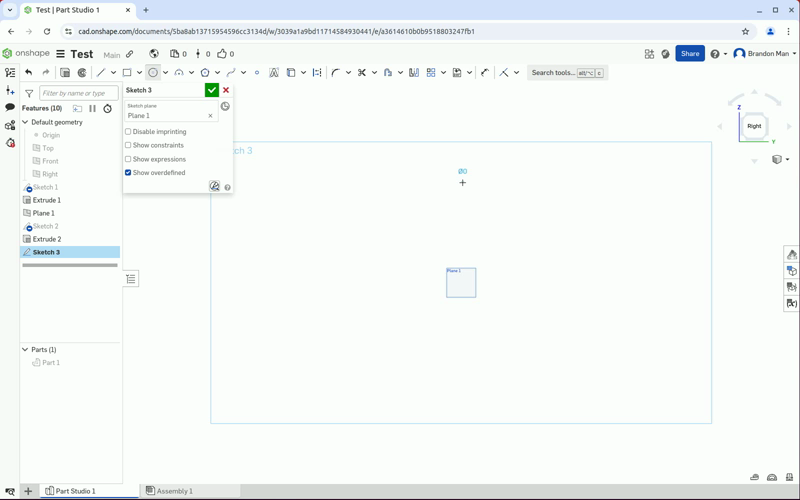
mouse_move(464, 182)
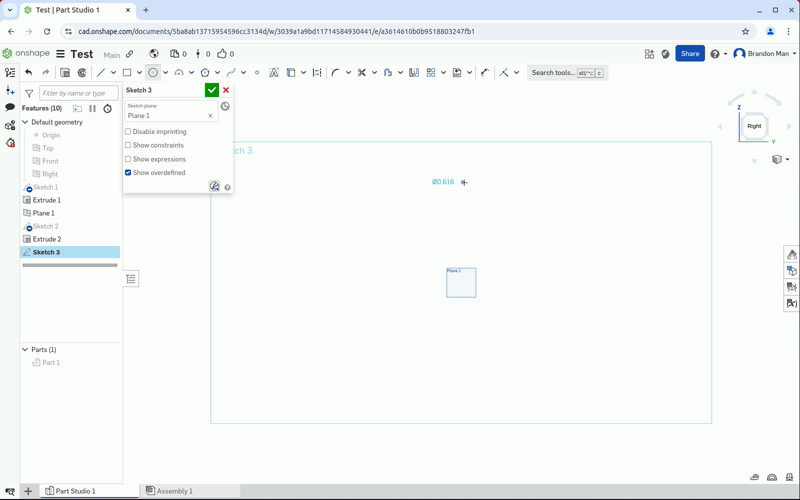
scroll(6)
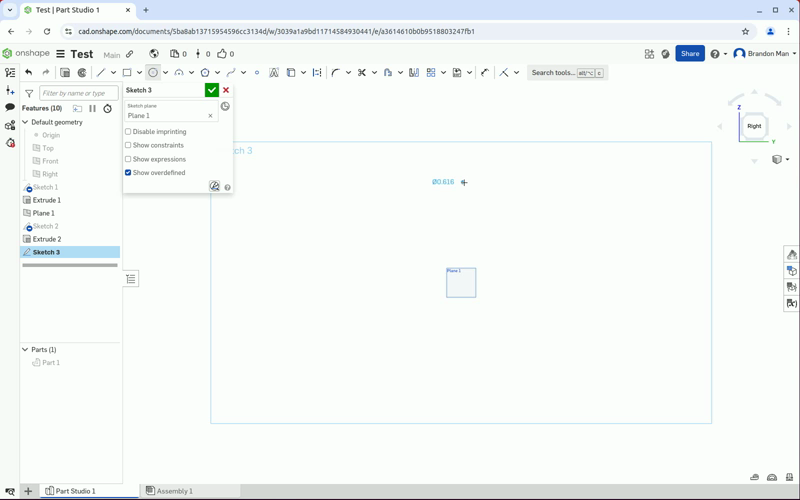
scroll(6)
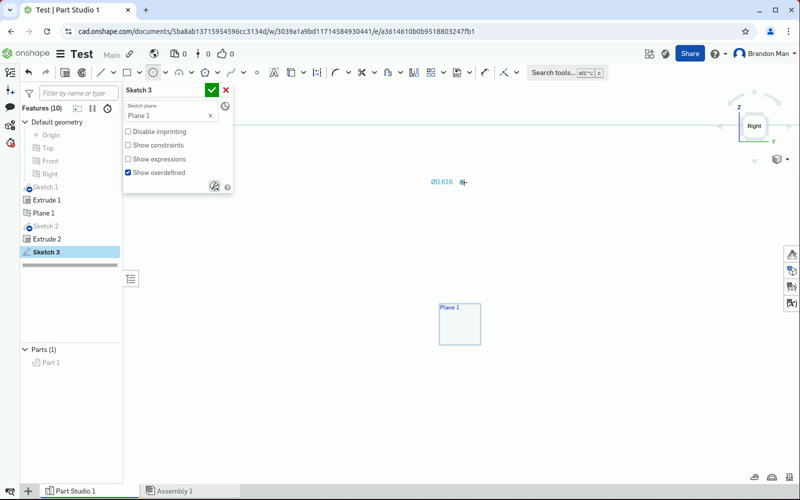
scroll(6)
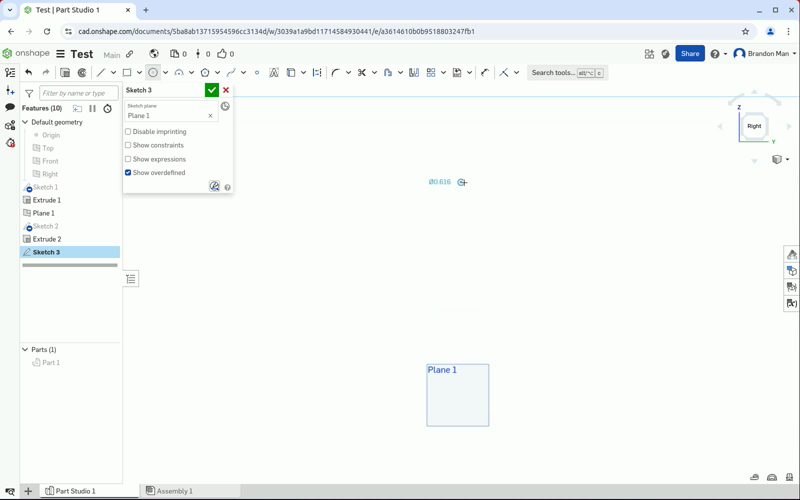
scroll(6)
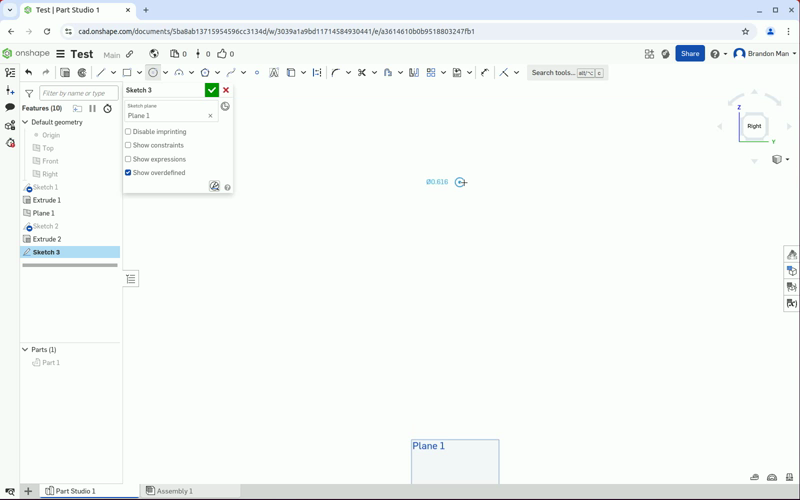
scroll(6)
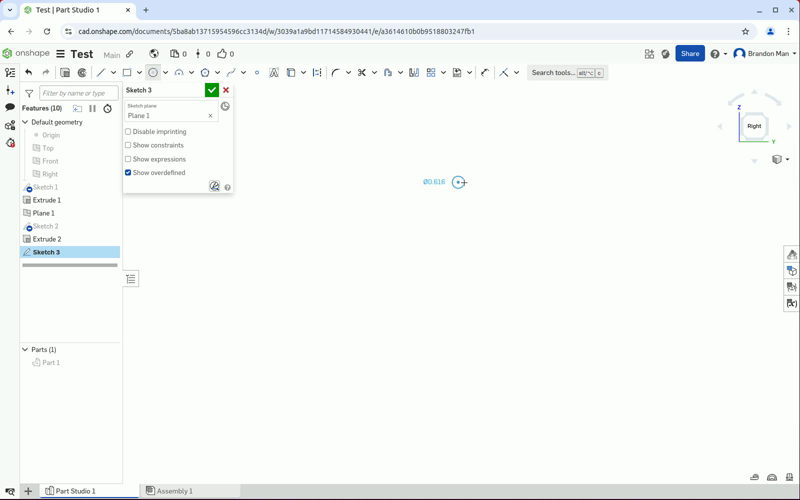
scroll(6)
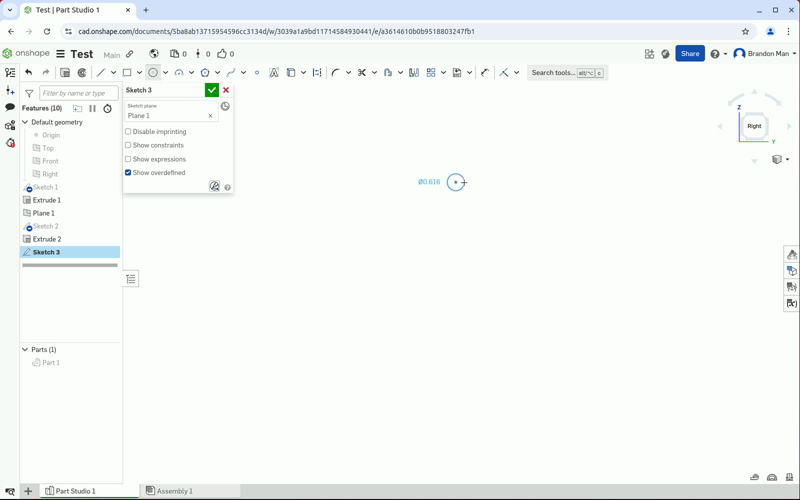
scroll(6)
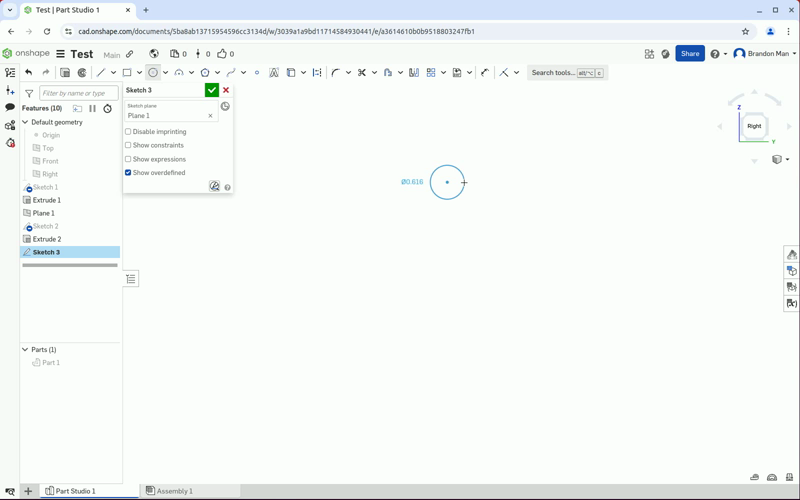
click(464, 182)
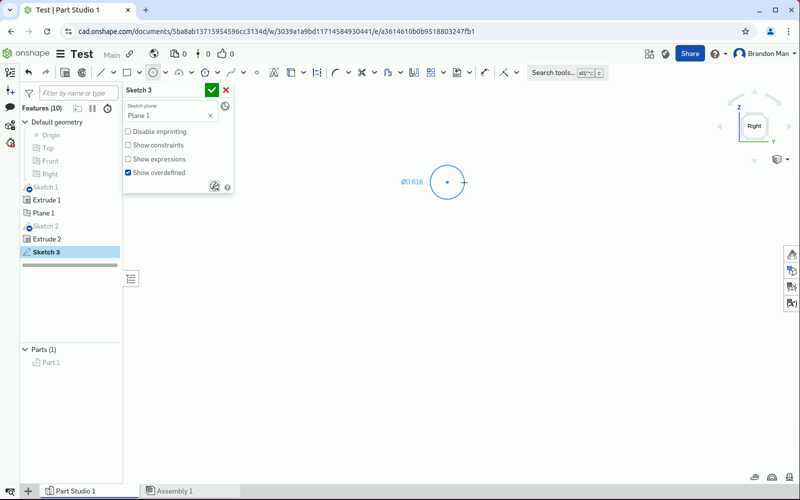
scroll(-6)
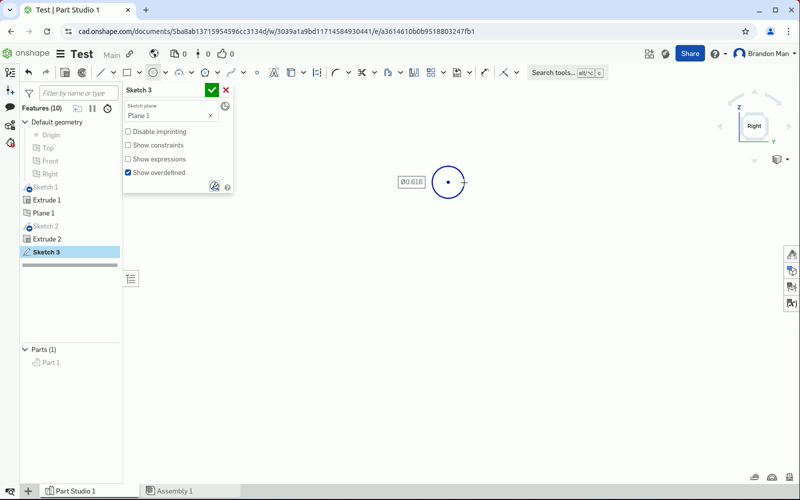
scroll(-6)
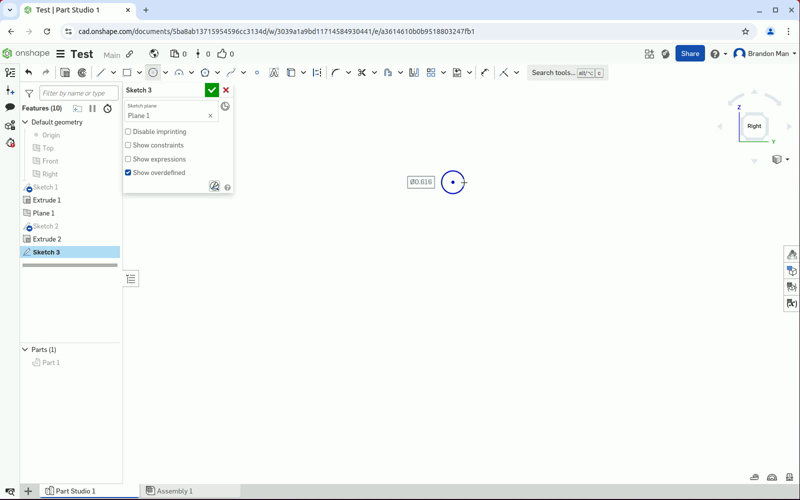
scroll(-6)
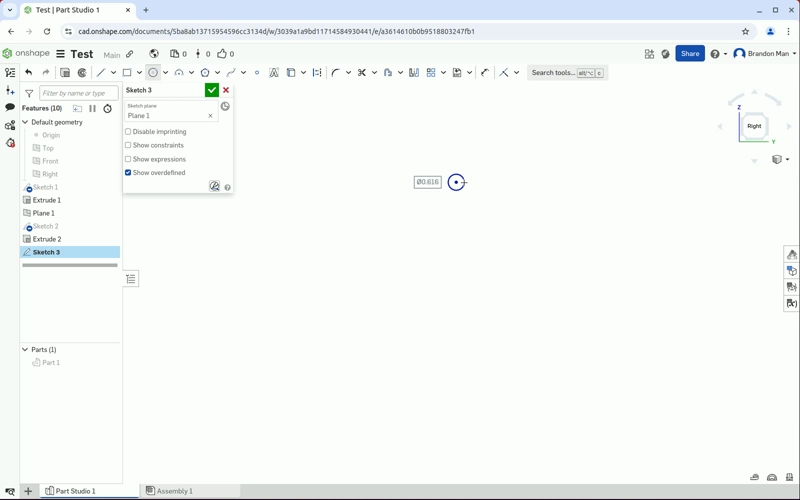
scroll(-6)
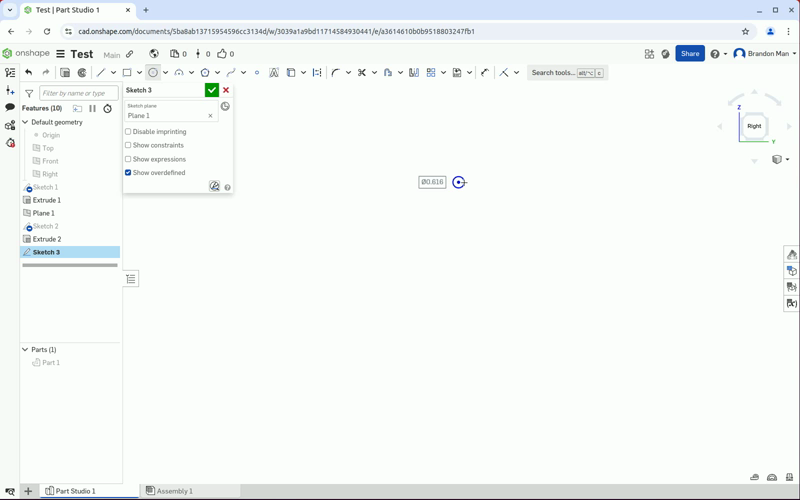
scroll(-6)
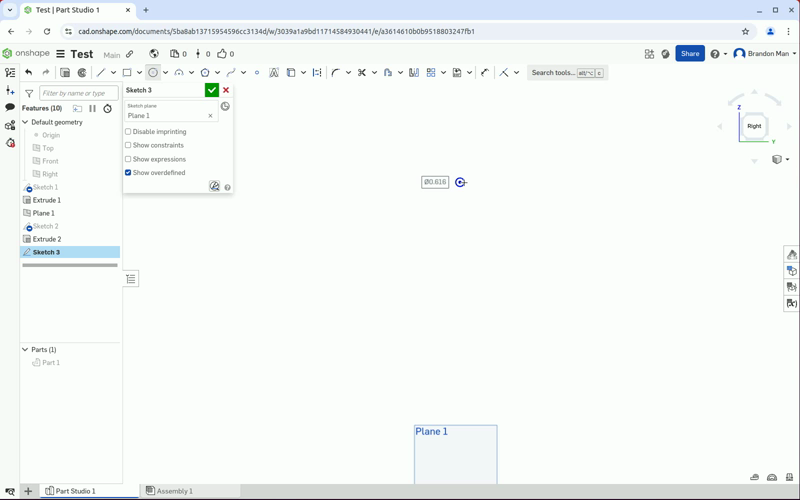
scroll(-6)
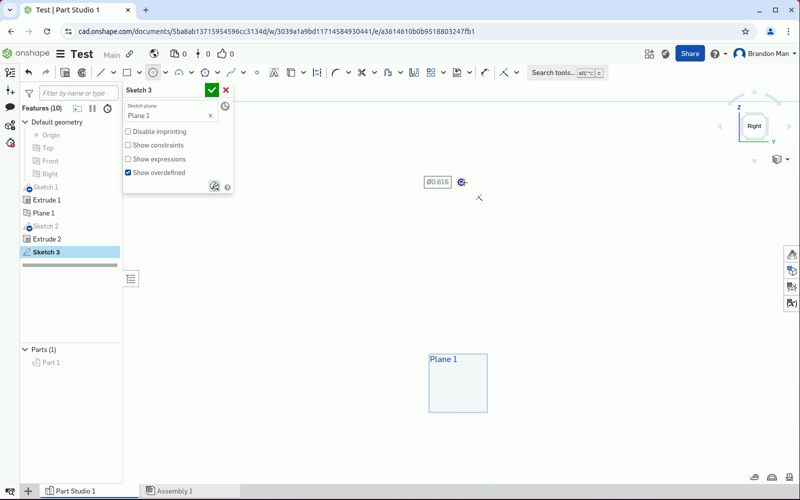
scroll(-6)
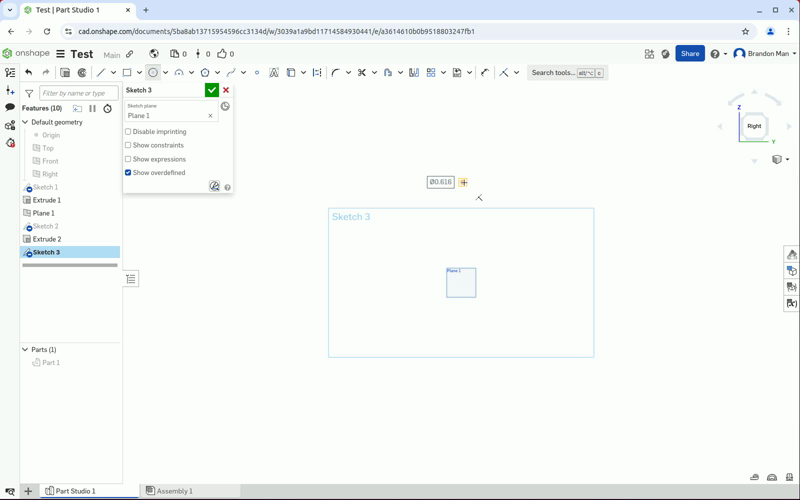
key(esc)
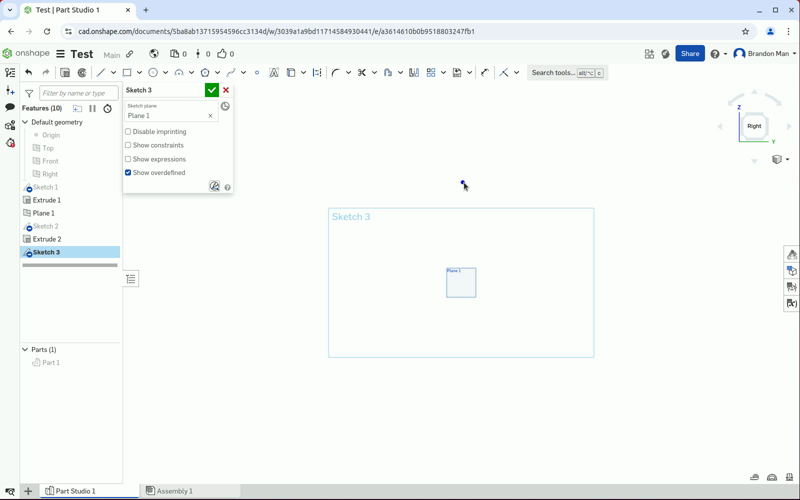
mouse_move(461, 182)
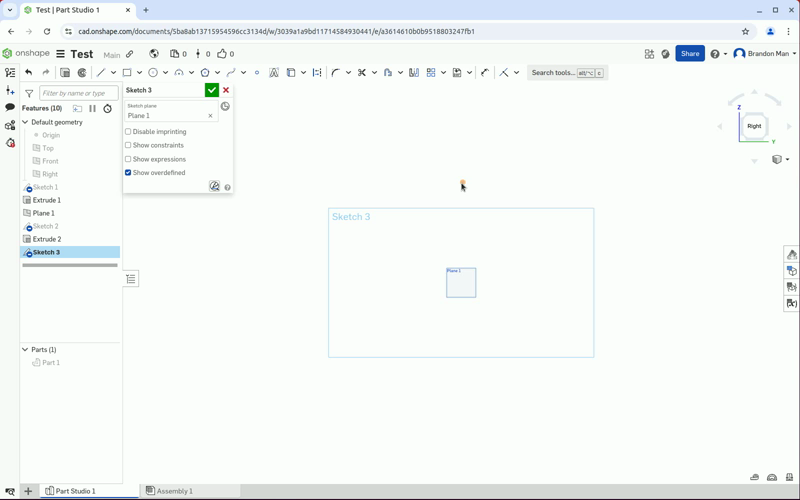
scroll(6)
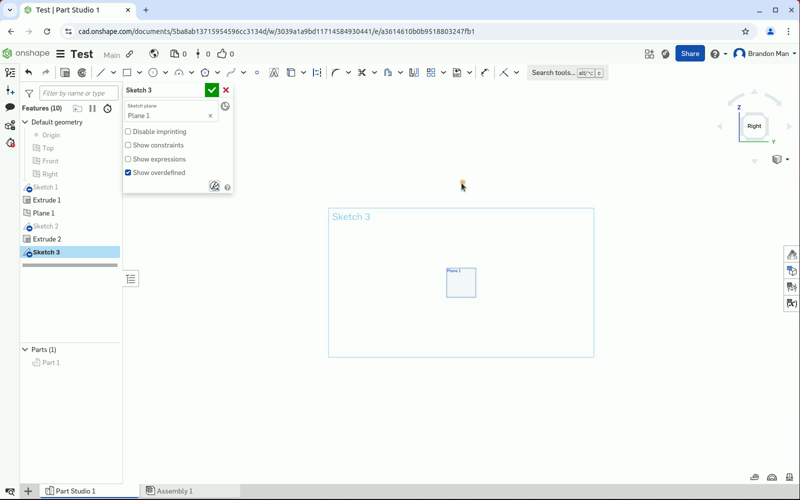
scroll(6)
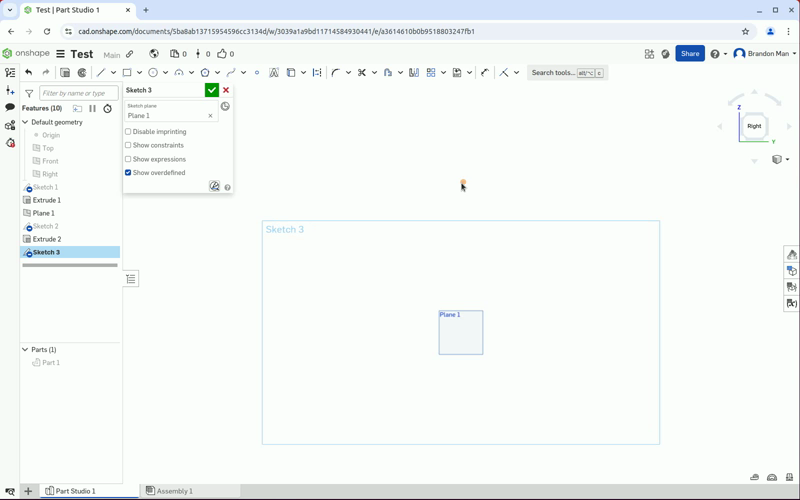
scroll(6)
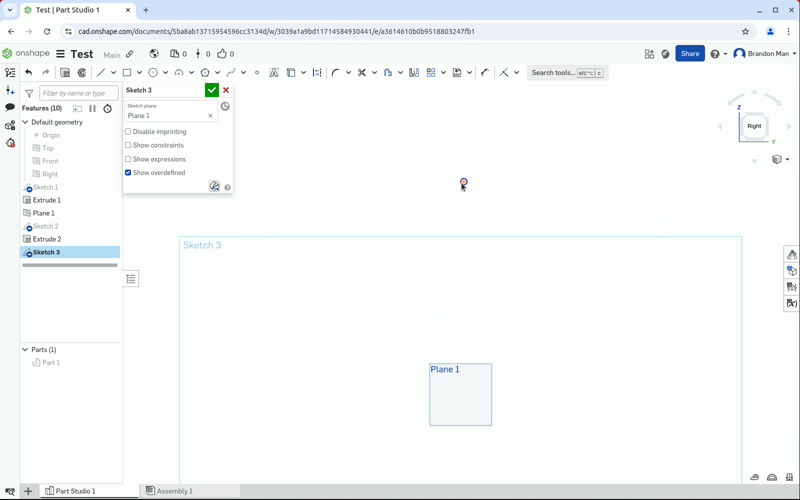
scroll(6)
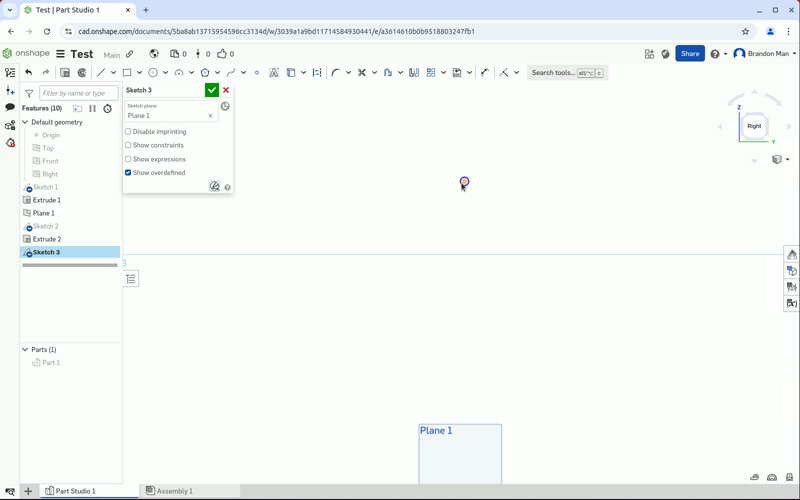
scroll(6)
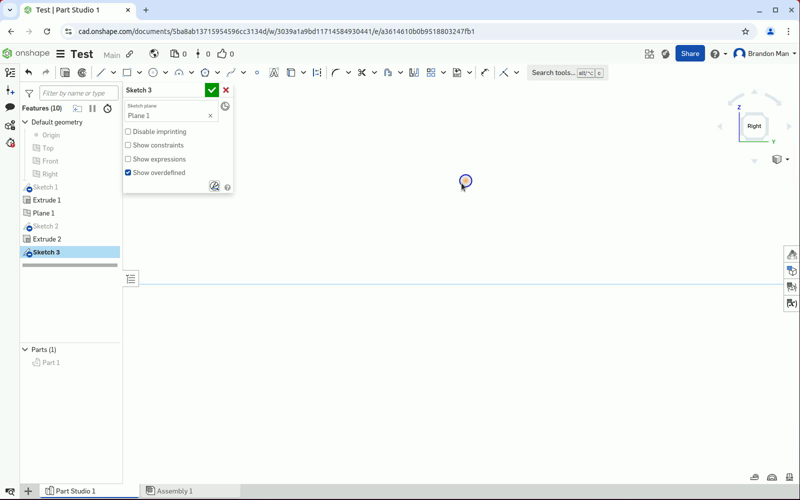
scroll(6)
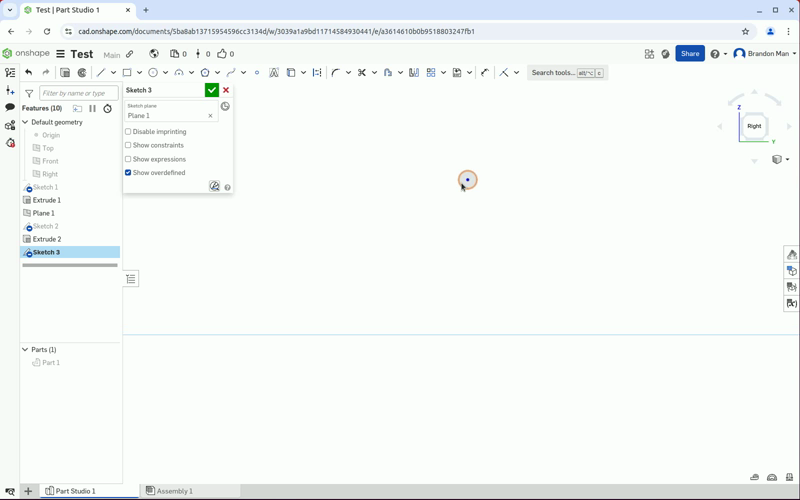
scroll(6)
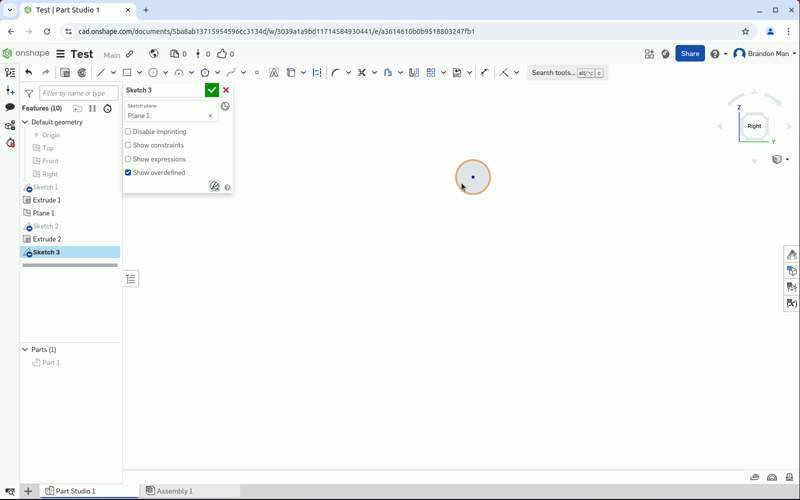
click(461, 182)
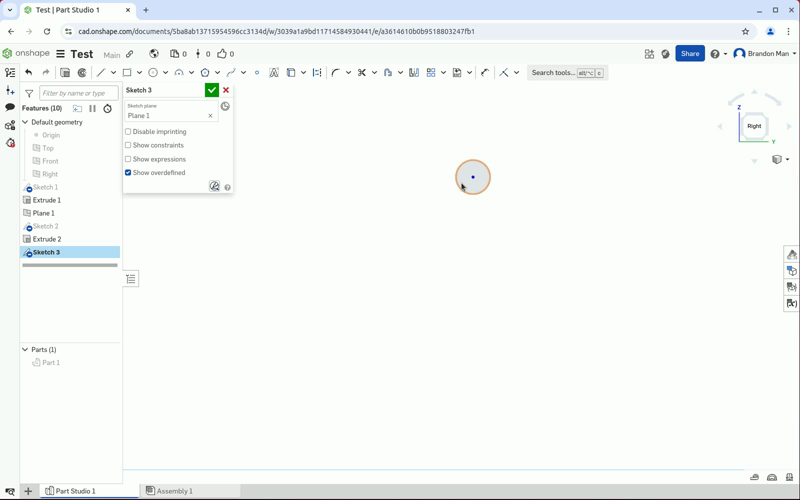
scroll(-6)
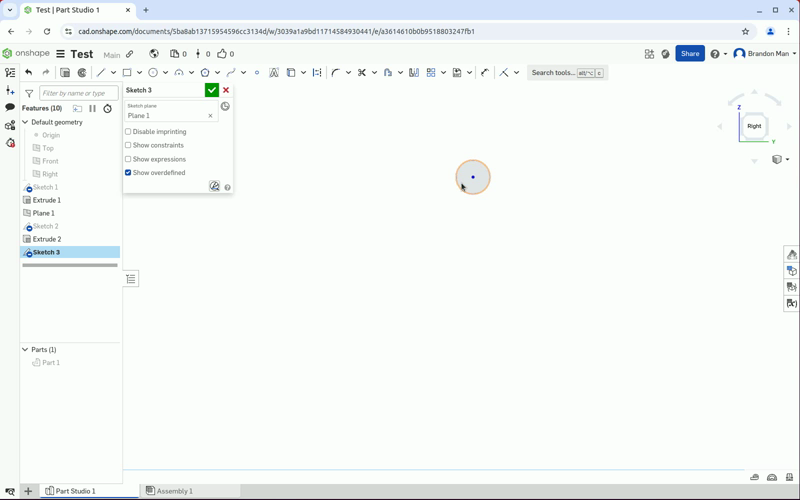
scroll(-6)
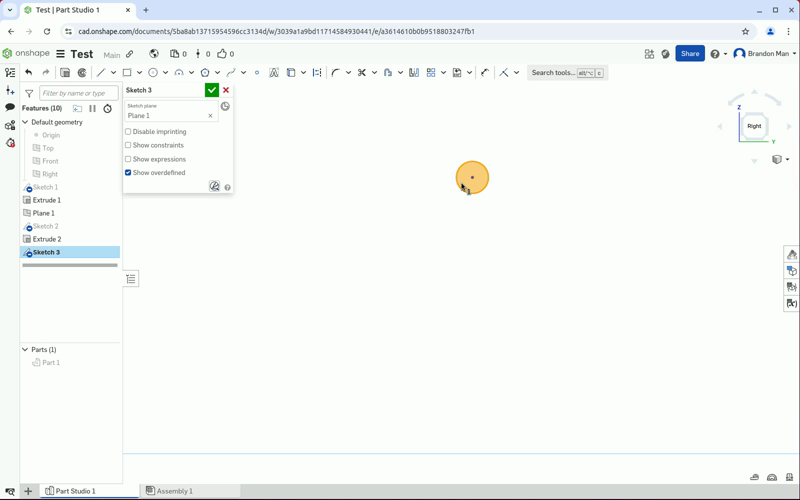
scroll(-6)
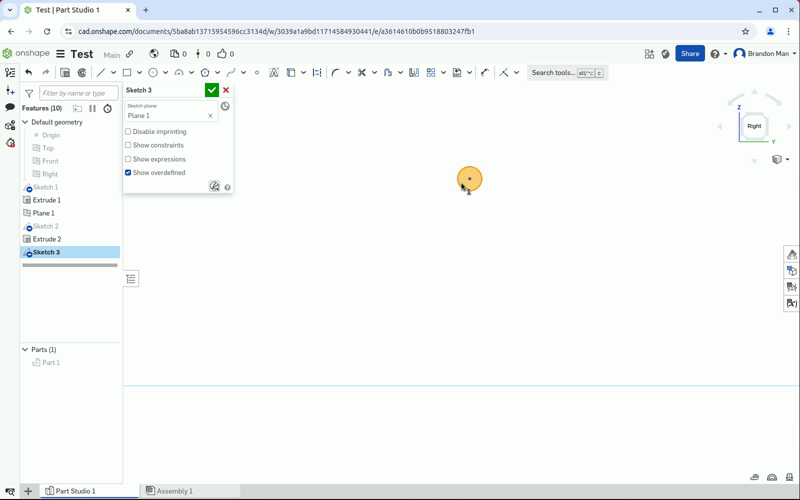
scroll(-6)
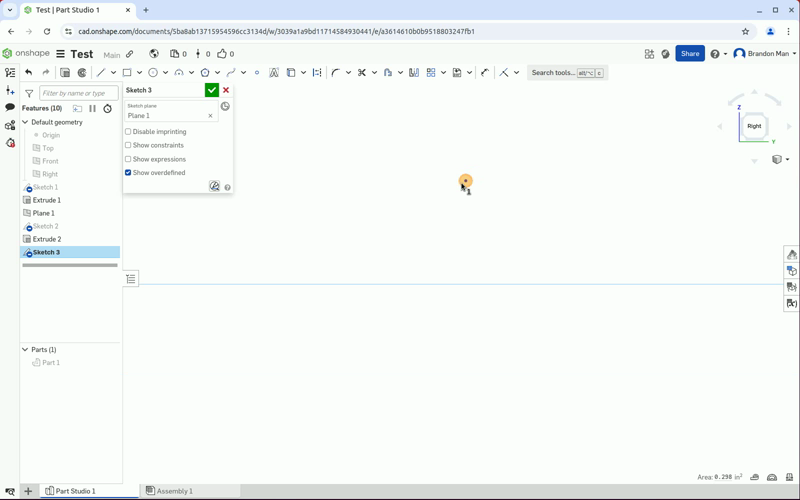
scroll(-6)
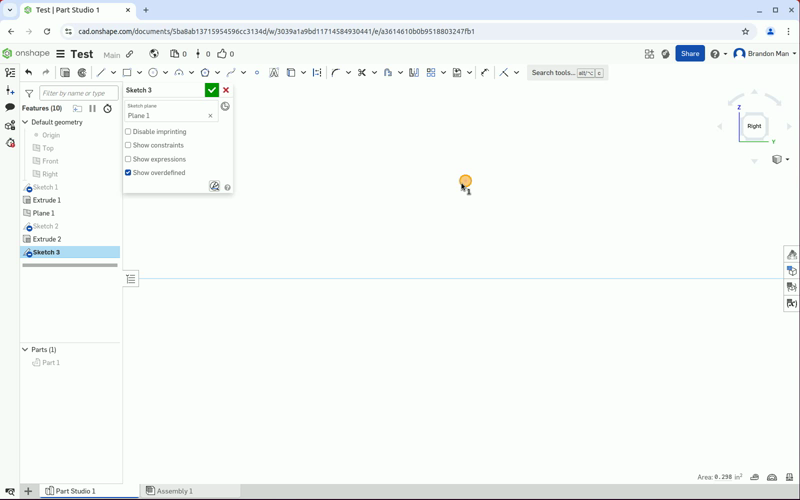
scroll(-6)
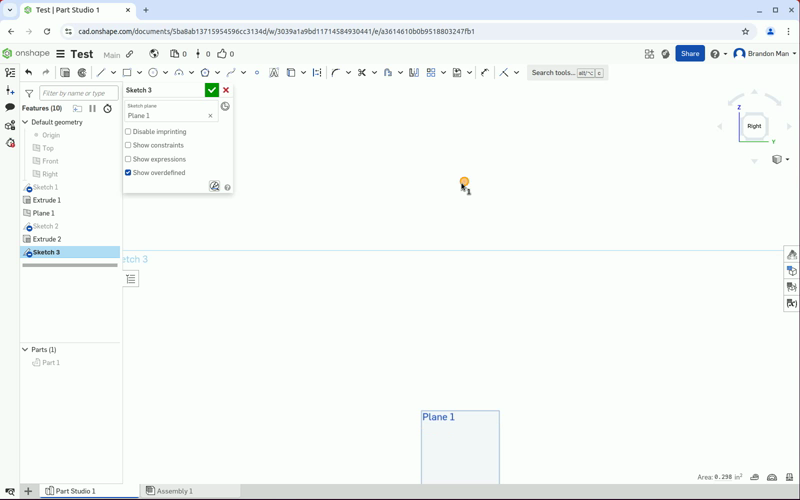
scroll(-6)
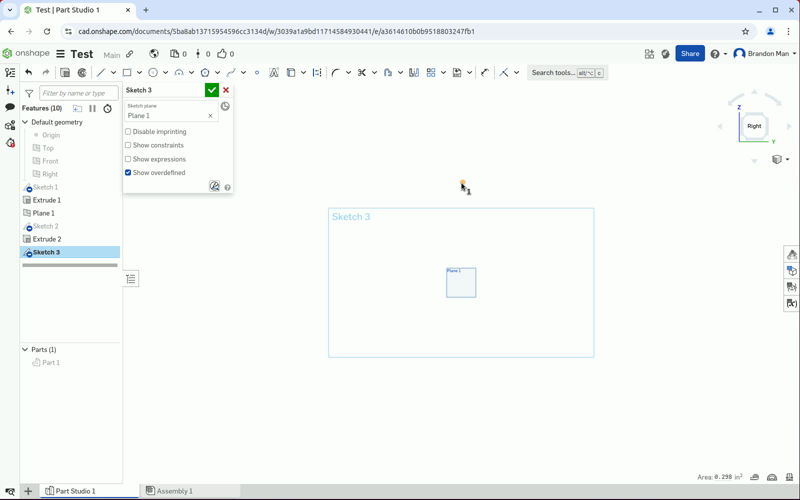
mouse_move(73, 352)
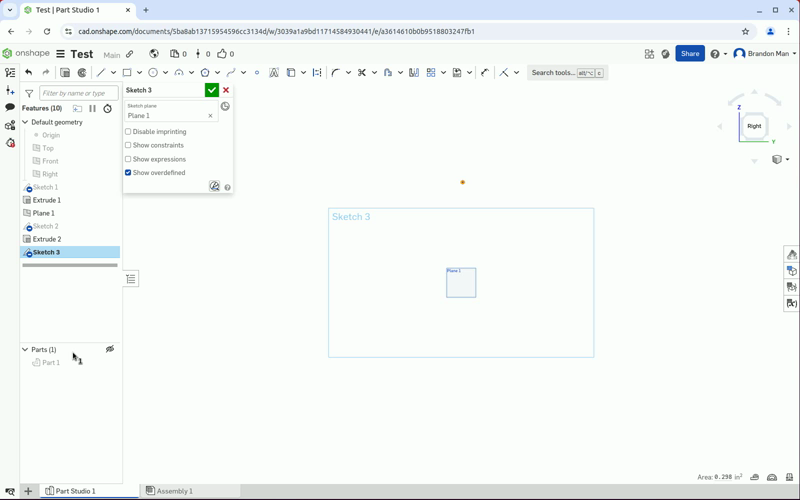
key(shift+y)
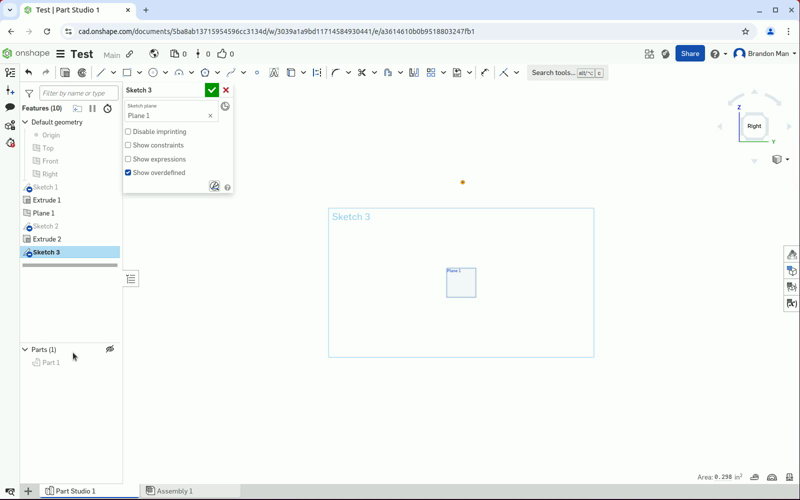
key(shift+e)
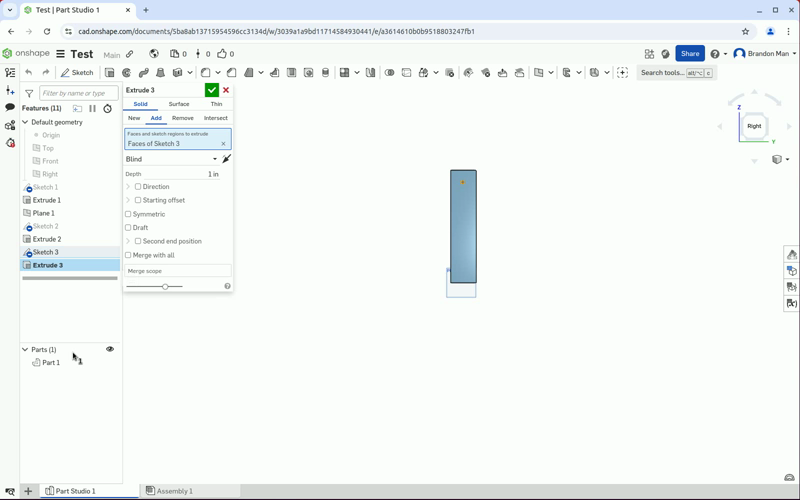
mouse_move(143, 106)
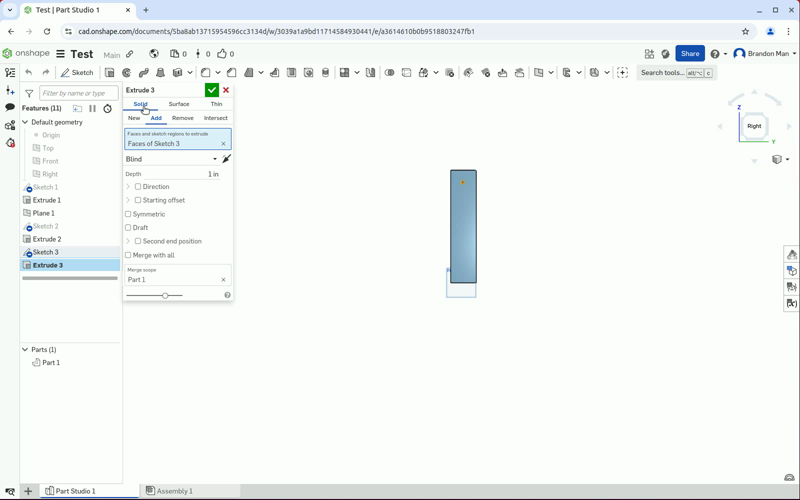
click(143, 106)
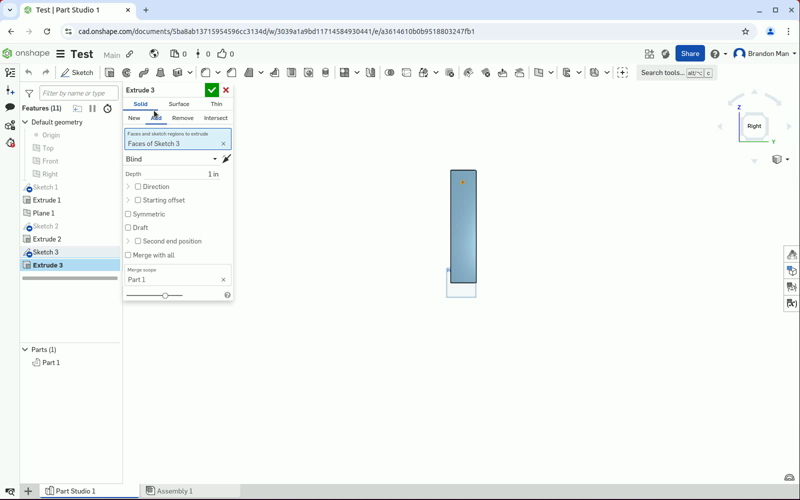
mouse_move(186, 120)
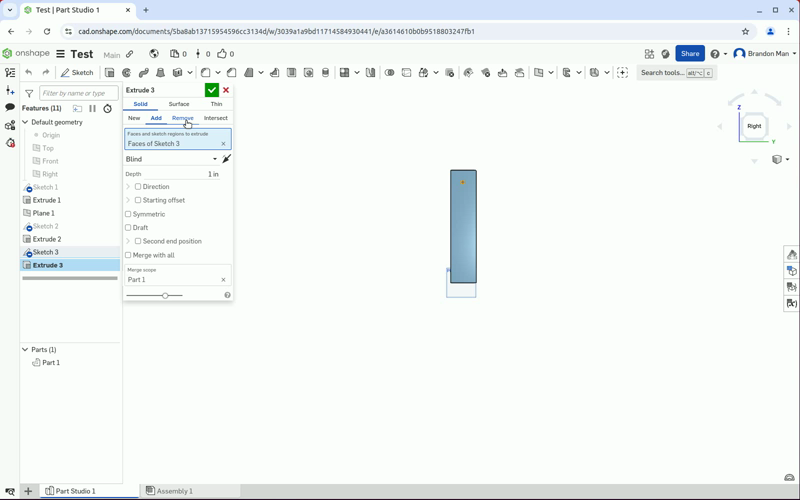
click(186, 120)
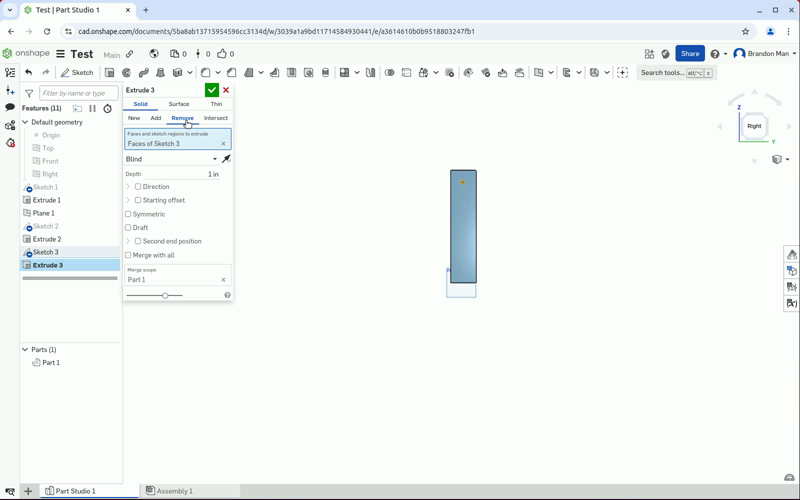
key(tab, 4)
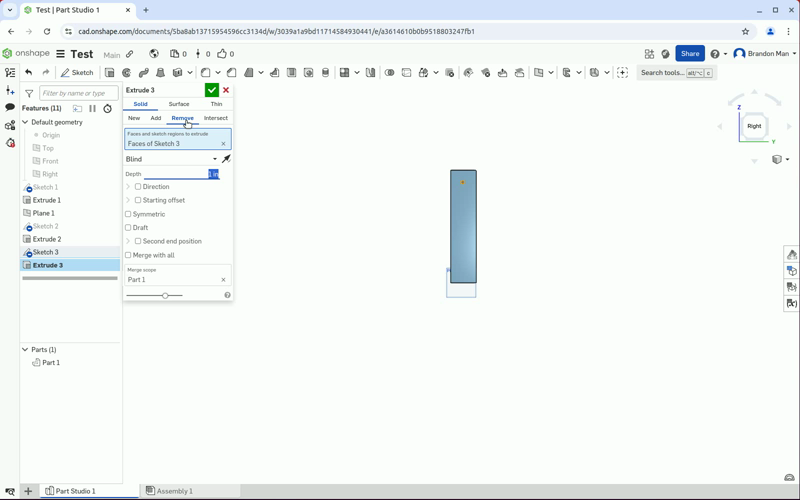
text(5.536)
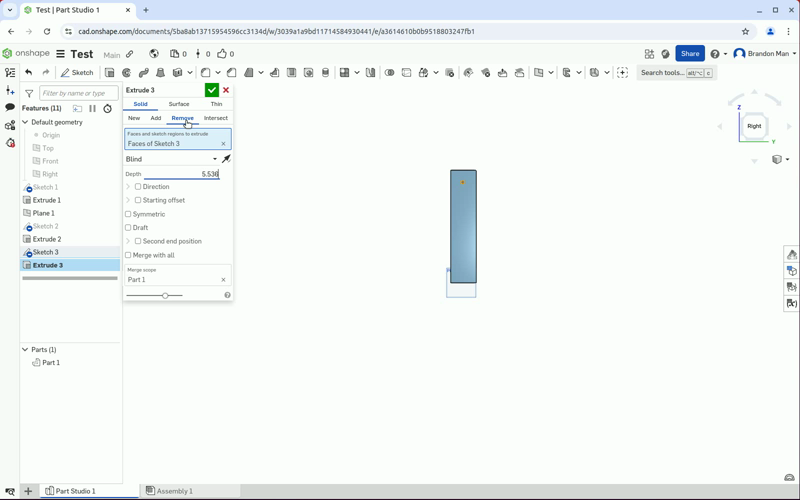
key(tab, 6)
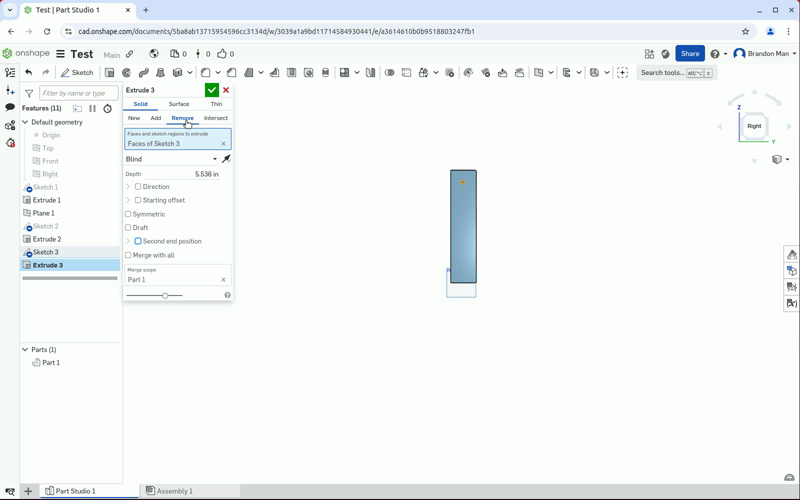
key(space)
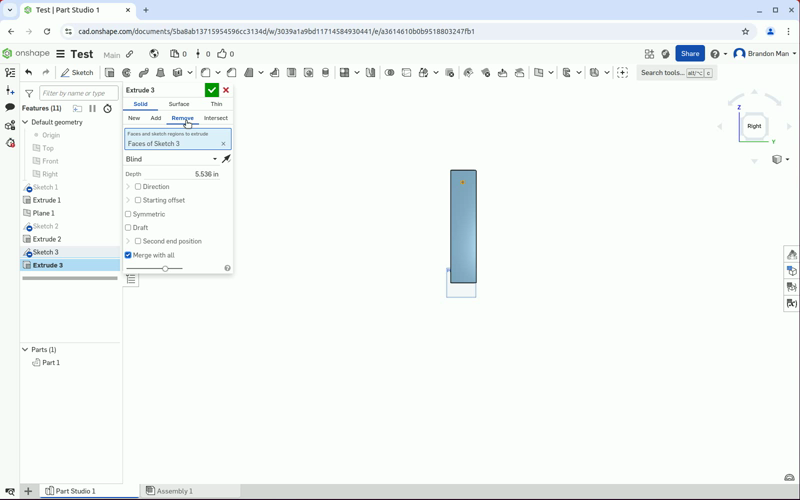
key(enter)
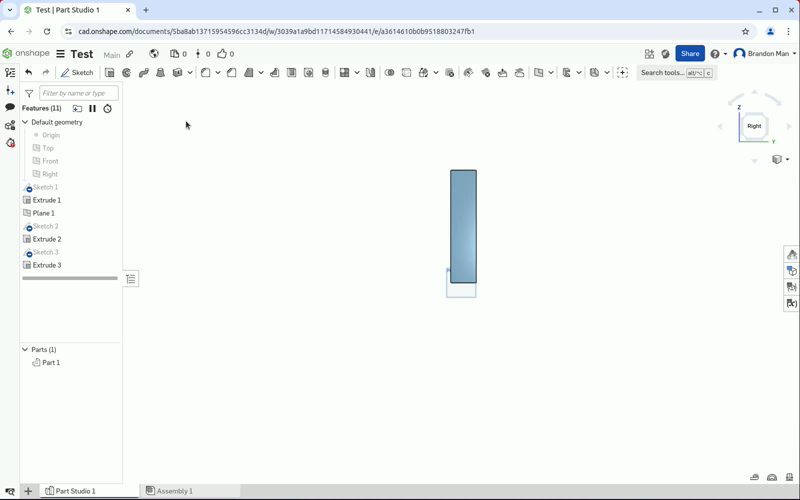
key(shift+h)
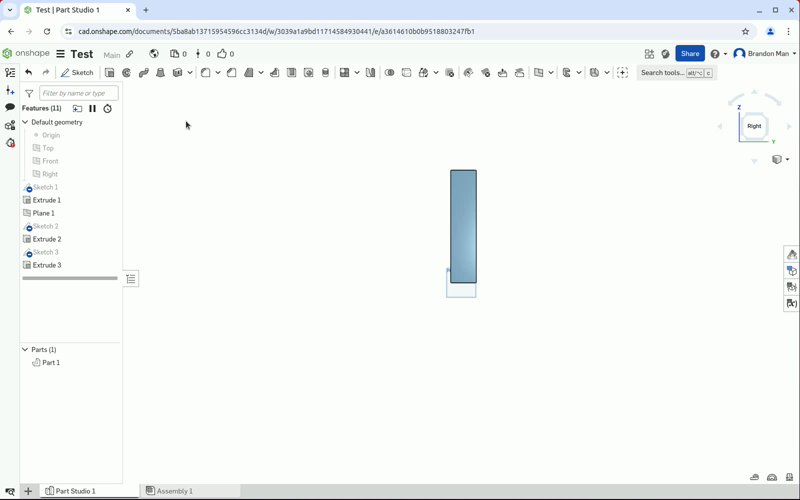
key(shift+h)
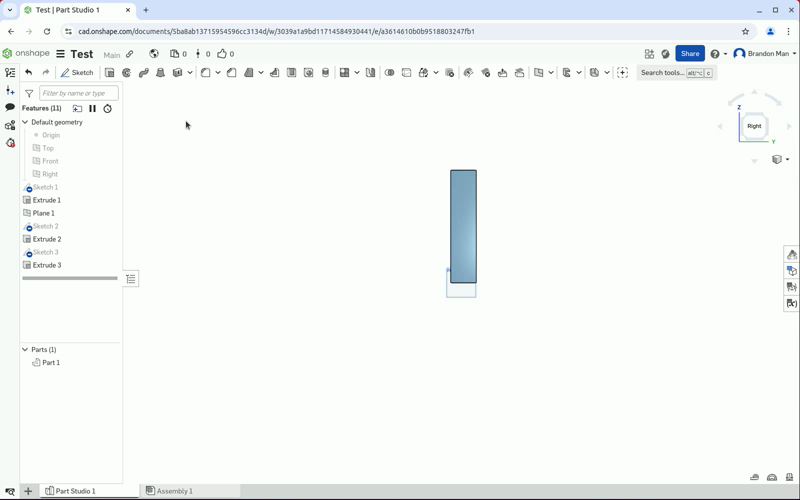
mouse_move(73, 189)
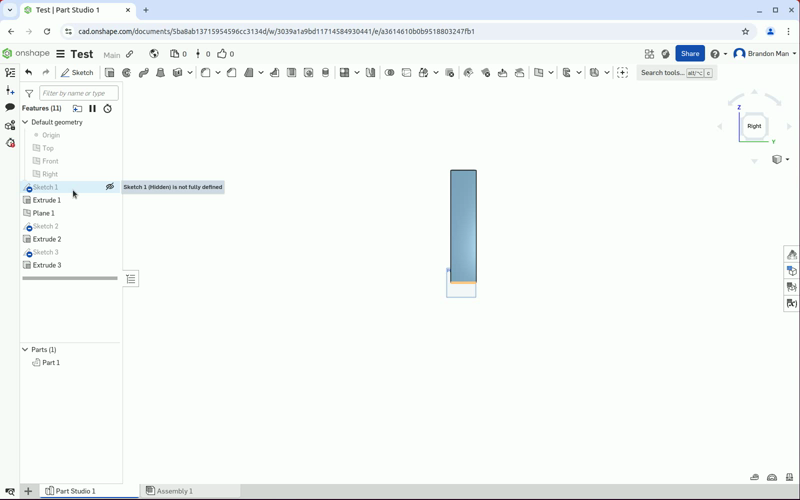
click(73, 189)
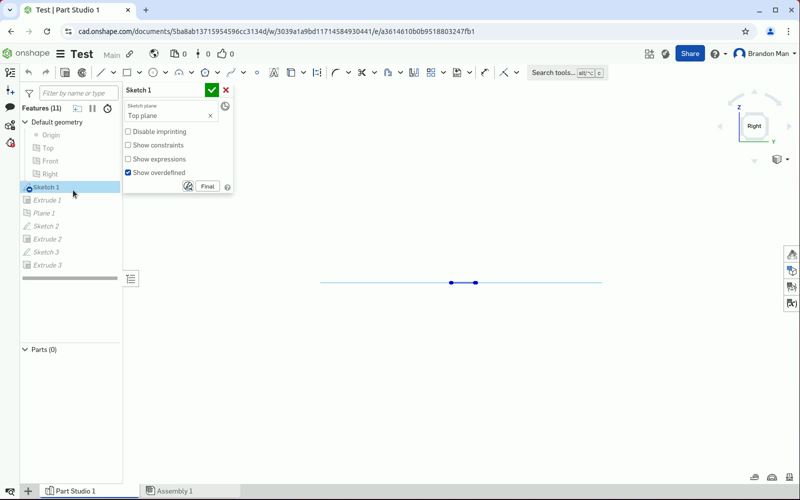
mouse_move(229, 92)
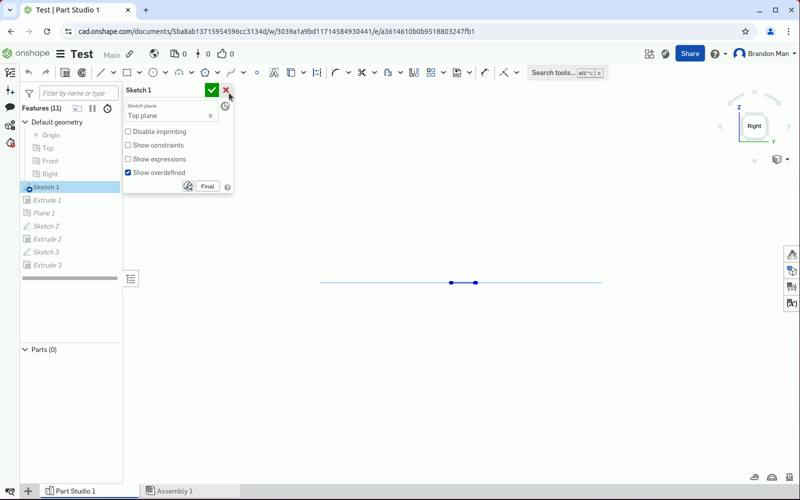
click(229, 92)
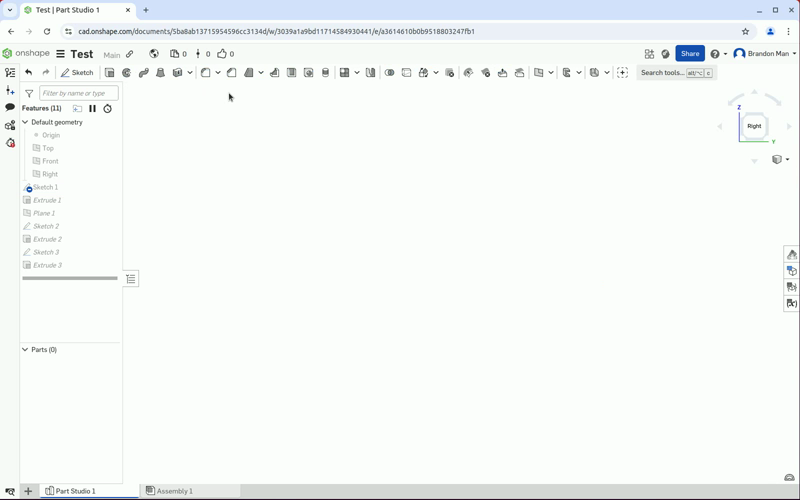
key(shift+s)
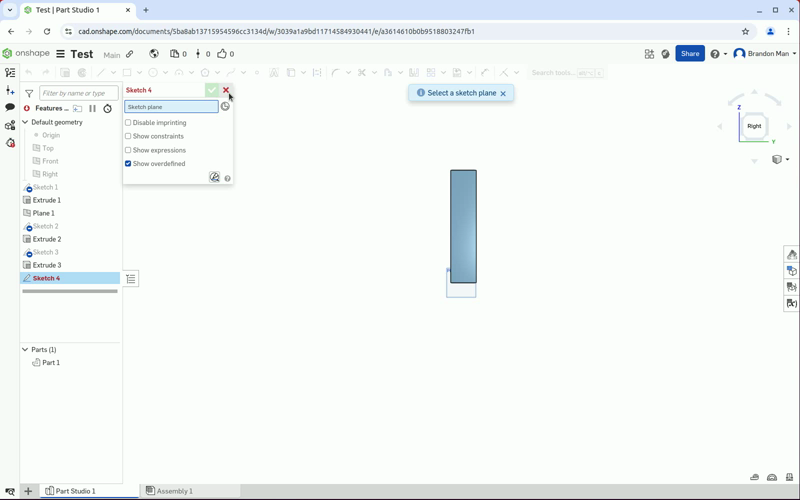
mouse_move(73, 215)
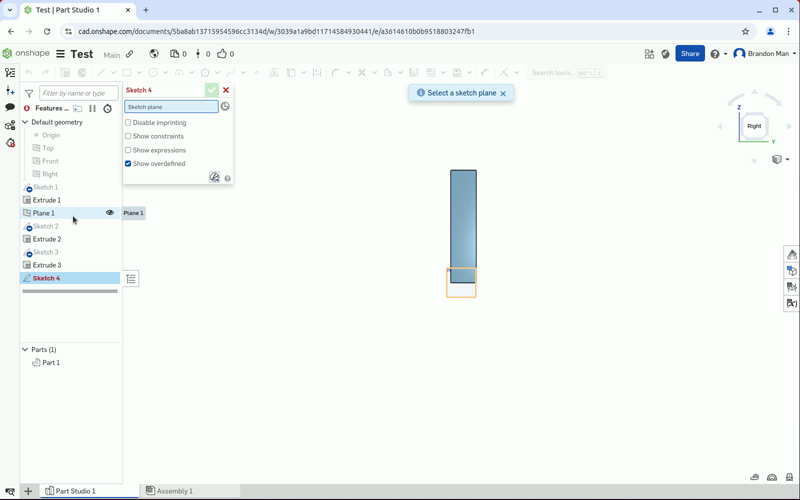
click(73, 215)
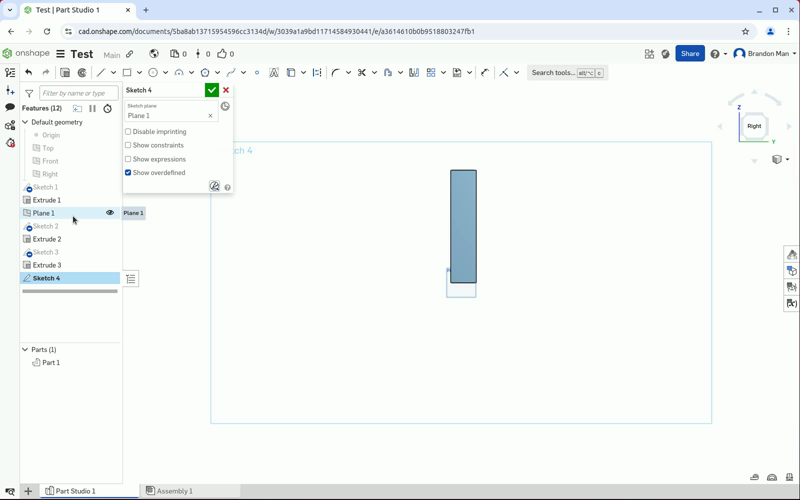
mouse_move(73, 352)
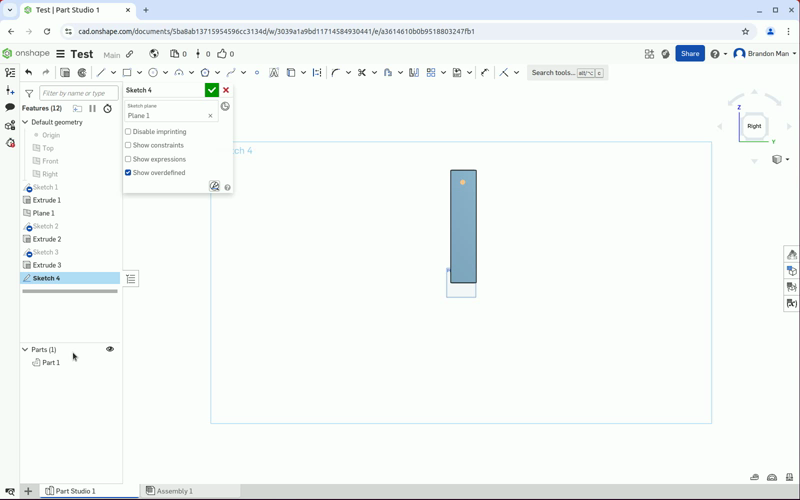
key(y)
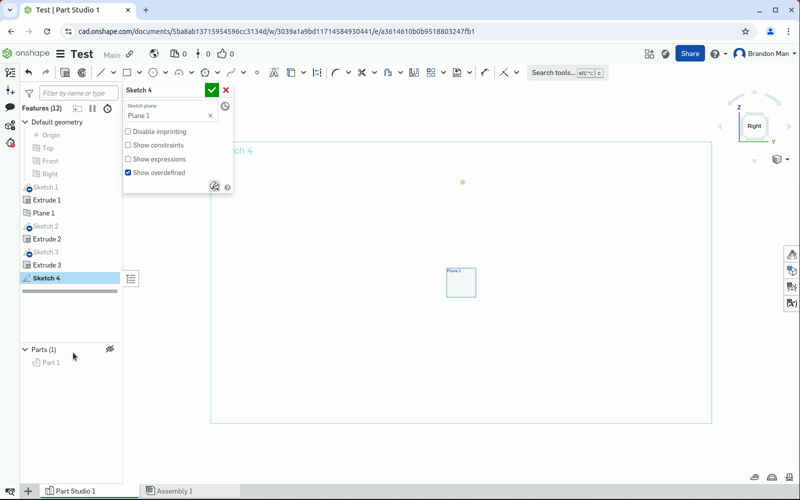
key(c)
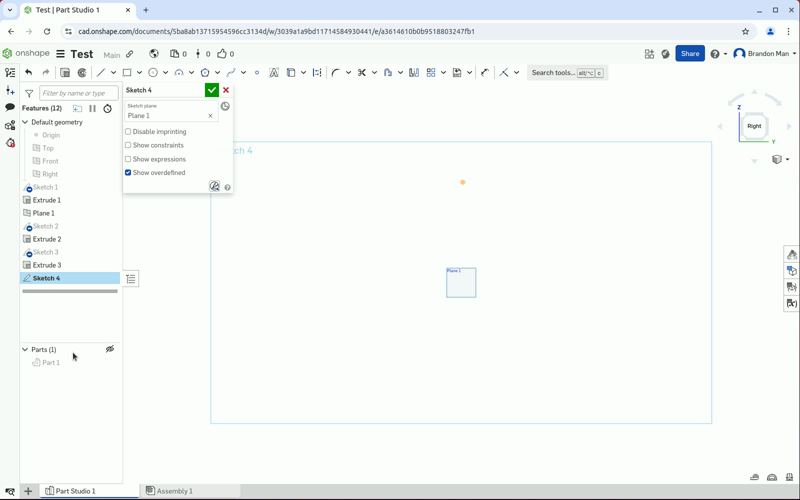
key_down(shift)
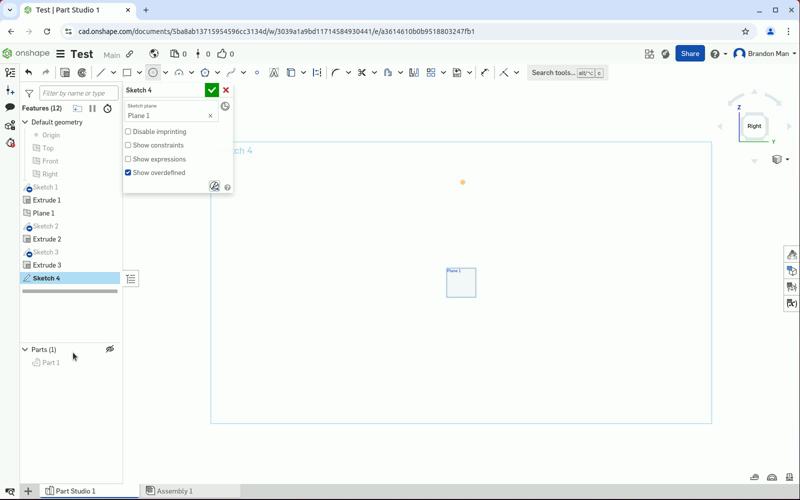
mouse_move(462, 267)
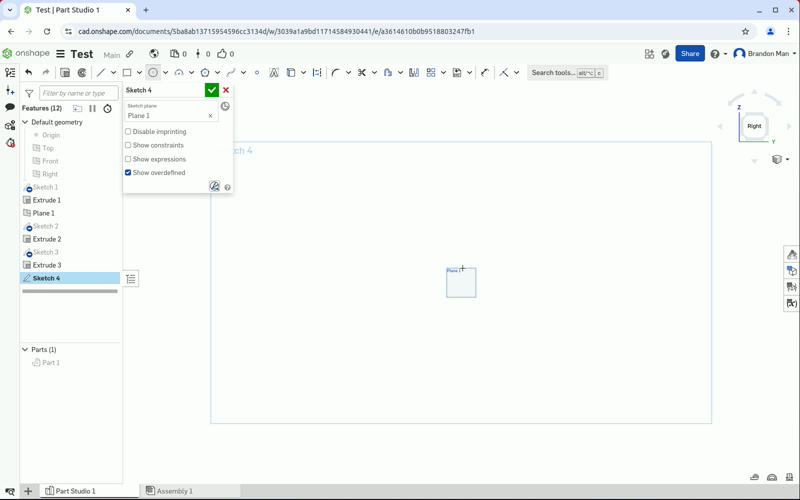
click(462, 267)
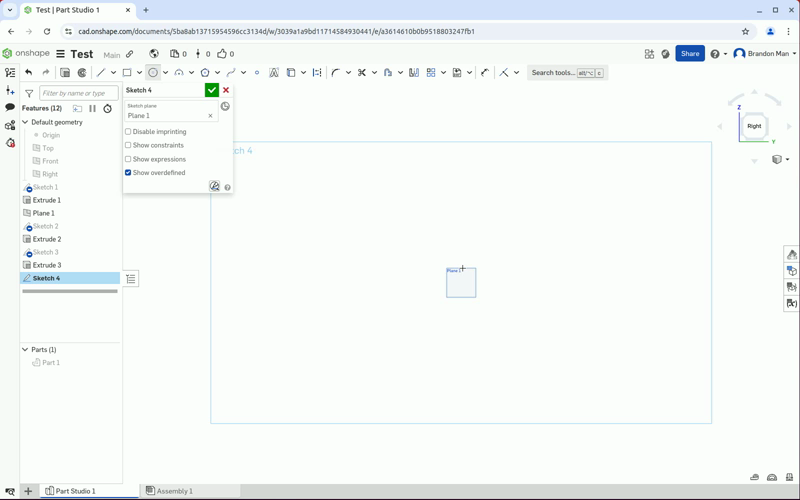
key_up(shift)
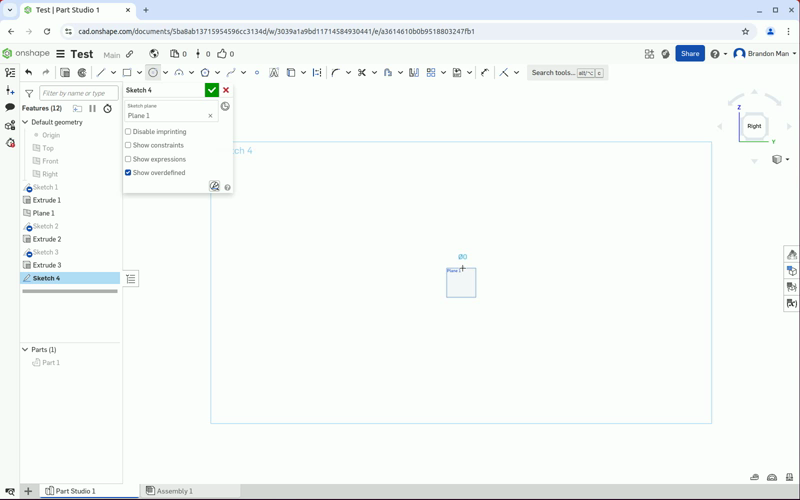
mouse_move(464, 267)
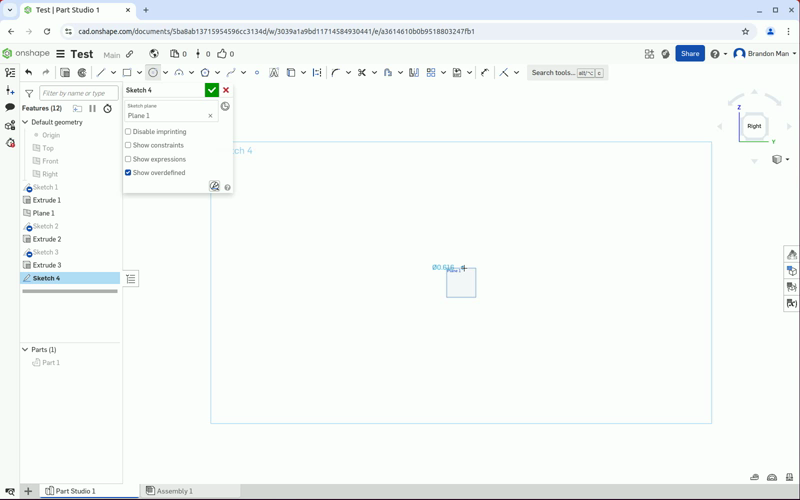
scroll(6)
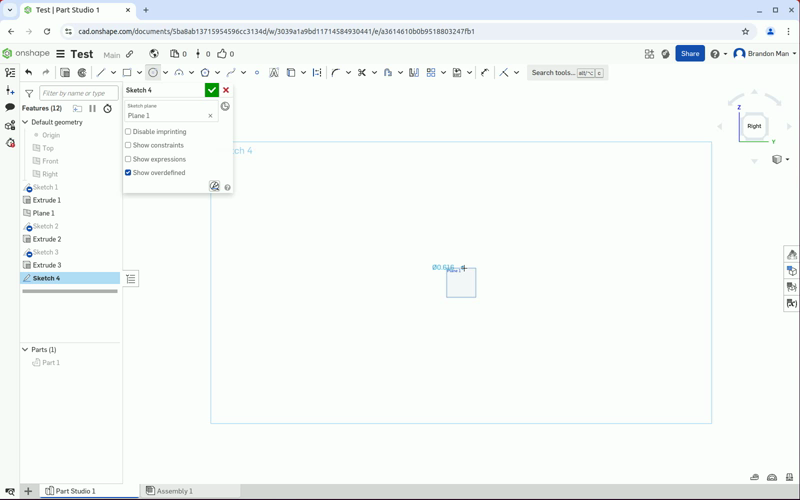
scroll(6)
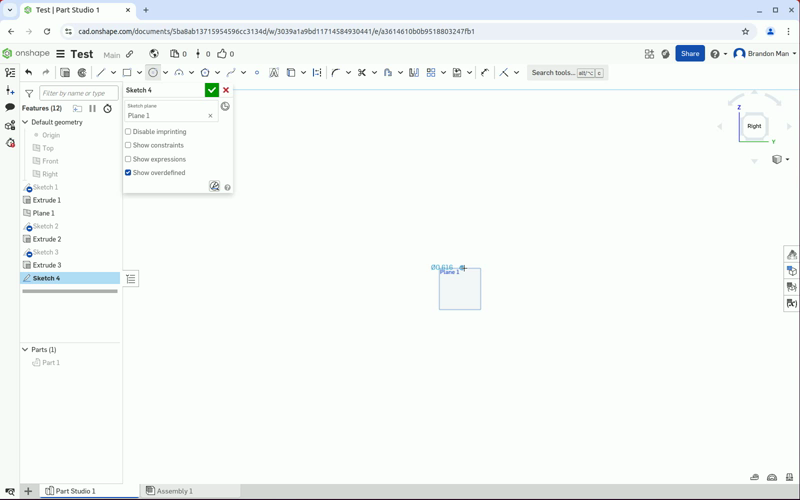
scroll(6)
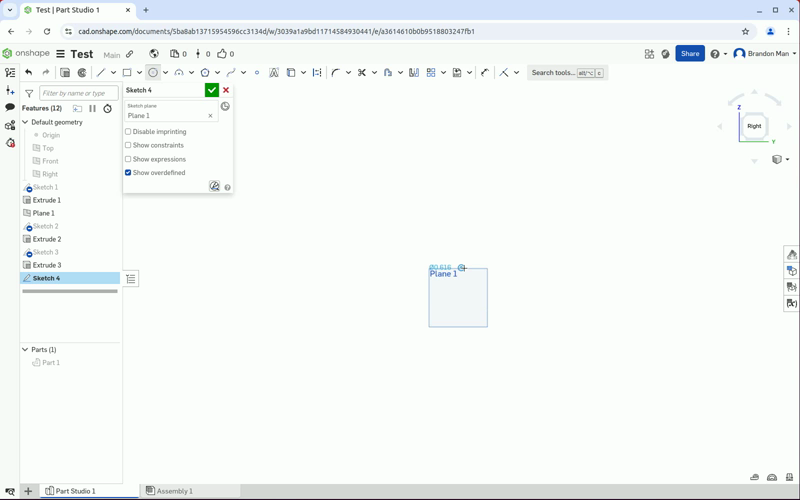
scroll(6)
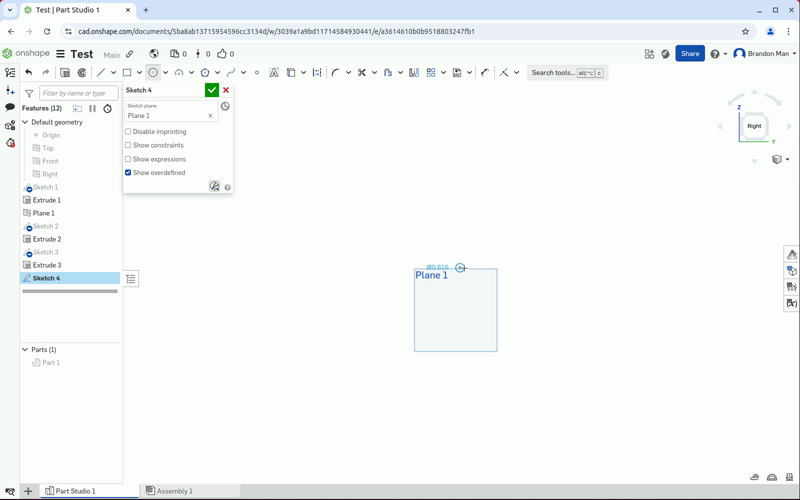
scroll(6)
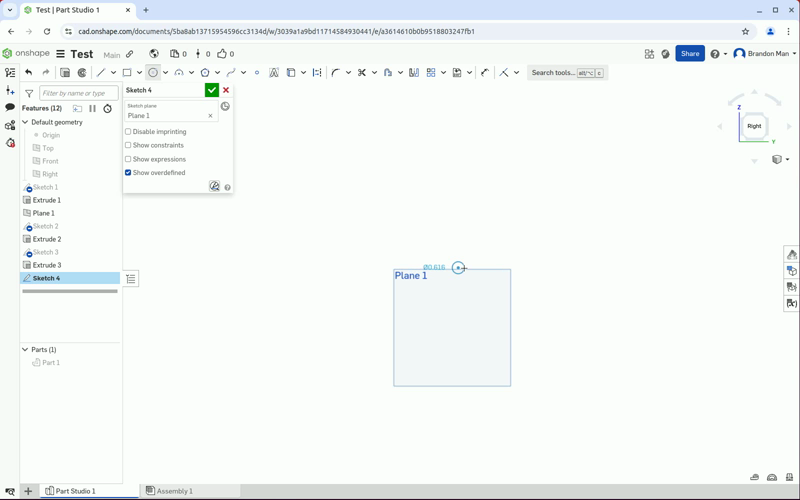
scroll(6)
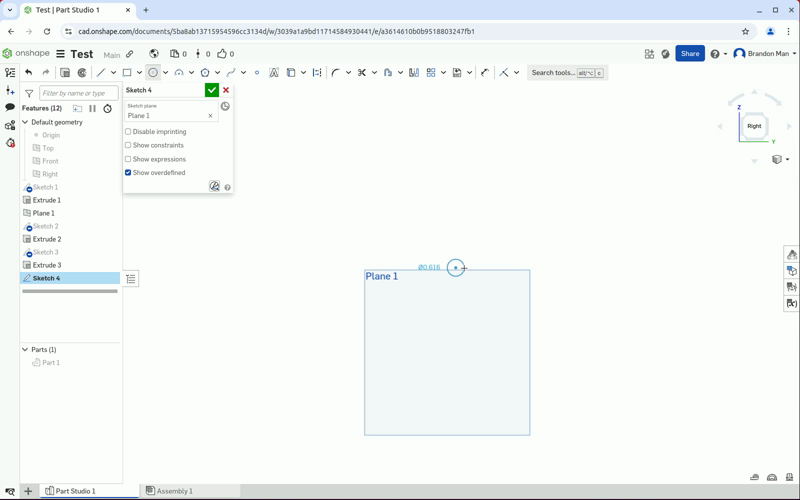
scroll(6)
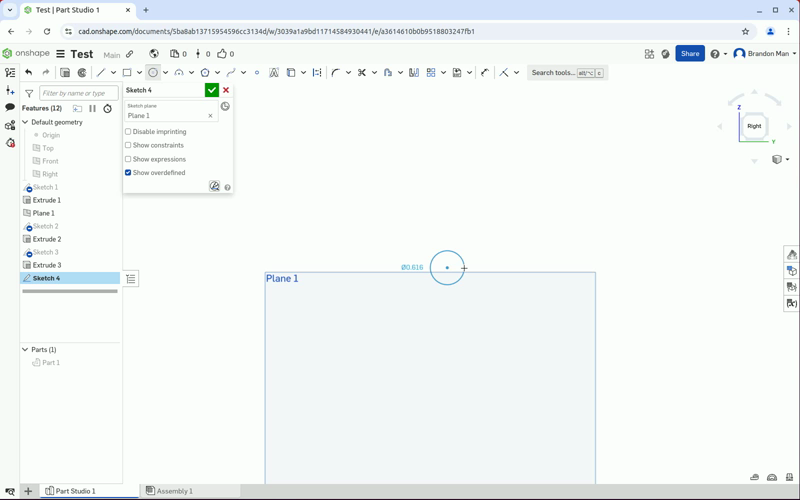
click(464, 267)
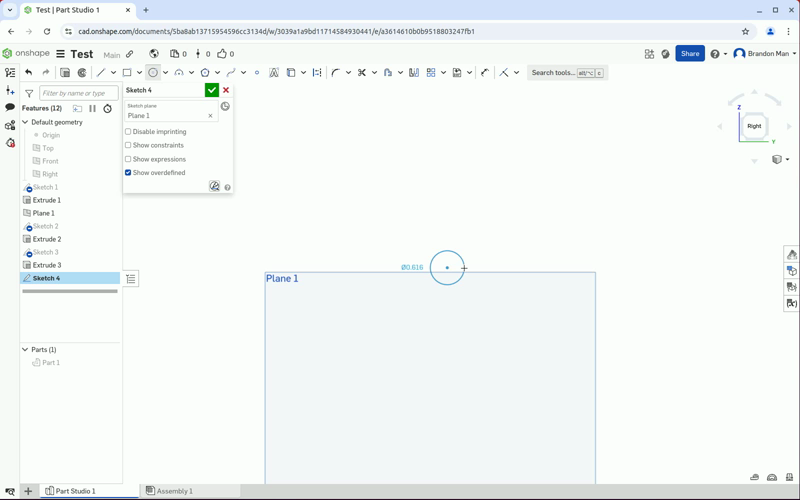
scroll(-6)
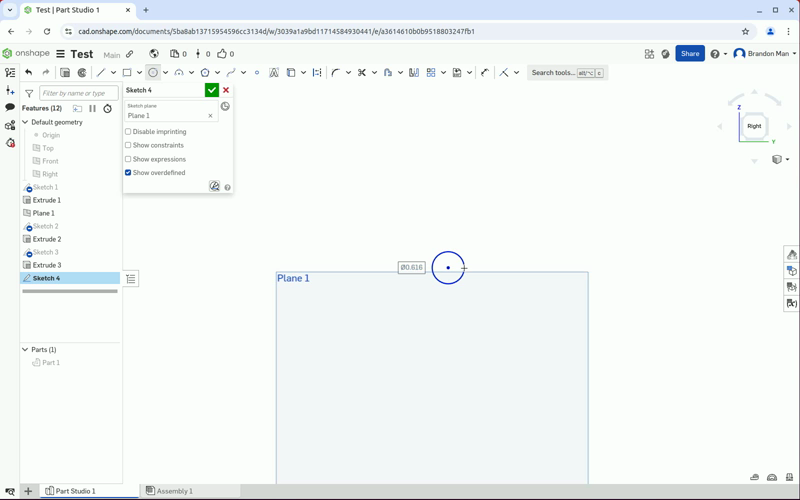
scroll(-6)
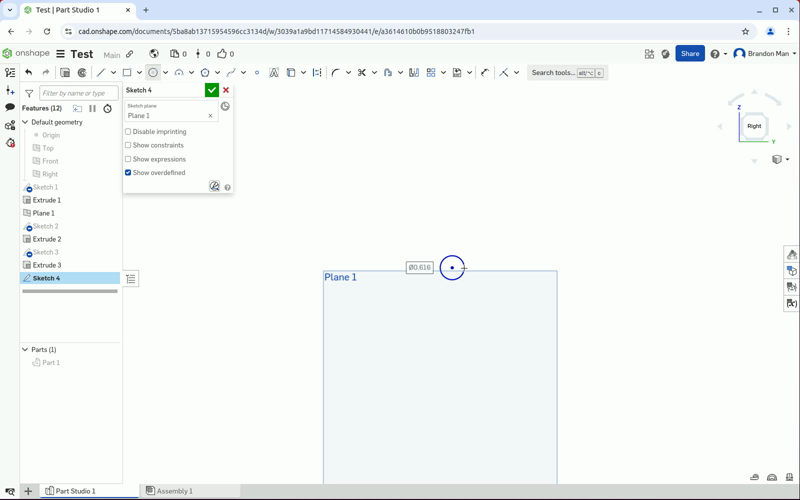
scroll(-6)
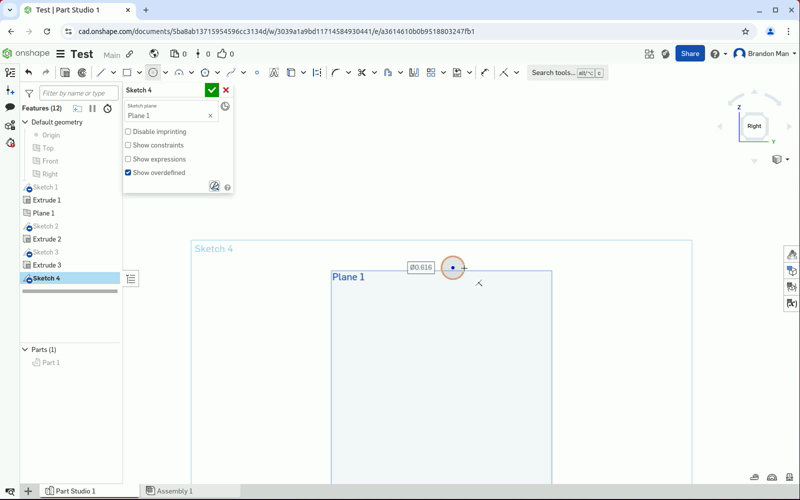
scroll(-6)
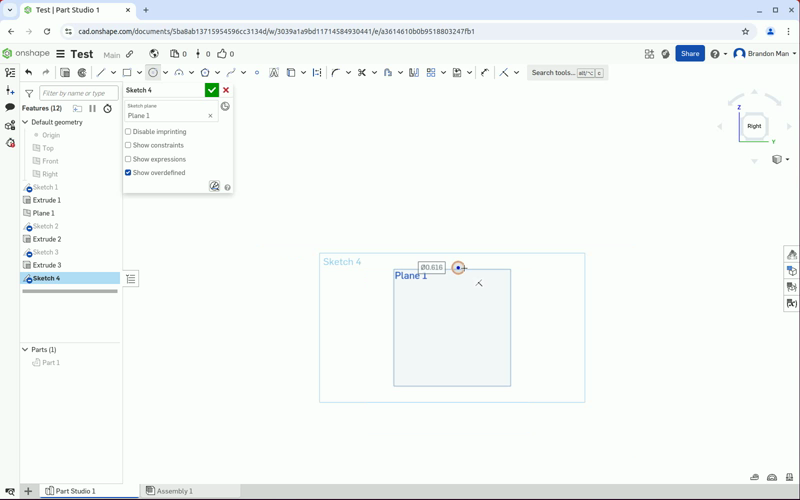
scroll(-6)
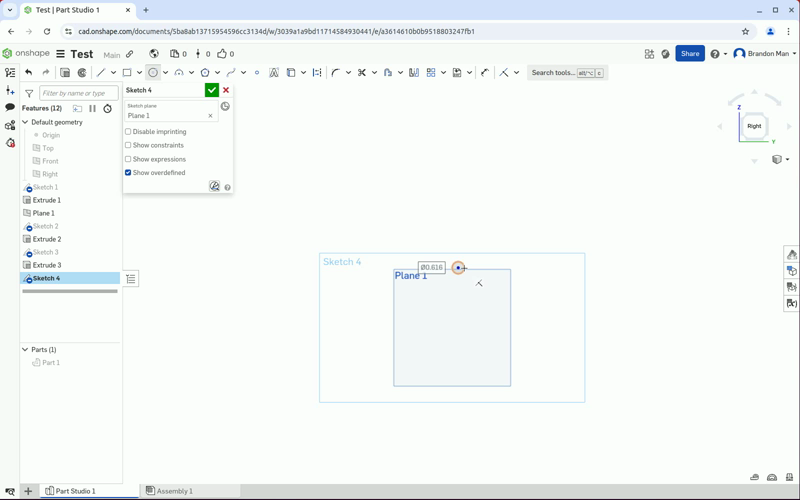
scroll(-6)
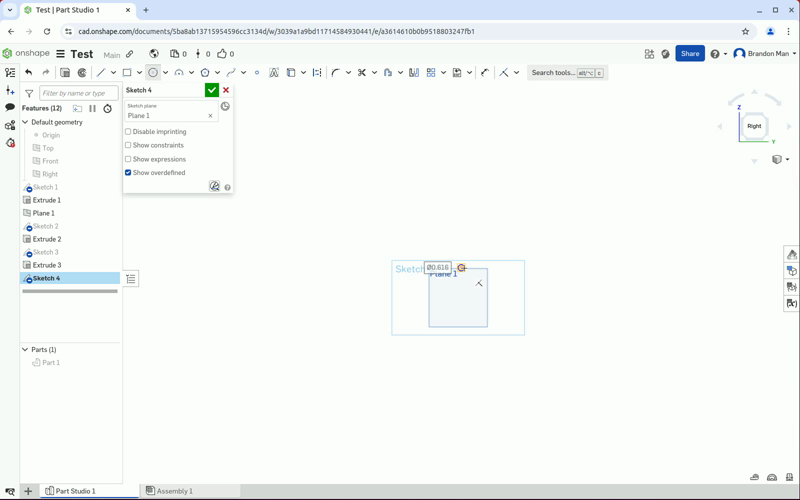
scroll(-6)
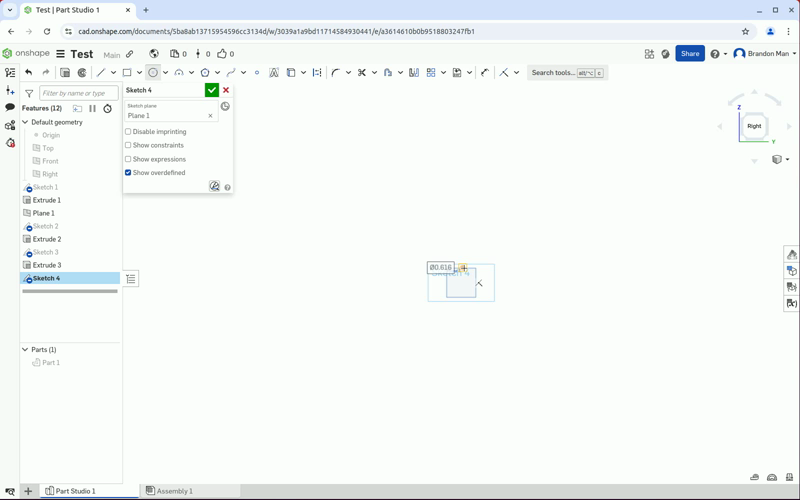
key(esc)
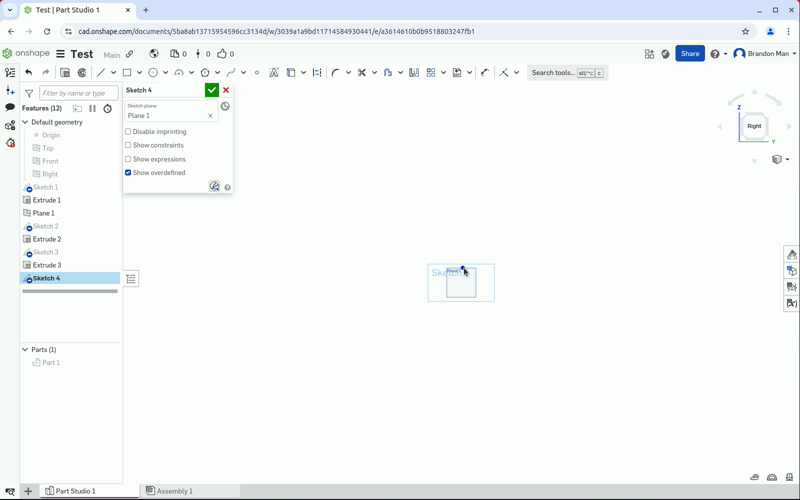
mouse_move(463, 267)
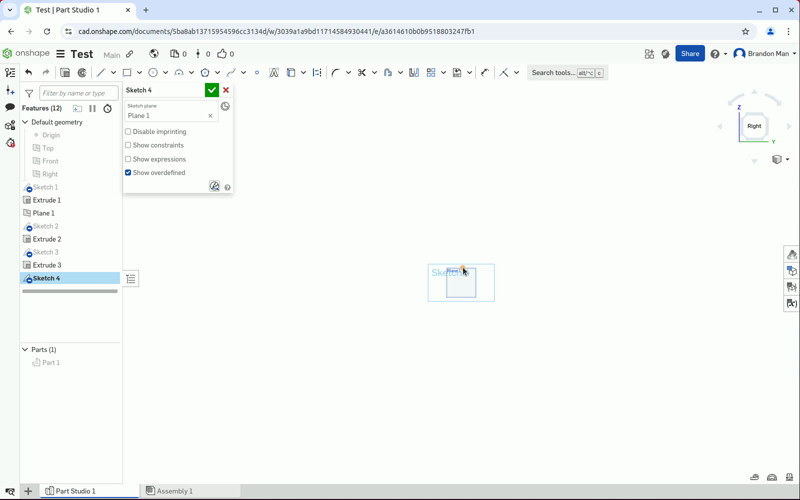
scroll(6)
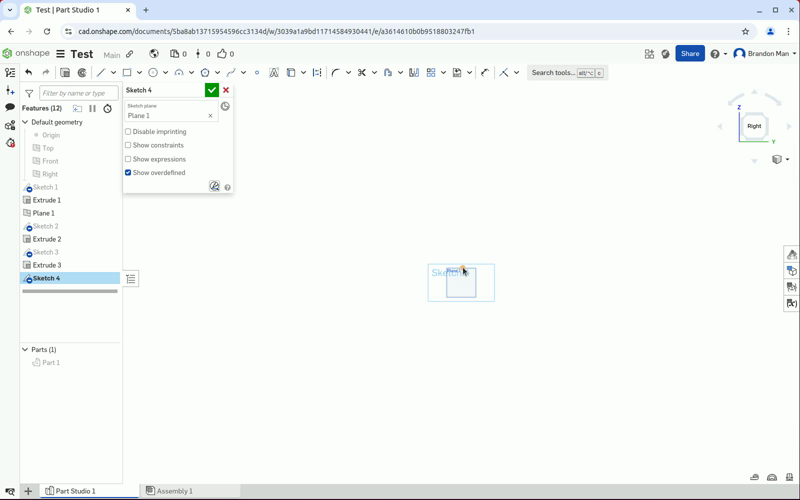
scroll(6)
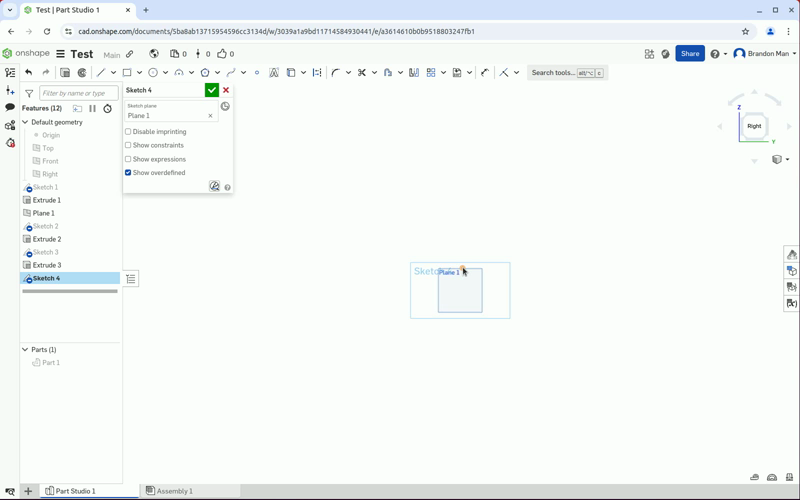
scroll(6)
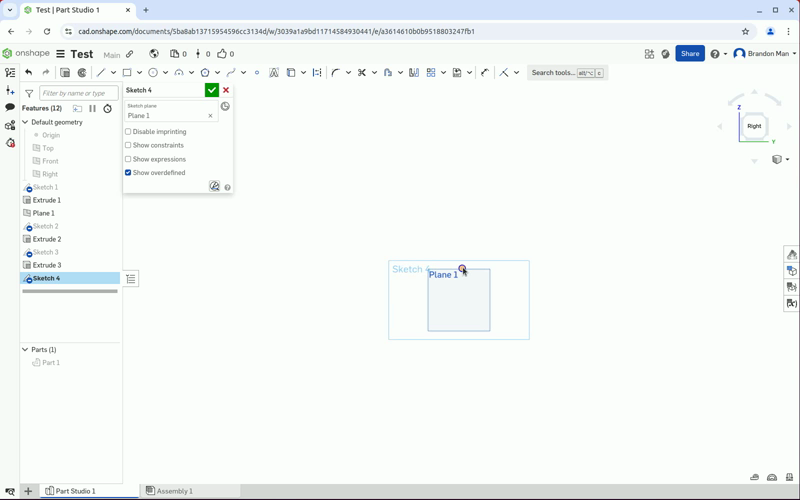
scroll(6)
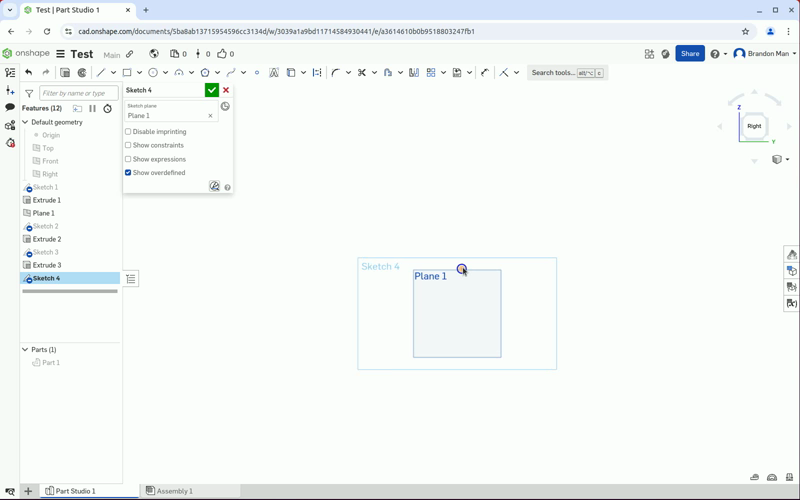
scroll(6)
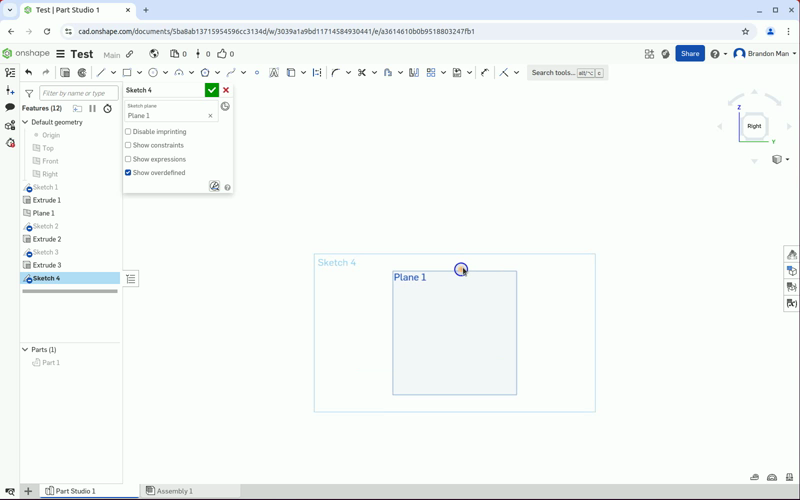
scroll(6)
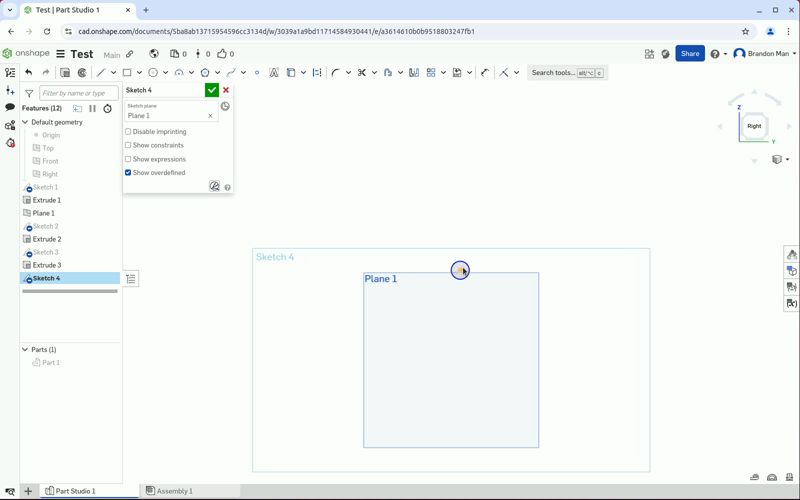
scroll(6)
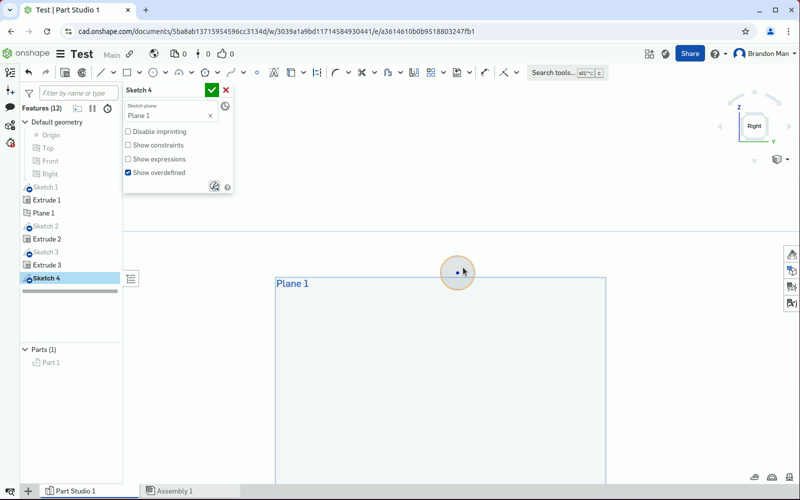
click(463, 267)
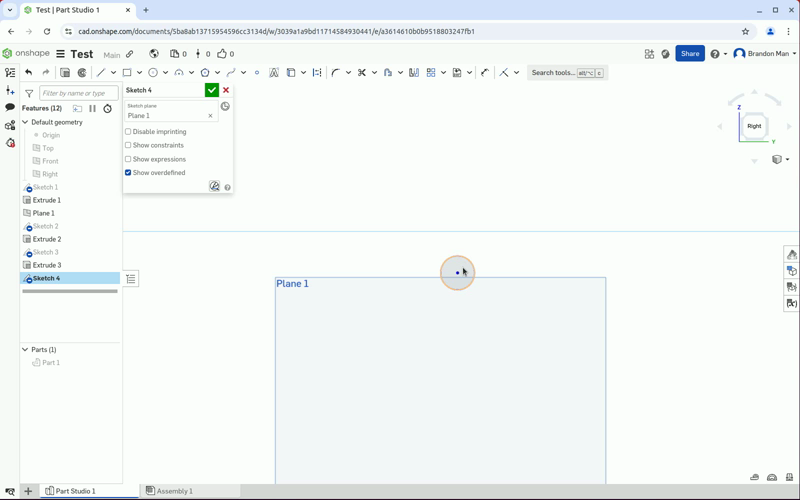
scroll(-6)
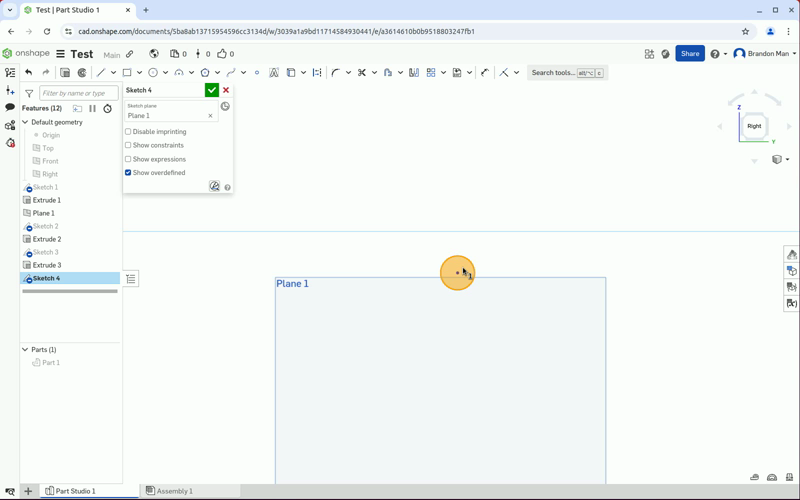
scroll(-6)
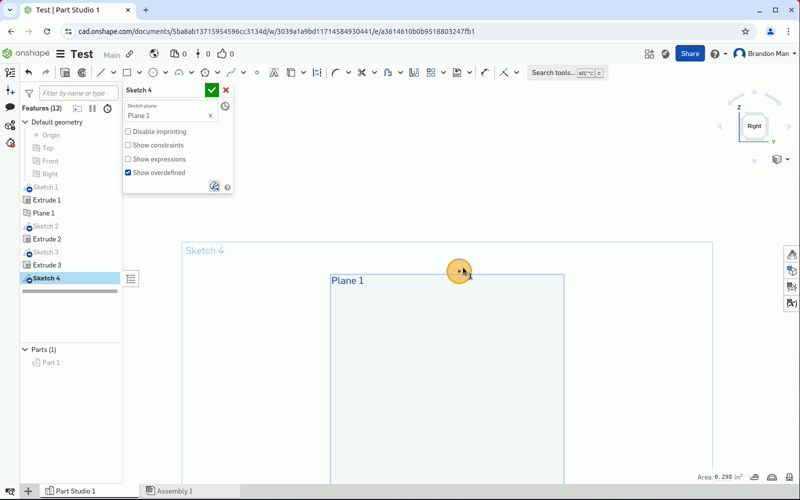
scroll(-6)
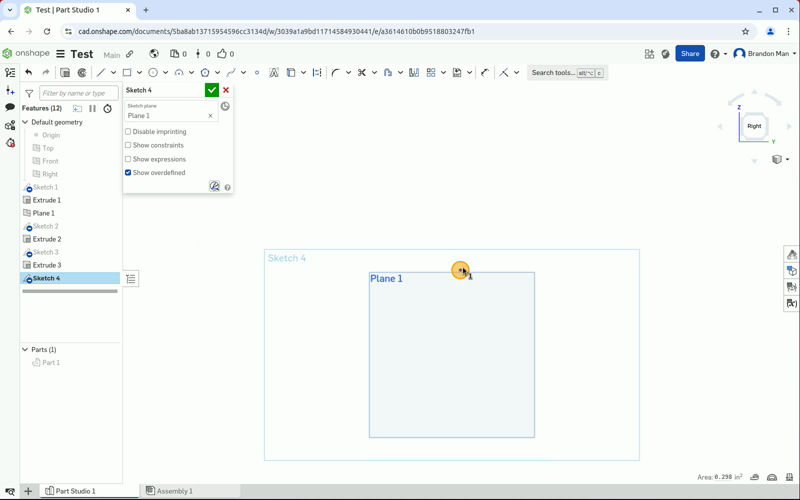
scroll(-6)
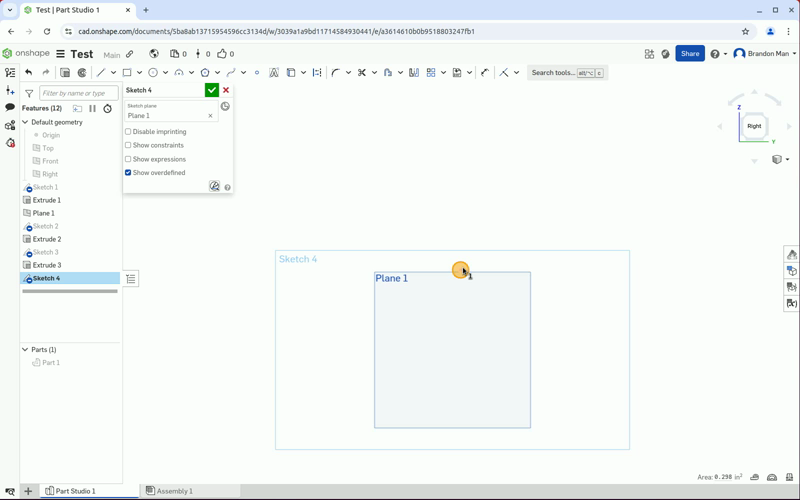
scroll(-6)
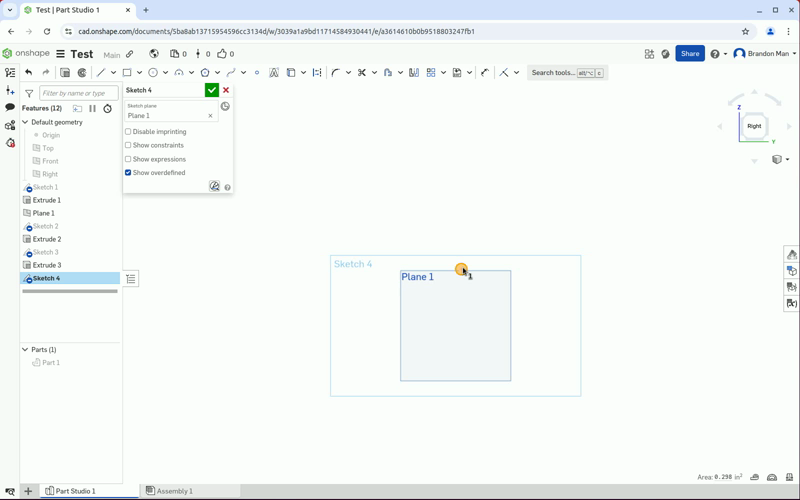
scroll(-6)
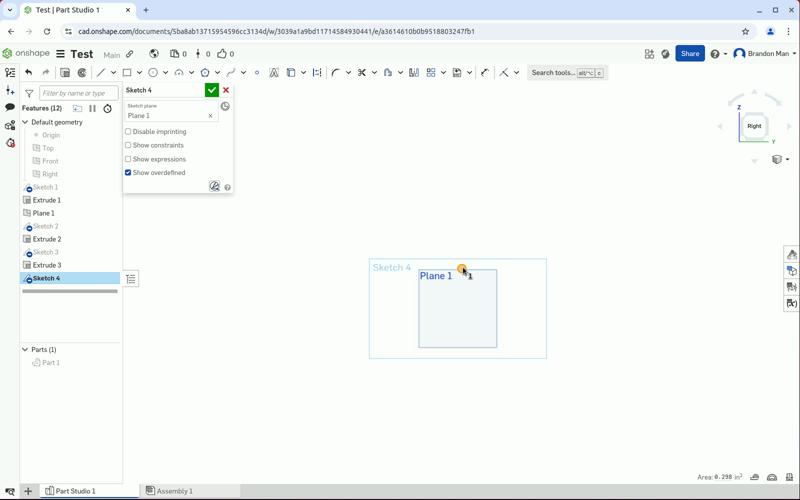
scroll(-6)
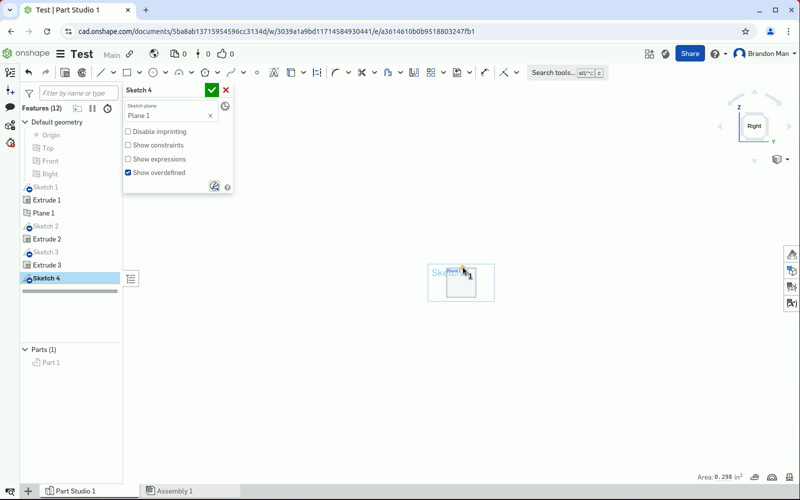
mouse_move(73, 352)
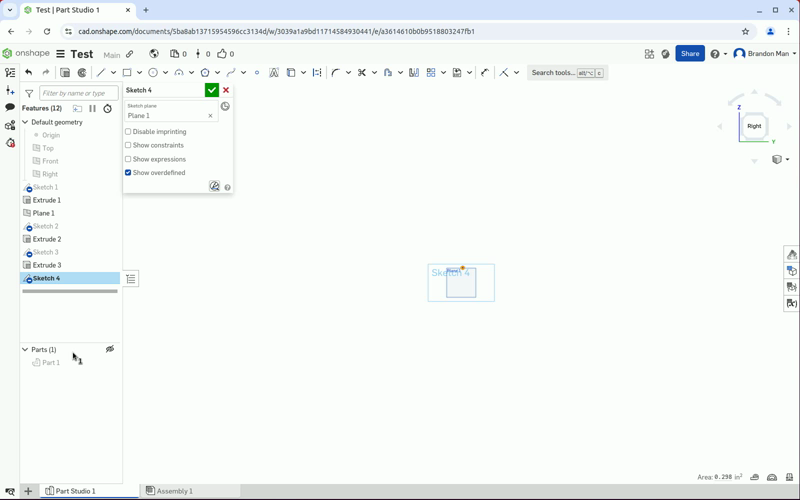
key(shift+y)
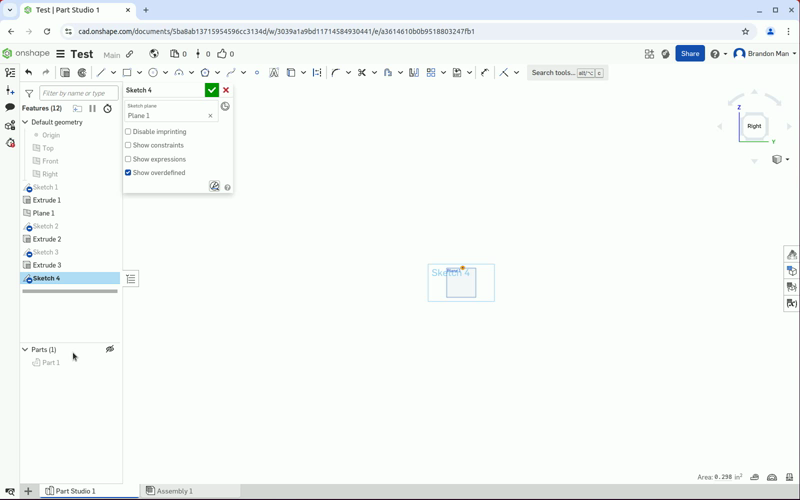
key(shift+e)
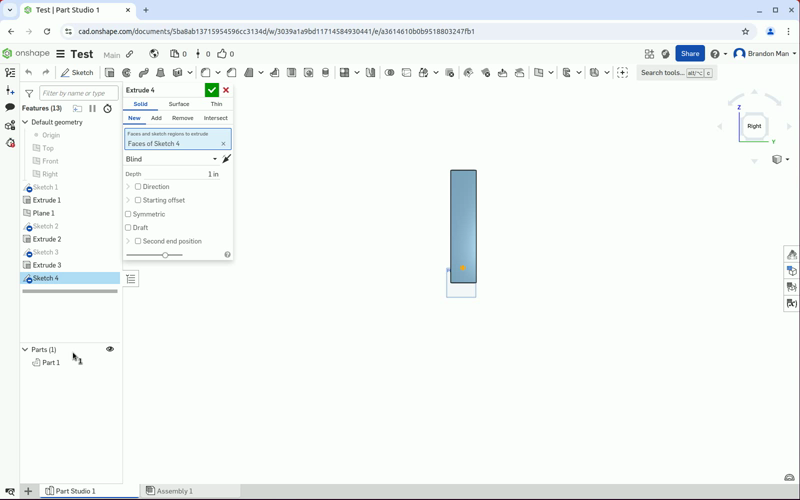
mouse_move(143, 106)
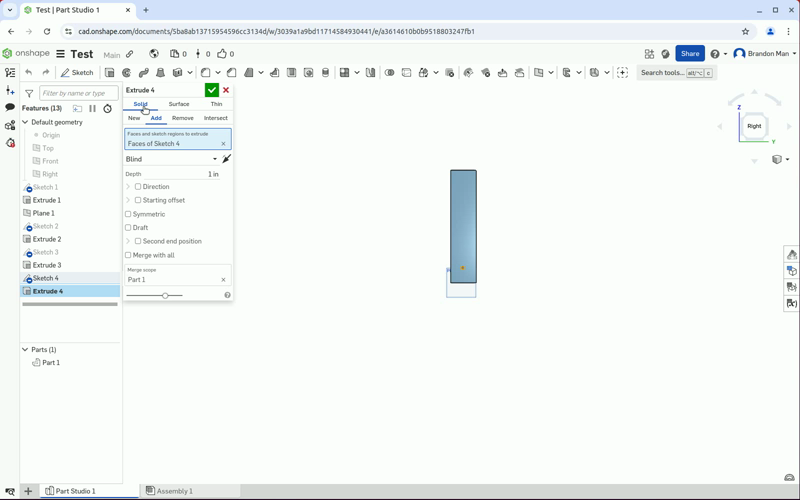
click(143, 106)
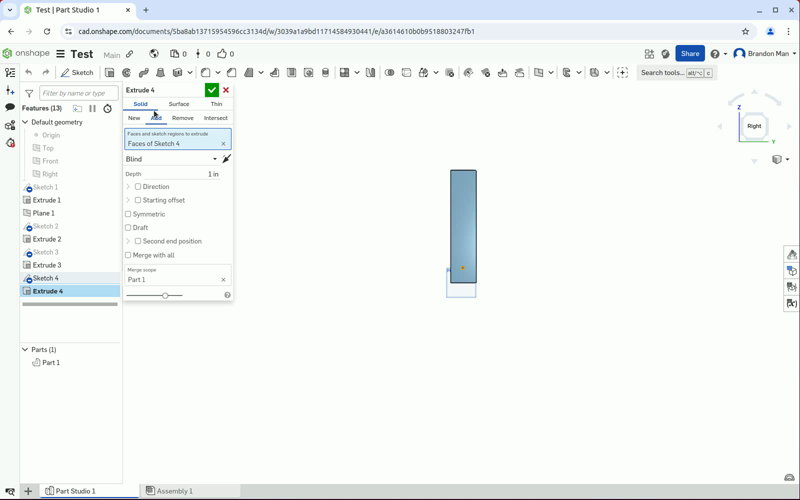
mouse_move(186, 120)
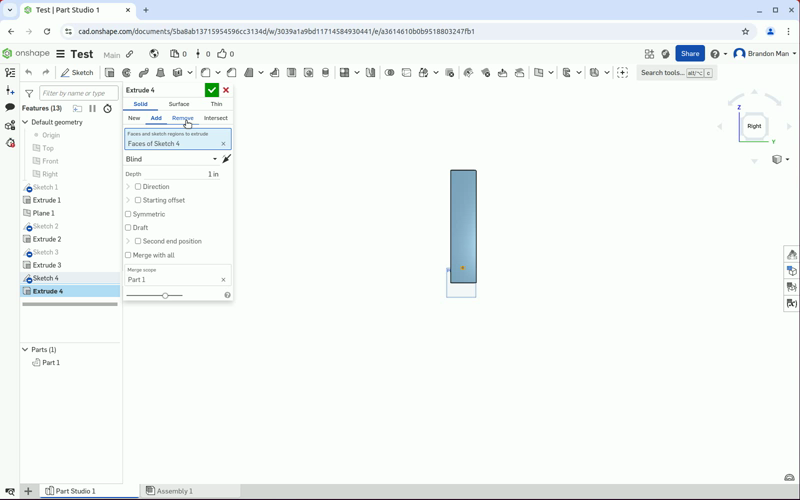
click(186, 120)
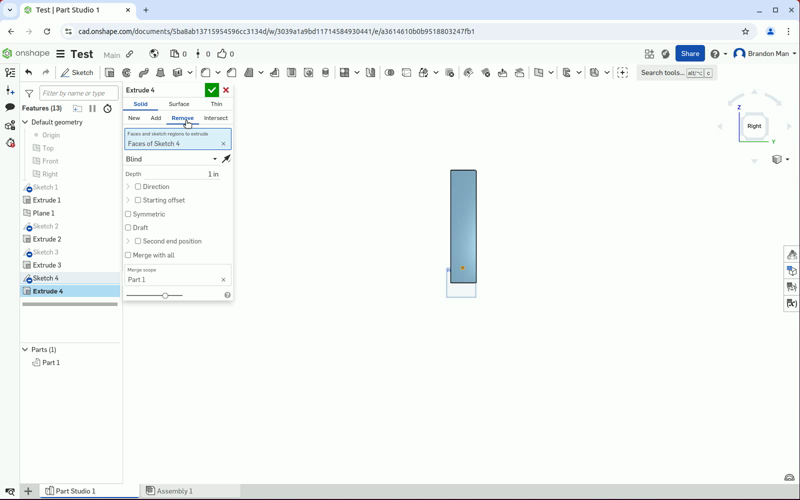
key(tab, 4)
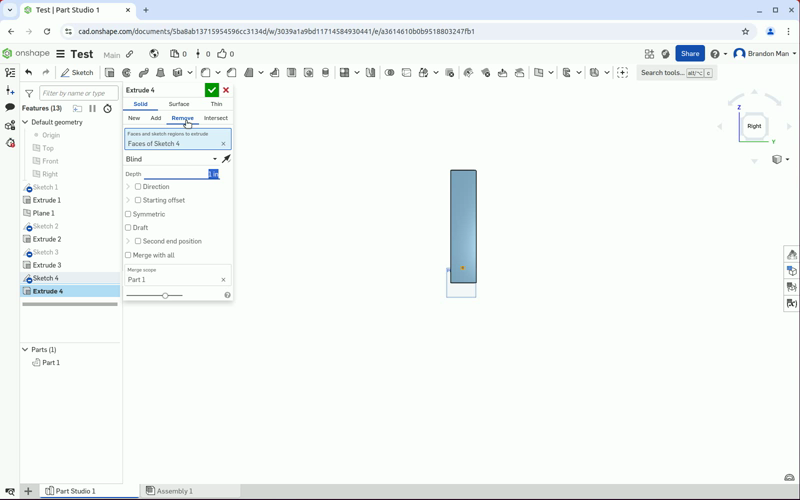
text(5.536)
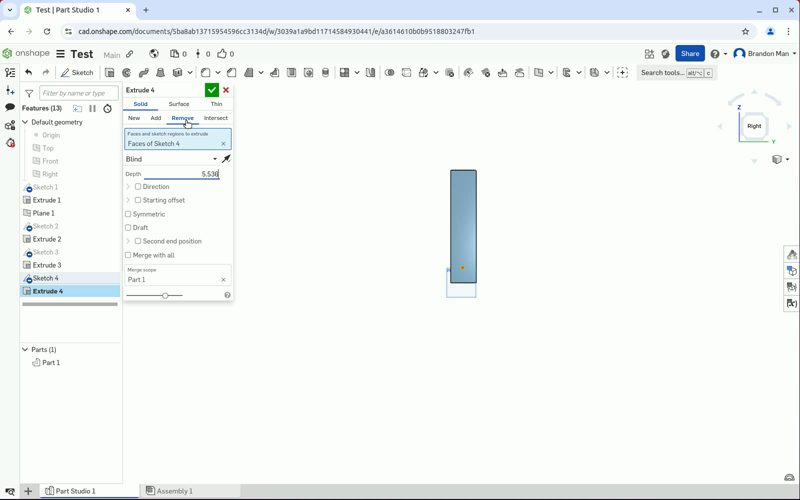
key(tab, 6)
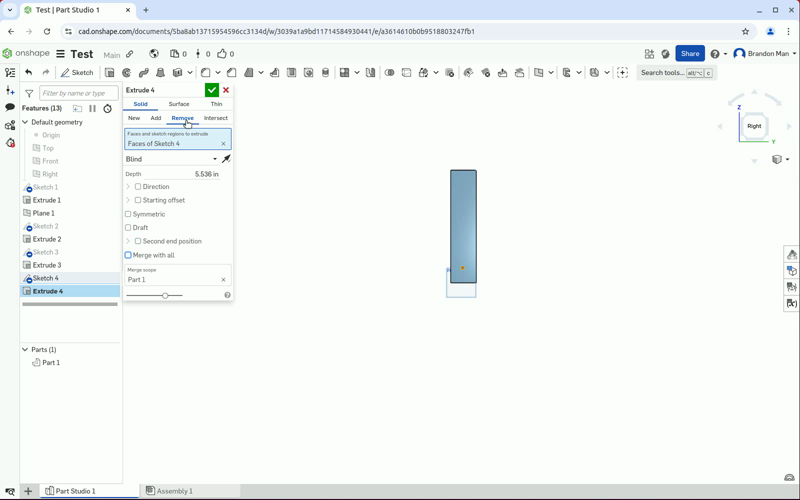
key(space)
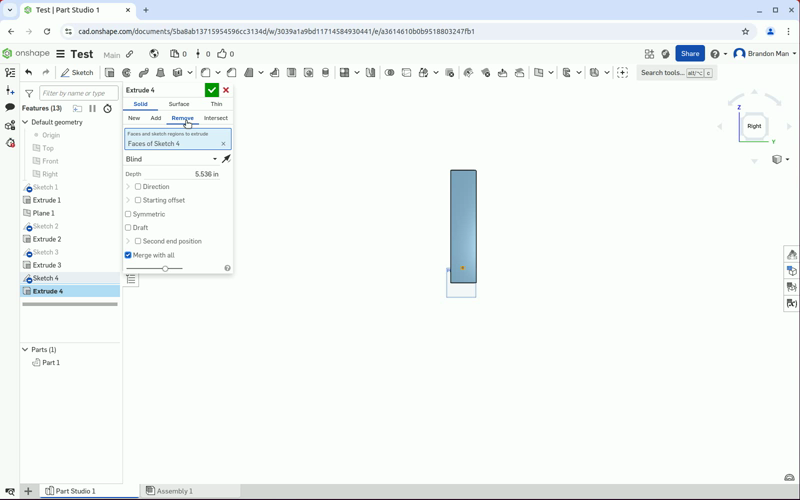
key(enter)
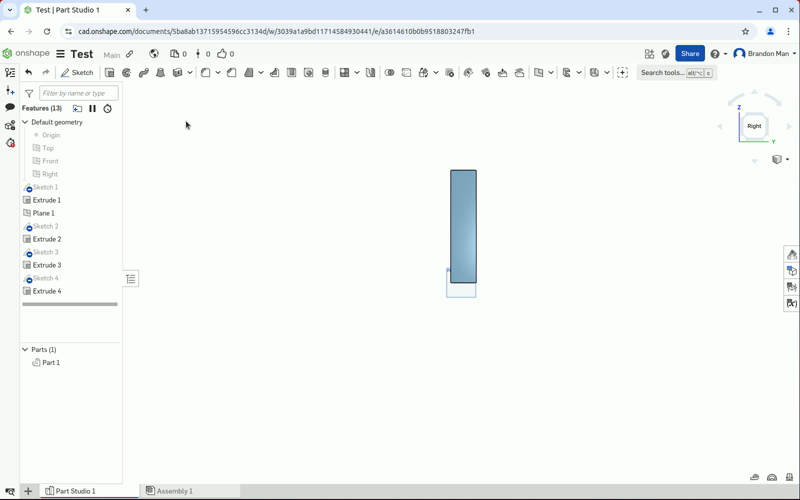
key(shift+h)
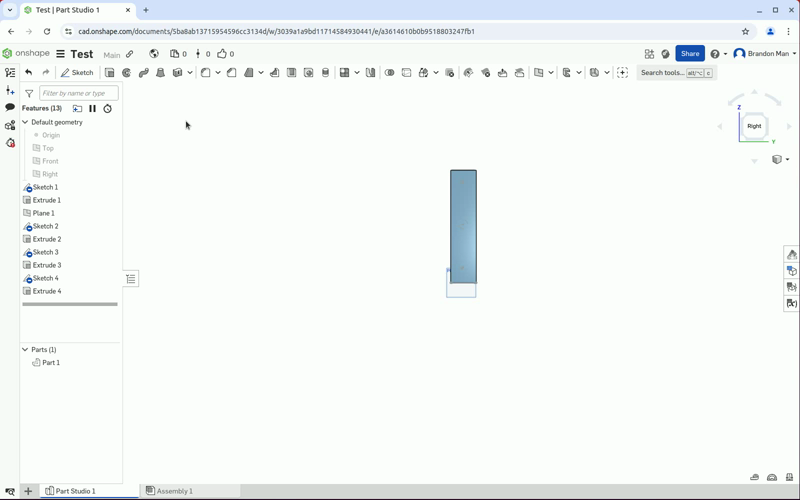
key(shift+h)
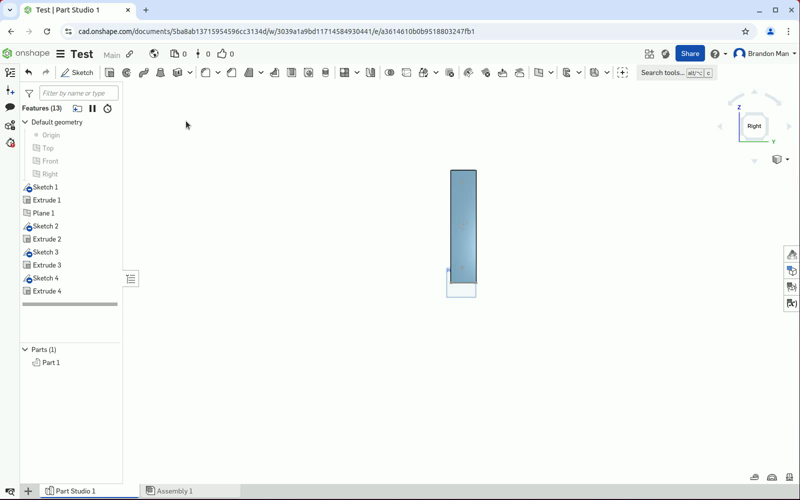
key(shift+7)
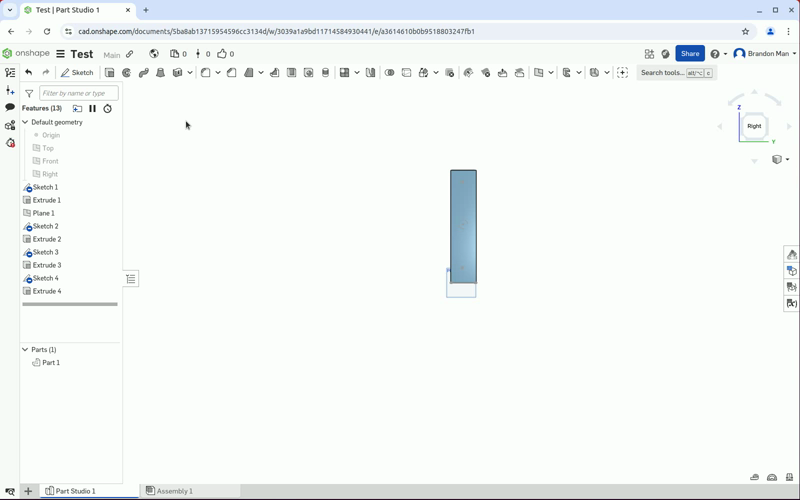
key(right, 2)
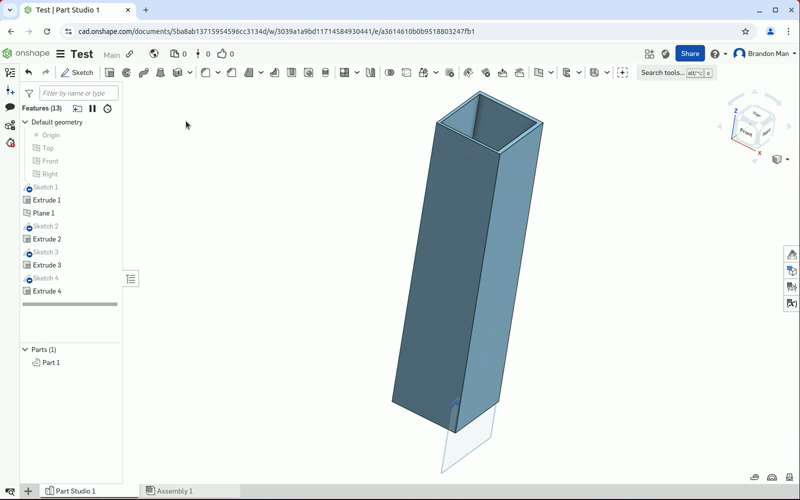
key(down, 2)
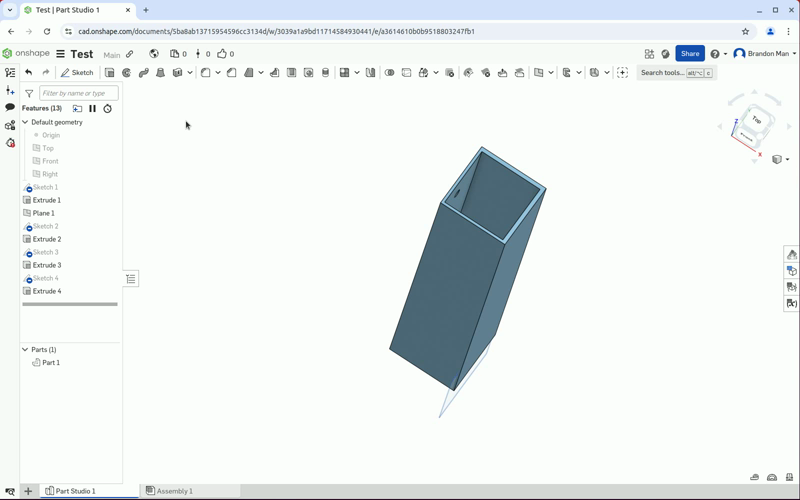
key(up, 2)
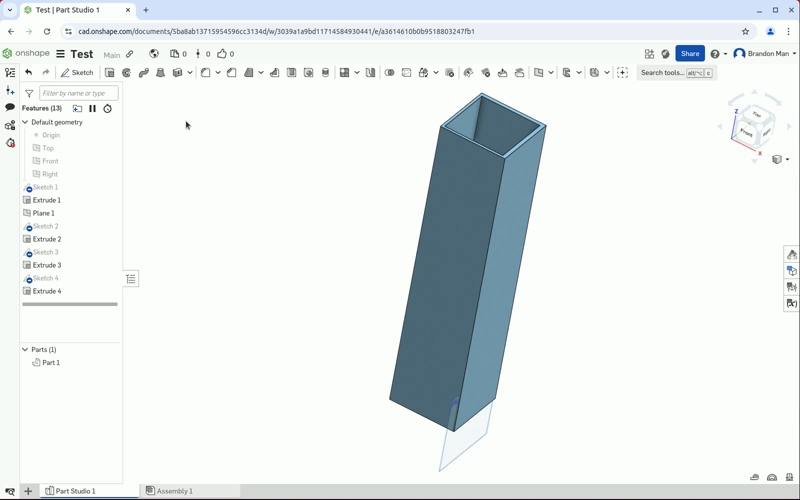
key(left, 2)
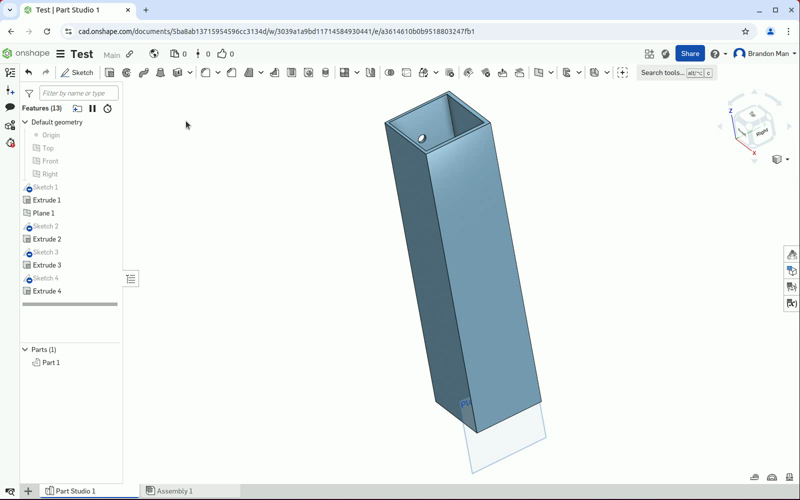
mouse_move(73, 189)
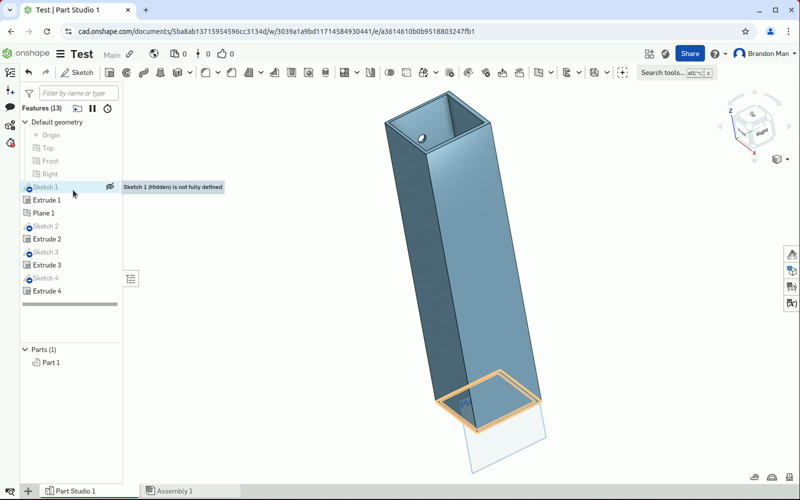
click(73, 189)